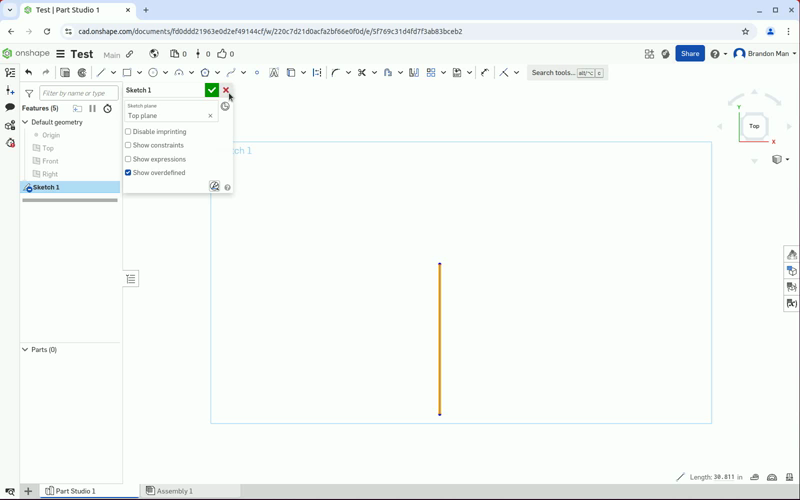
key(shift+h)
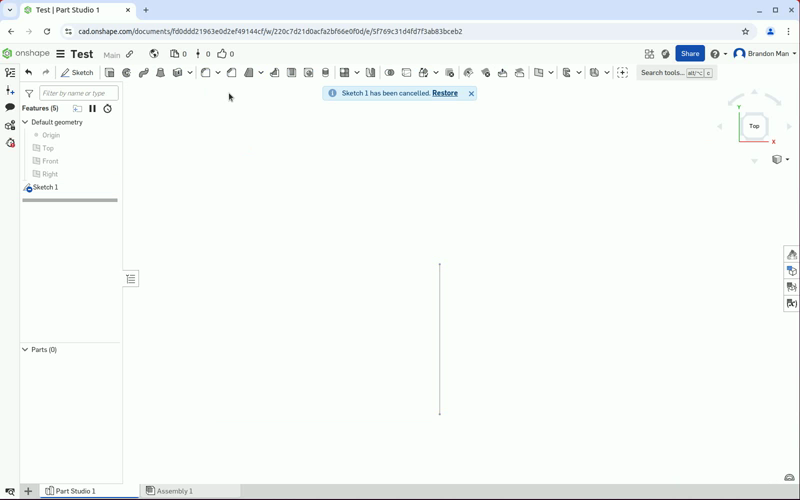
key(shift+s)
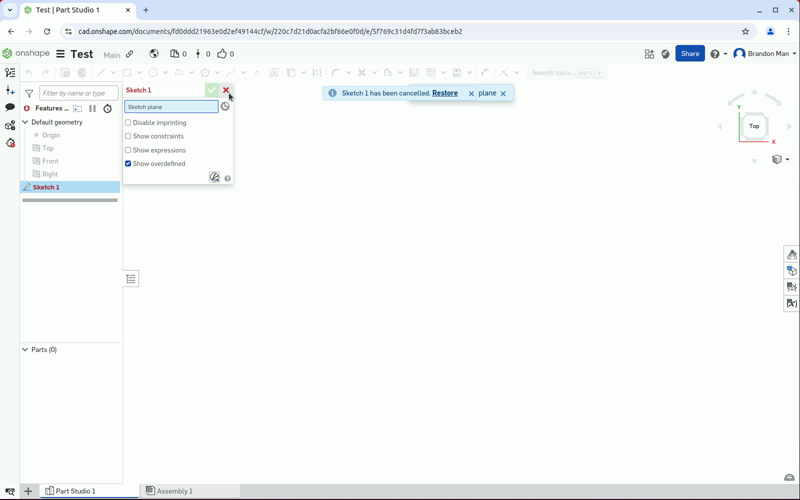
mouse_move(73, 150)
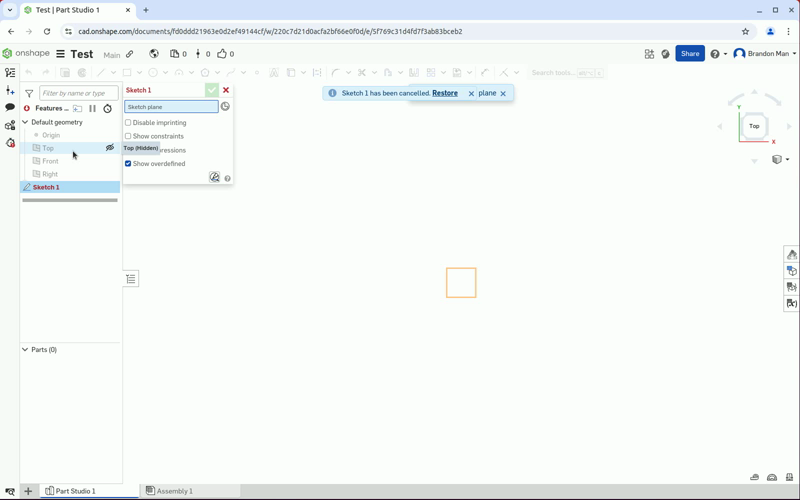
click(73, 150)
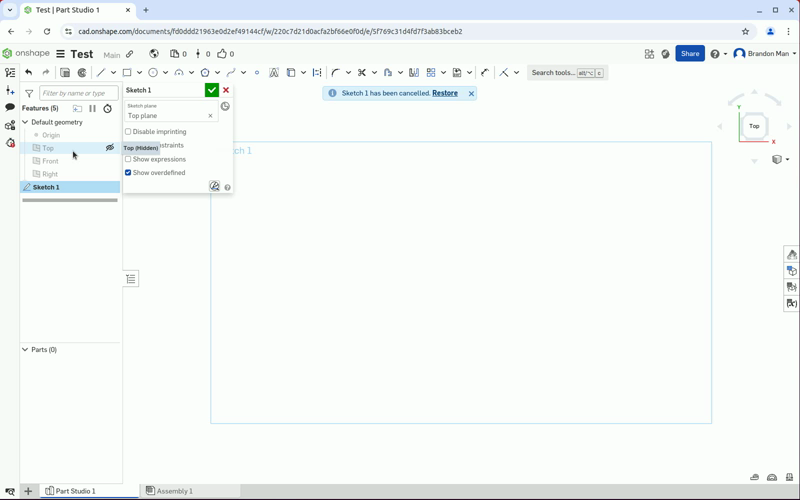
mouse_move(73, 352)
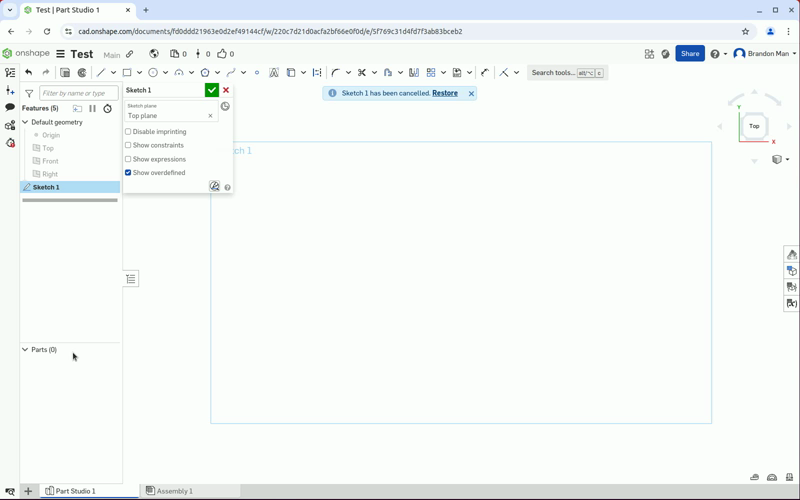
key(y)
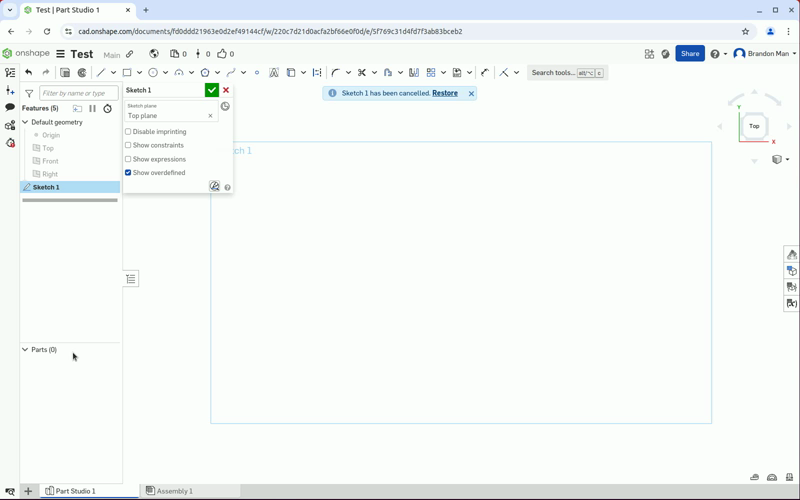
key(a)
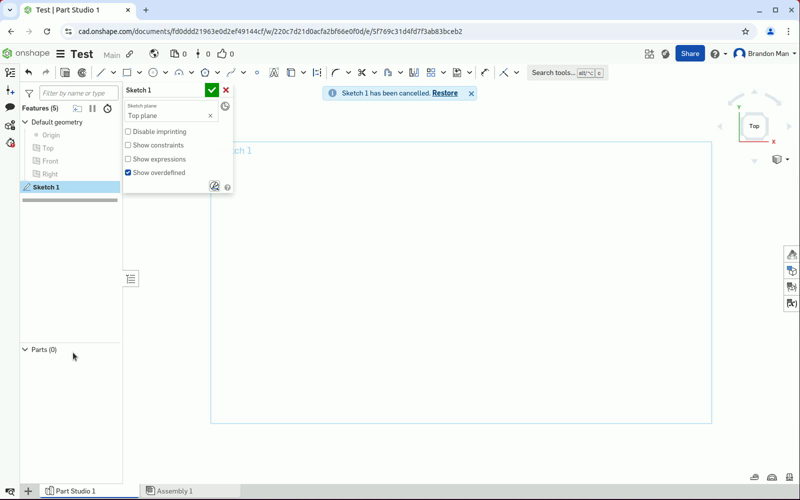
key_down(shift)
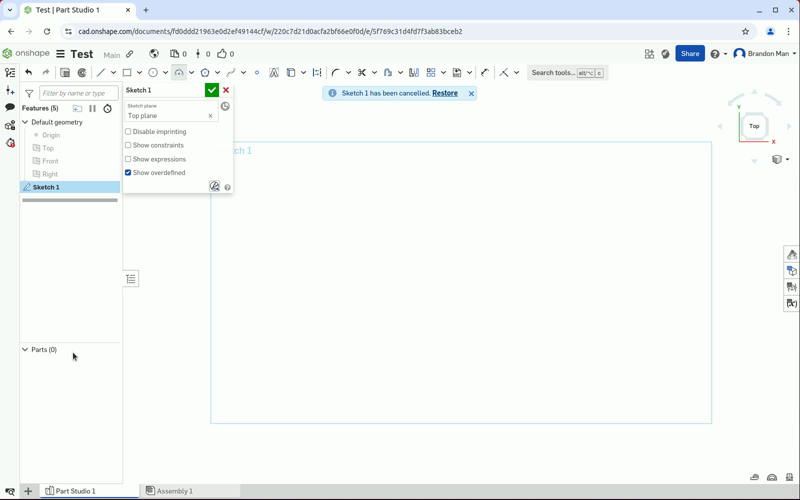
mouse_move(432, 200)
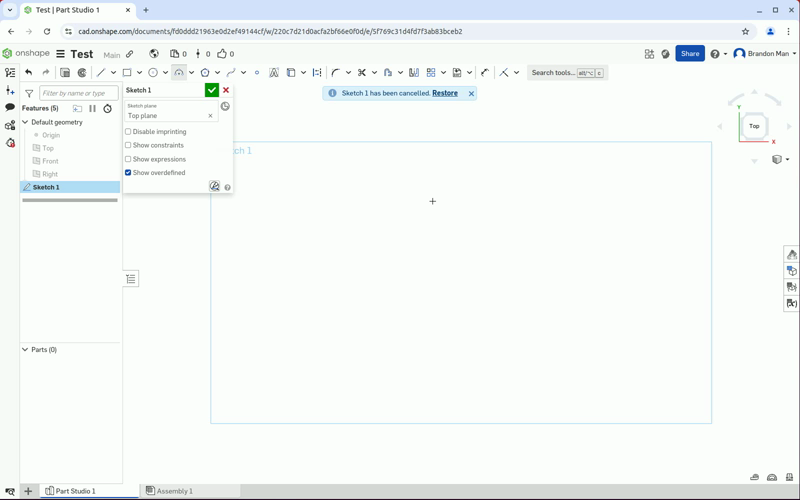
click(432, 200)
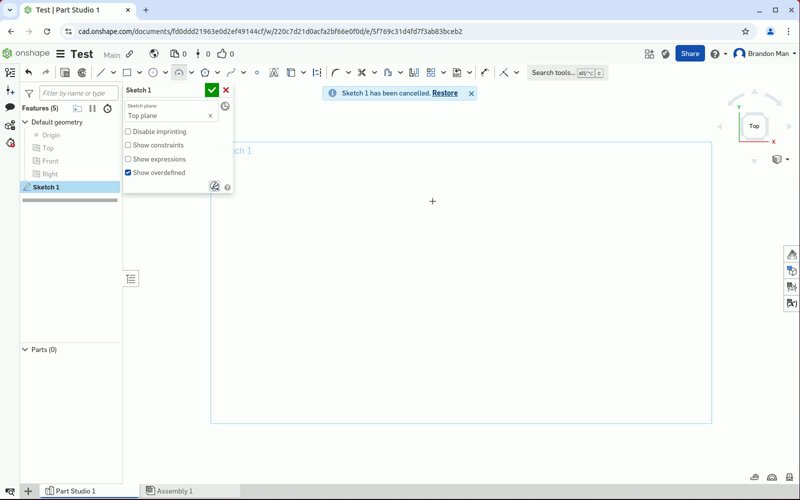
key_up(shift)
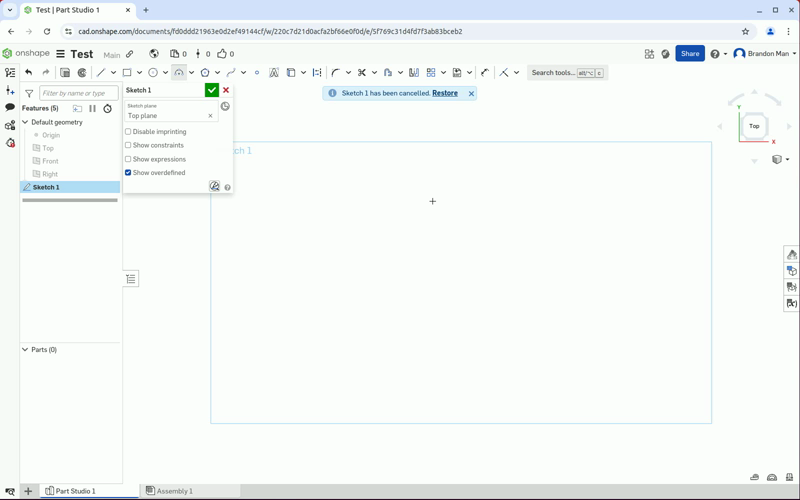
key_down(shift)
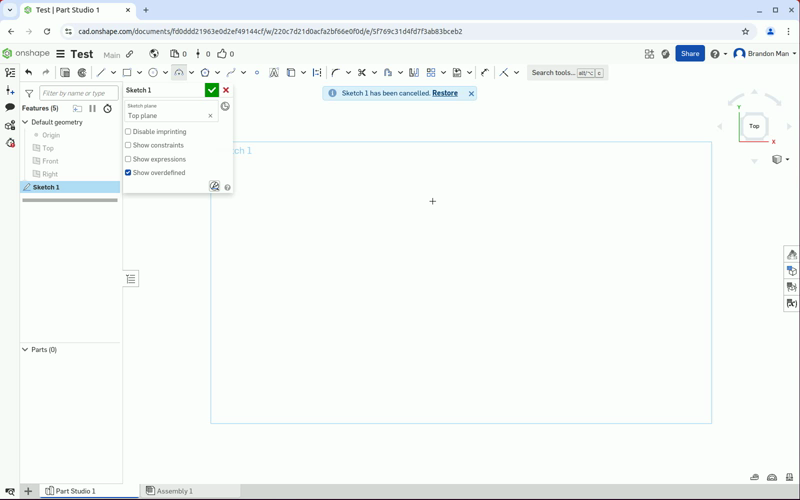
mouse_move(434, 209)
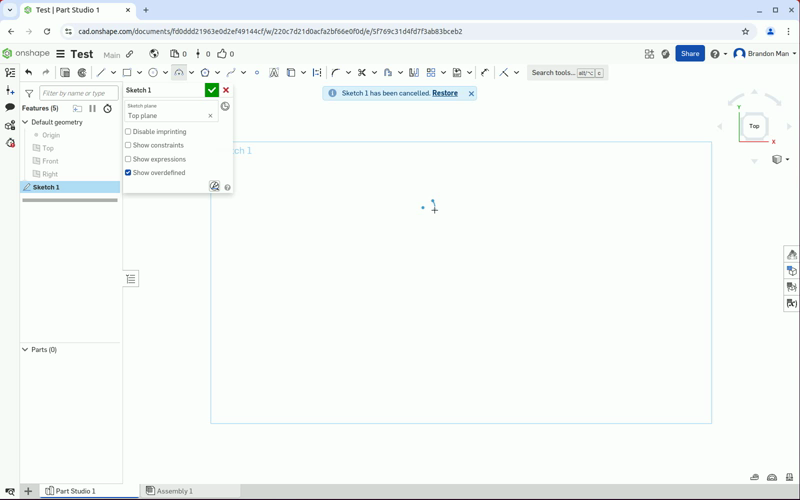
click(434, 209)
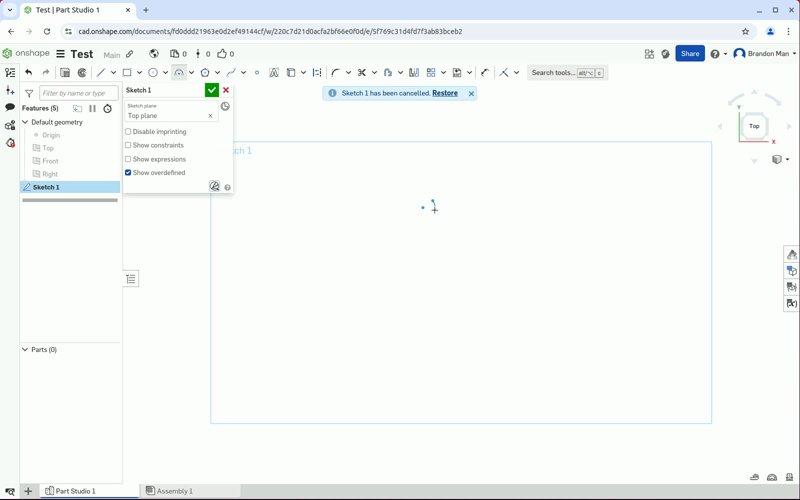
mouse_move(433, 205)
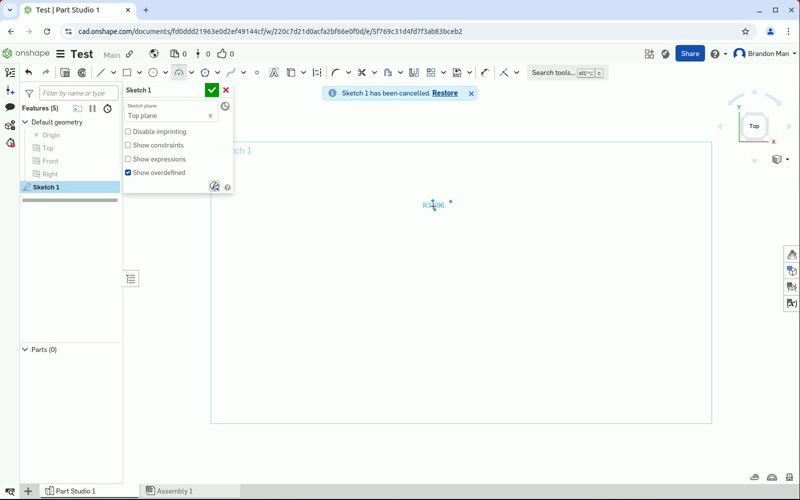
click(433, 205)
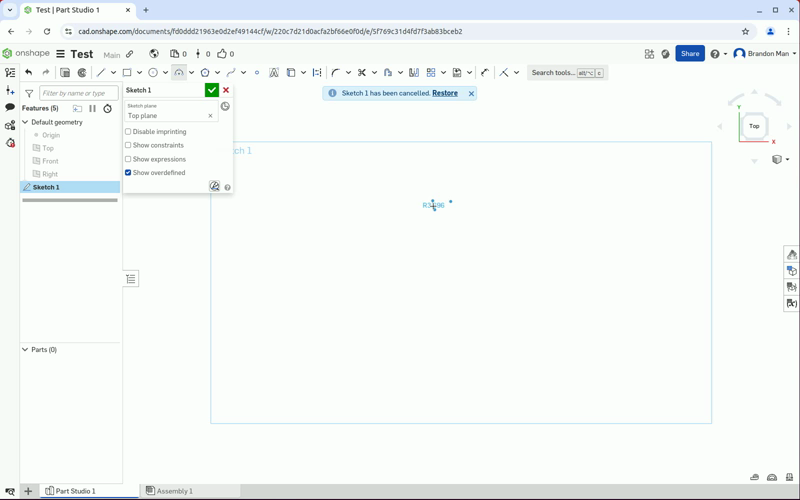
key_up(shift)
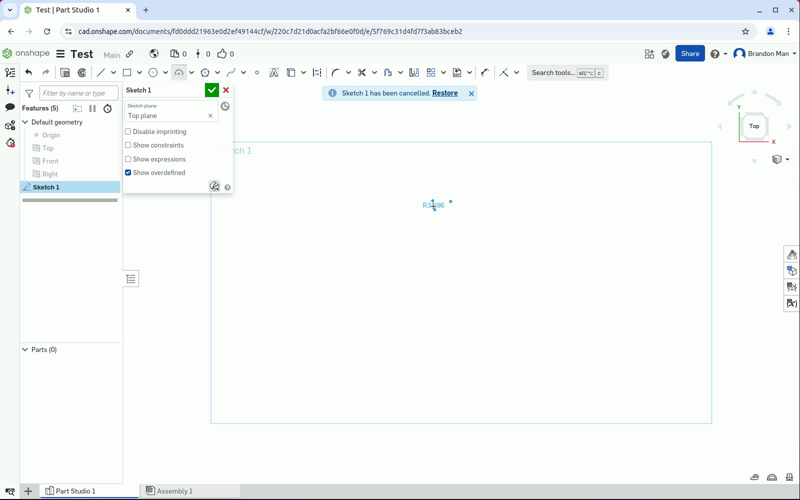
mouse_move(434, 209)
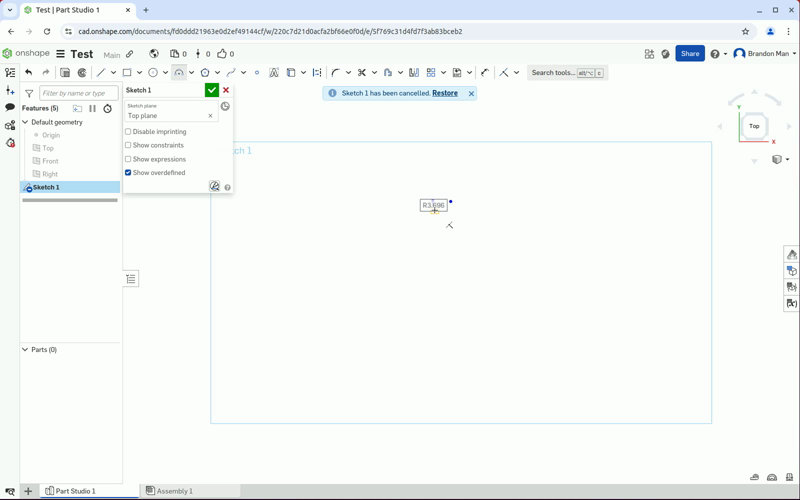
click(434, 209)
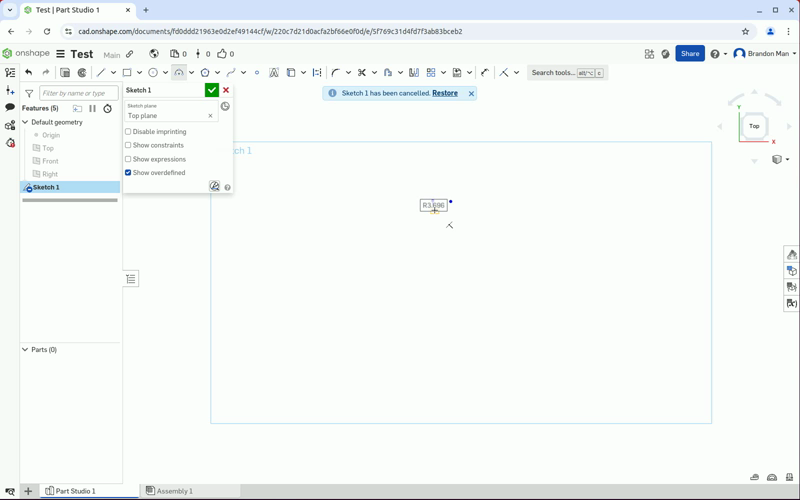
mouse_move(432, 200)
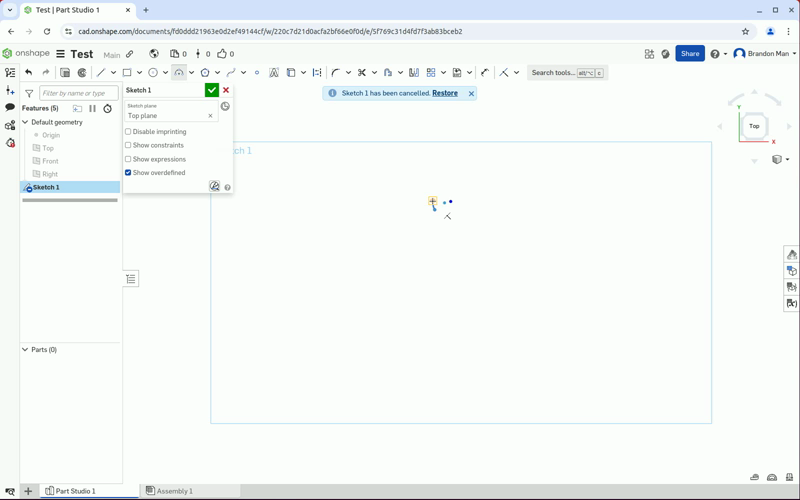
click(432, 200)
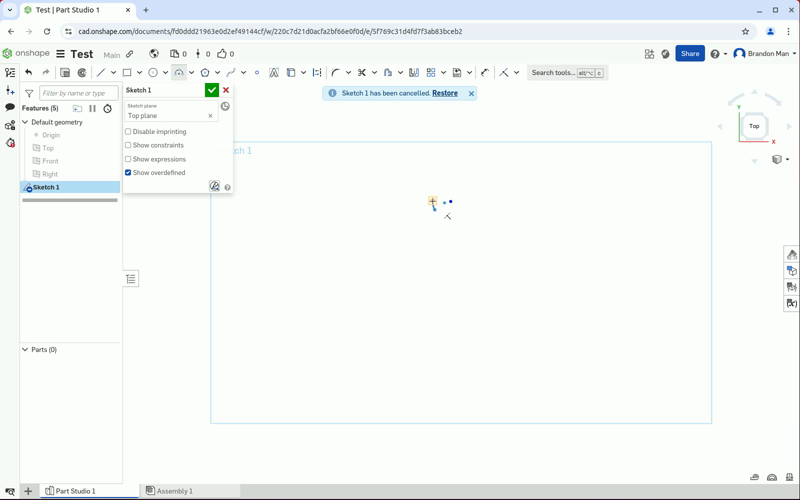
key_down(shift)
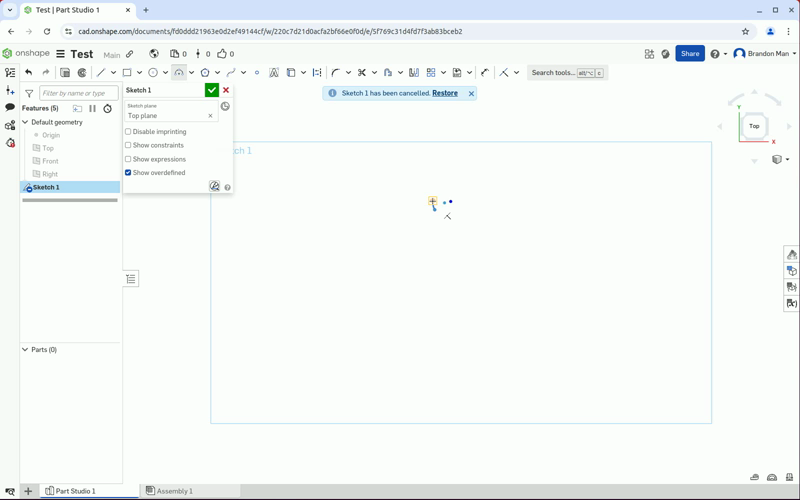
mouse_move(433, 205)
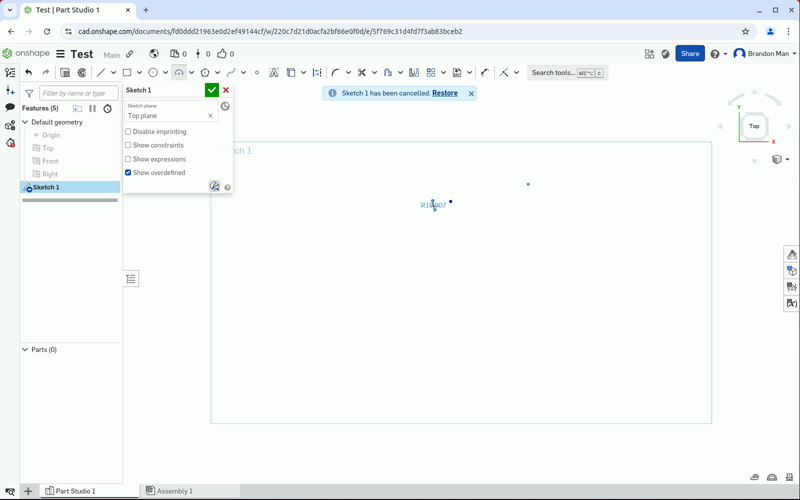
click(433, 205)
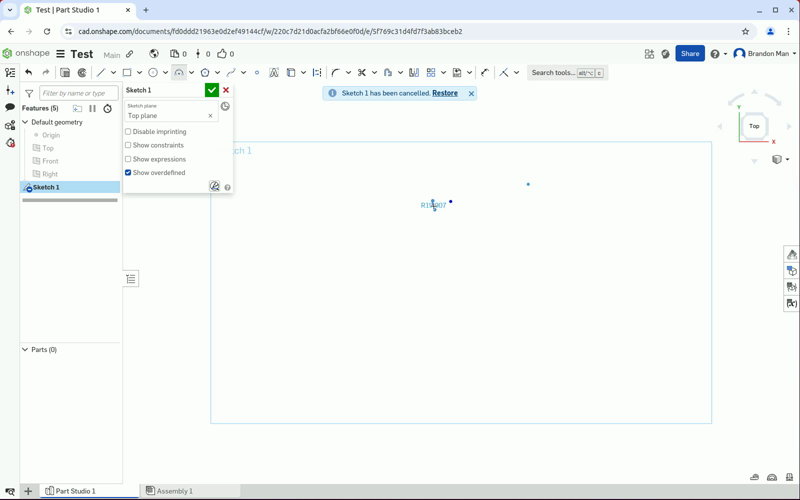
key_up(shift)
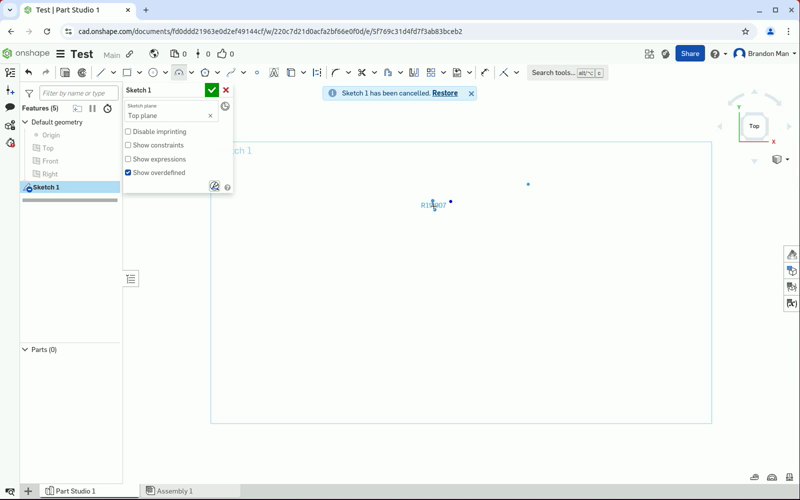
key(esc)
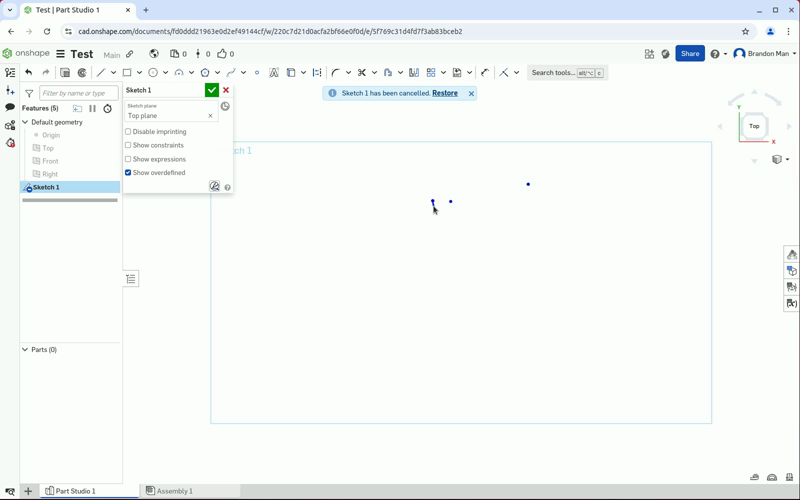
mouse_move(432, 201)
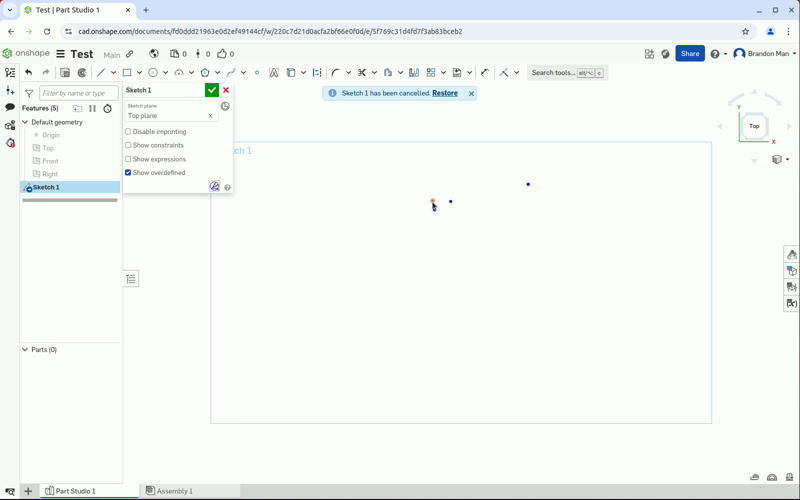
scroll(6)
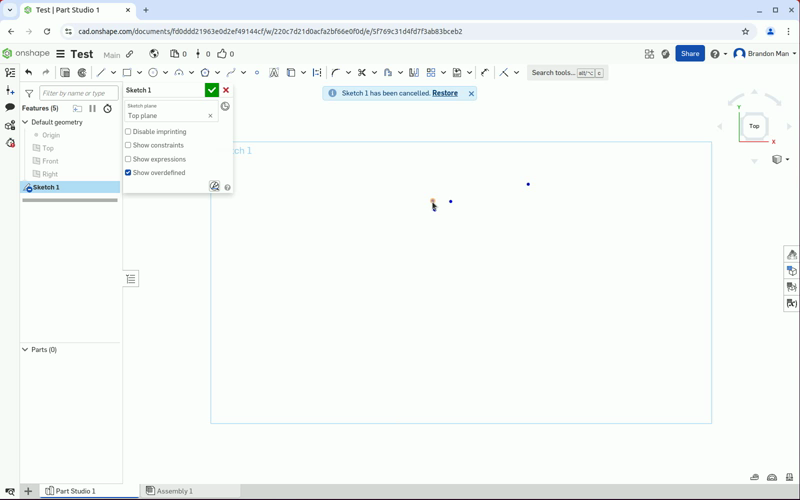
scroll(6)
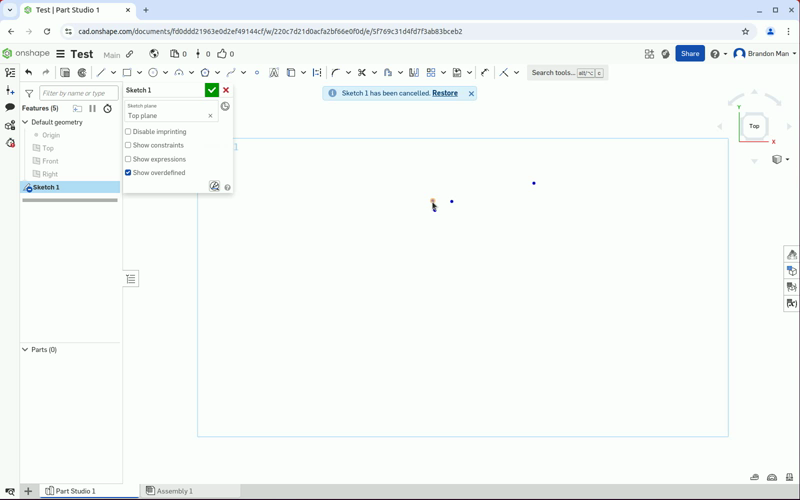
scroll(6)
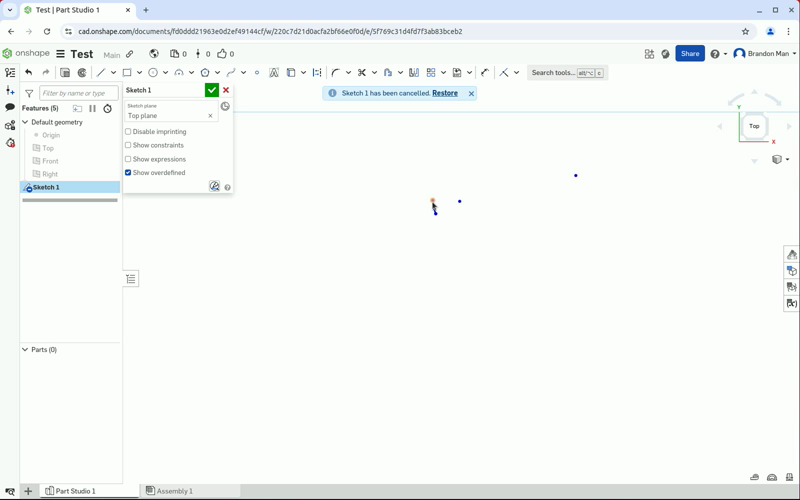
scroll(6)
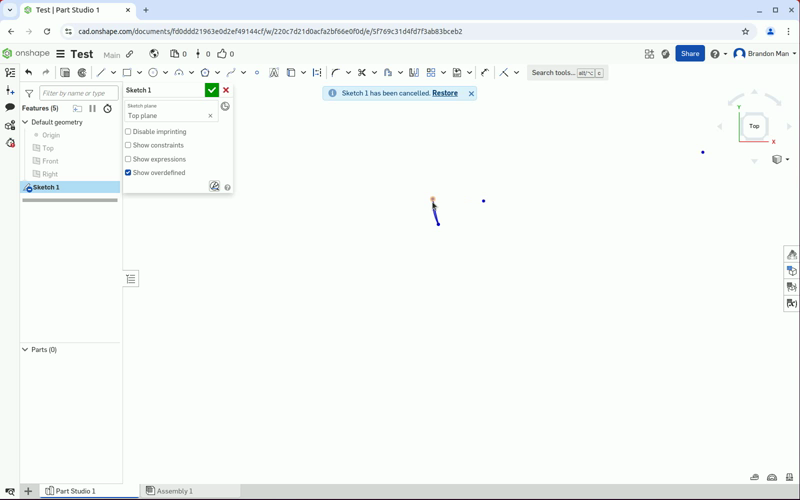
scroll(6)
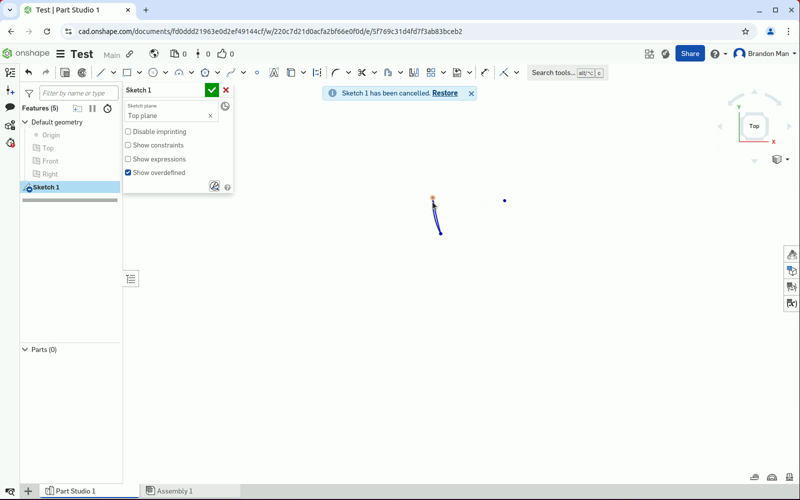
scroll(6)
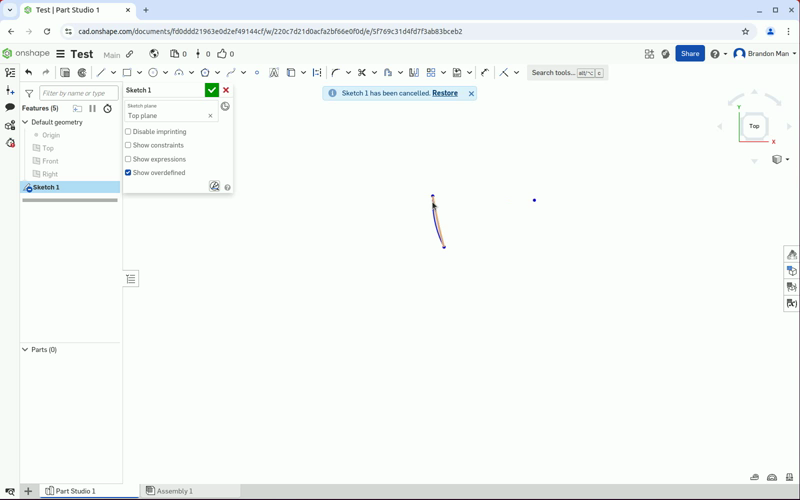
scroll(6)
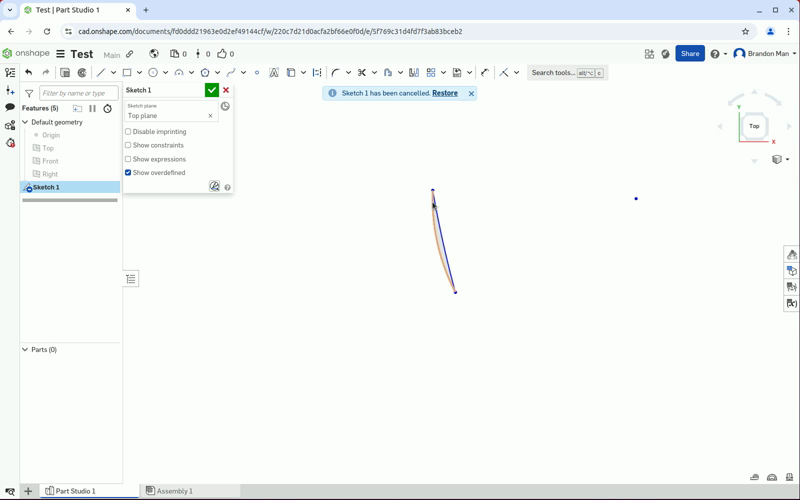
click(432, 201)
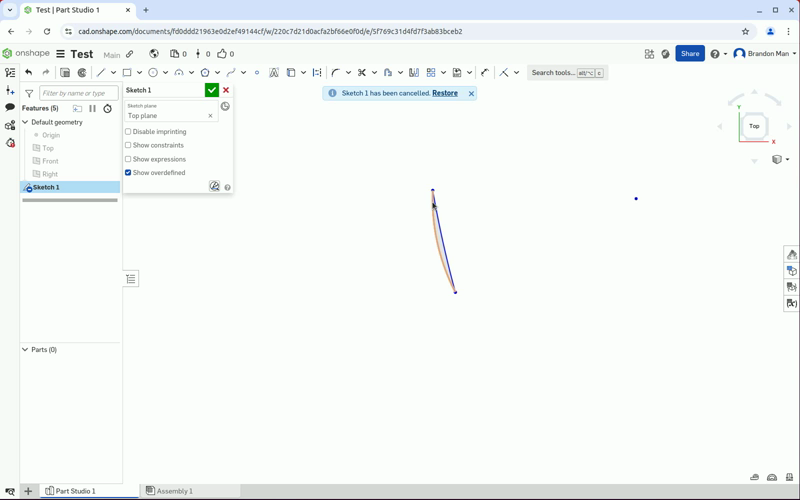
scroll(-6)
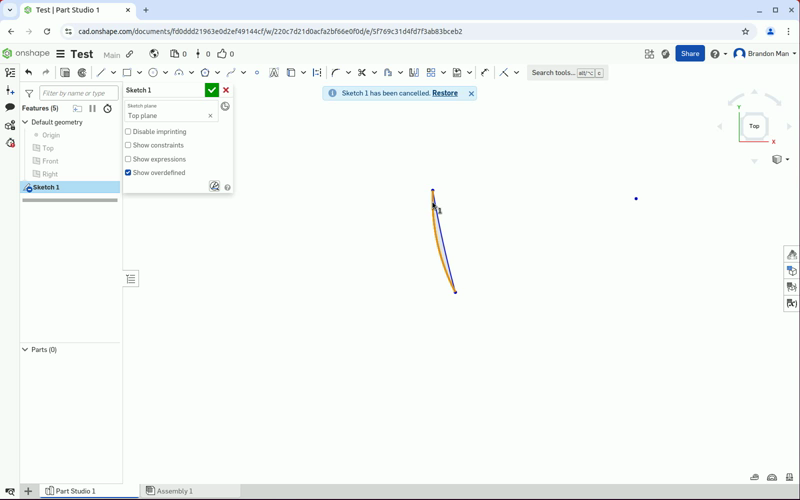
scroll(-6)
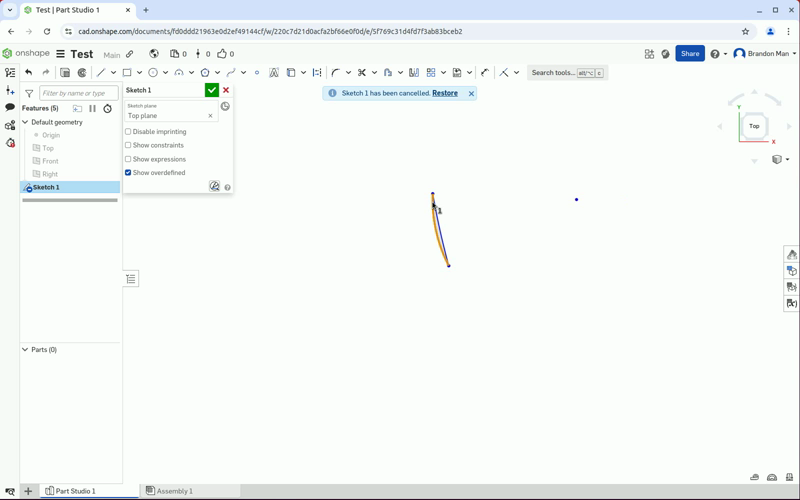
scroll(-6)
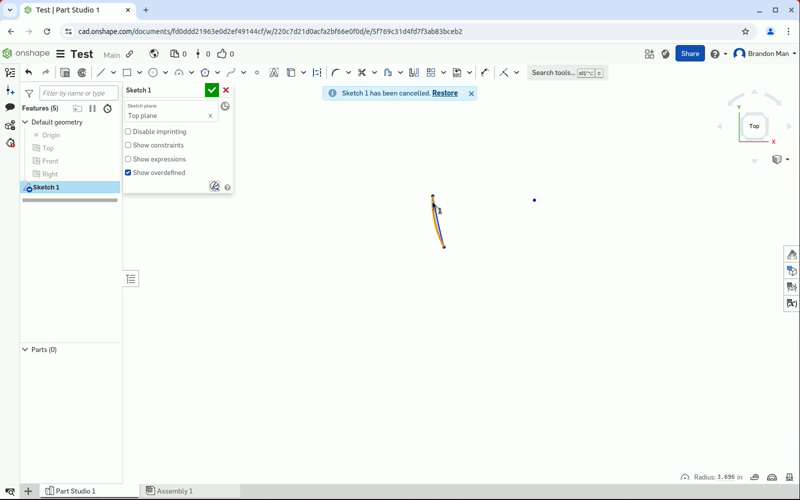
scroll(-6)
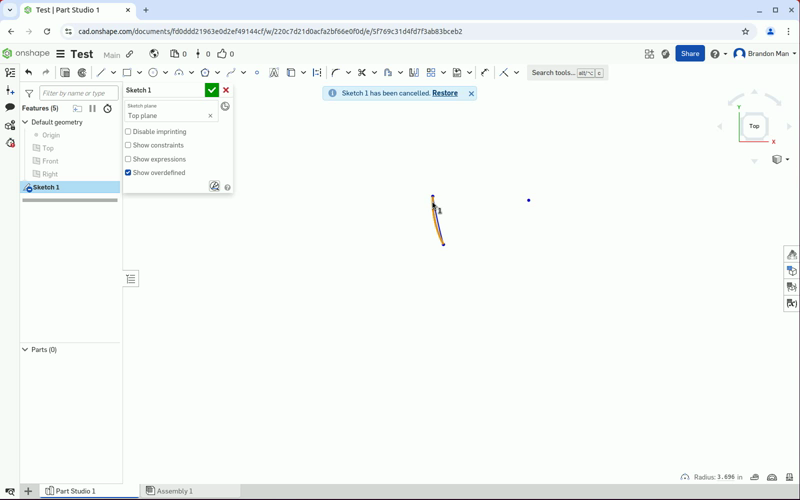
scroll(-6)
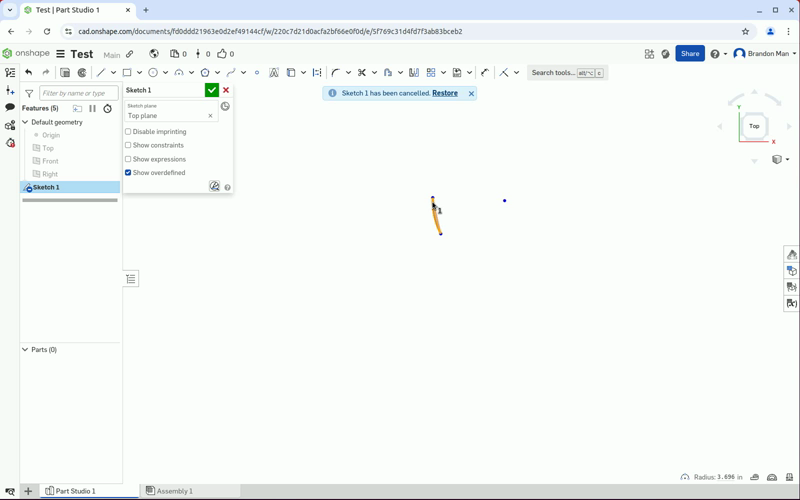
scroll(-6)
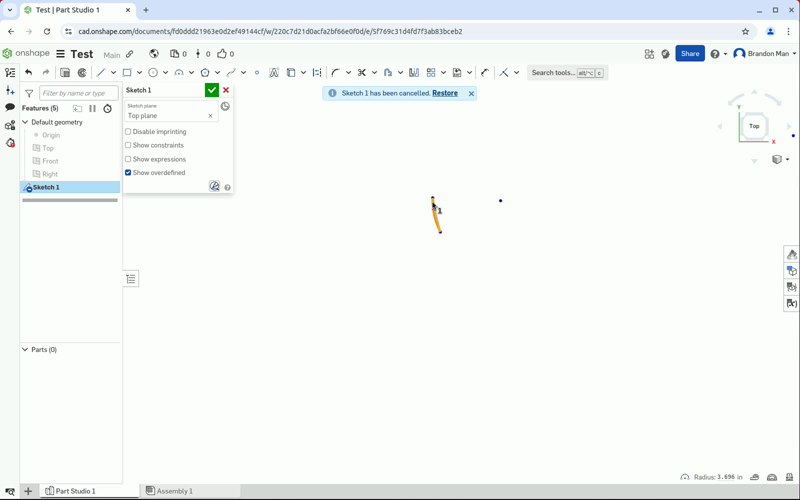
scroll(-6)
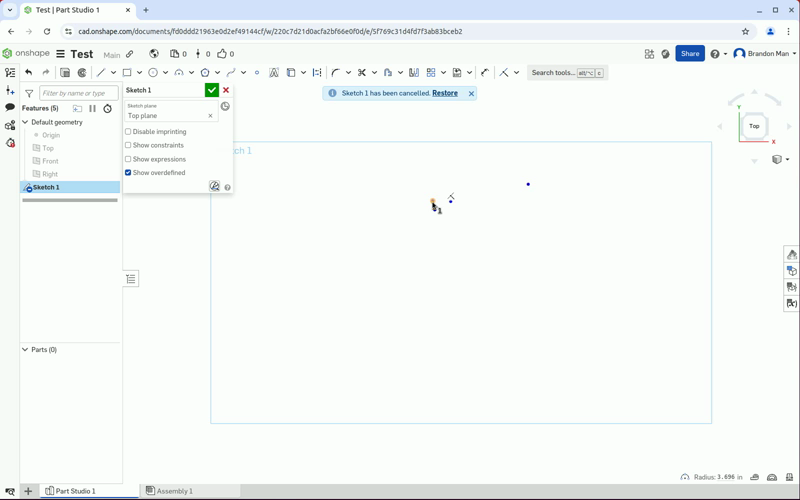
mouse_move(73, 352)
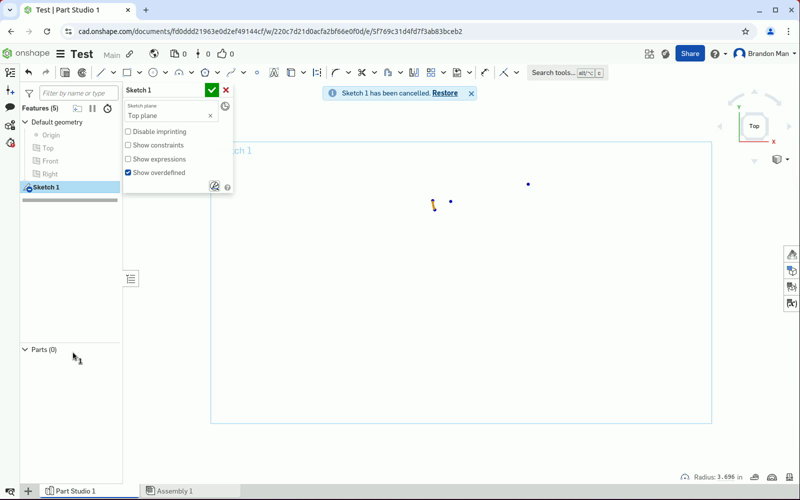
key(shift+y)
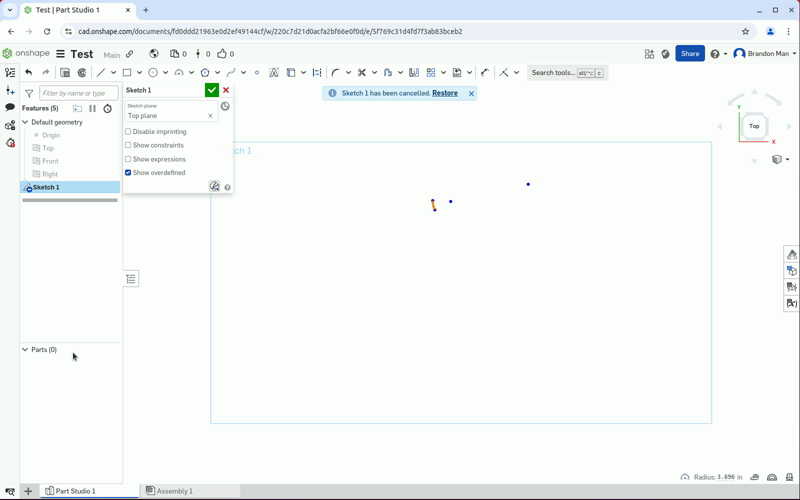
key(shift+e)
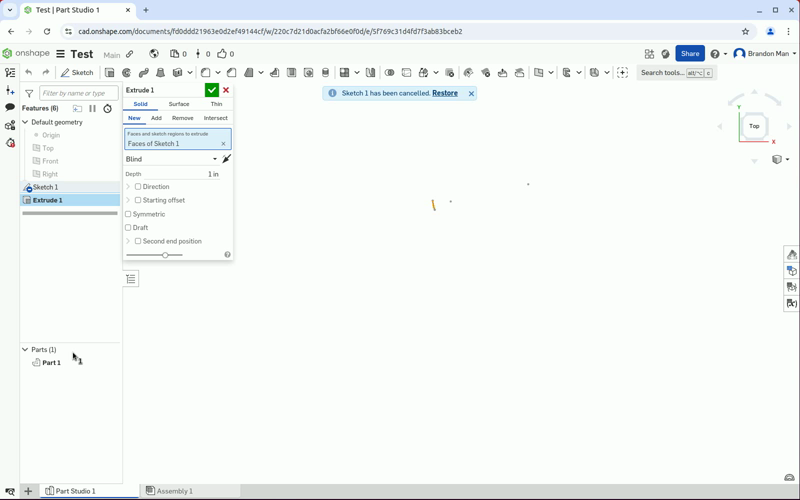
mouse_move(143, 106)
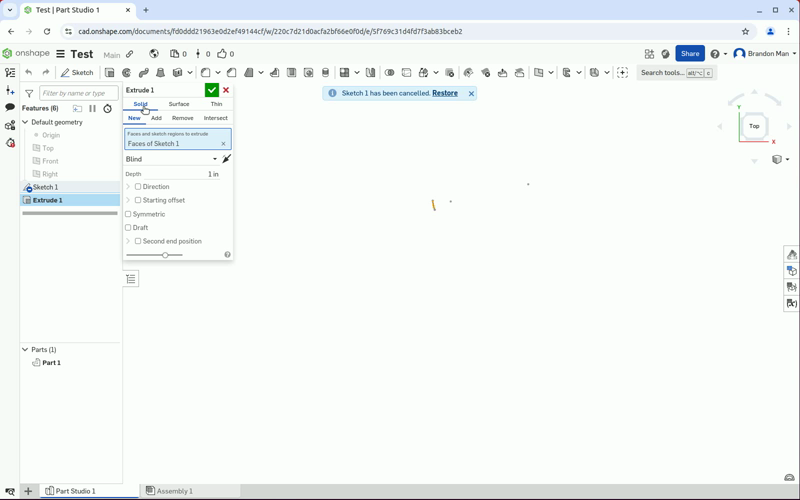
click(143, 106)
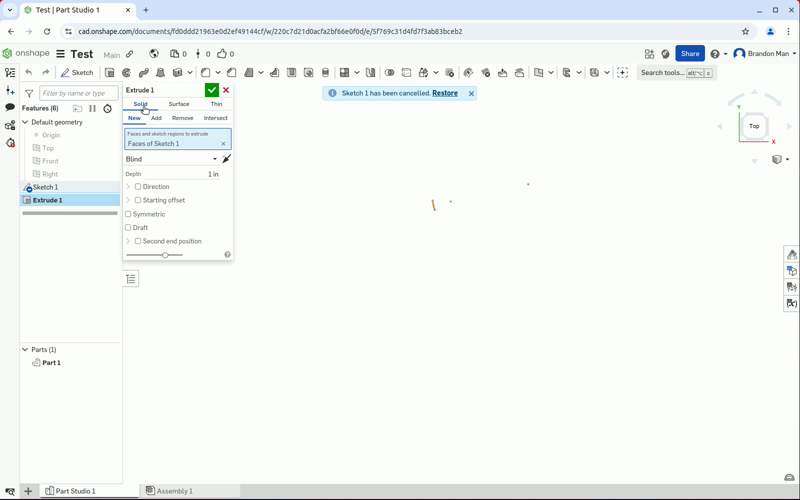
mouse_move(137, 120)
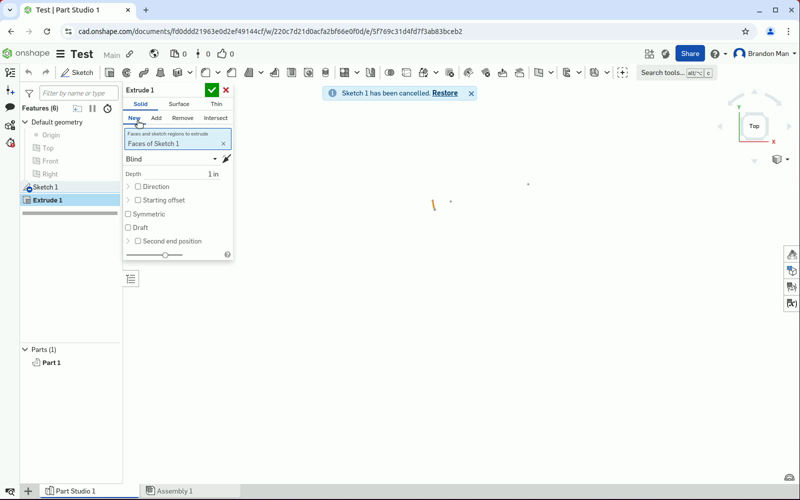
click(137, 120)
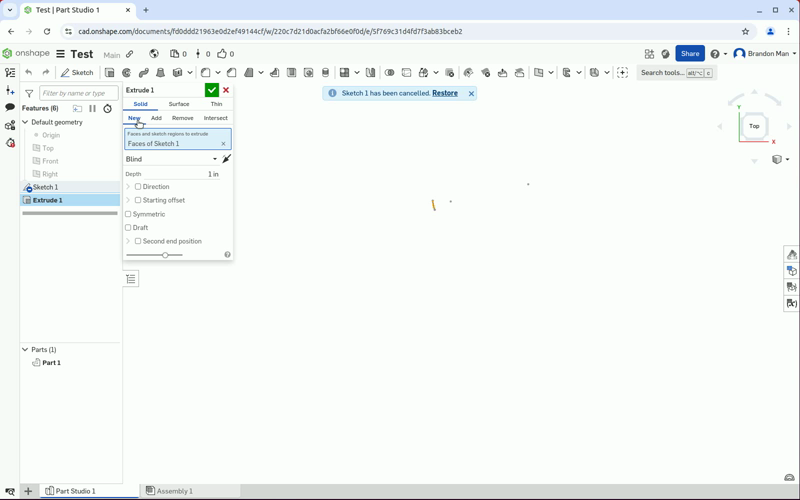
key(tab, 4)
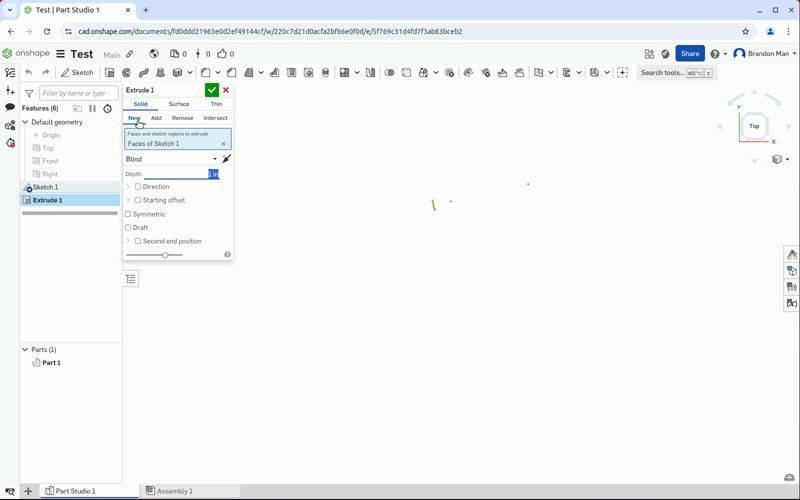
text(2.407)
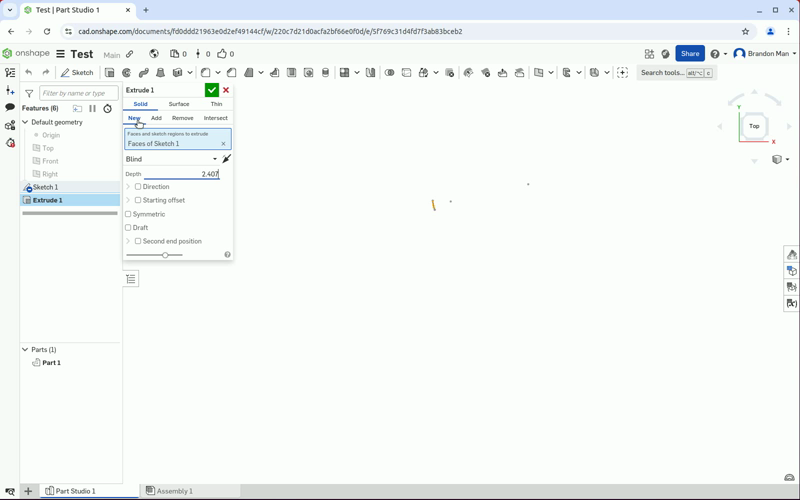
key(enter)
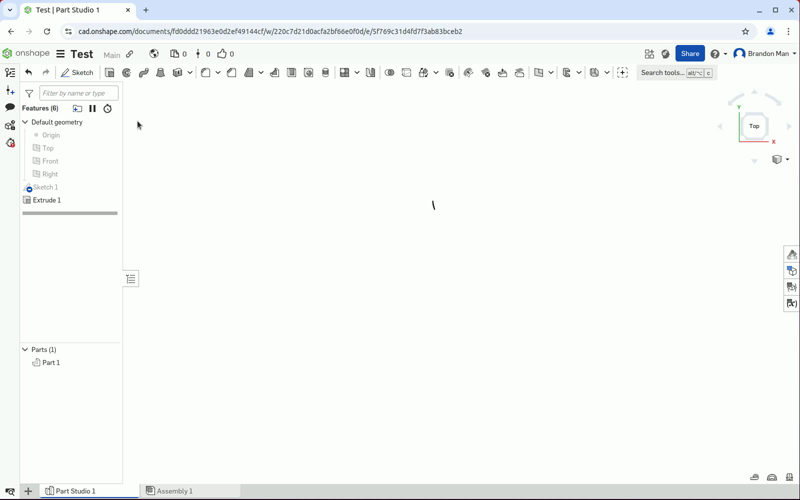
key(shift+h)
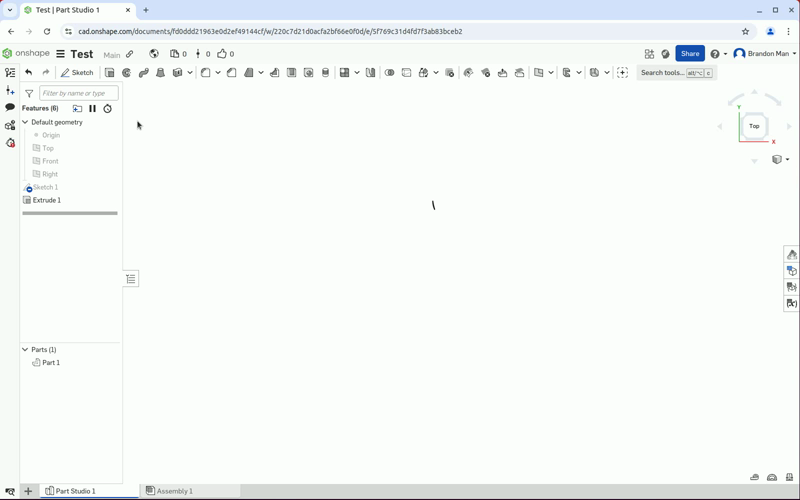
key(shift+h)
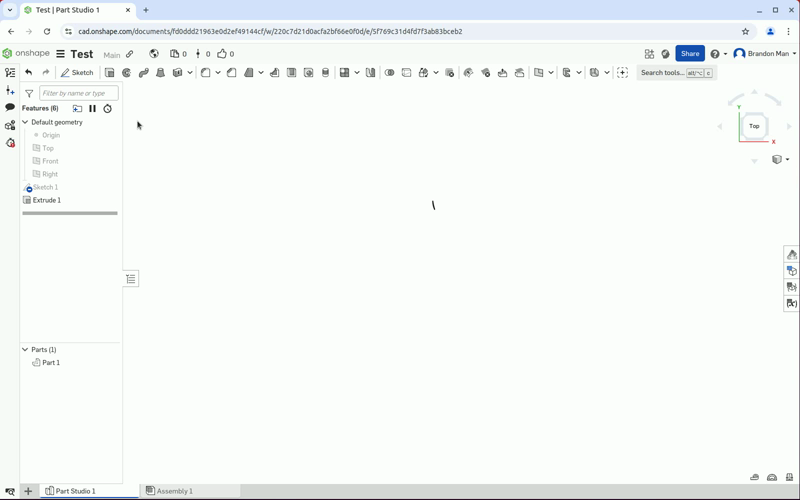
mouse_move(73, 189)
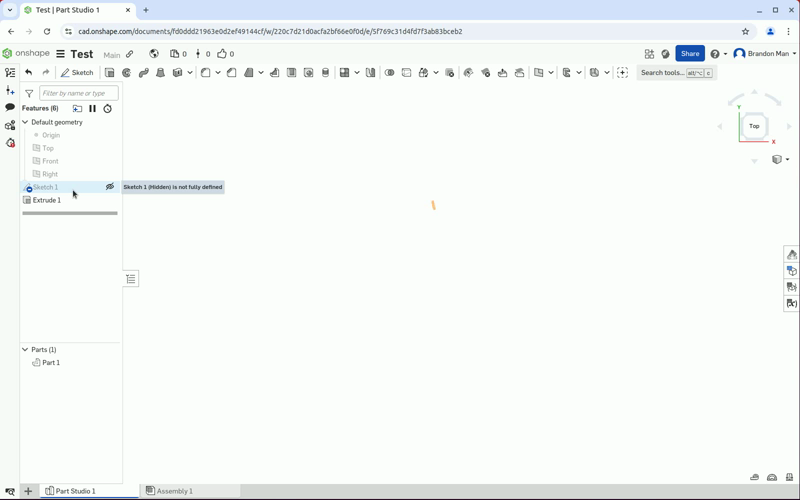
click(73, 189)
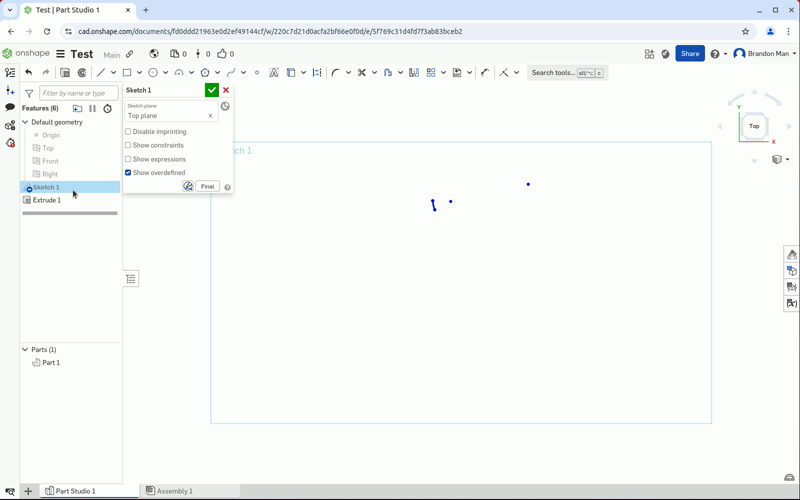
mouse_move(229, 92)
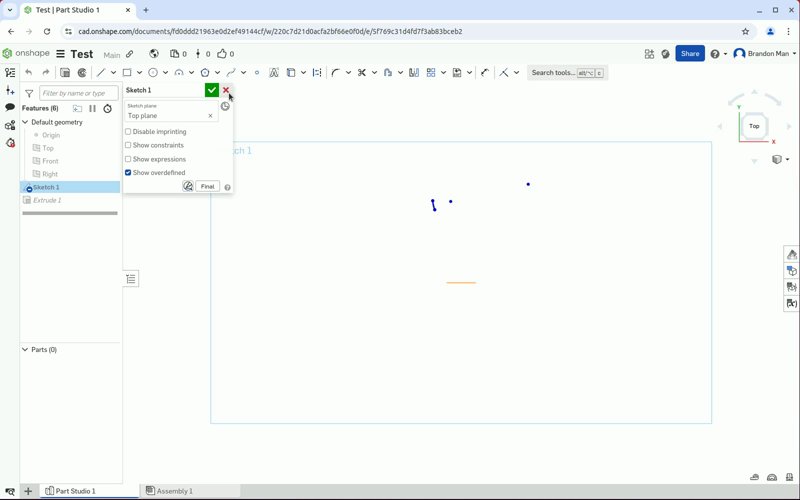
click(229, 92)
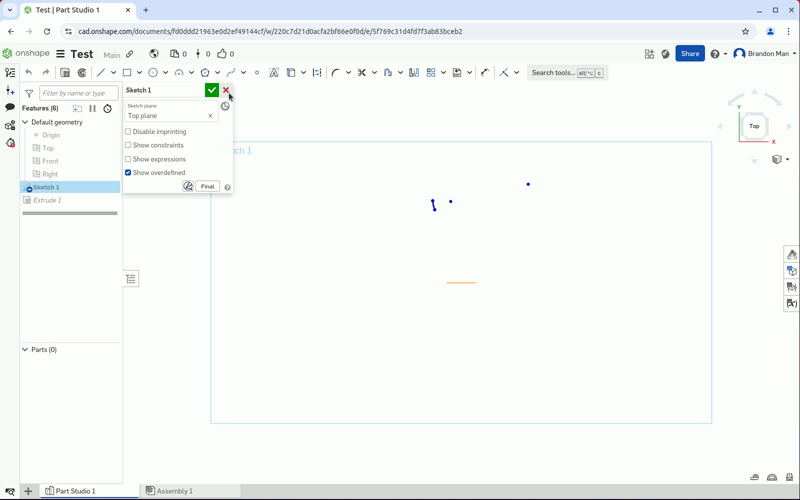
key(shift+s)
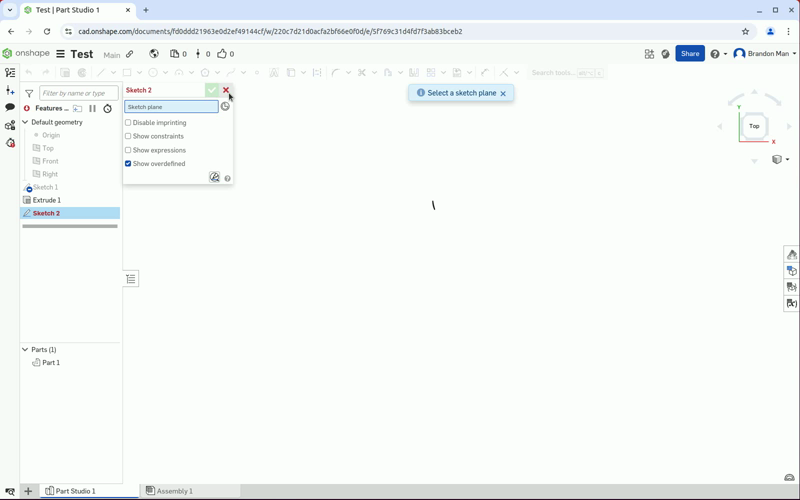
mouse_move(73, 150)
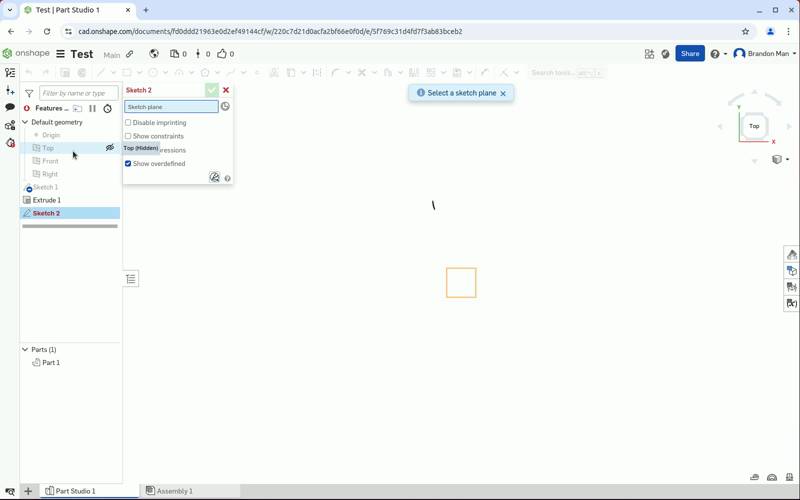
click(73, 150)
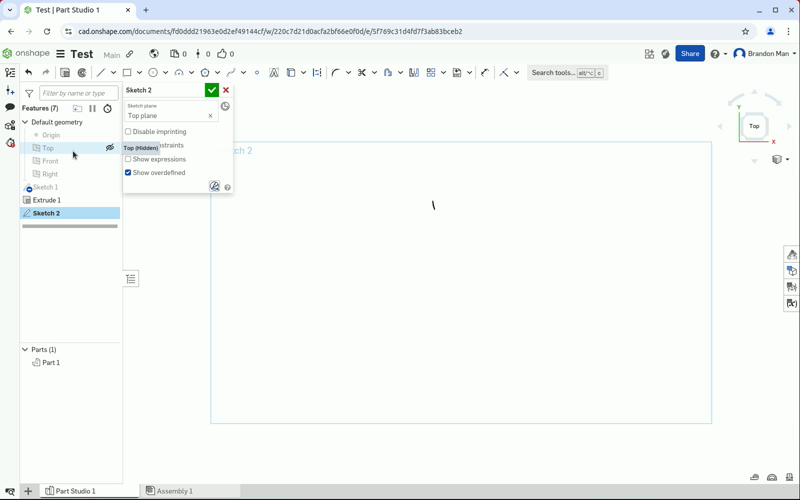
mouse_move(73, 352)
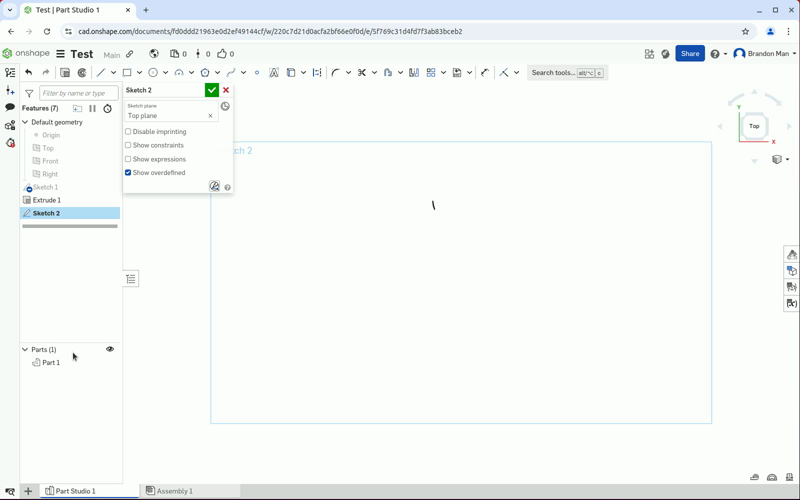
key(y)
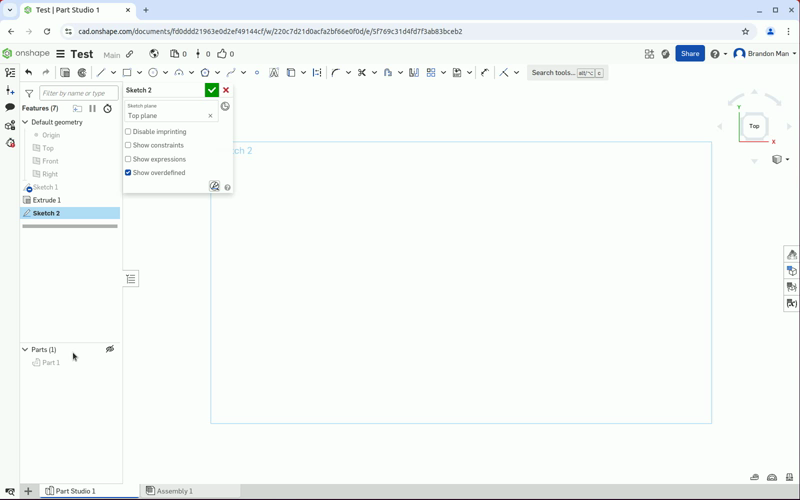
key(a)
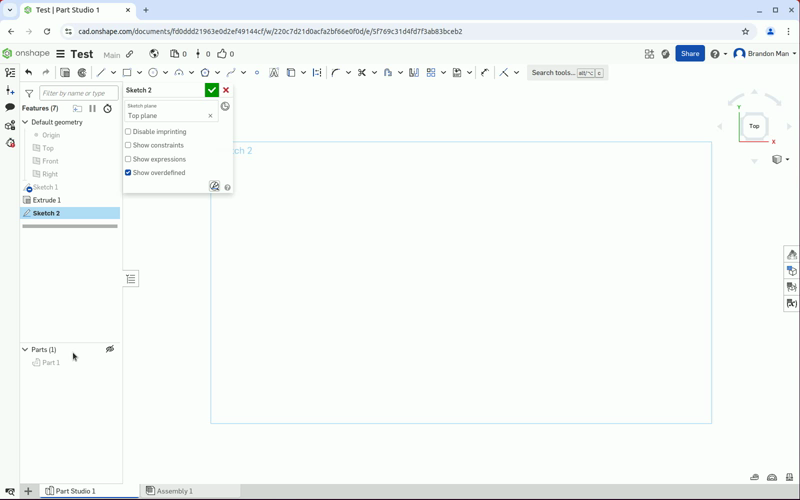
key_down(shift)
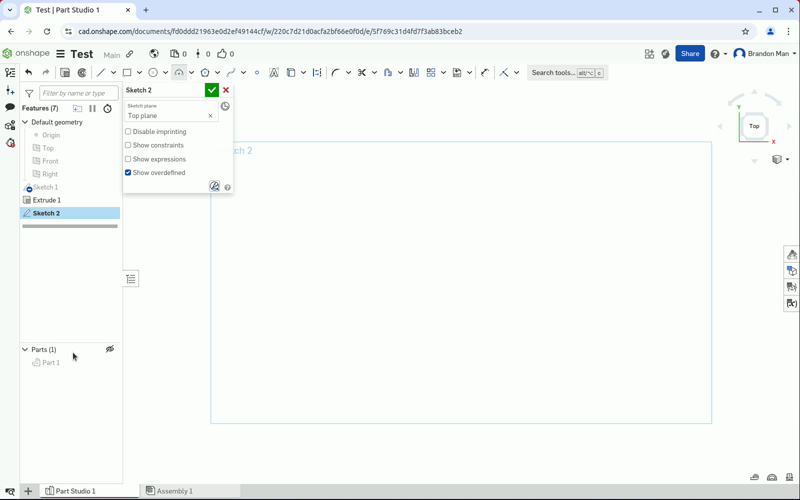
mouse_move(404, 348)
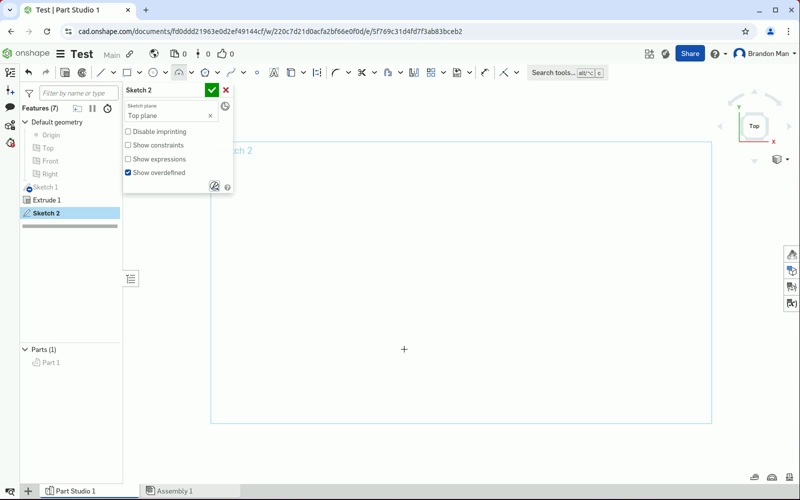
click(404, 348)
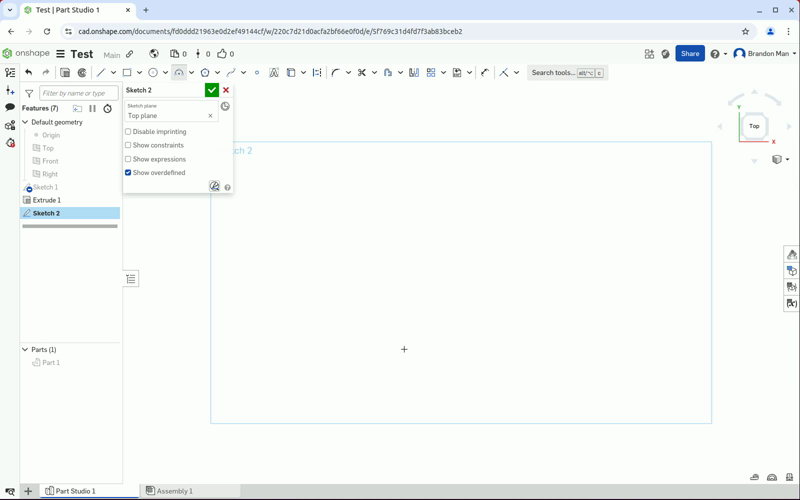
key_up(shift)
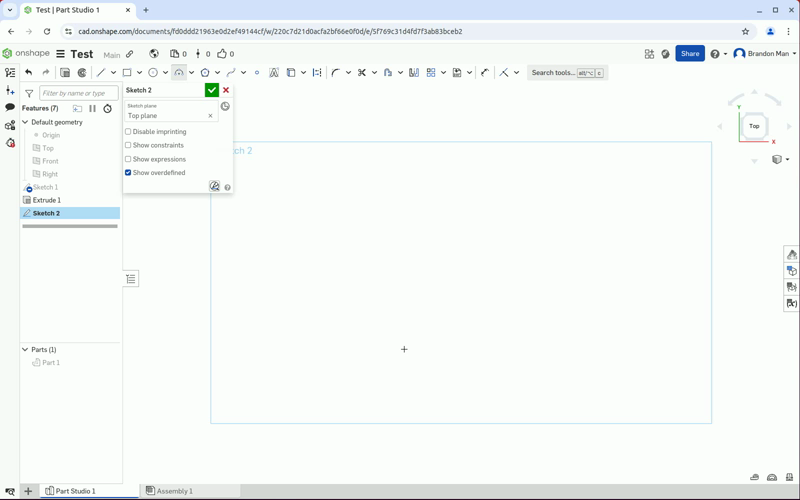
key_down(shift)
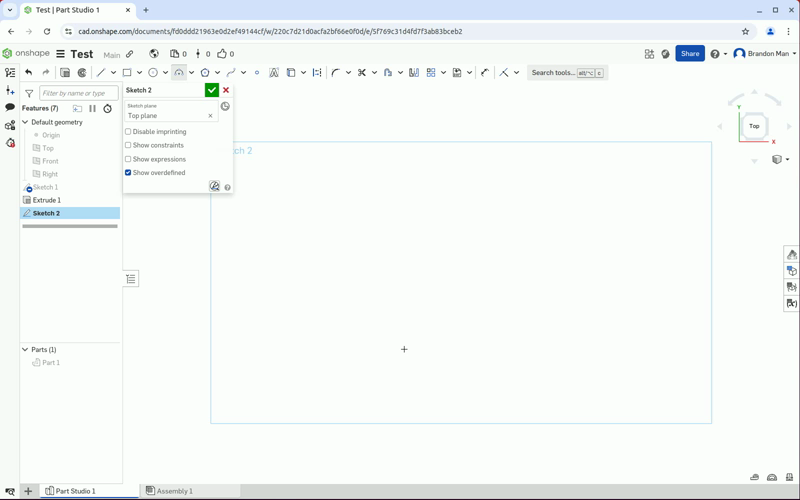
mouse_move(411, 342)
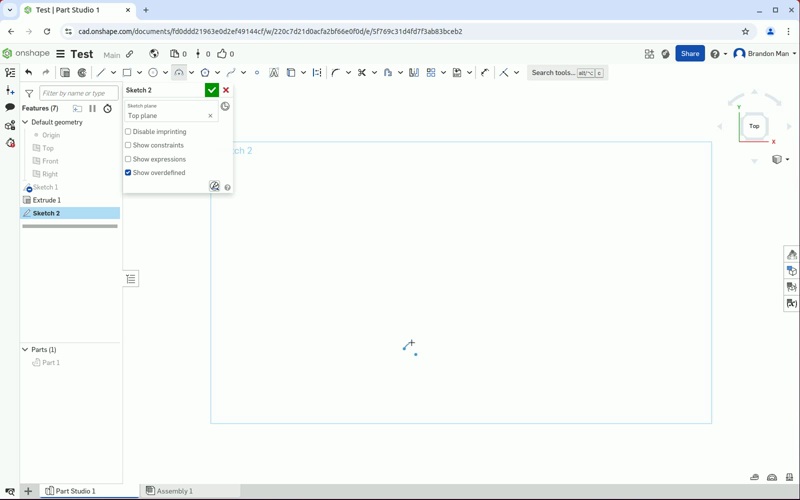
click(411, 342)
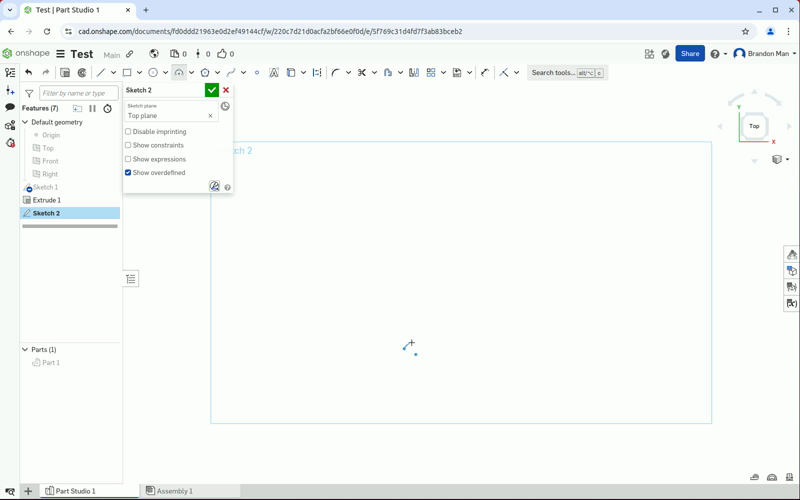
mouse_move(408, 345)
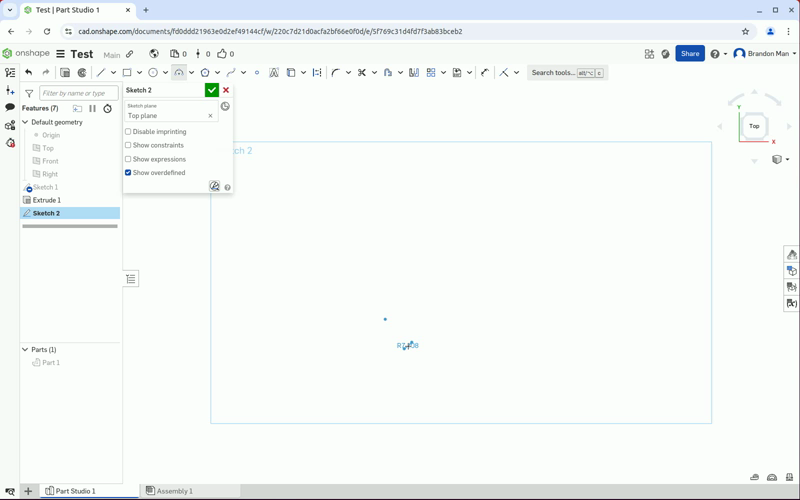
click(408, 345)
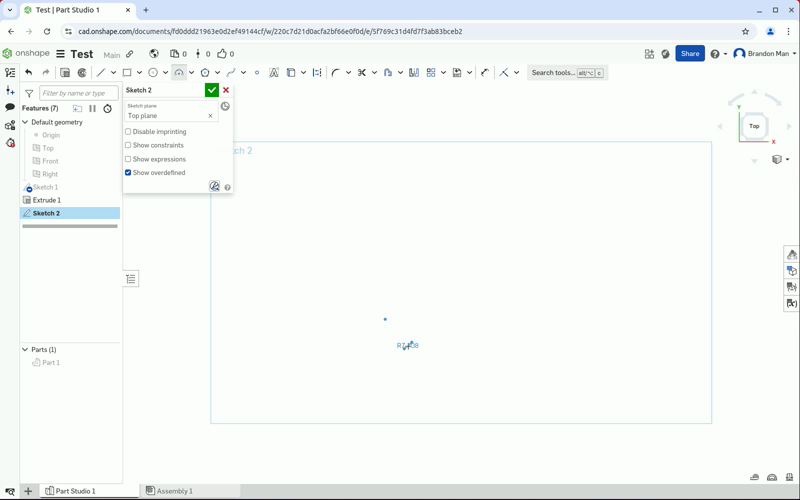
key_up(shift)
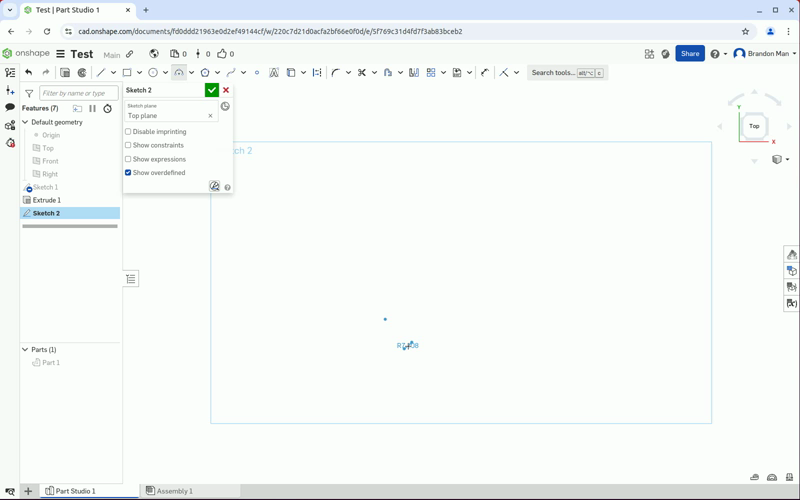
mouse_move(411, 342)
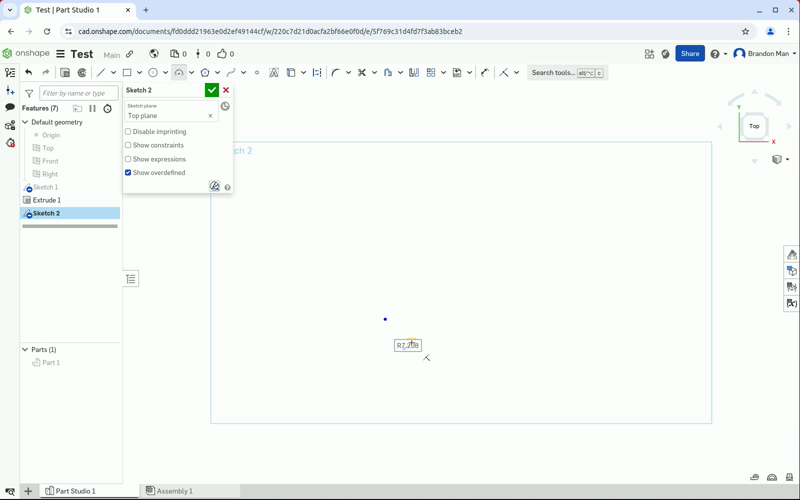
click(411, 342)
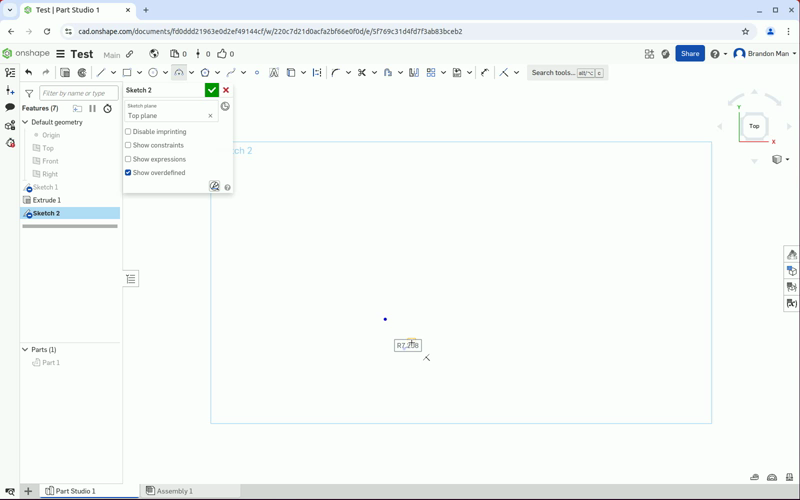
mouse_move(404, 348)
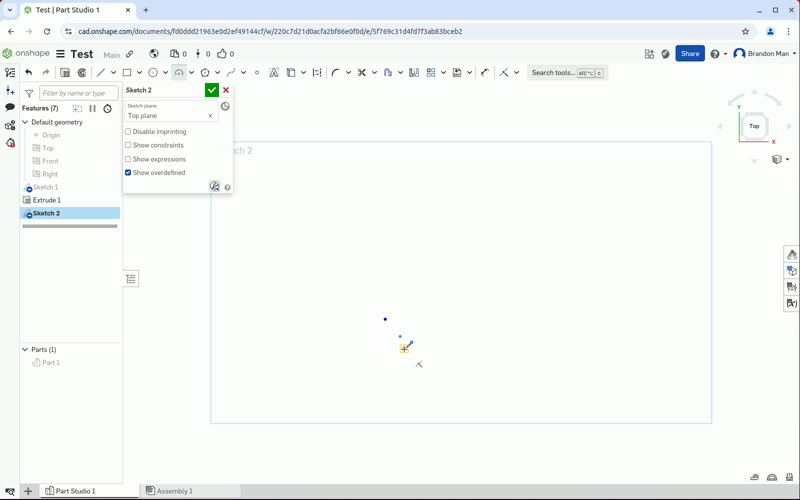
click(404, 348)
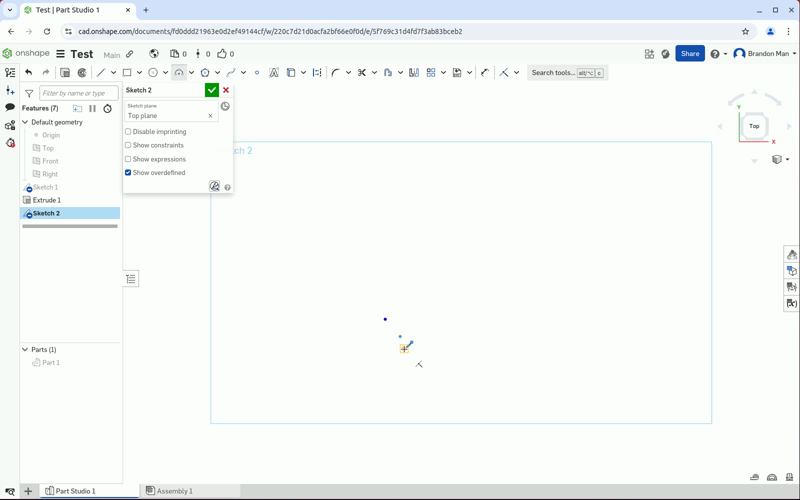
key_down(shift)
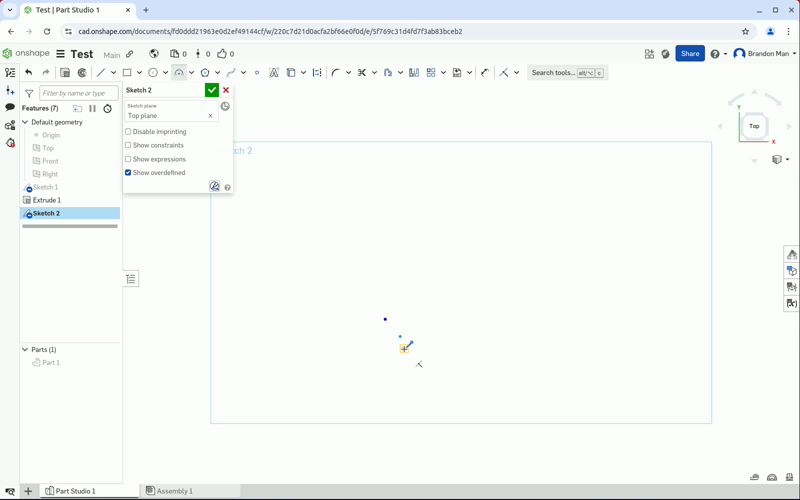
mouse_move(407, 345)
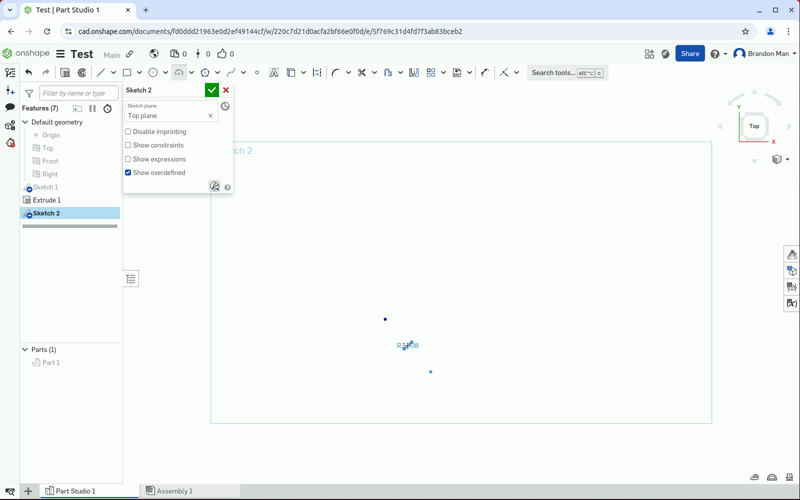
click(407, 345)
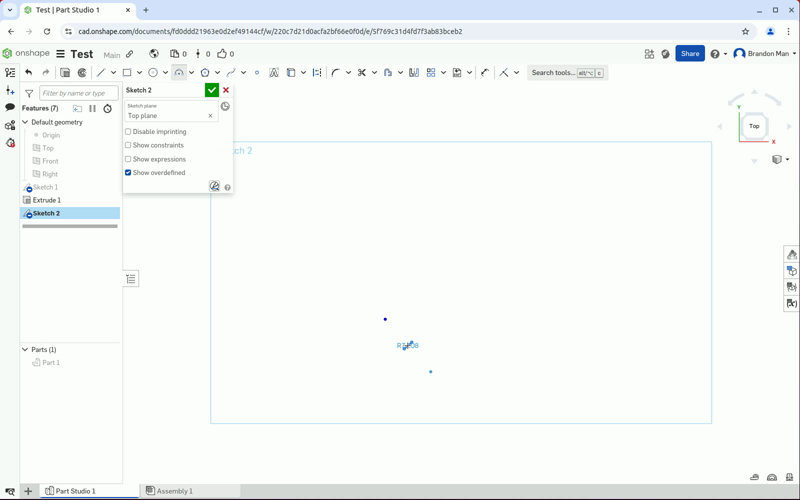
key_up(shift)
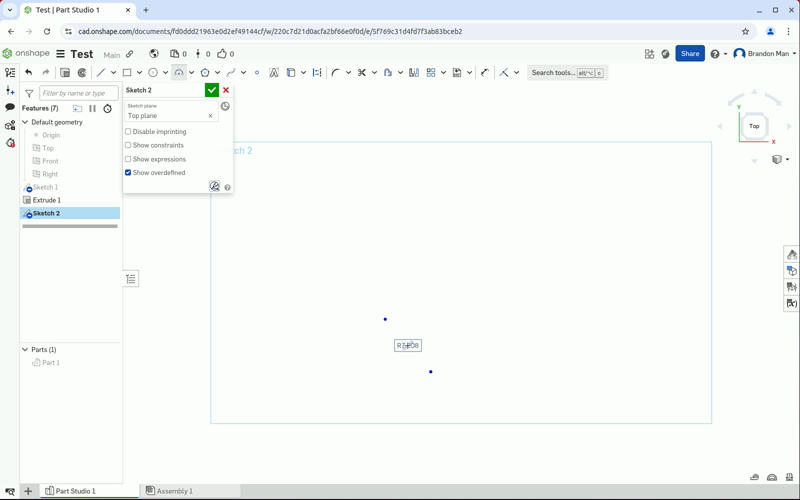
key(esc)
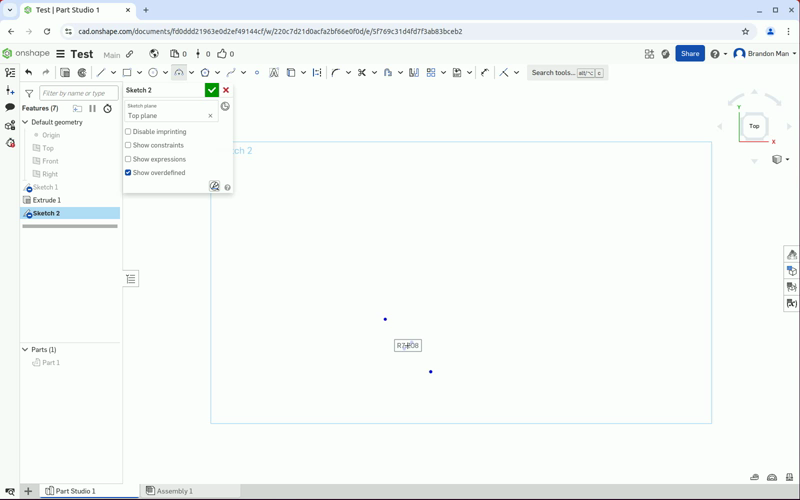
mouse_move(406, 347)
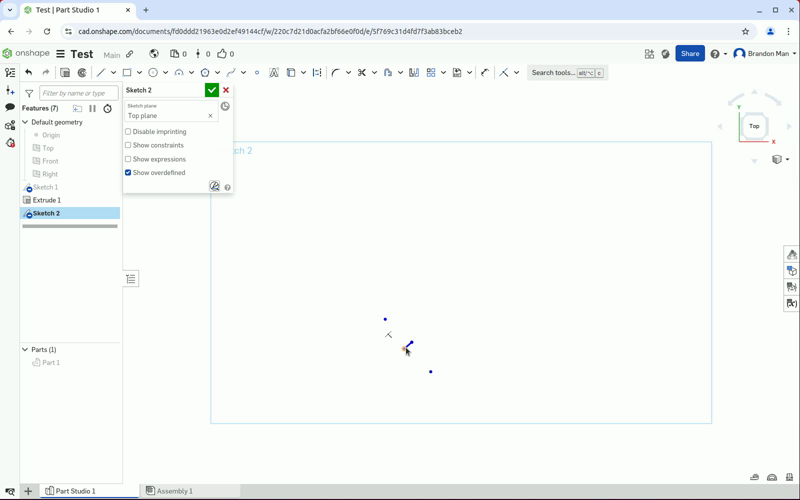
scroll(6)
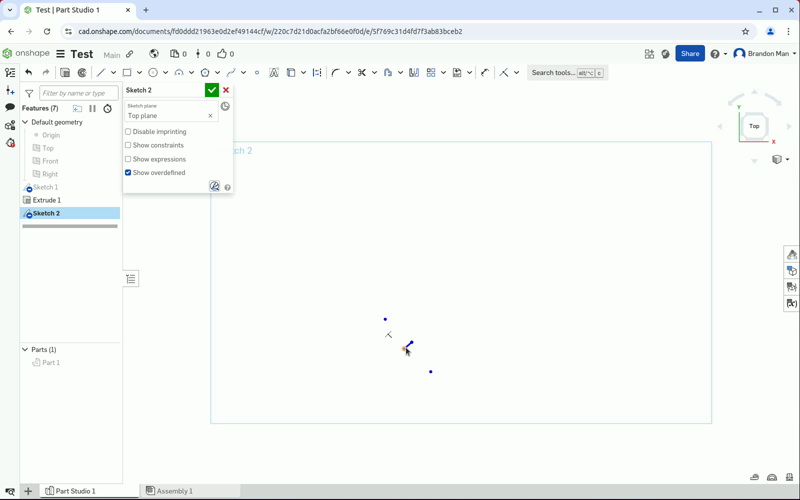
scroll(6)
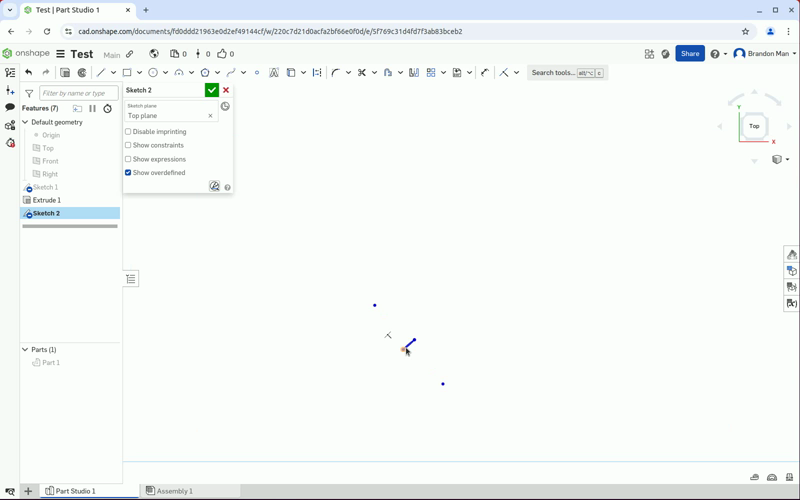
scroll(6)
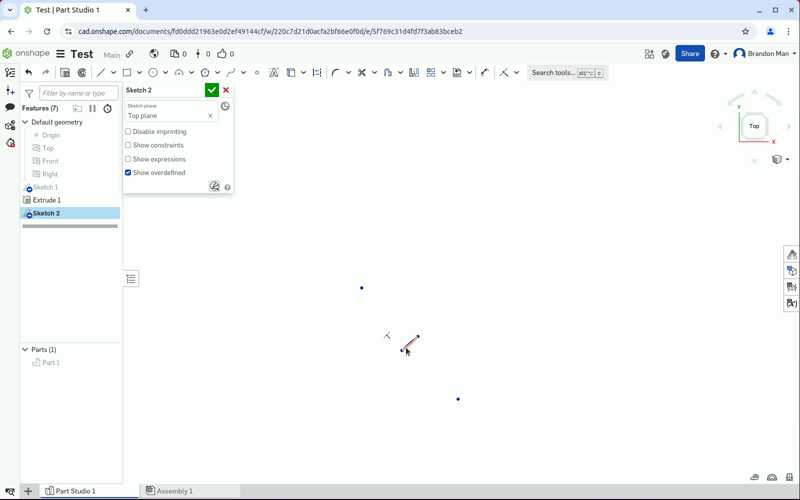
scroll(6)
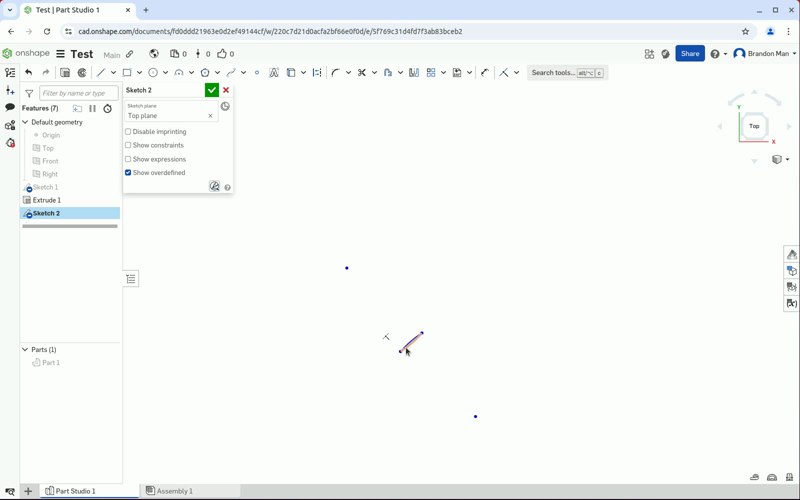
scroll(6)
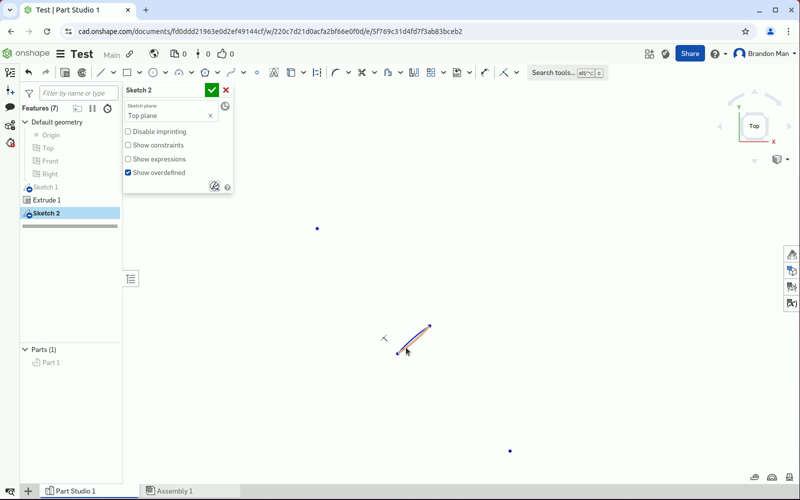
scroll(6)
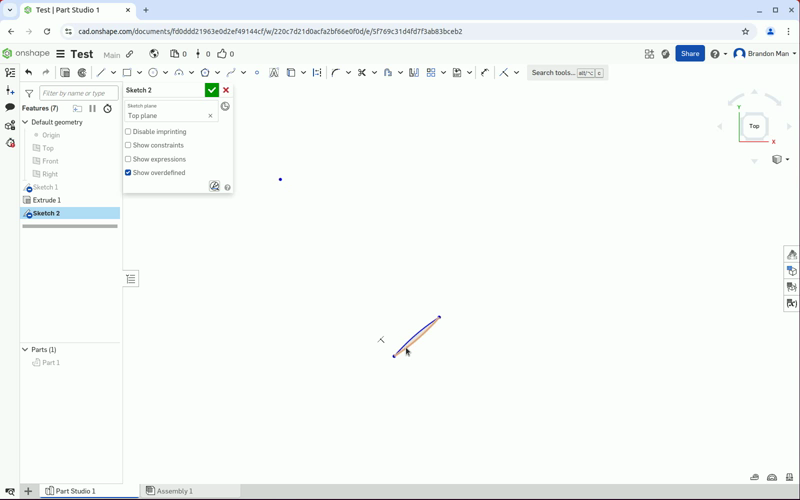
scroll(6)
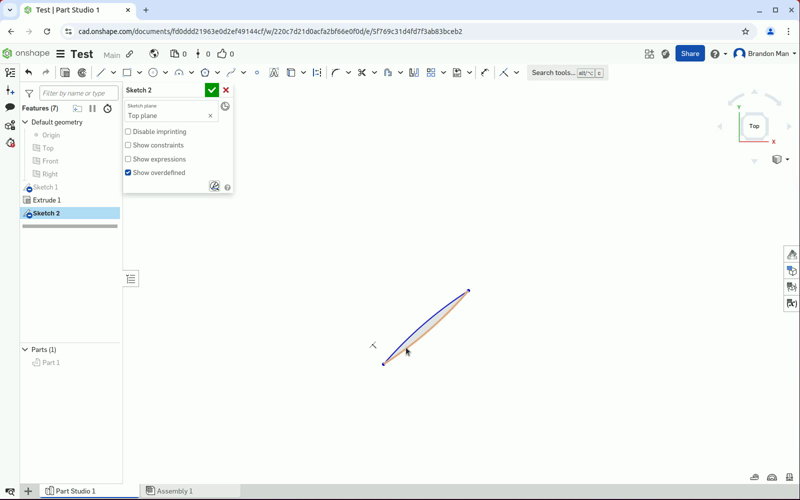
click(406, 347)
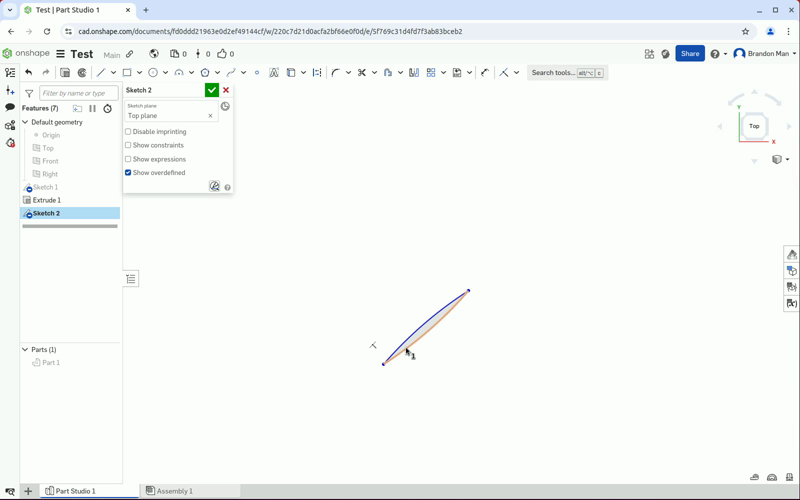
scroll(-6)
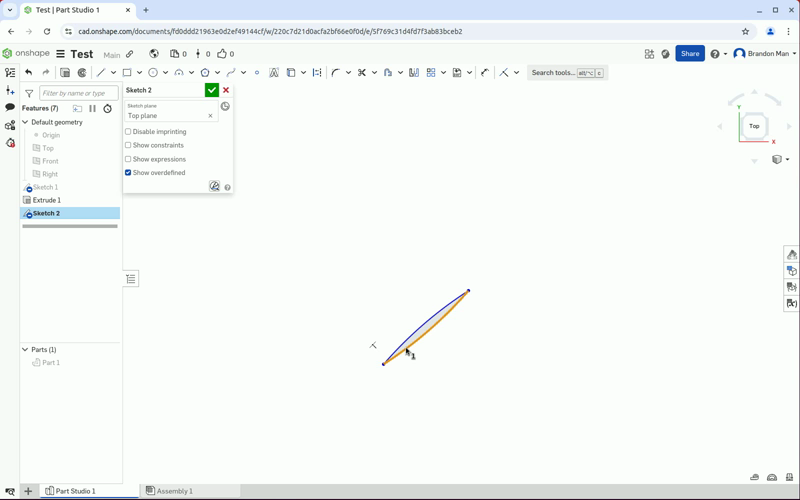
scroll(-6)
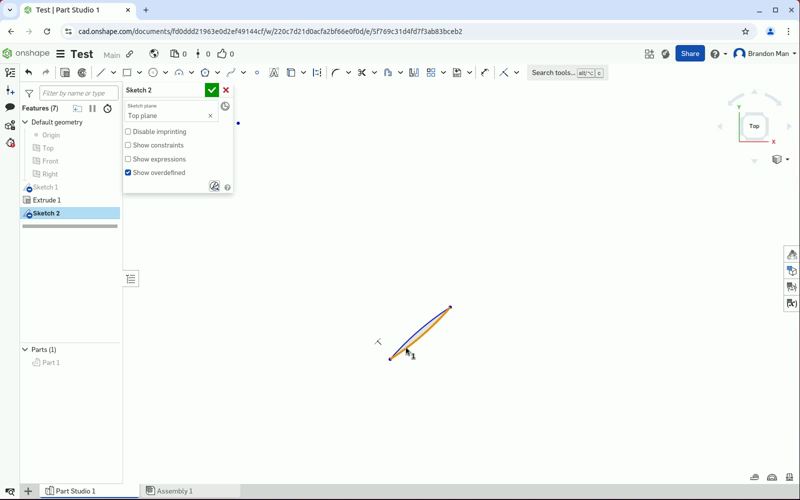
scroll(-6)
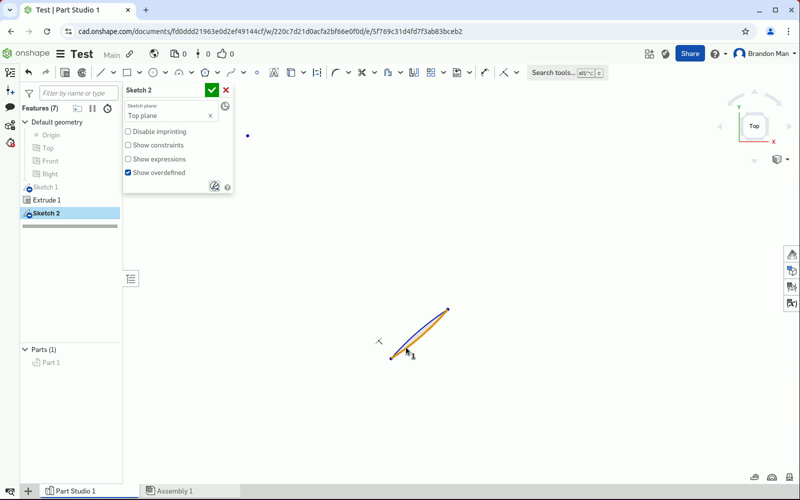
scroll(-6)
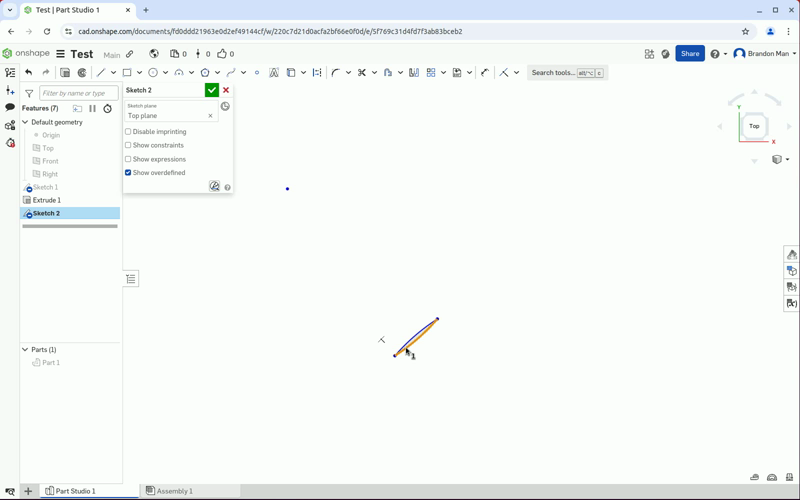
scroll(-6)
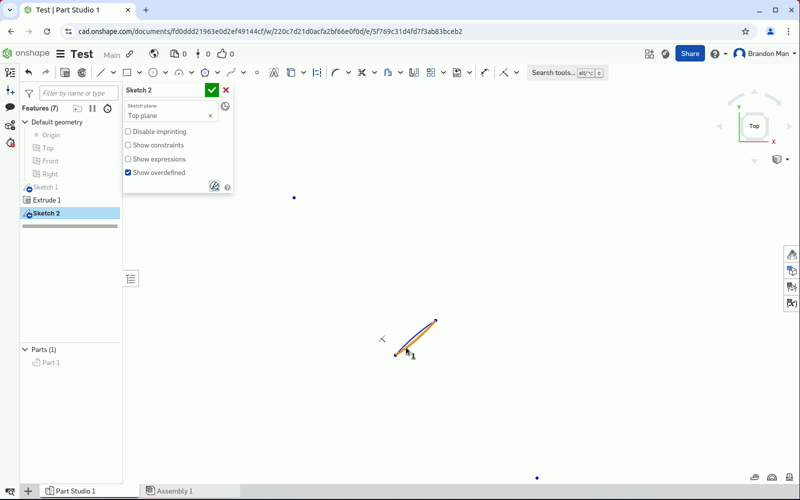
scroll(-6)
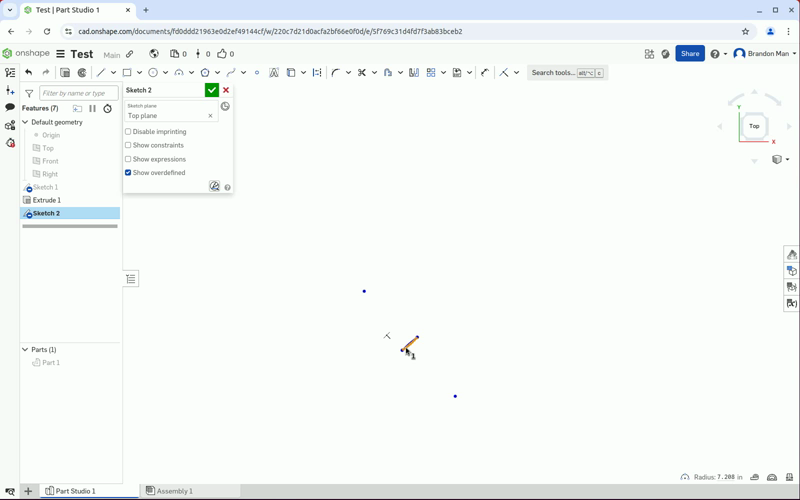
scroll(-6)
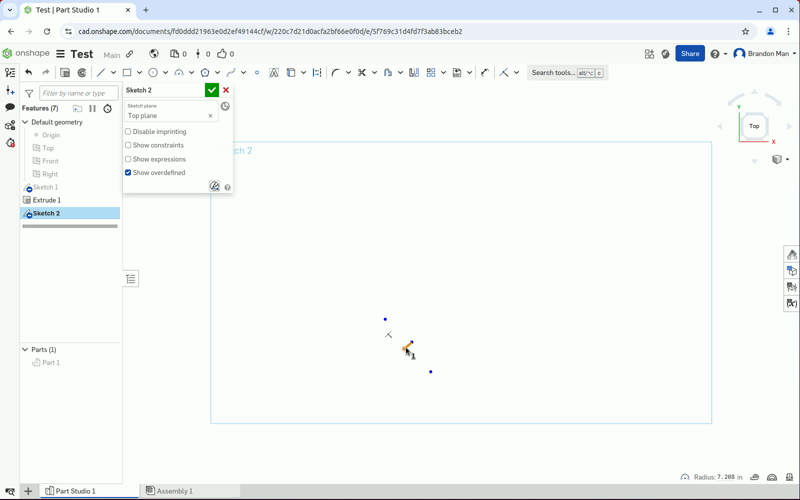
mouse_move(73, 352)
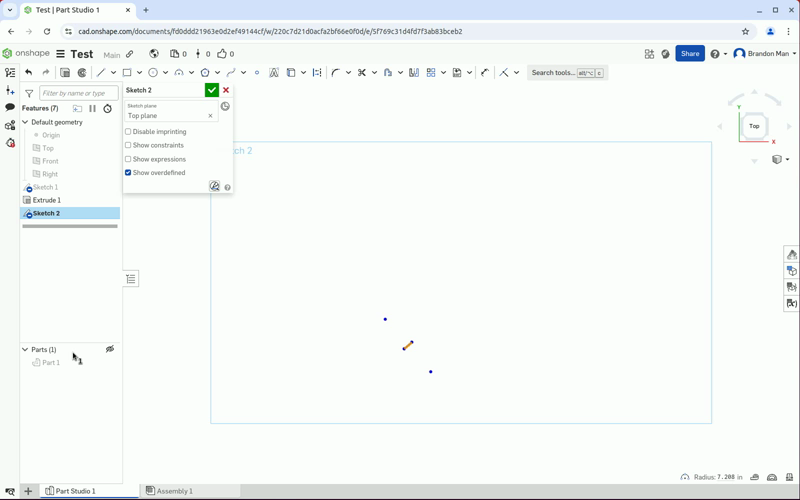
key(shift+y)
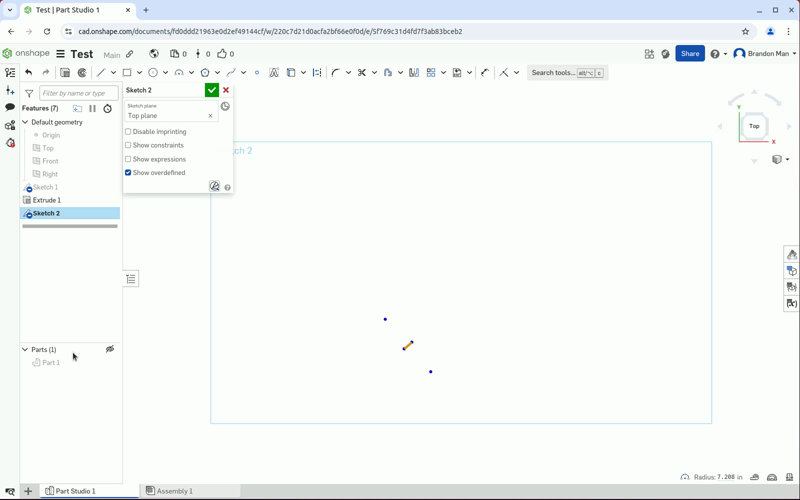
key(shift+e)
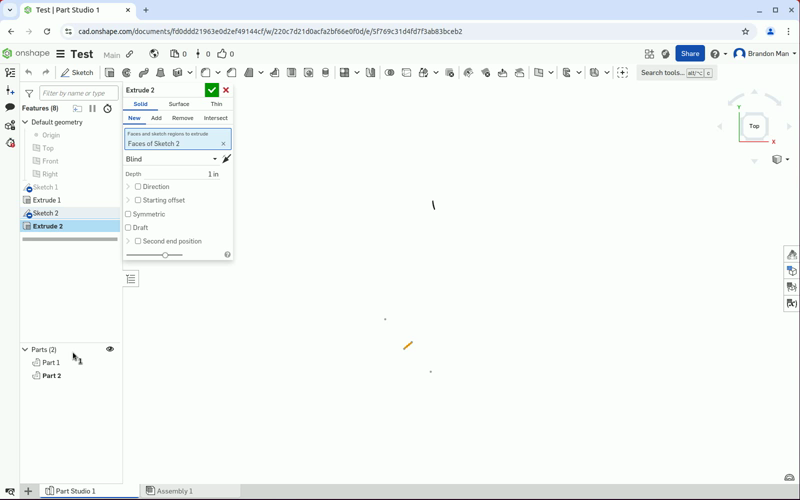
mouse_move(143, 106)
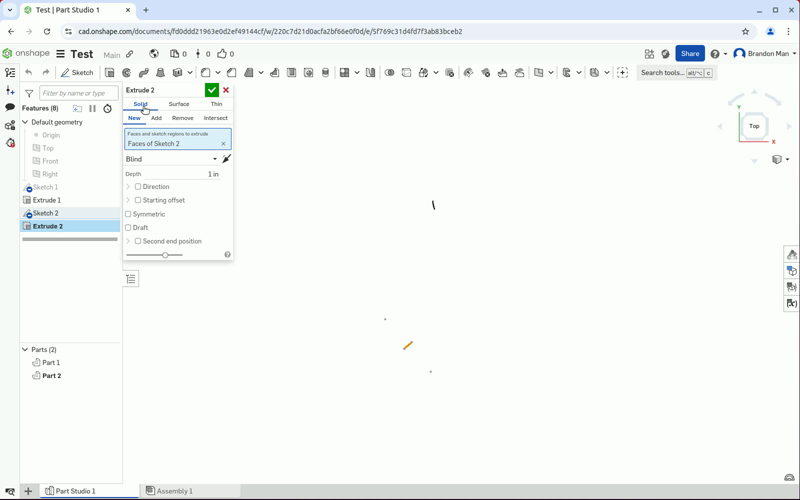
click(143, 106)
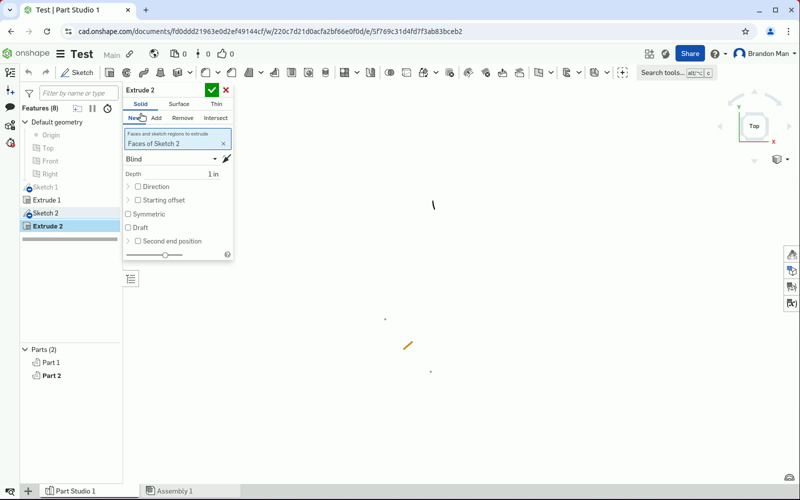
mouse_move(137, 120)
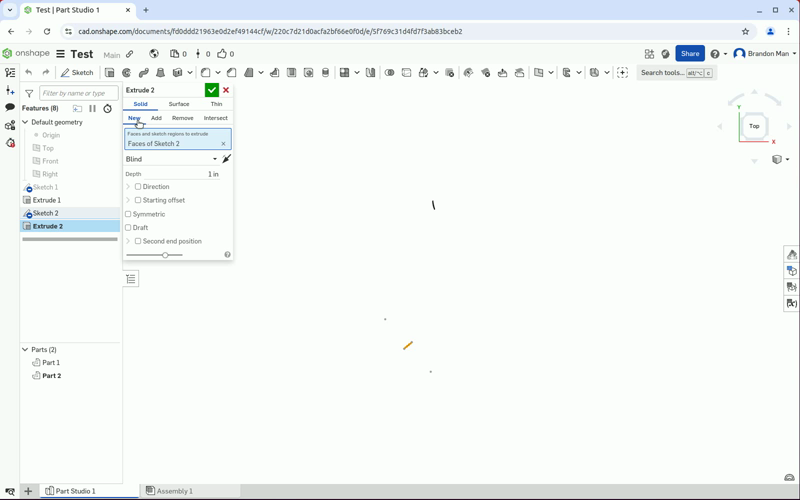
click(137, 120)
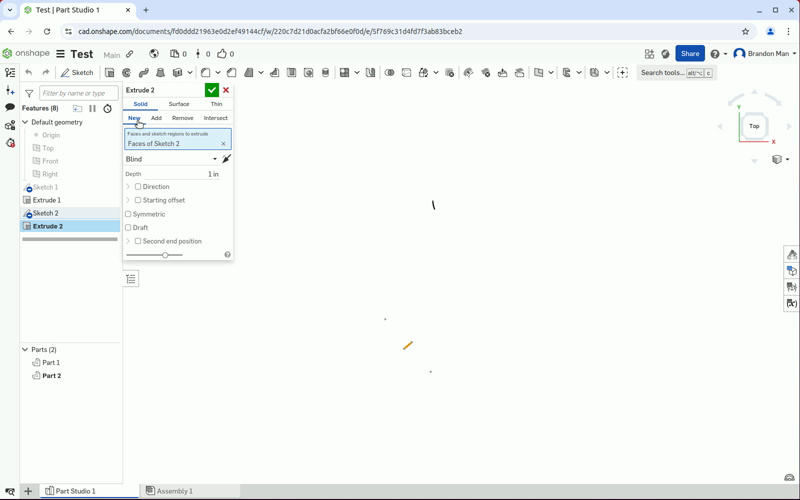
key(tab, 4)
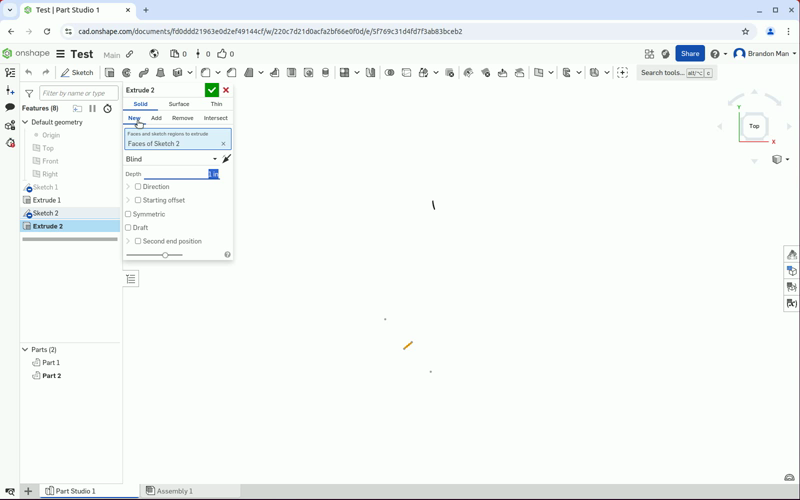
text(2.407)
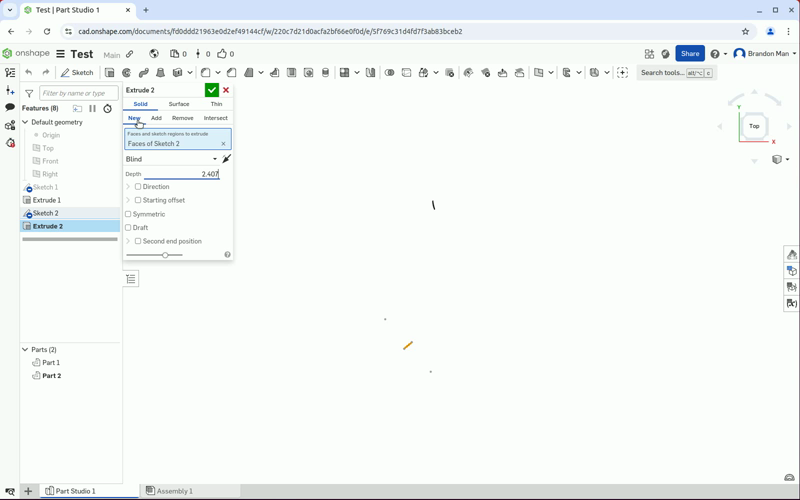
key(enter)
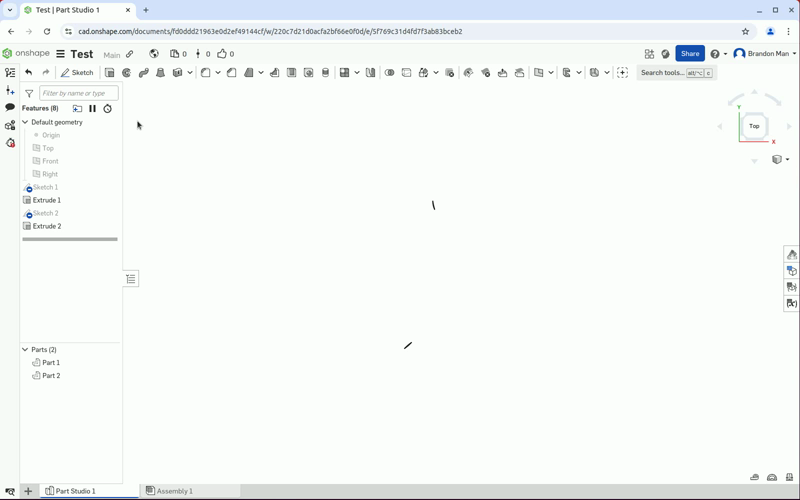
key(shift+h)
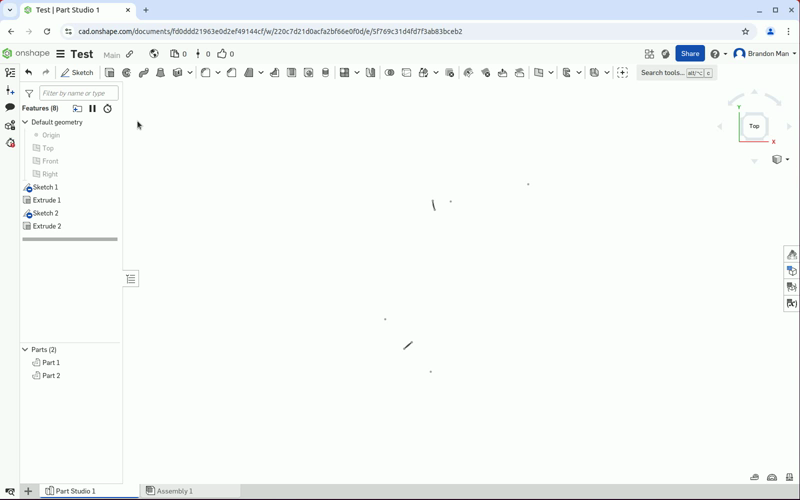
key(shift+h)
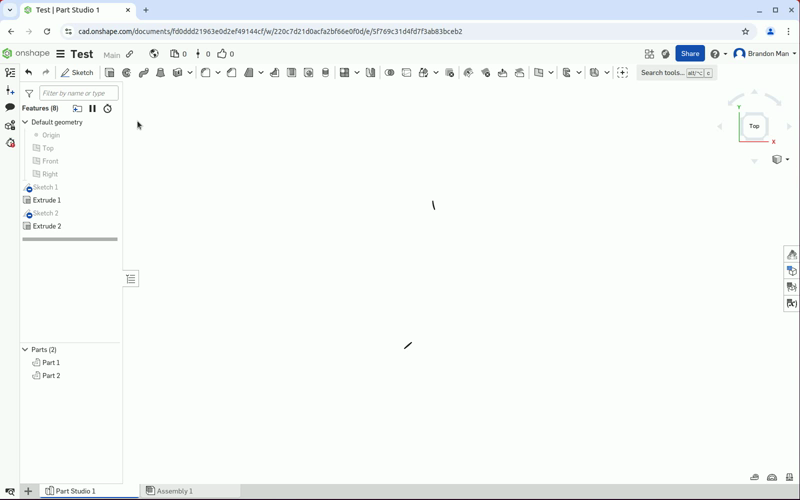
mouse_move(73, 189)
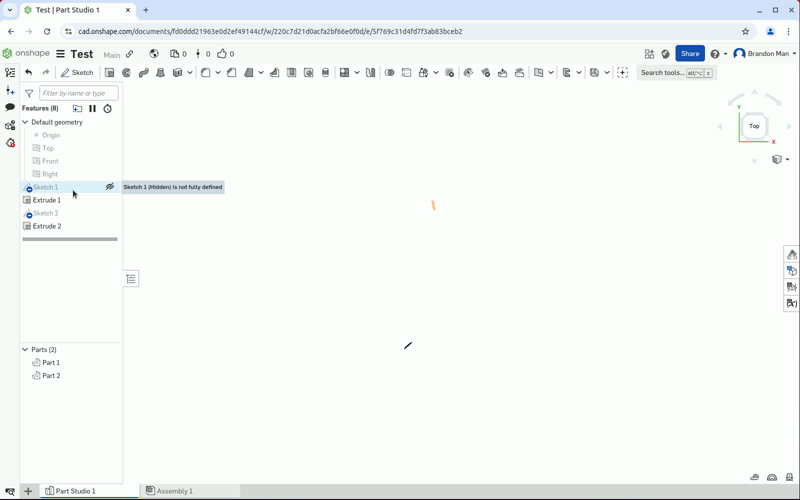
click(73, 189)
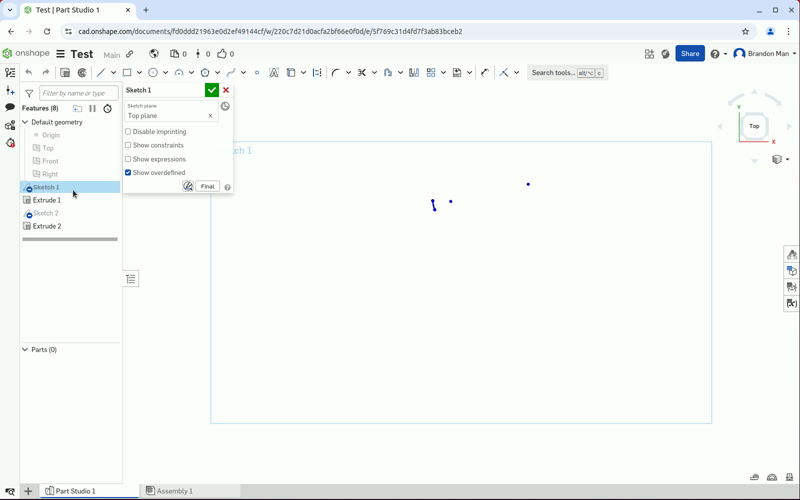
mouse_move(229, 92)
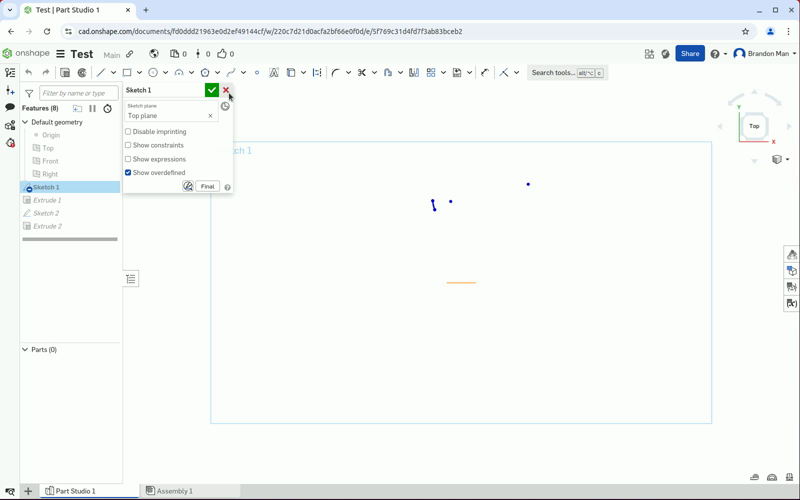
click(229, 92)
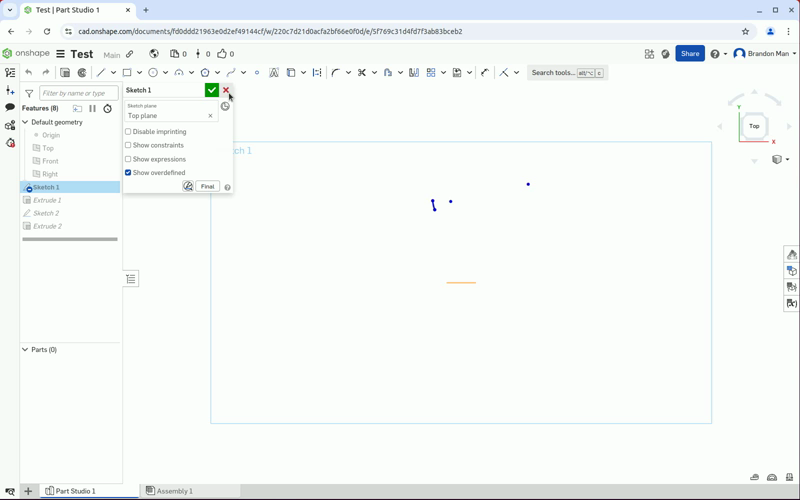
key(shift+s)
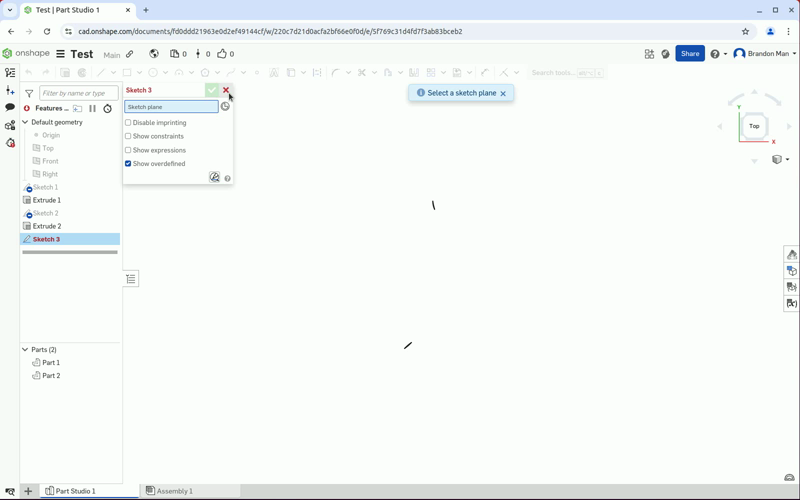
mouse_move(73, 150)
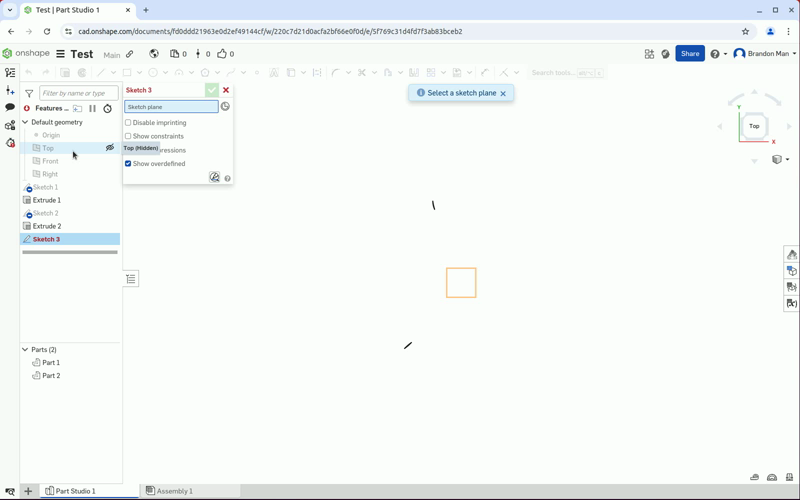
click(73, 150)
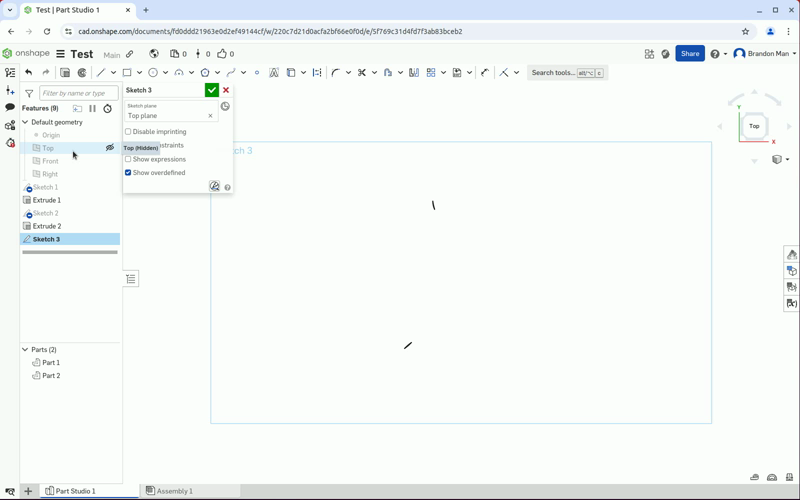
mouse_move(73, 352)
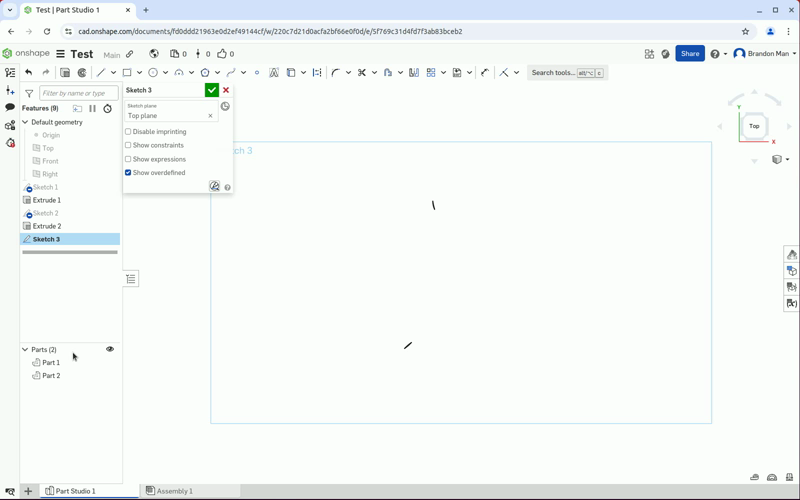
key(y)
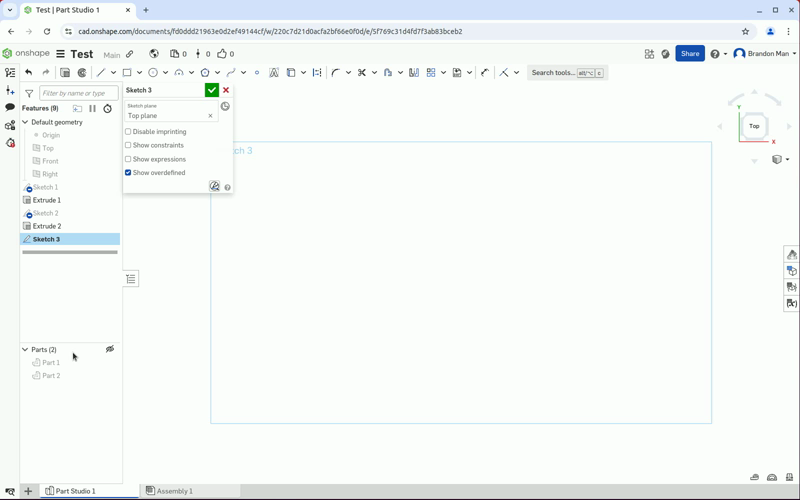
key(a)
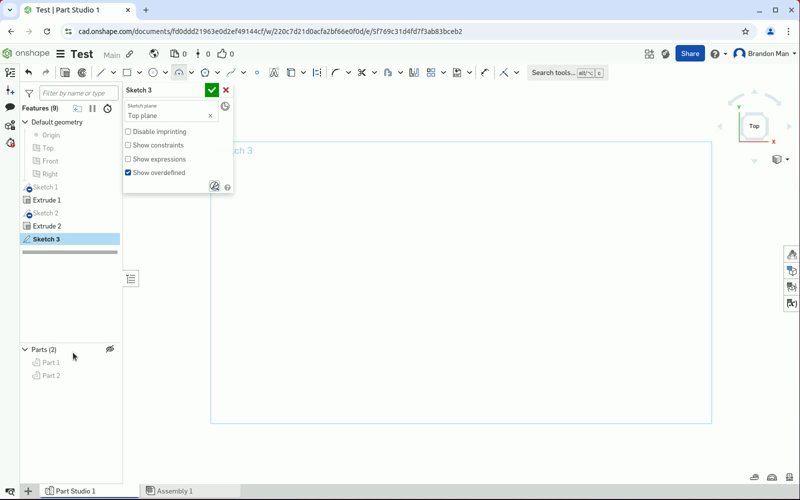
key_down(shift)
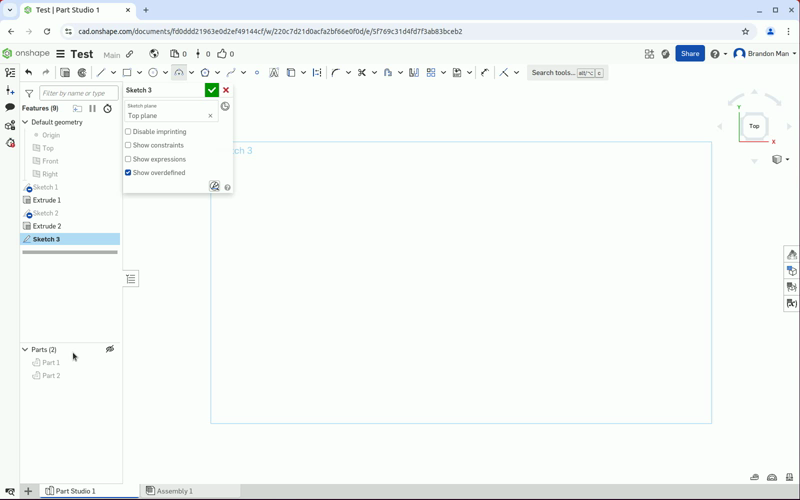
mouse_move(537, 297)
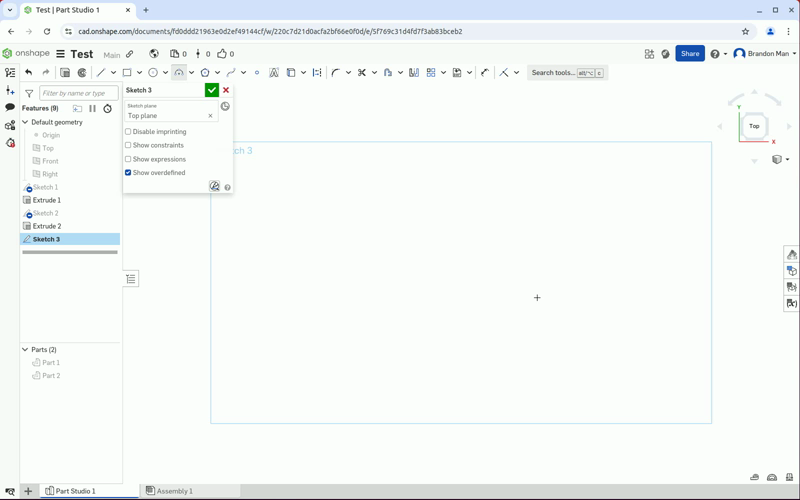
click(537, 297)
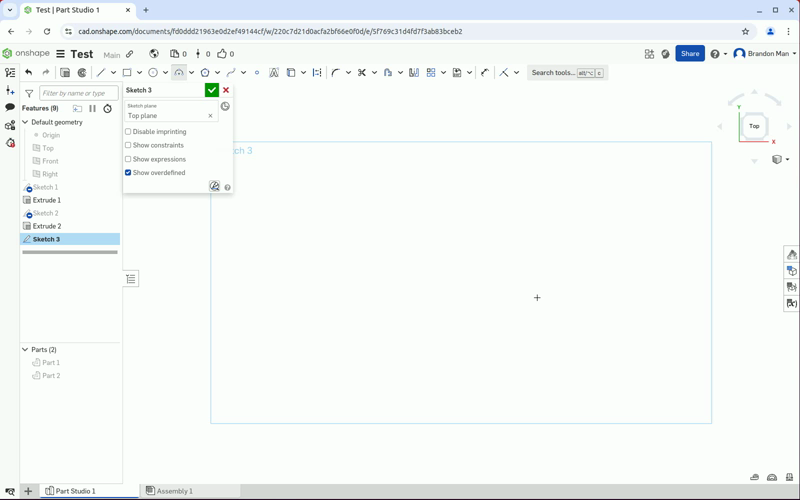
key_up(shift)
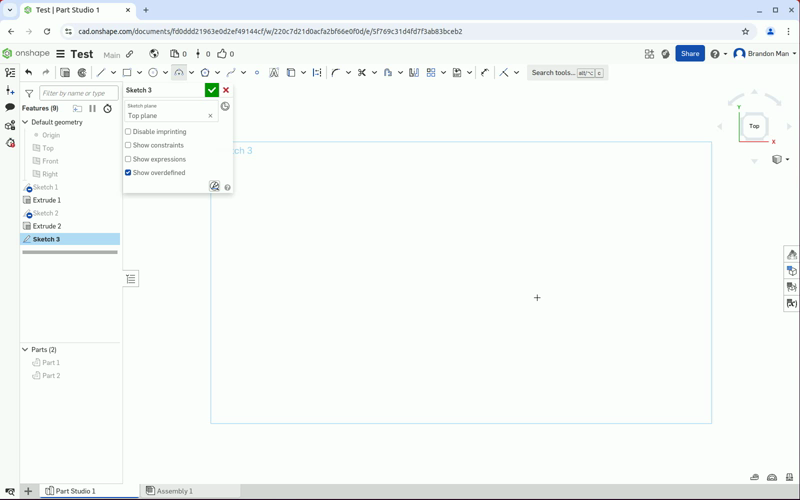
key_down(shift)
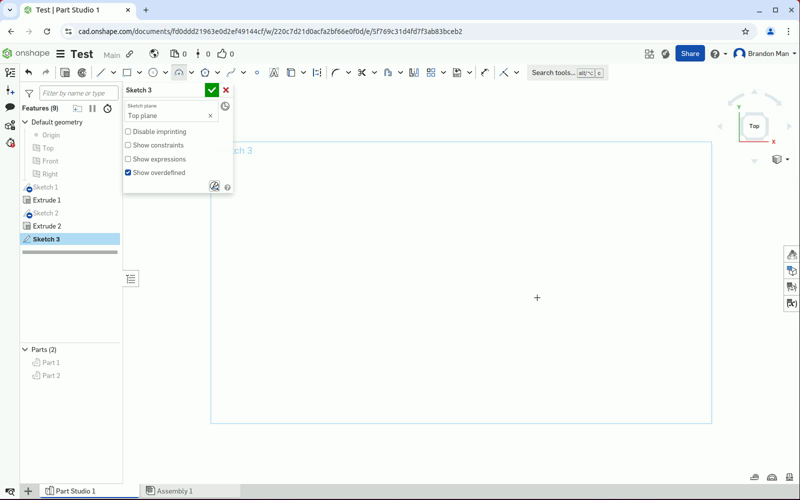
mouse_move(546, 299)
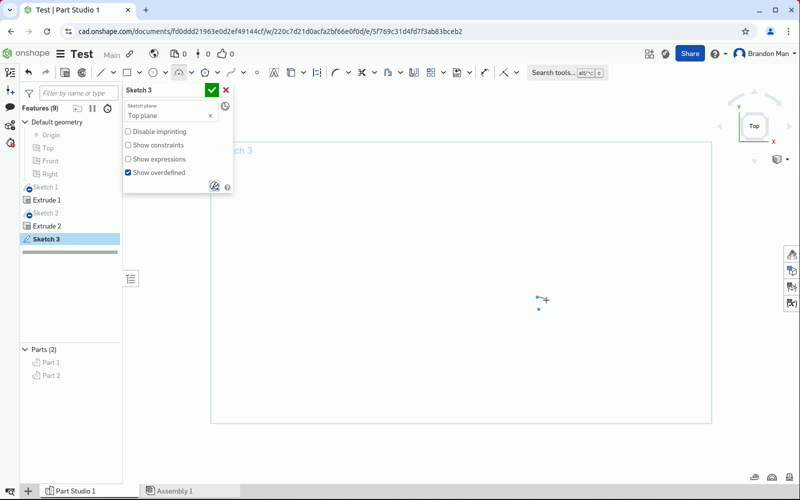
click(546, 299)
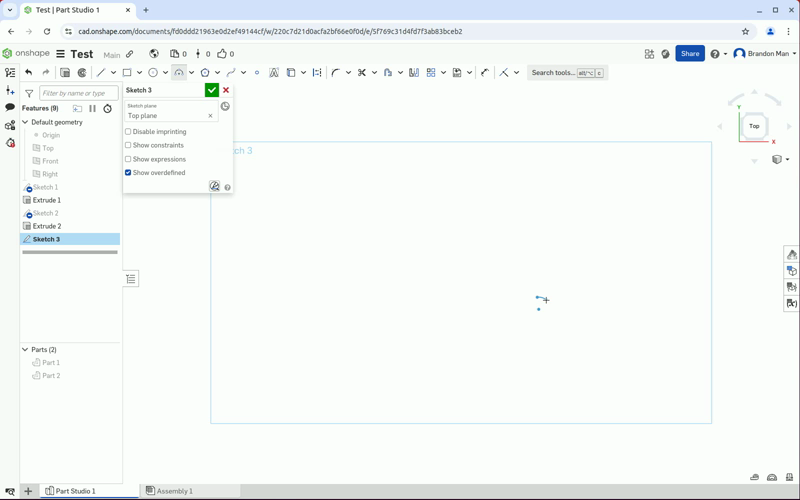
mouse_move(541, 298)
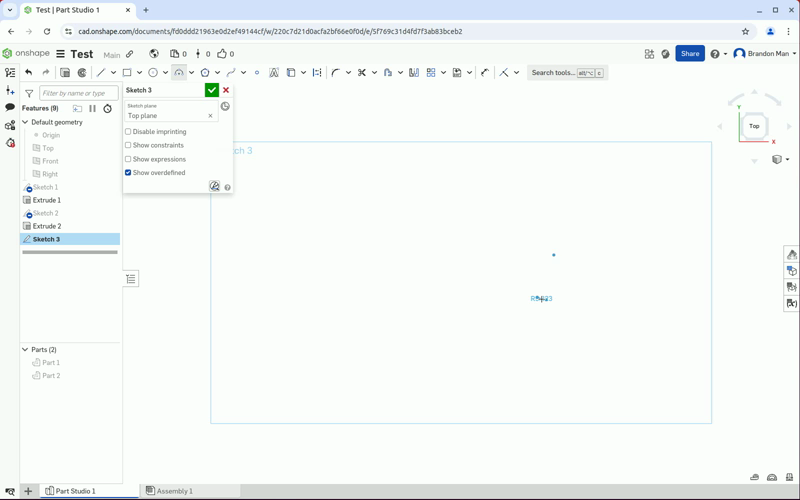
click(541, 298)
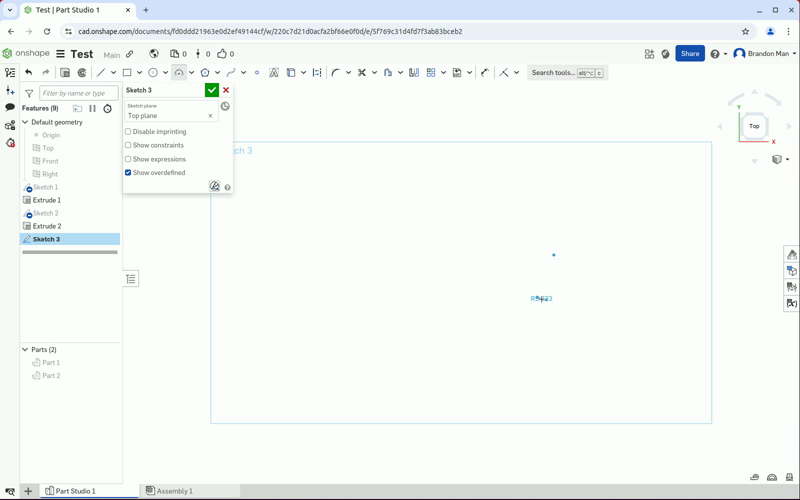
key_up(shift)
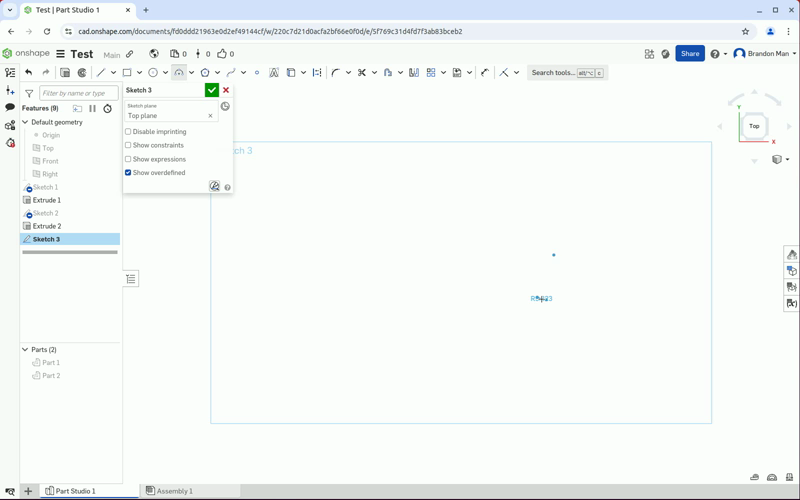
mouse_move(546, 299)
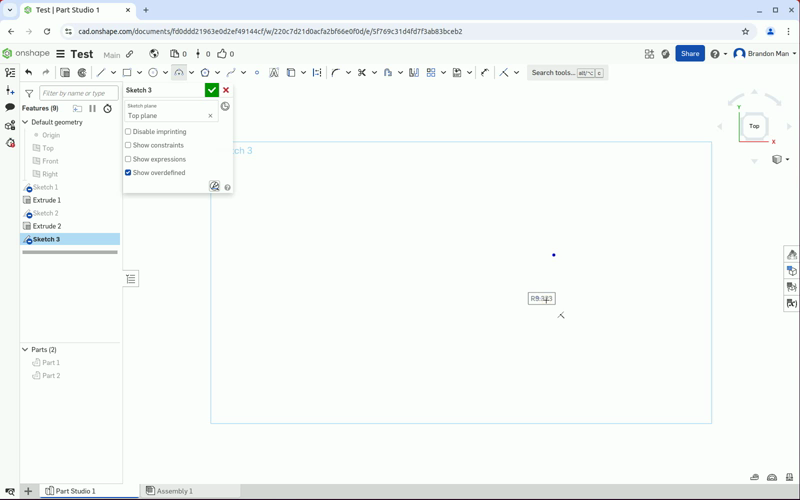
click(546, 299)
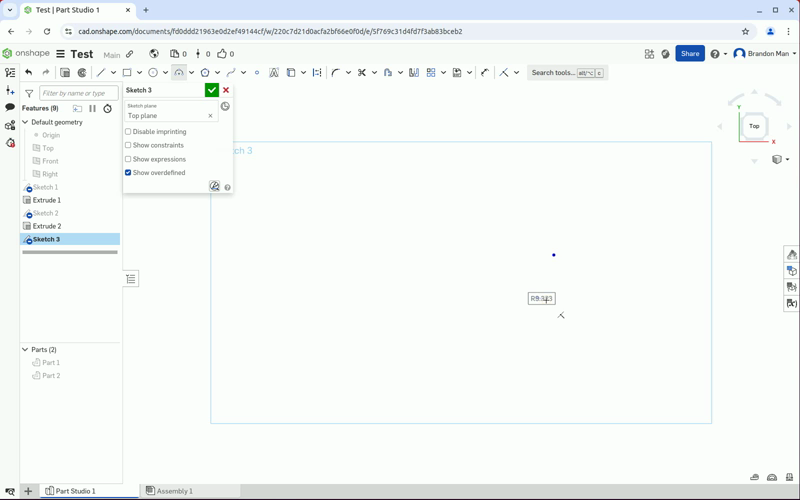
mouse_move(537, 297)
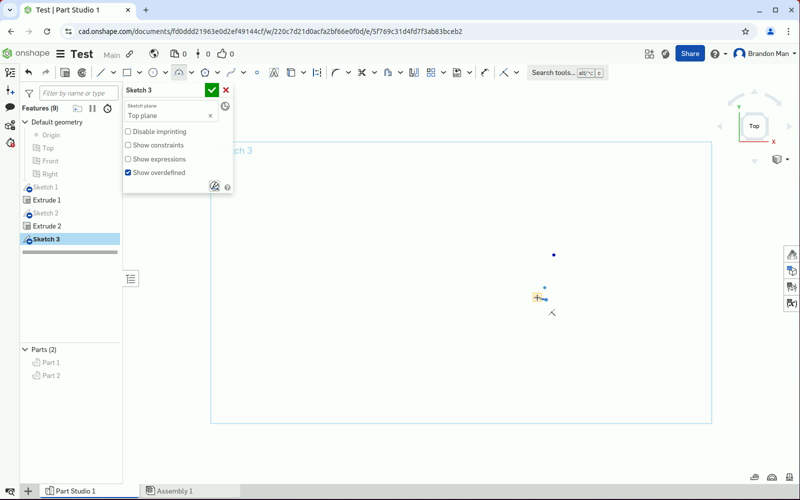
click(537, 297)
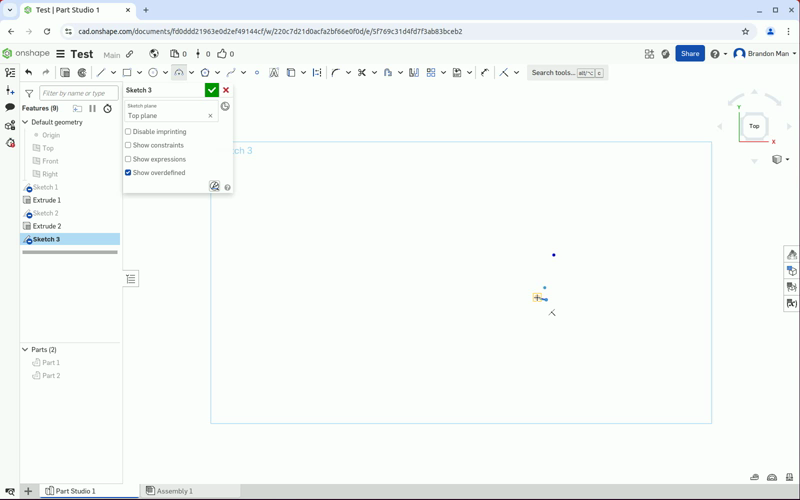
key_down(shift)
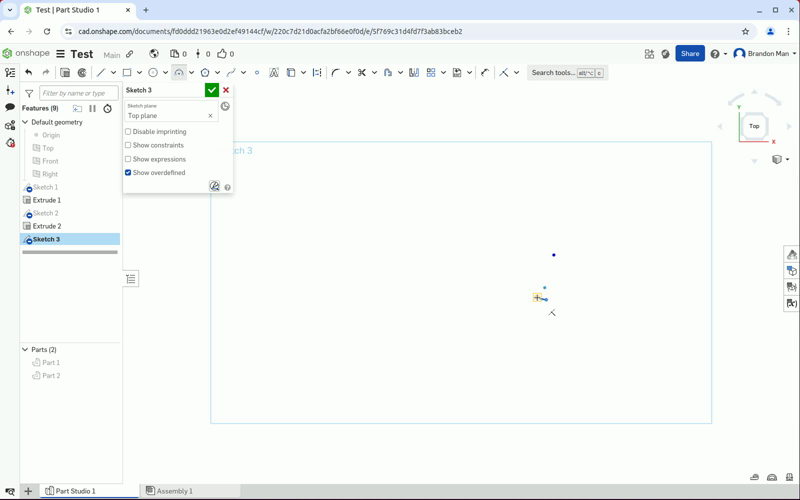
mouse_move(541, 297)
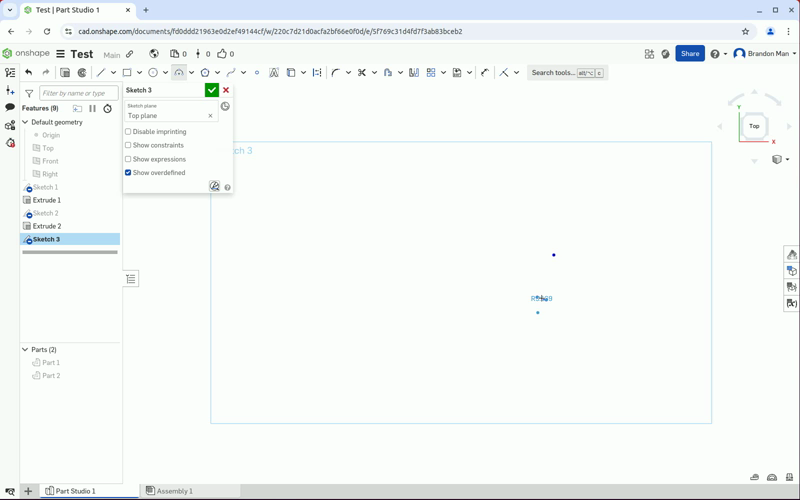
scroll(6)
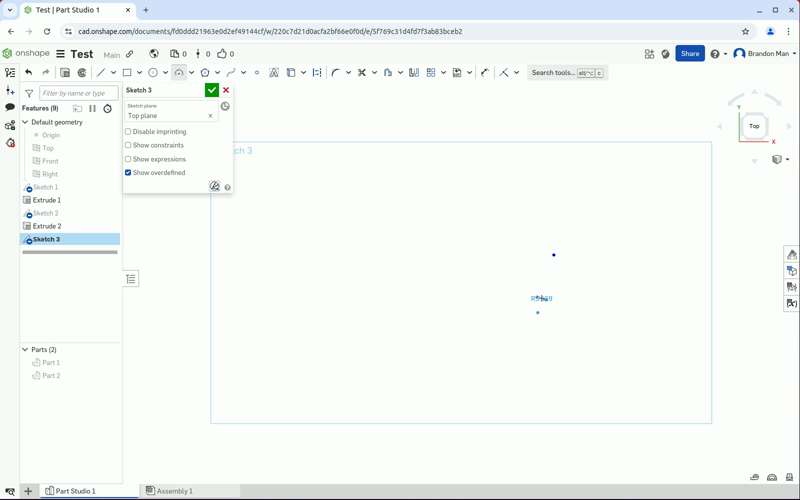
scroll(6)
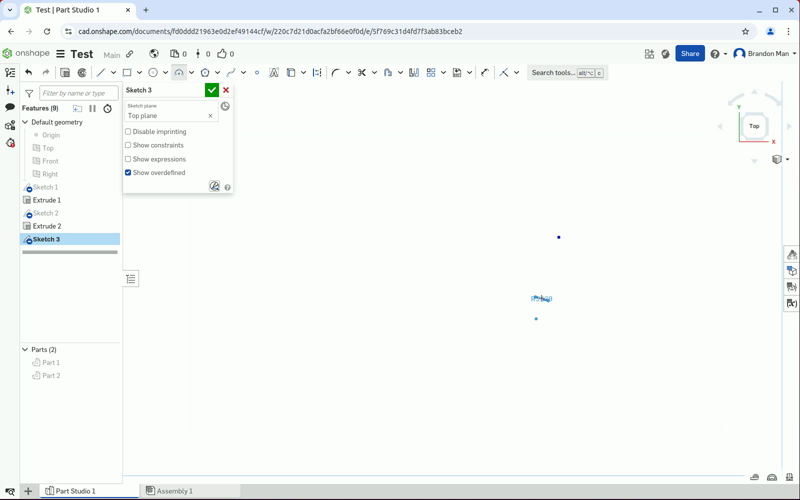
scroll(6)
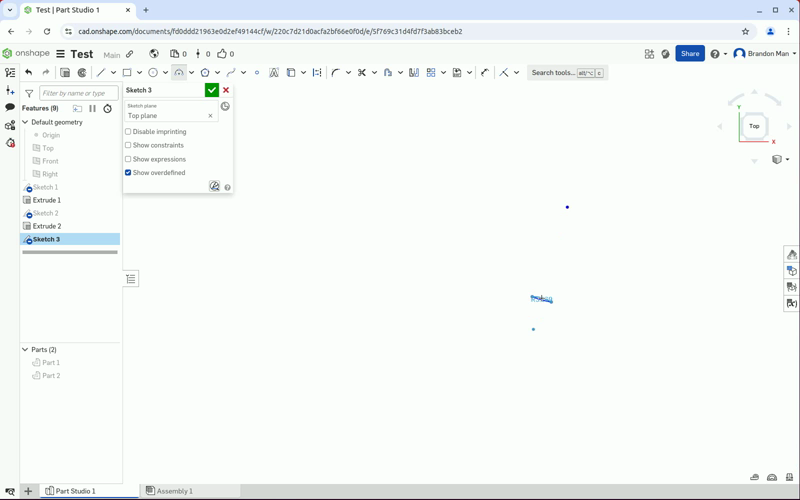
scroll(6)
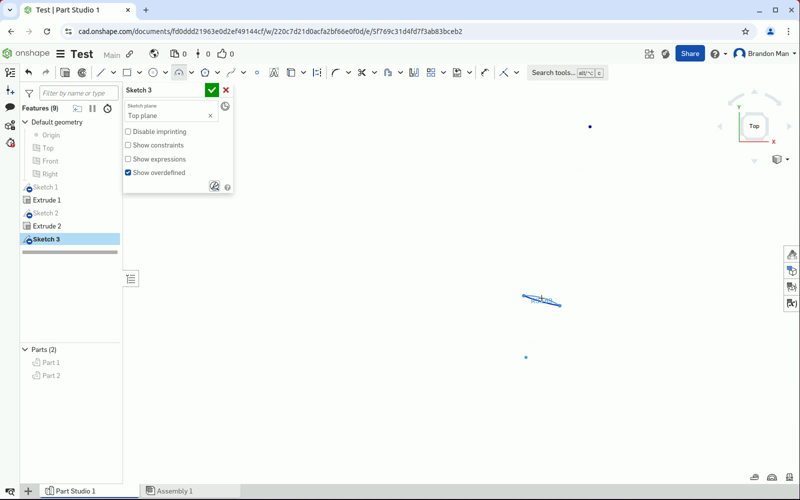
scroll(6)
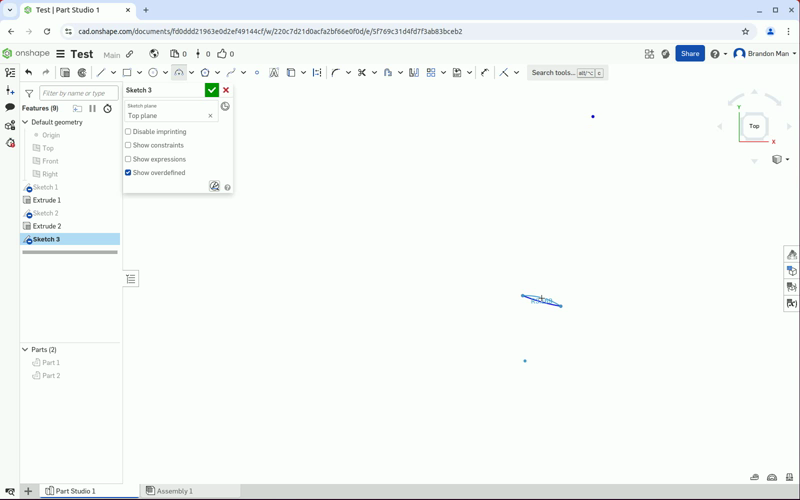
scroll(6)
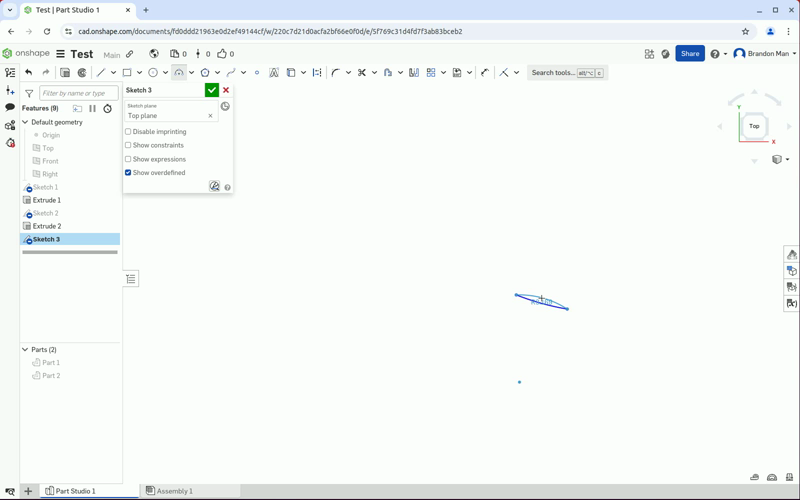
scroll(6)
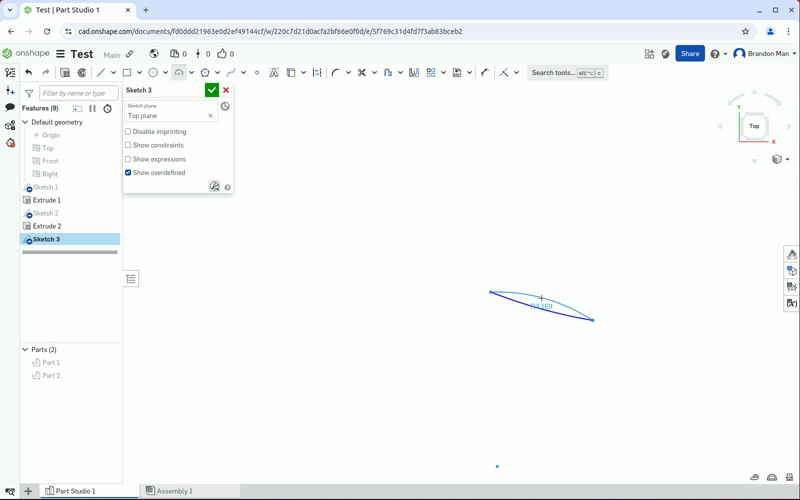
click(541, 297)
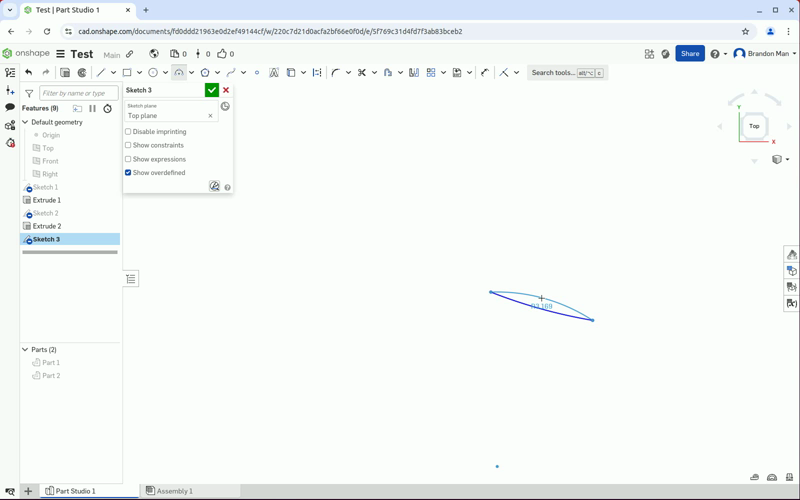
scroll(-6)
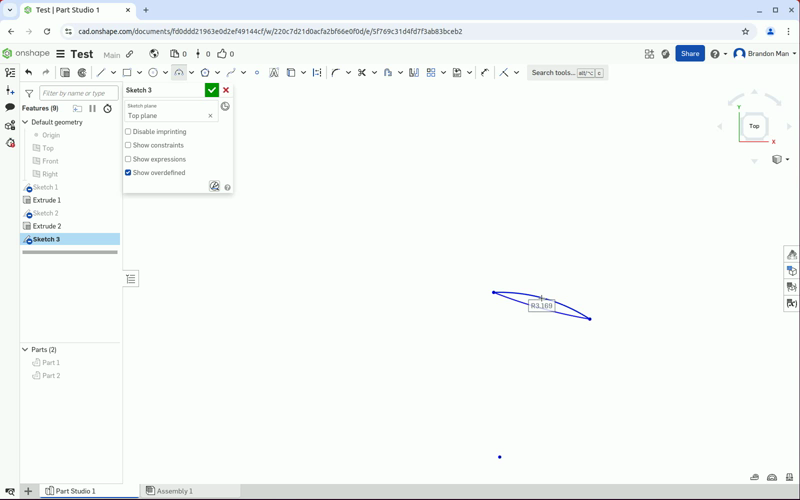
scroll(-6)
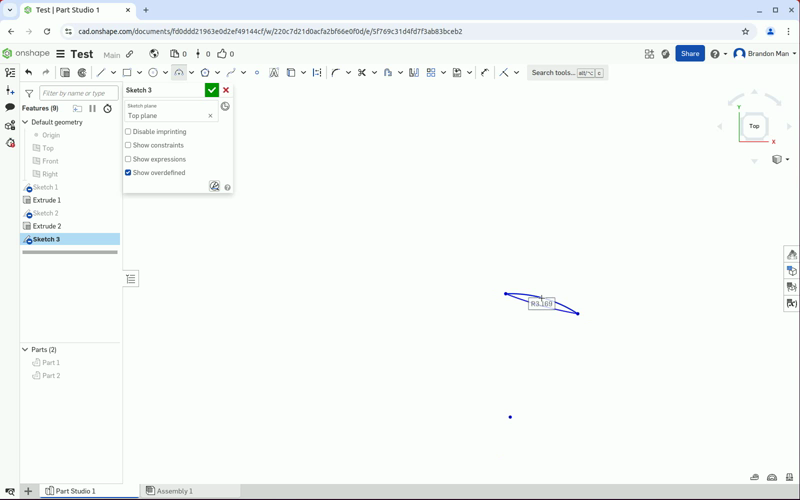
scroll(-6)
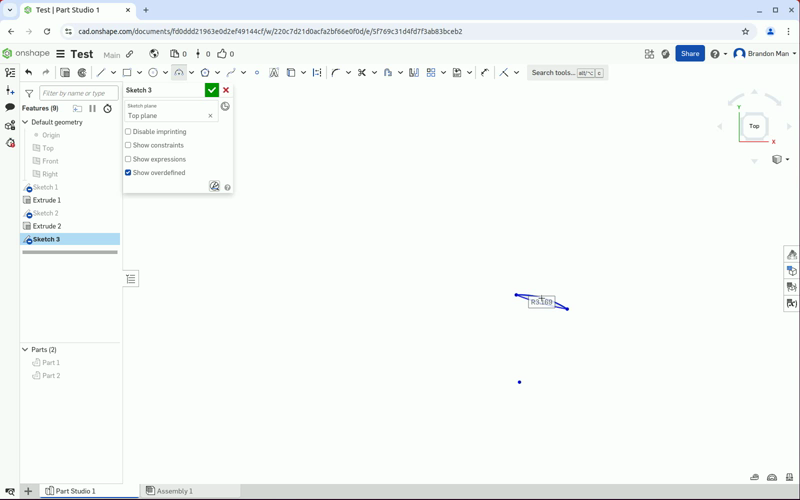
scroll(-6)
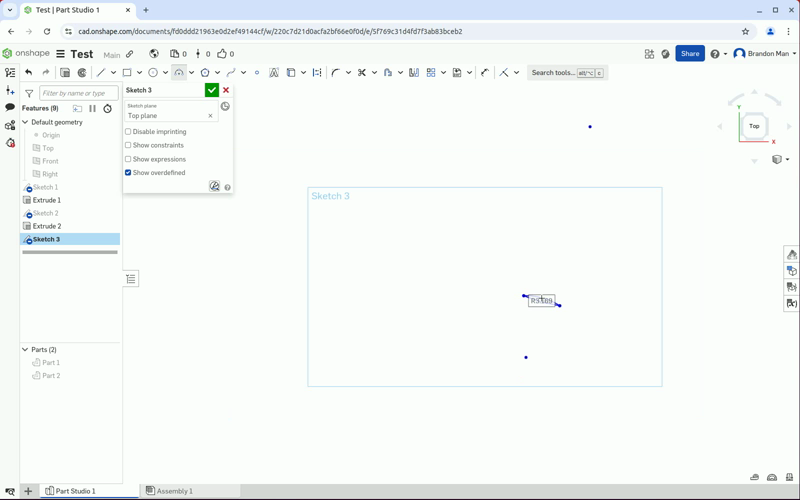
scroll(-6)
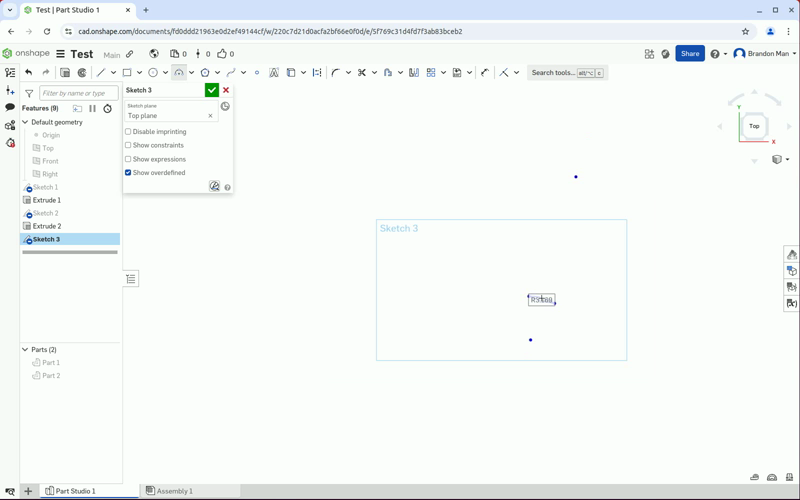
scroll(-6)
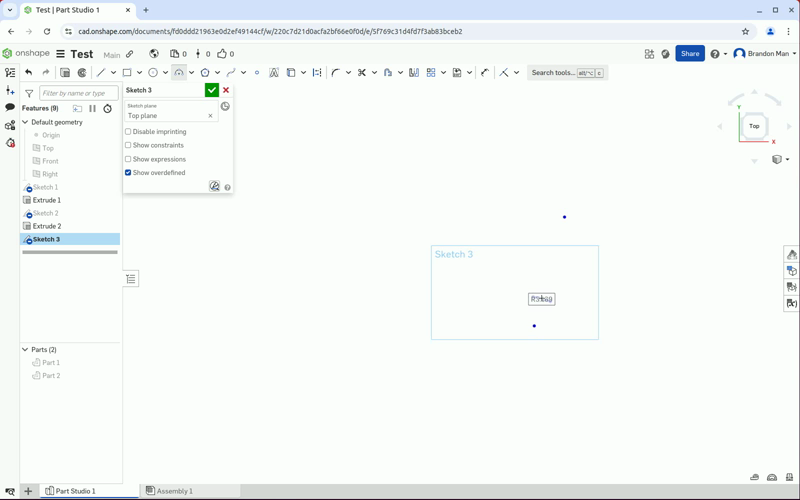
scroll(-6)
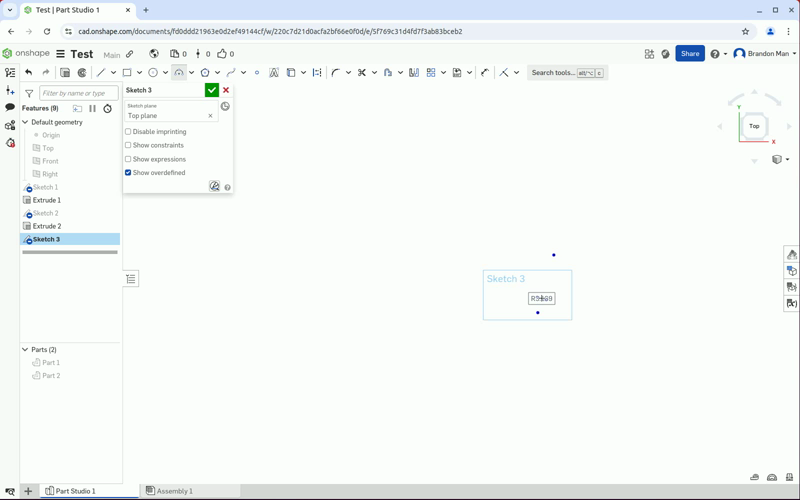
key_up(shift)
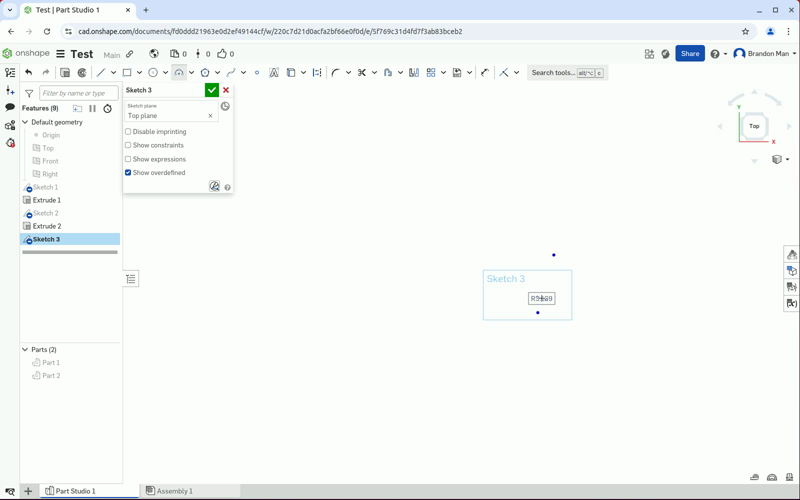
key(esc)
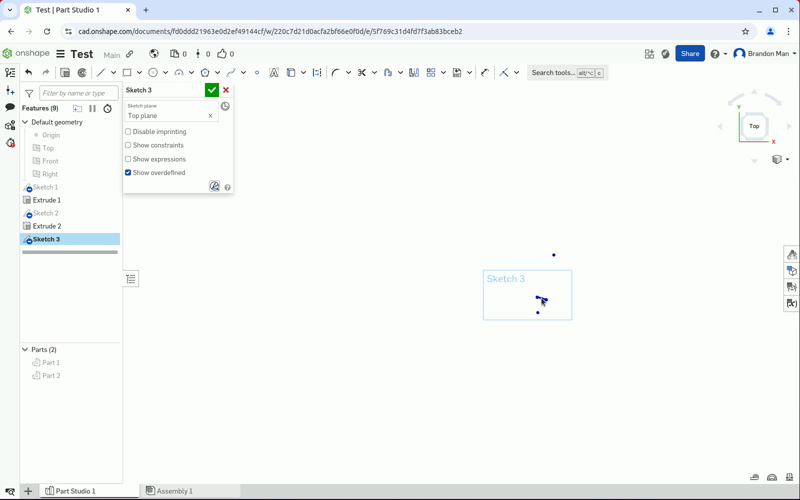
mouse_move(542, 298)
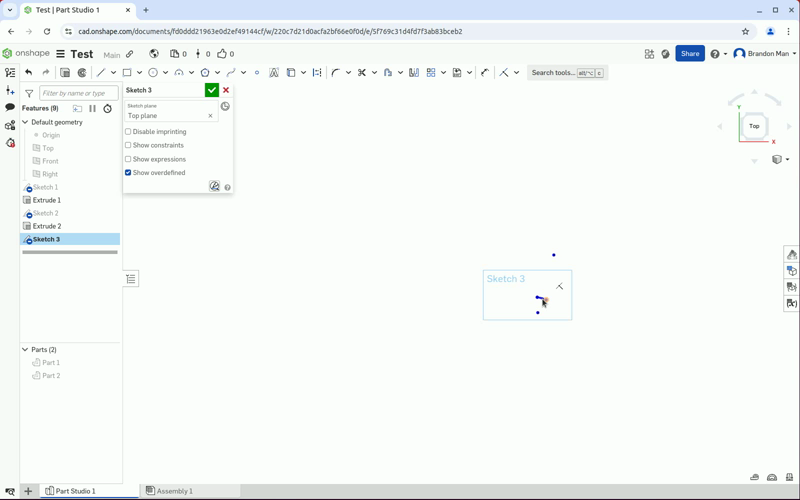
scroll(6)
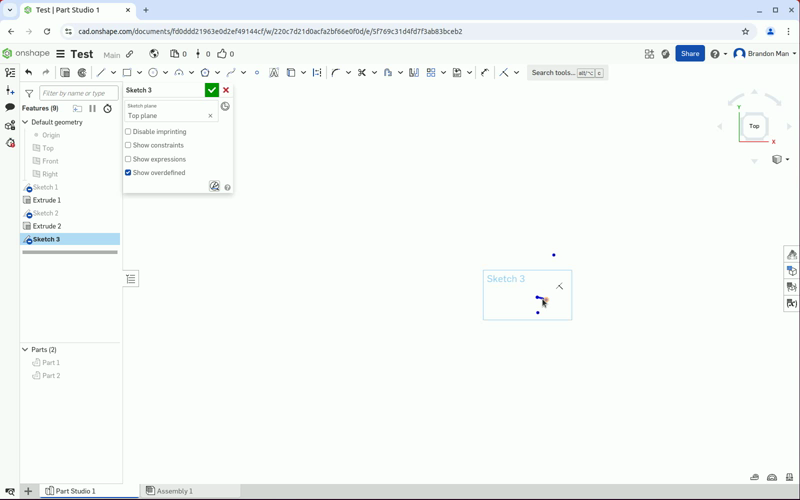
scroll(6)
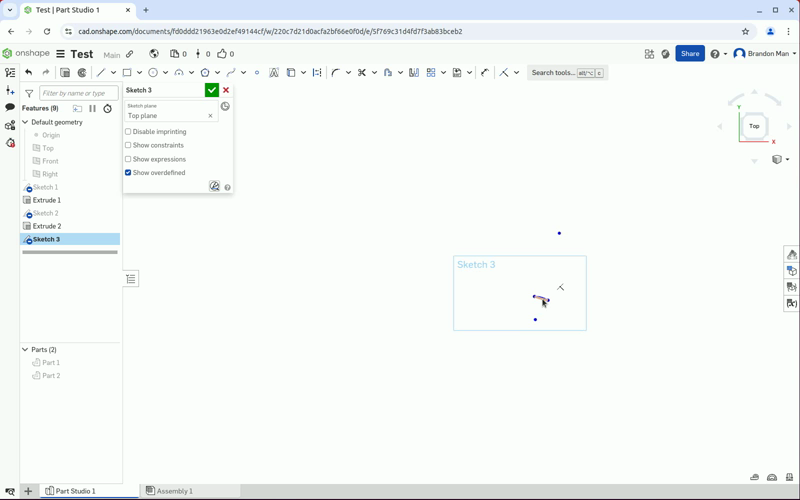
scroll(6)
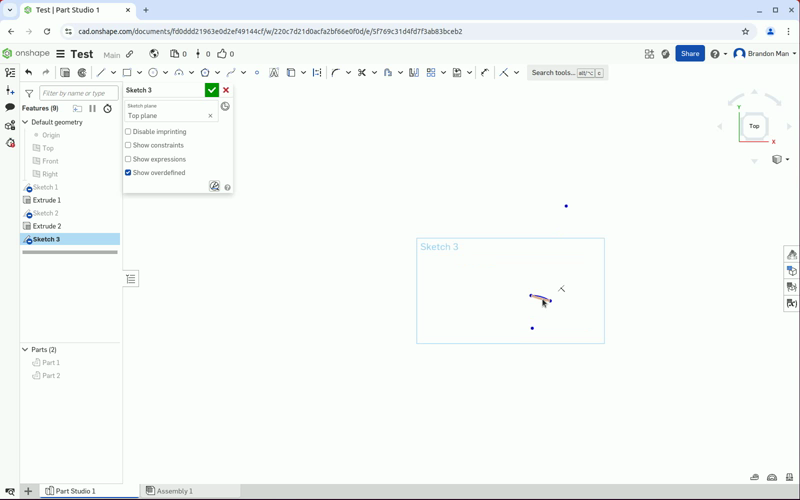
scroll(6)
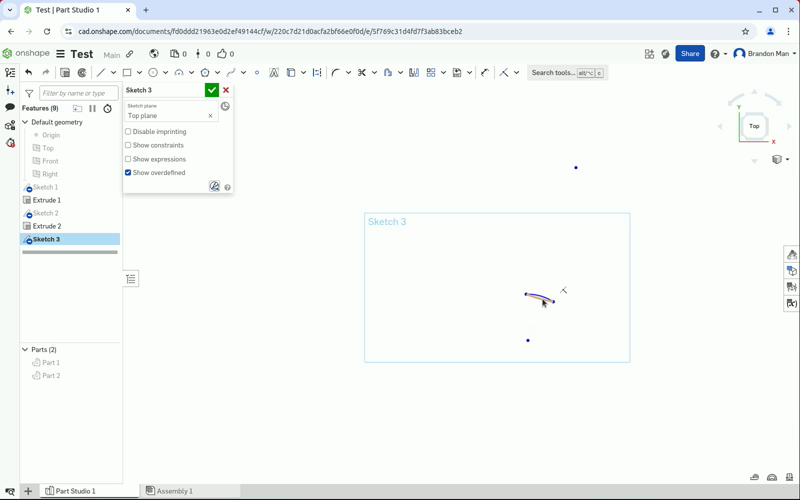
scroll(6)
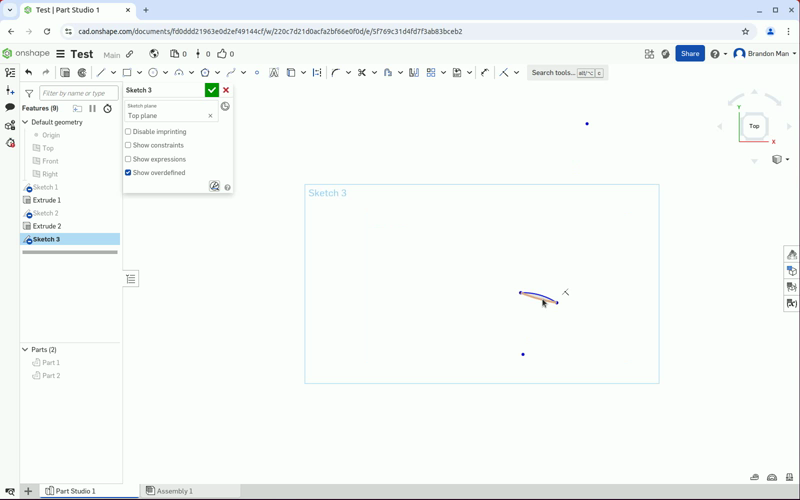
scroll(6)
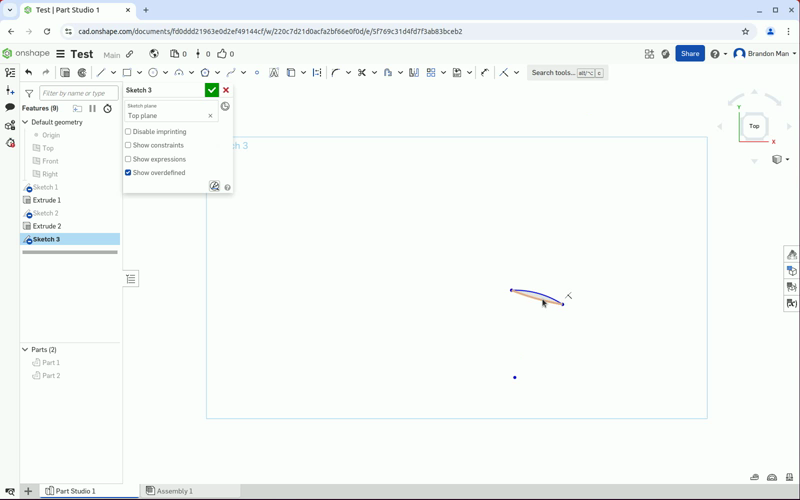
scroll(6)
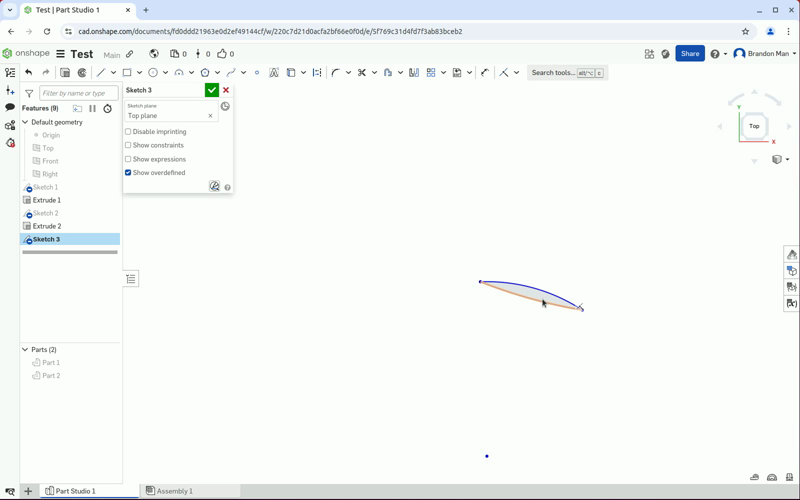
click(542, 298)
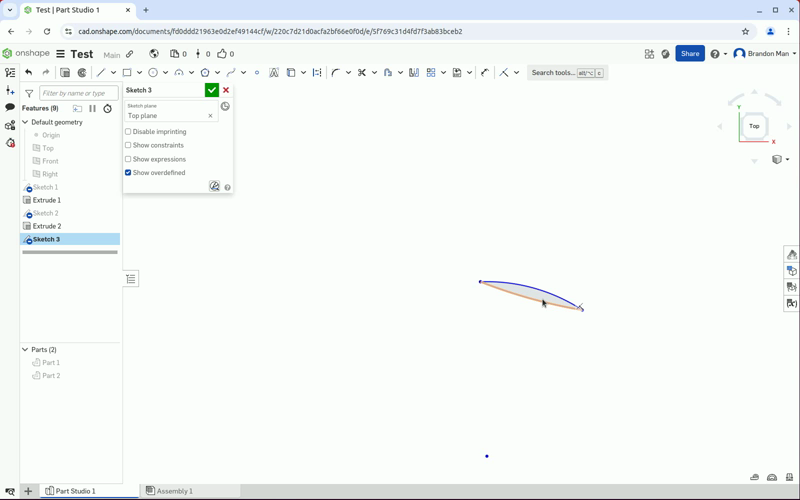
scroll(-6)
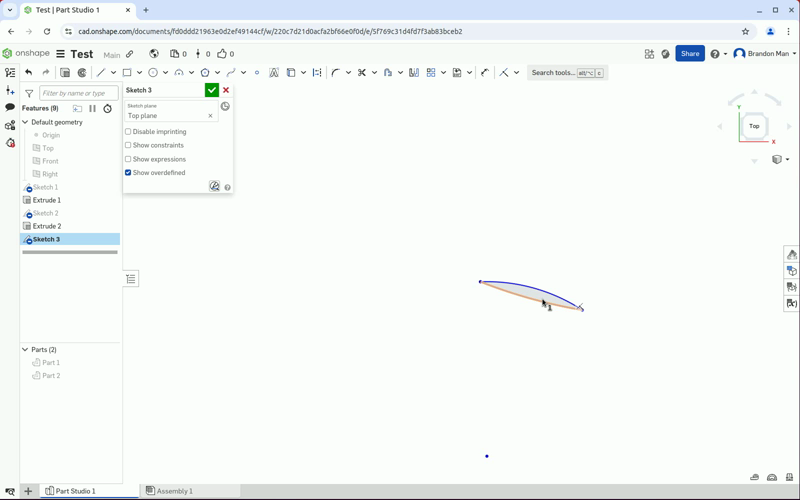
scroll(-6)
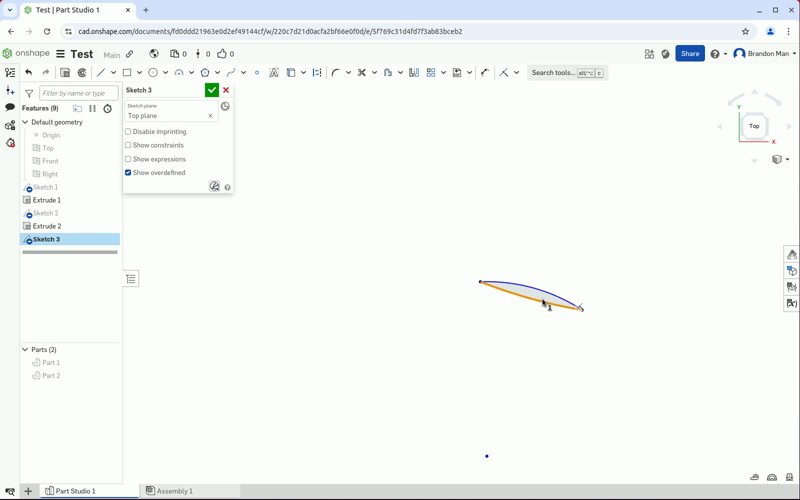
scroll(-6)
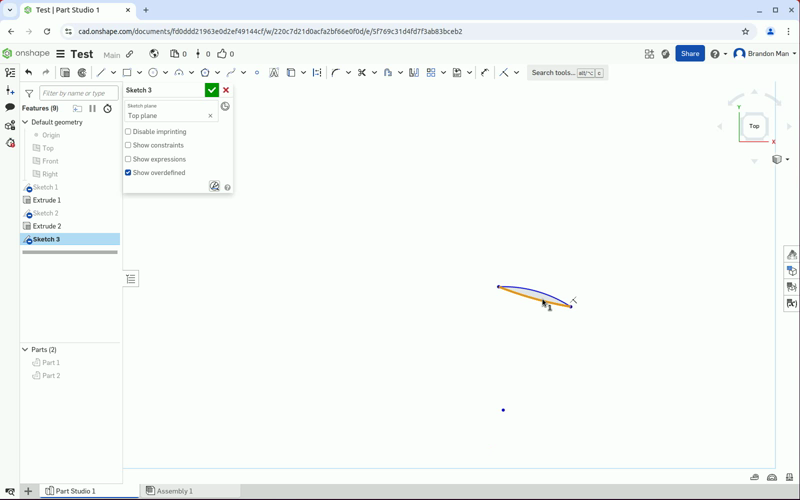
scroll(-6)
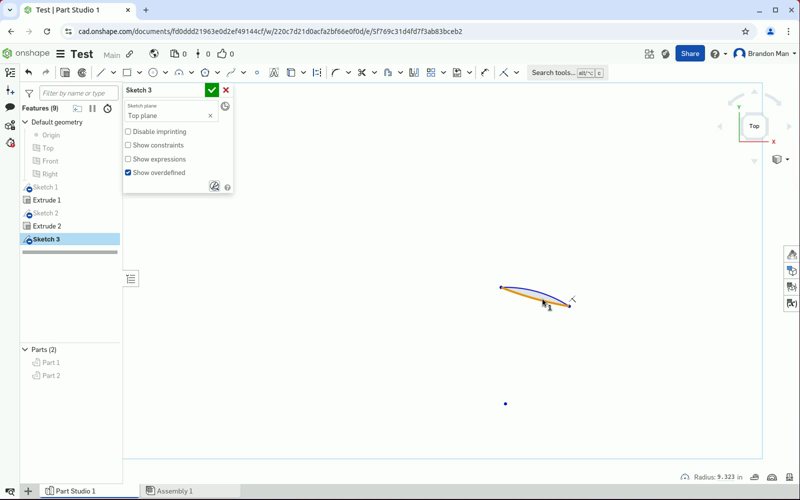
scroll(-6)
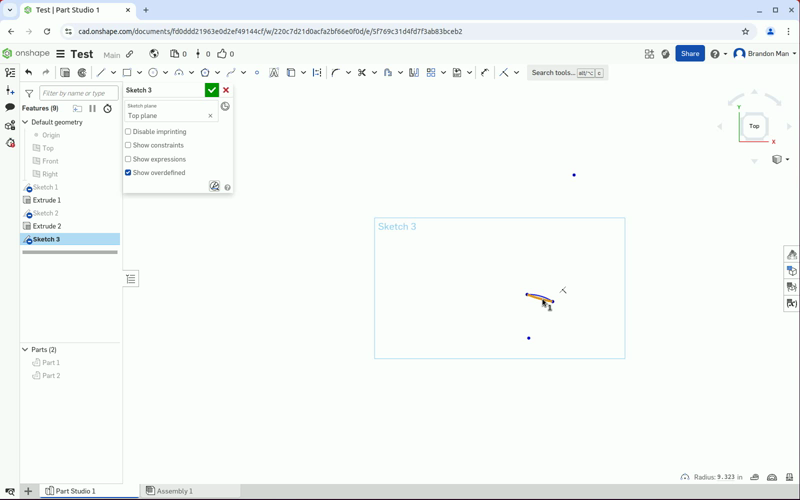
scroll(-6)
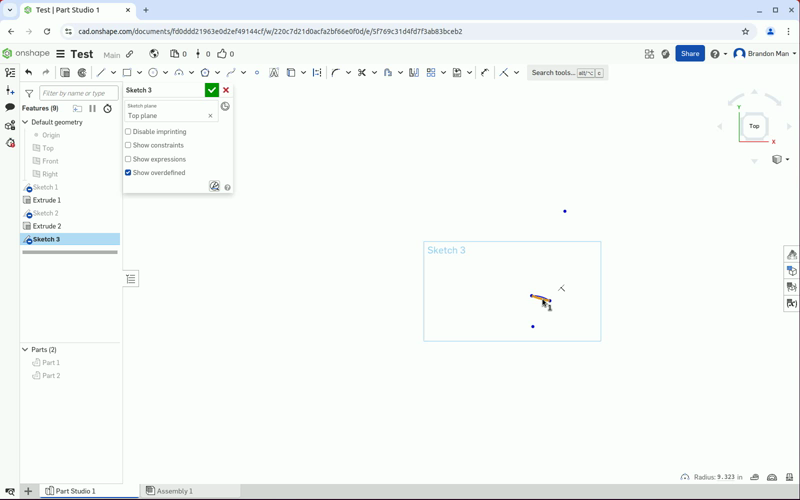
scroll(-6)
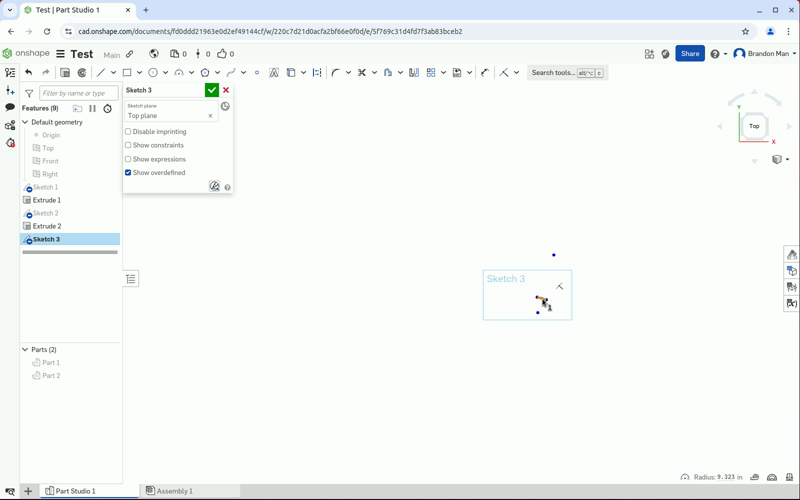
mouse_move(73, 352)
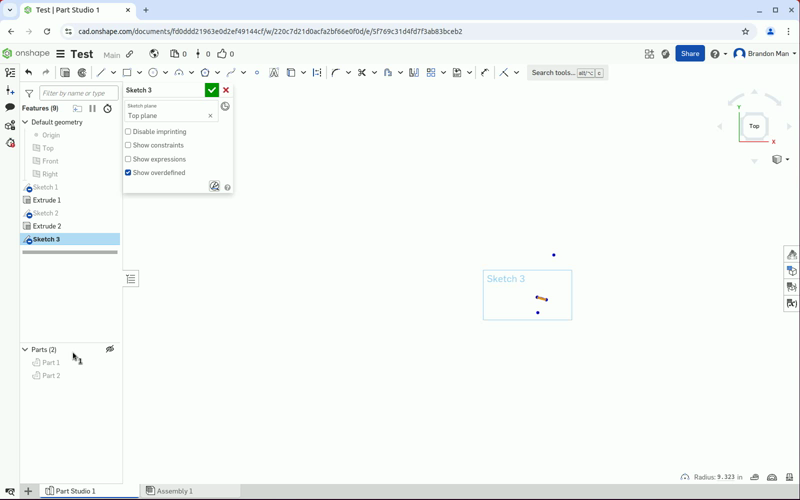
key(shift+y)
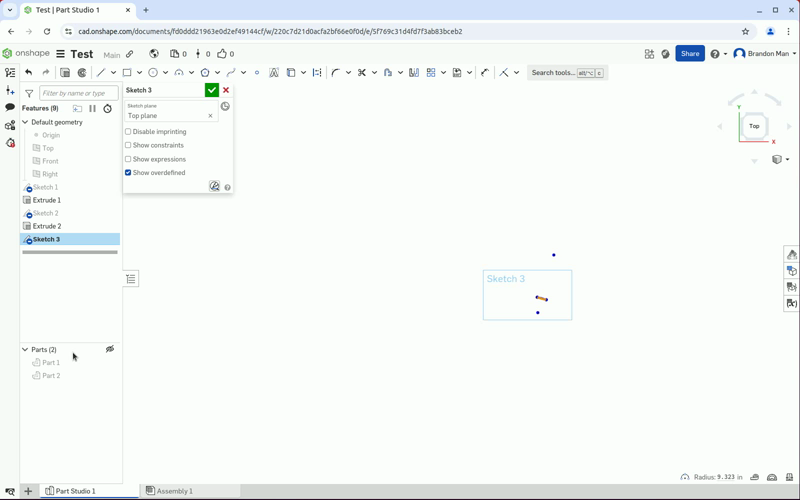
key(shift+e)
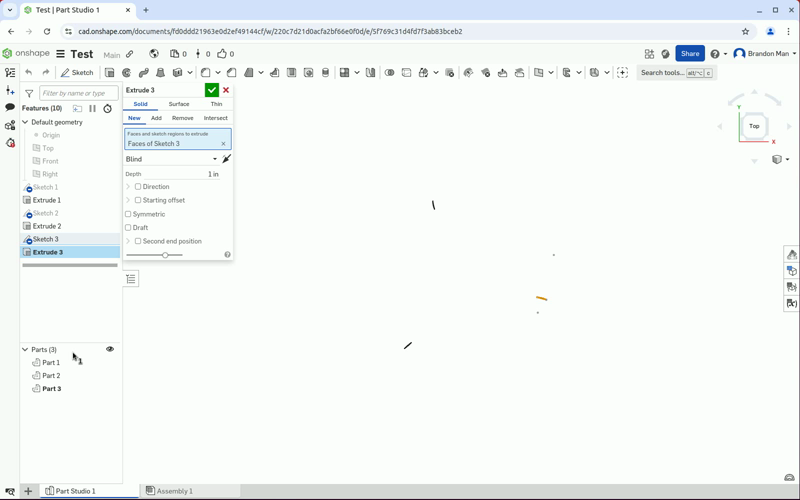
mouse_move(143, 106)
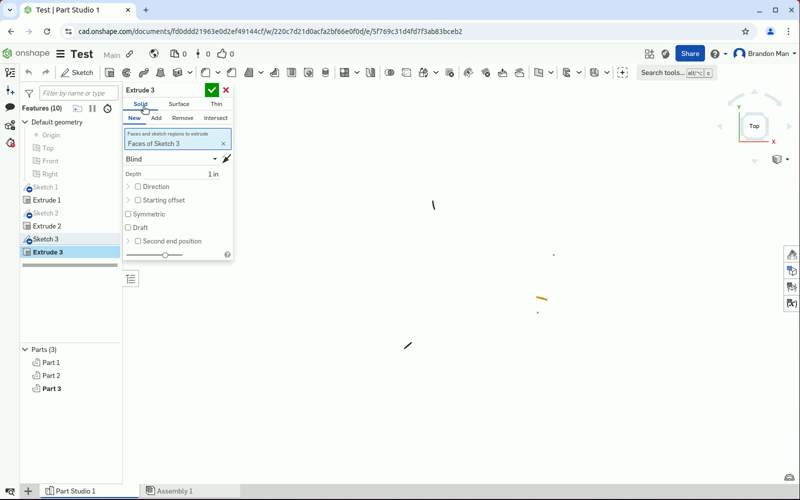
click(143, 106)
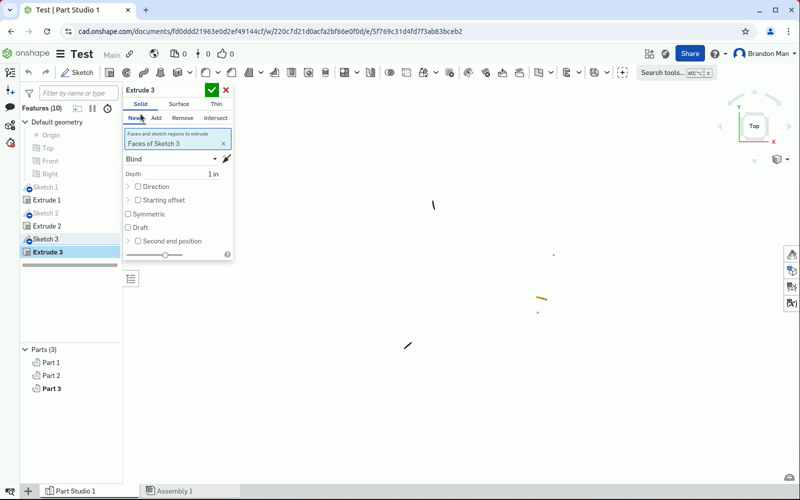
mouse_move(137, 120)
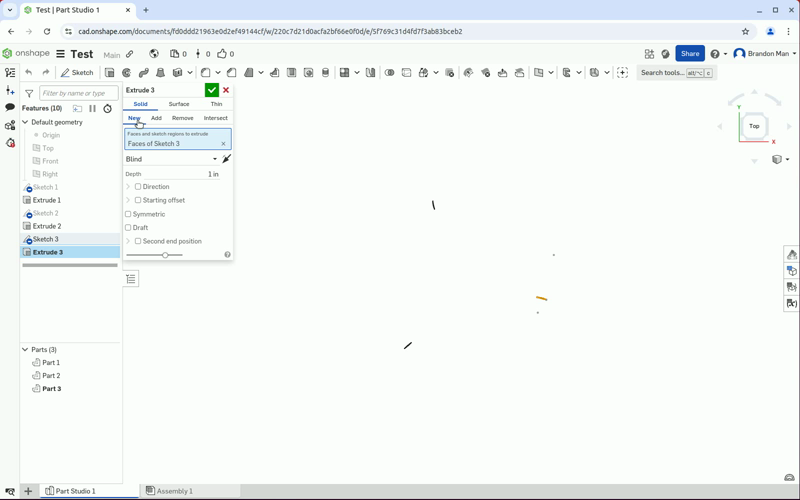
click(137, 120)
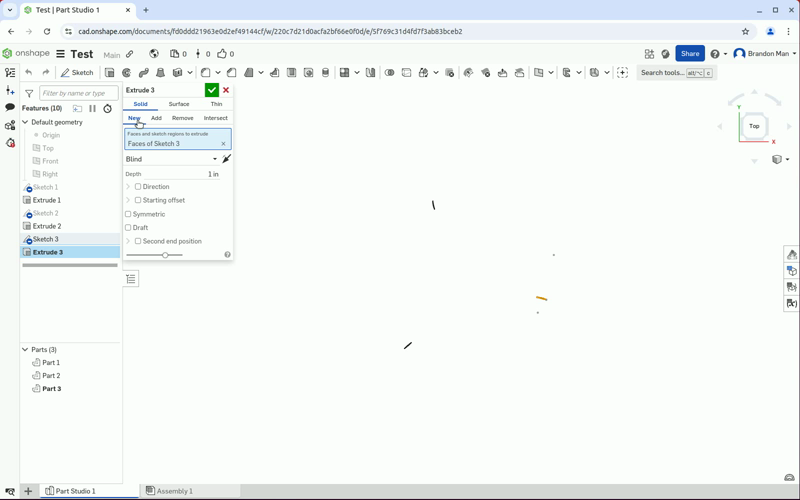
key(tab, 4)
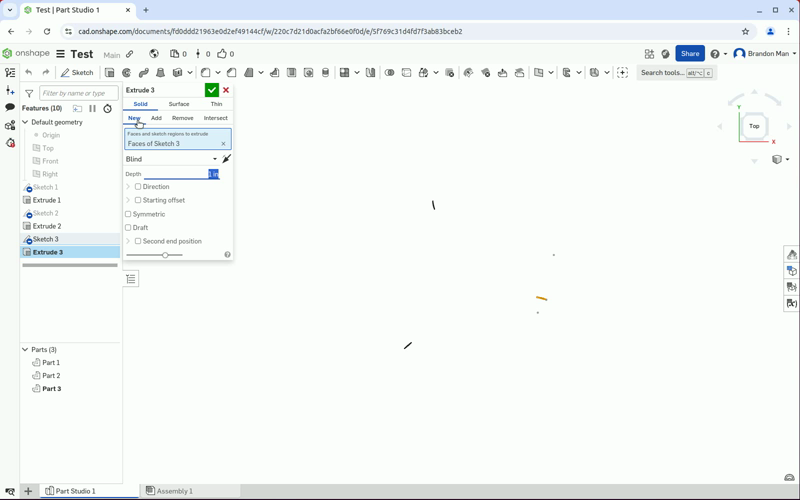
text(2.407)
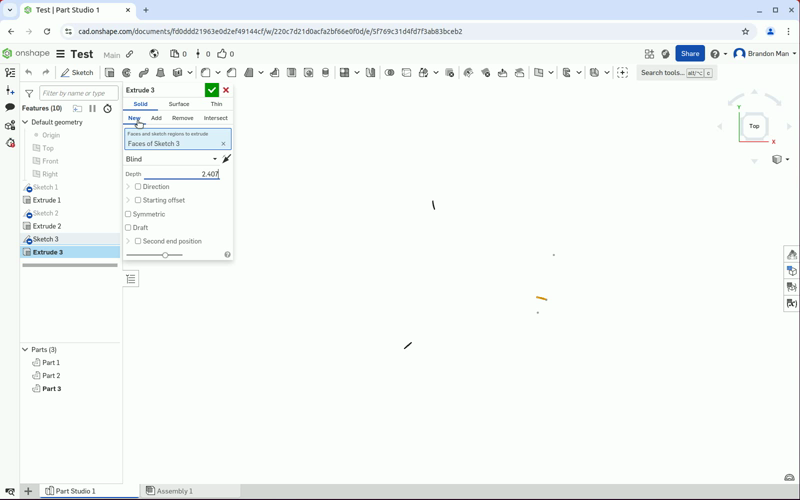
key(enter)
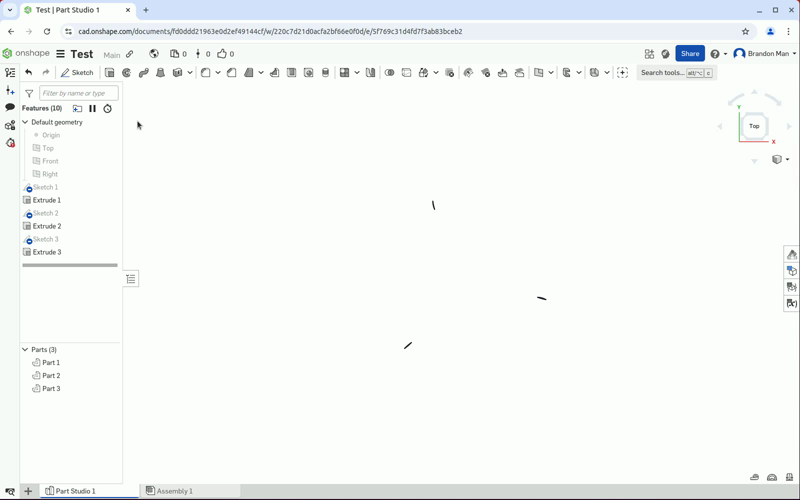
key(shift+h)
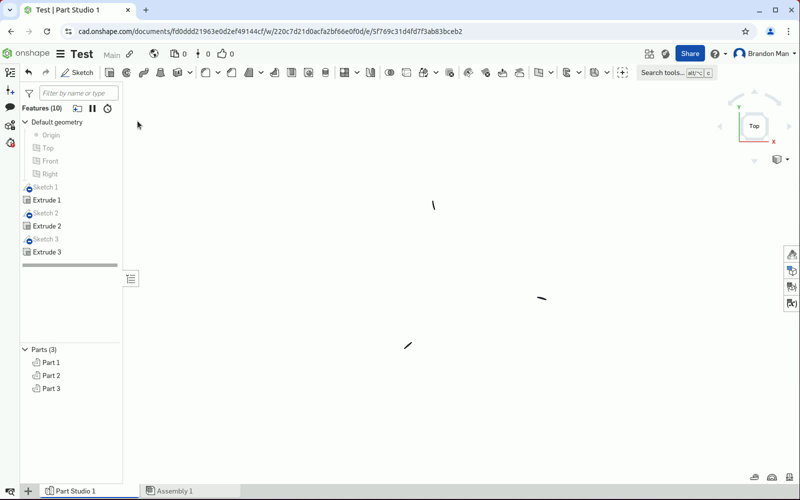
key(shift+h)
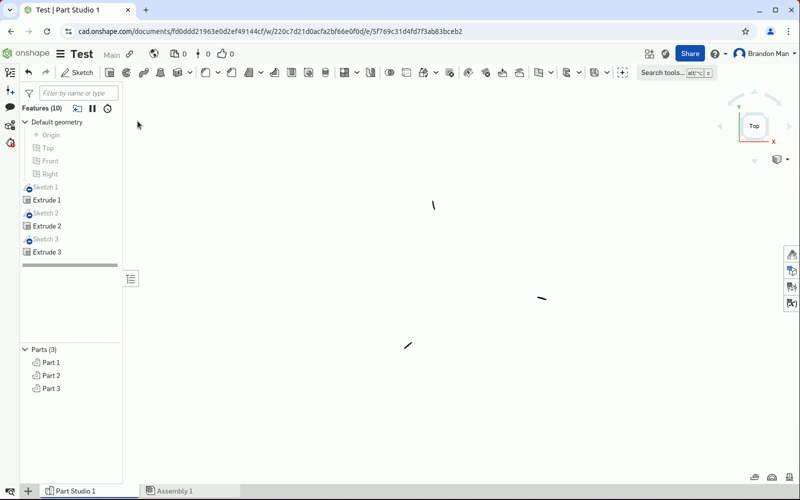
mouse_move(73, 189)
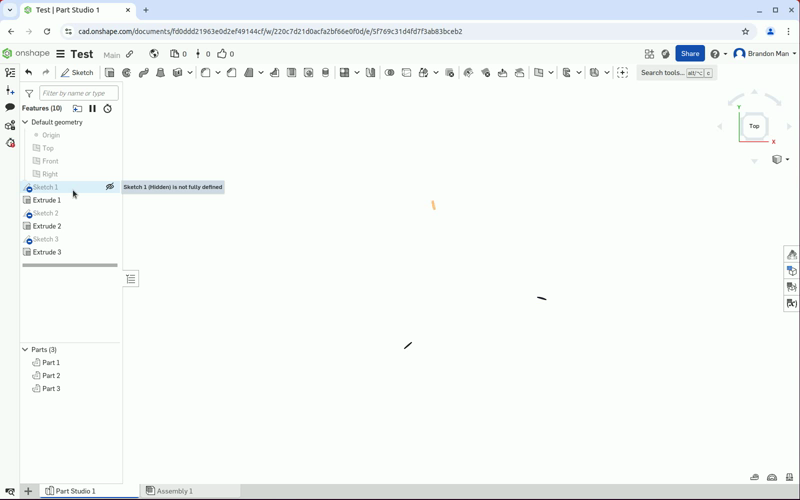
click(73, 189)
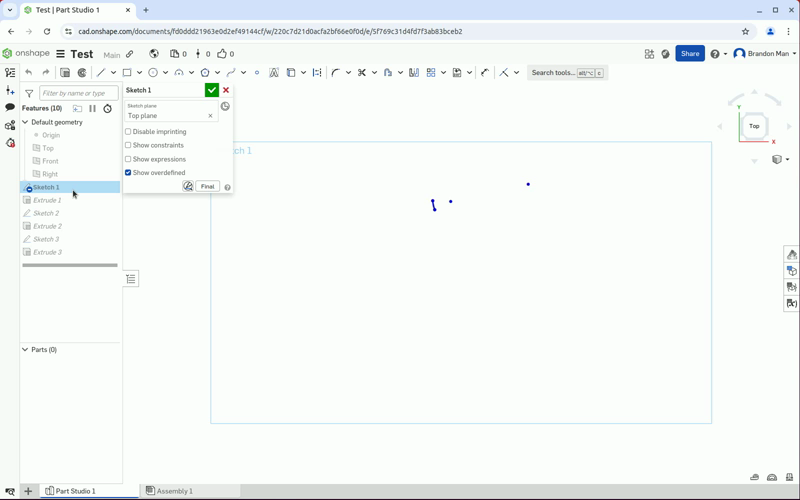
mouse_move(229, 92)
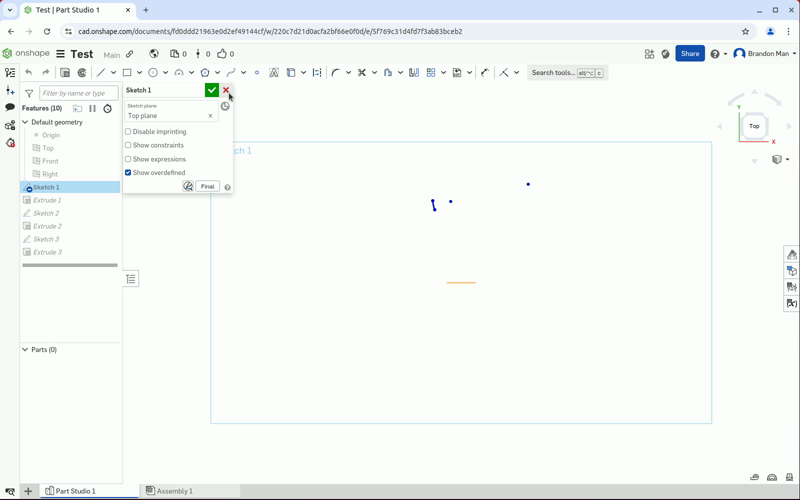
click(229, 92)
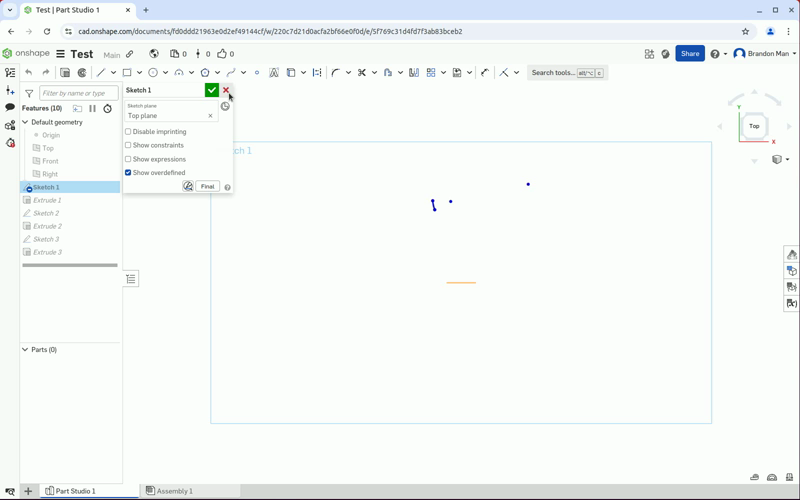
key(shift+s)
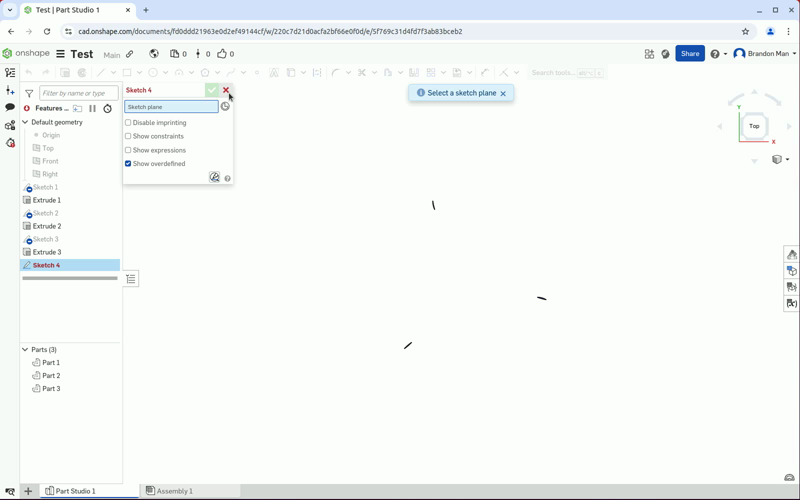
mouse_move(73, 150)
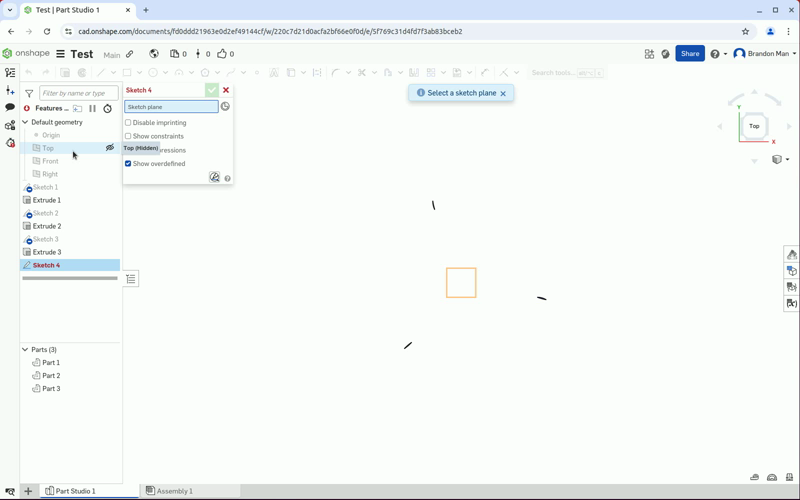
click(73, 150)
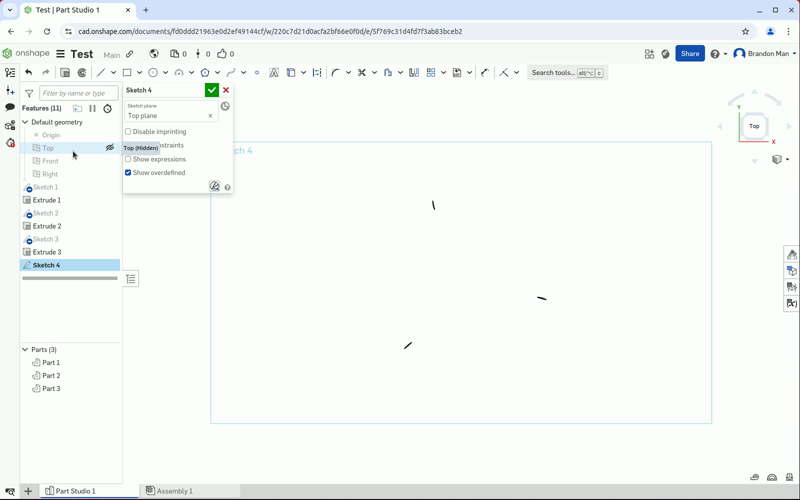
mouse_move(73, 352)
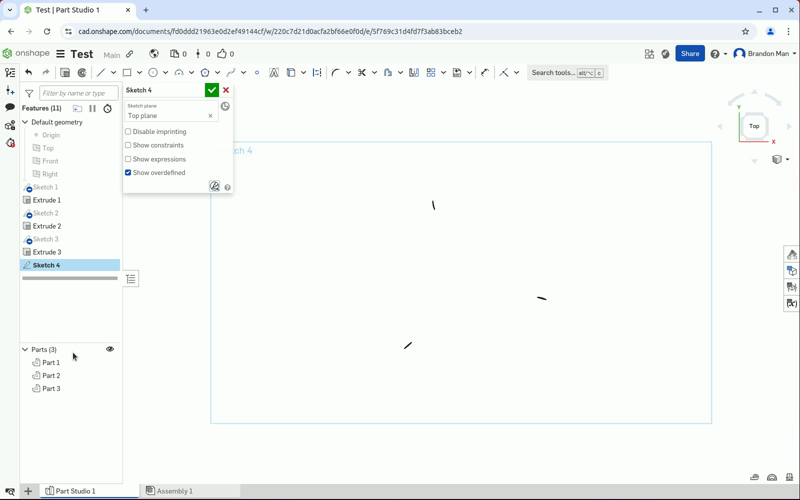
key(y)
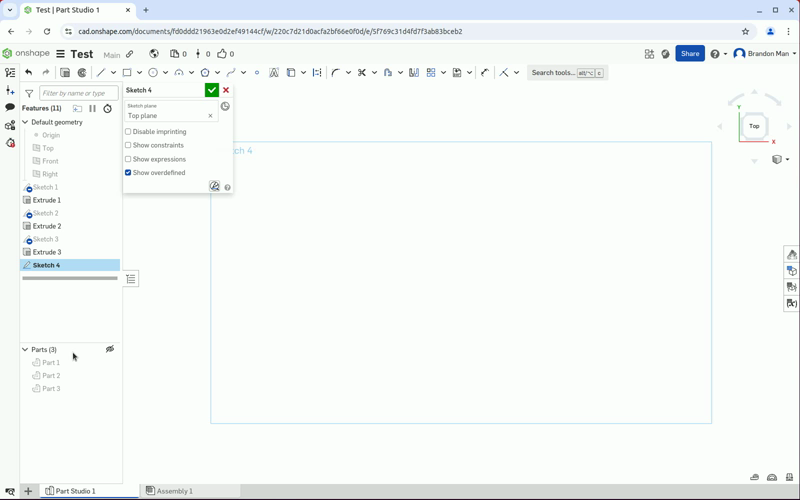
key(a)
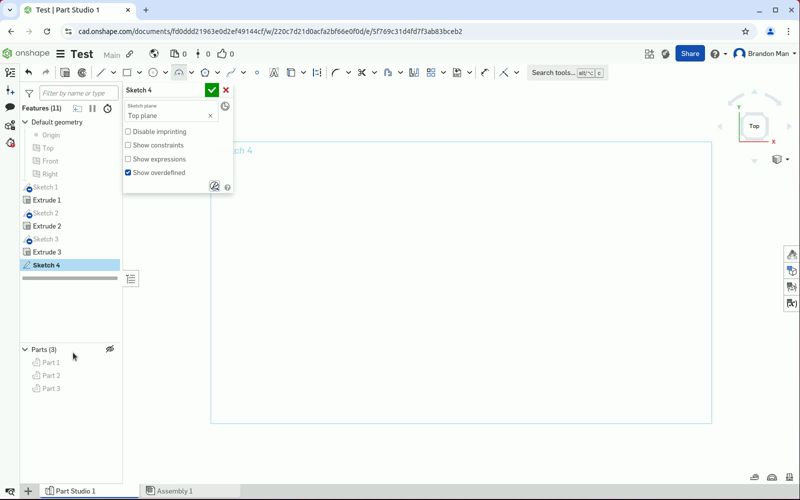
key_down(shift)
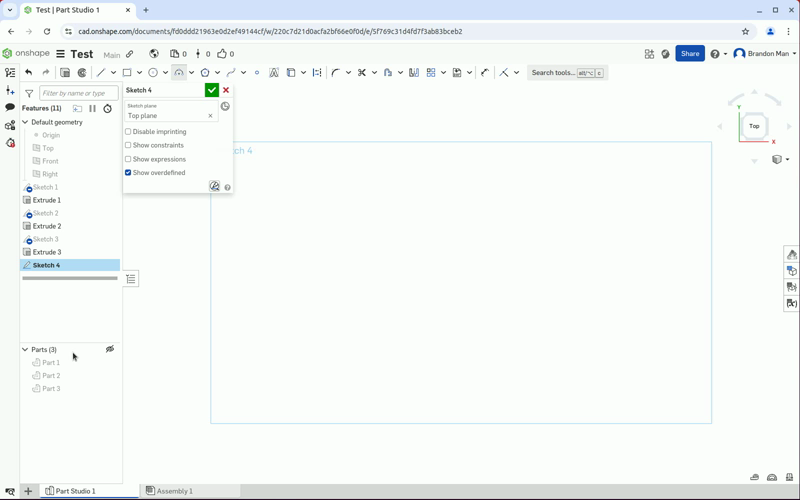
mouse_move(432, 200)
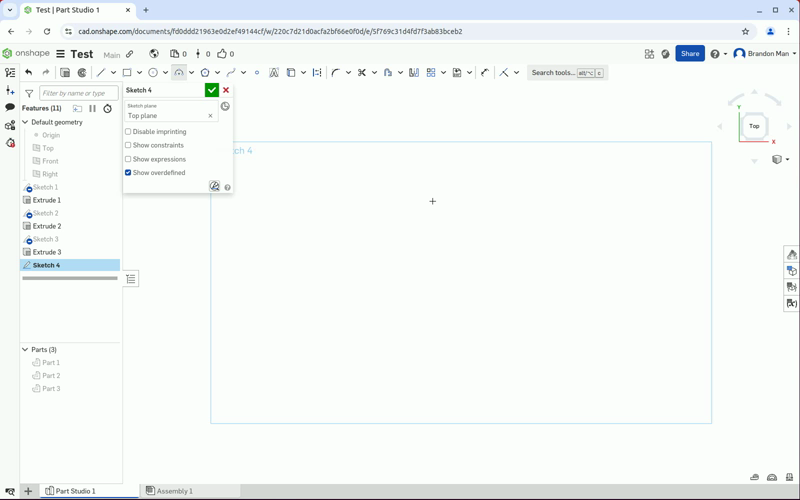
click(432, 200)
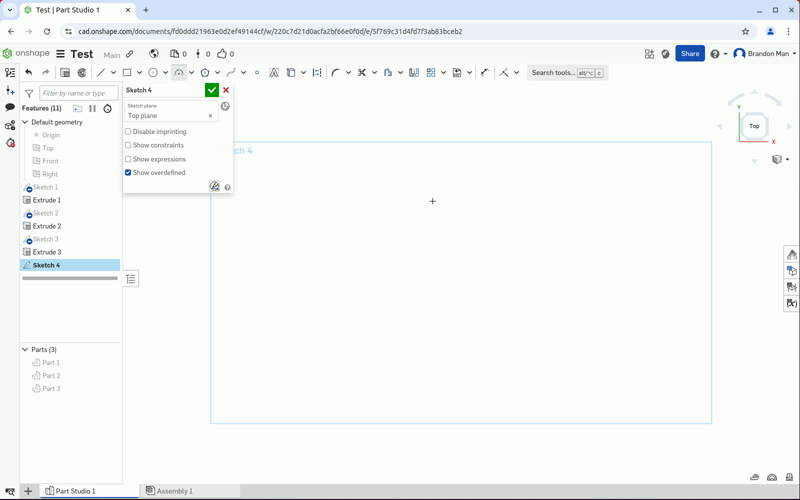
key_up(shift)
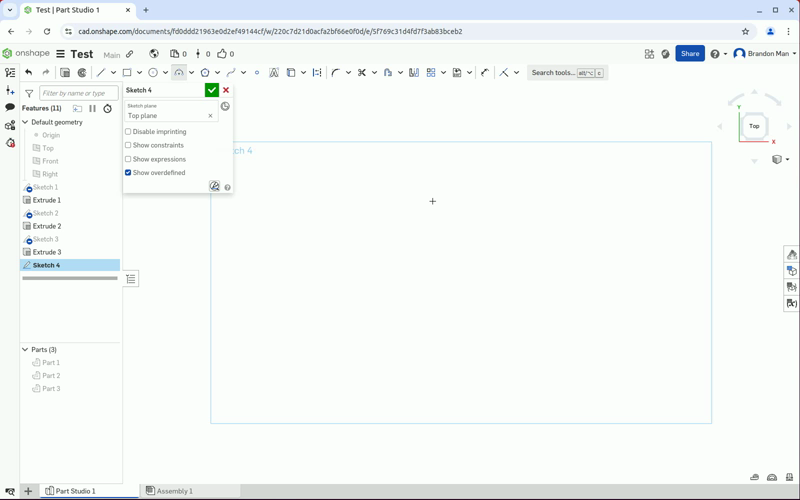
key_down(shift)
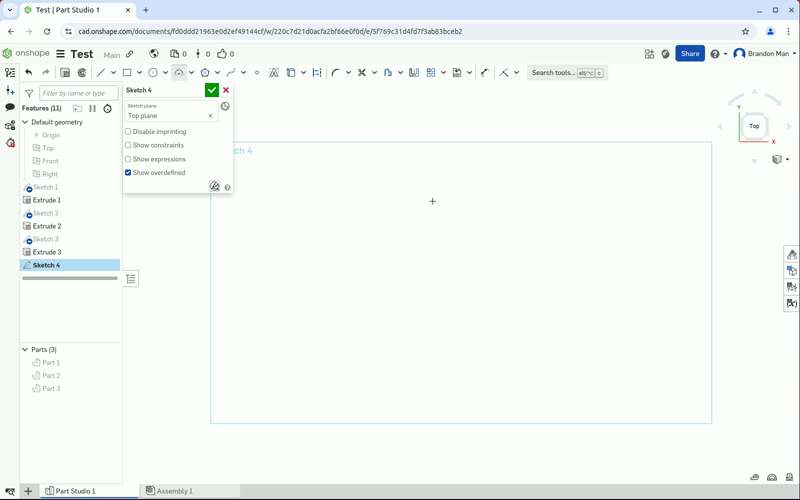
mouse_move(434, 209)
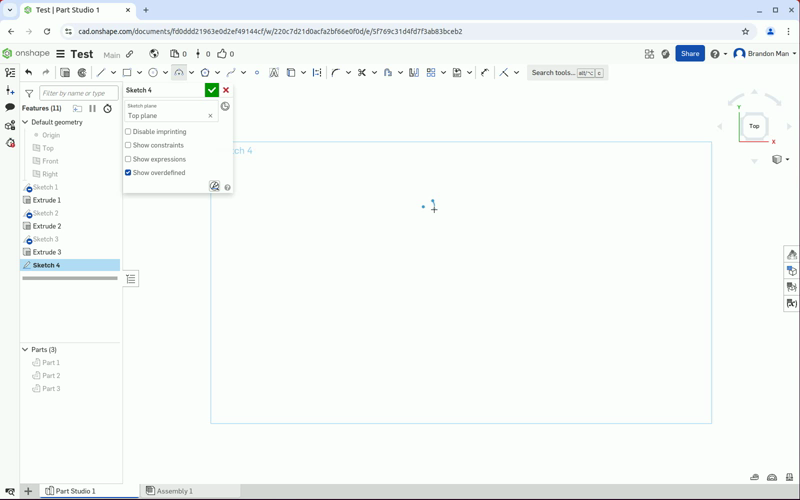
click(434, 209)
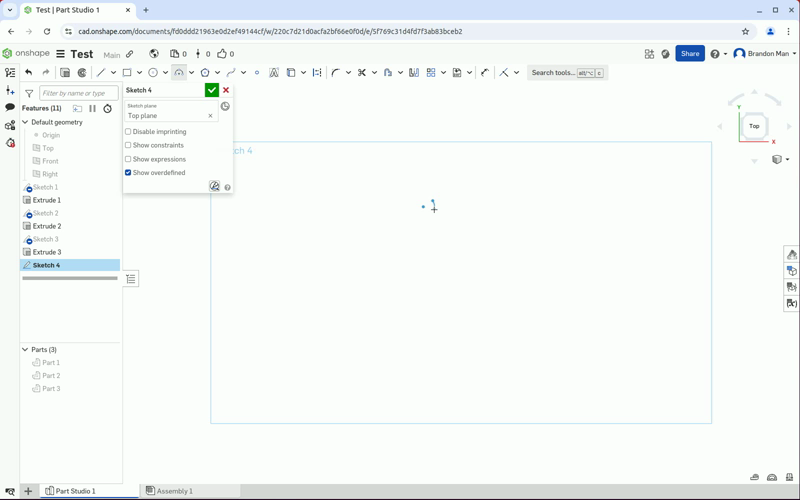
mouse_move(433, 205)
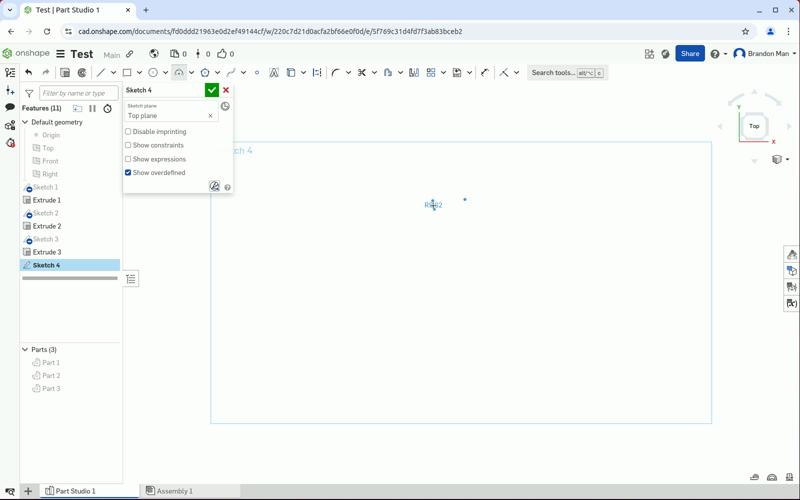
click(433, 205)
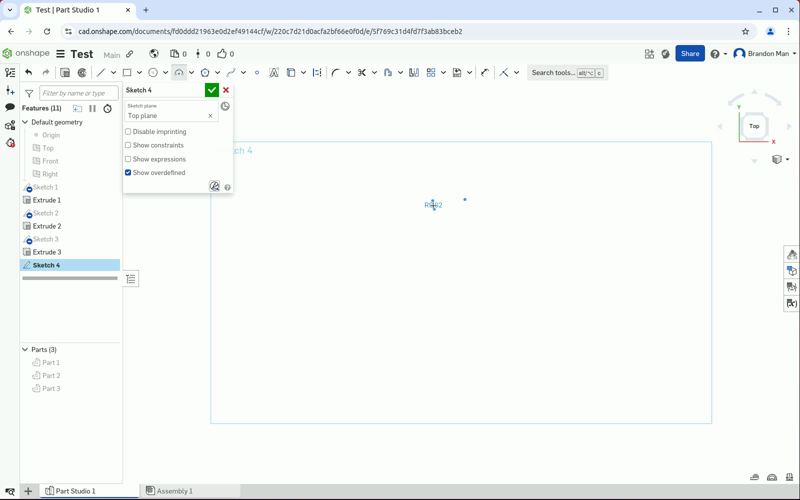
key_up(shift)
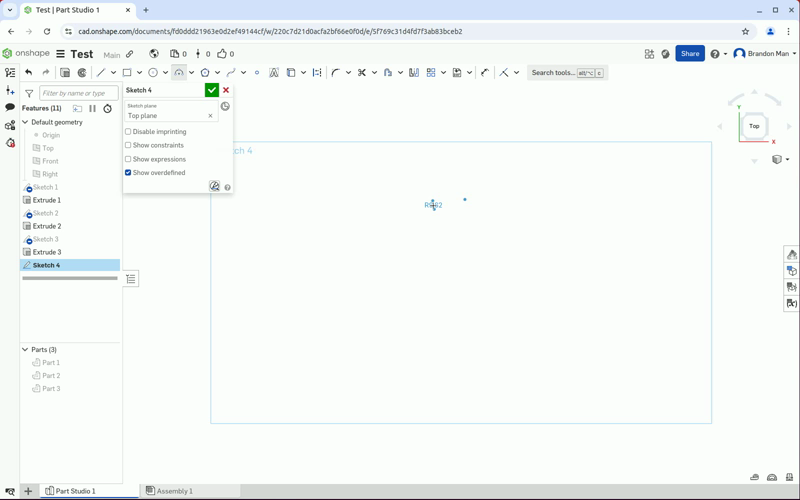
mouse_move(434, 209)
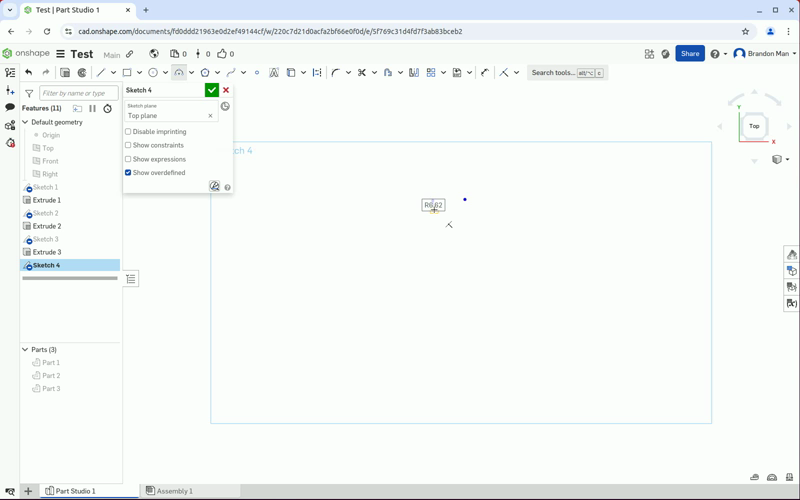
scroll(6)
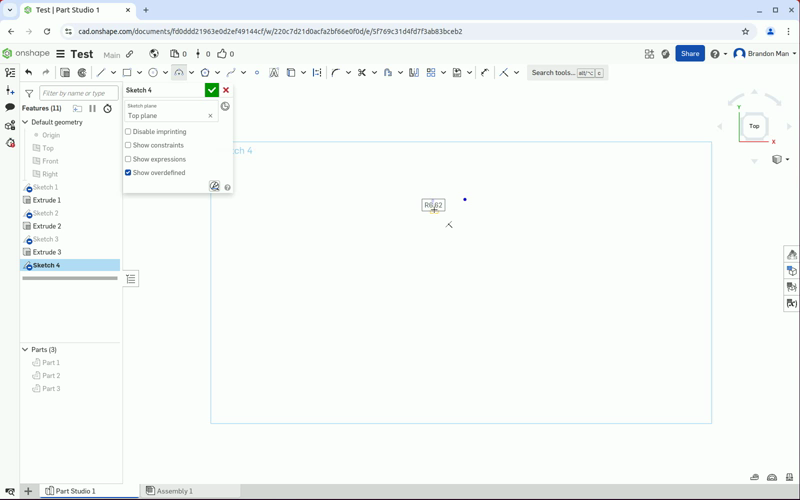
scroll(6)
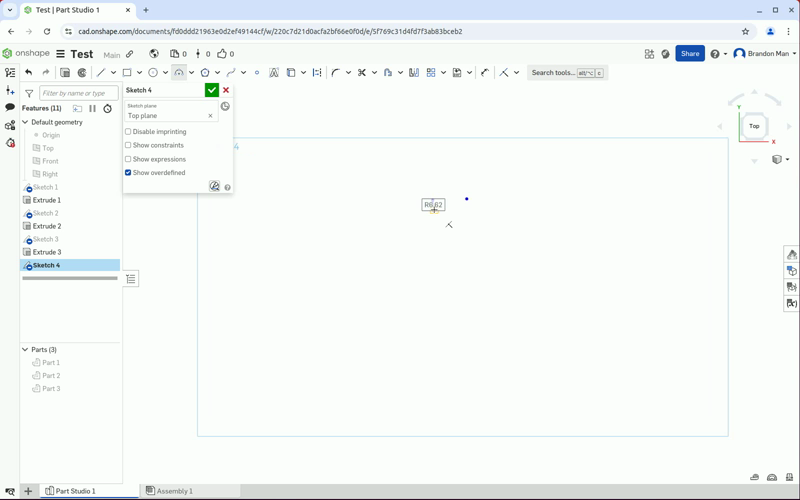
scroll(6)
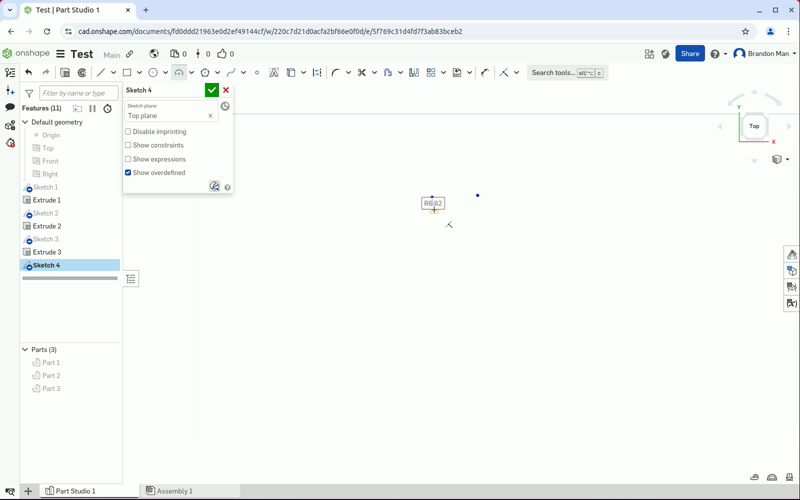
scroll(6)
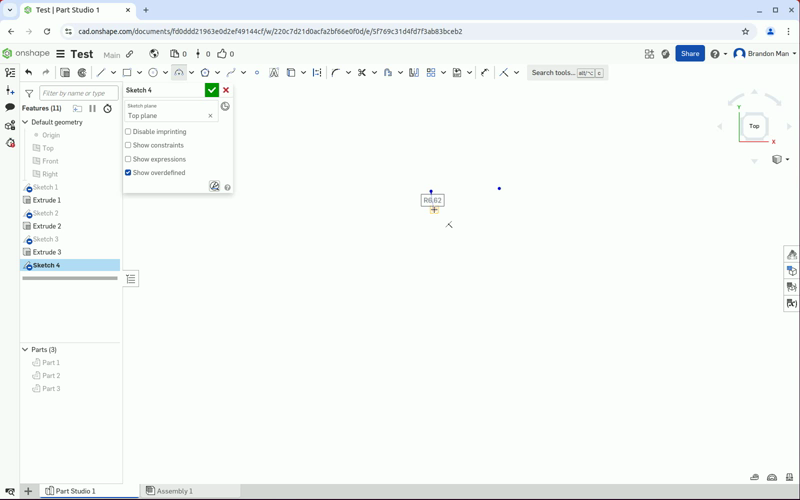
scroll(6)
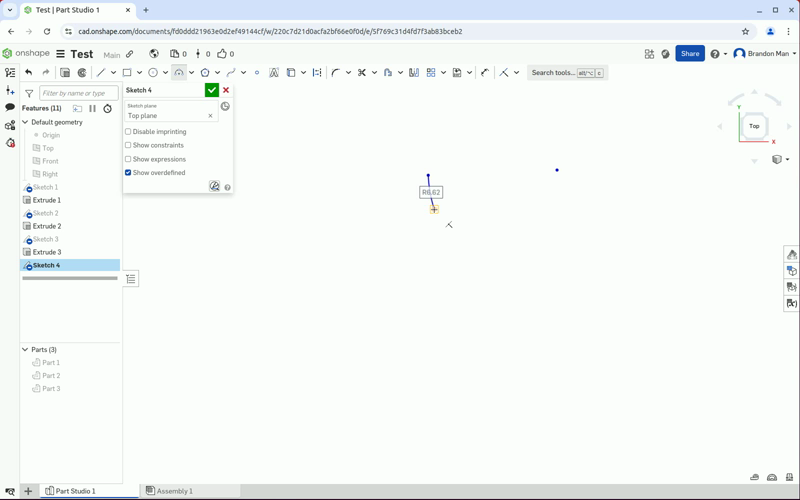
scroll(6)
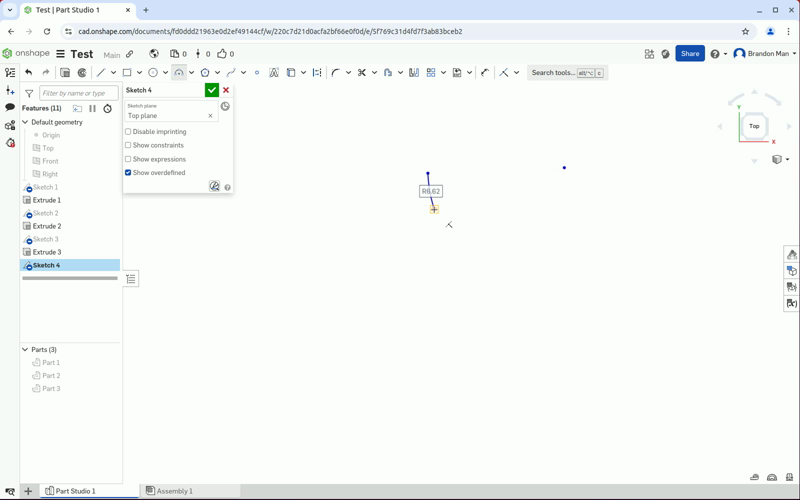
scroll(6)
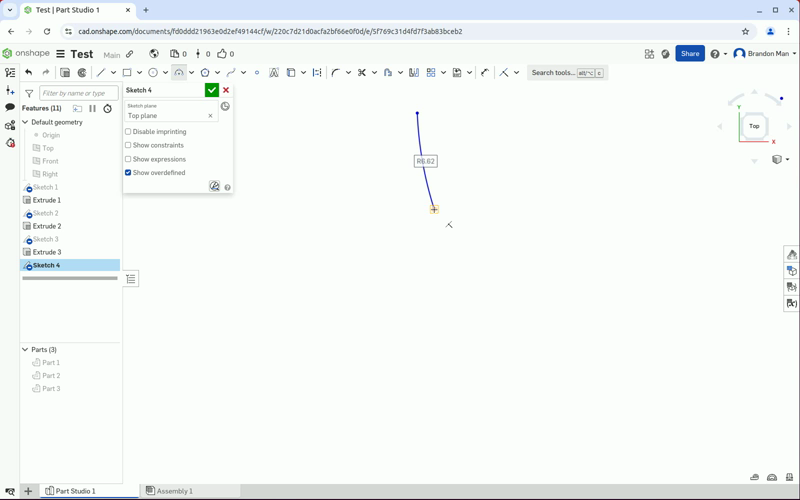
click(434, 209)
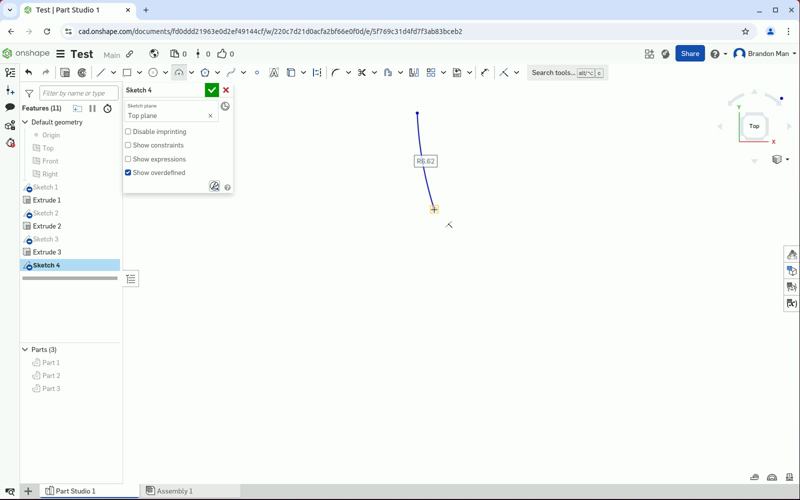
scroll(-6)
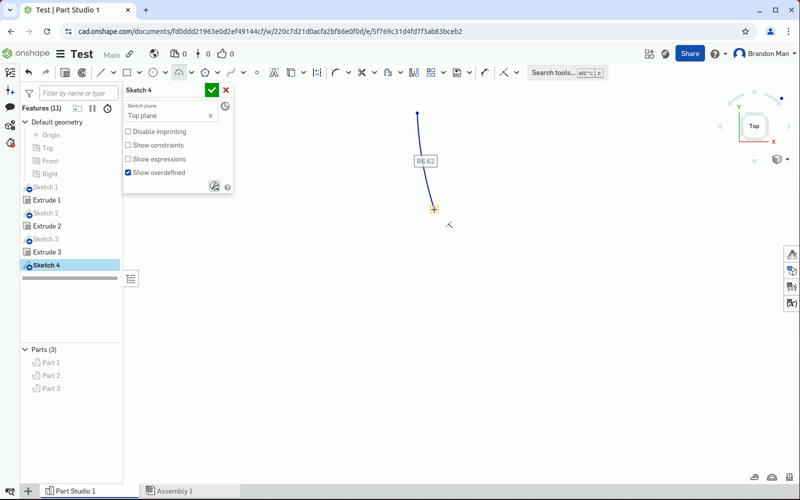
scroll(-6)
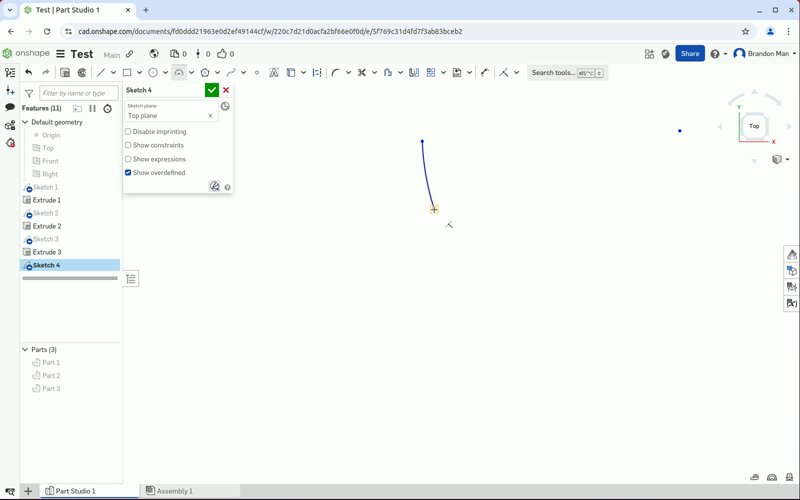
scroll(-6)
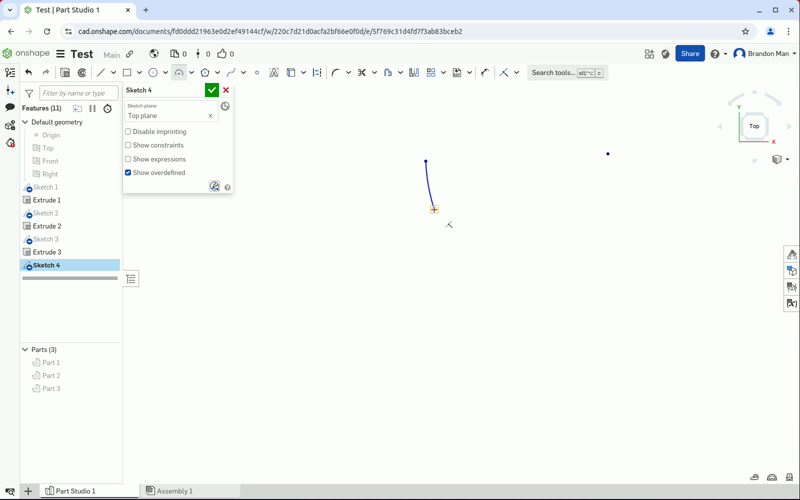
scroll(-6)
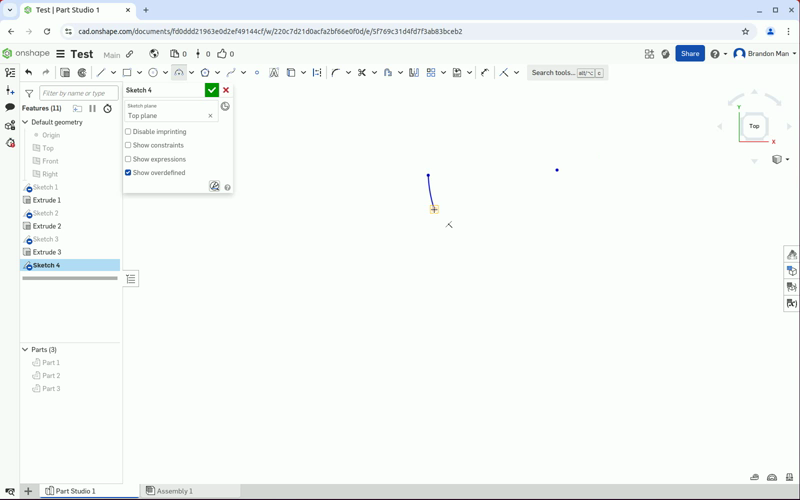
scroll(-6)
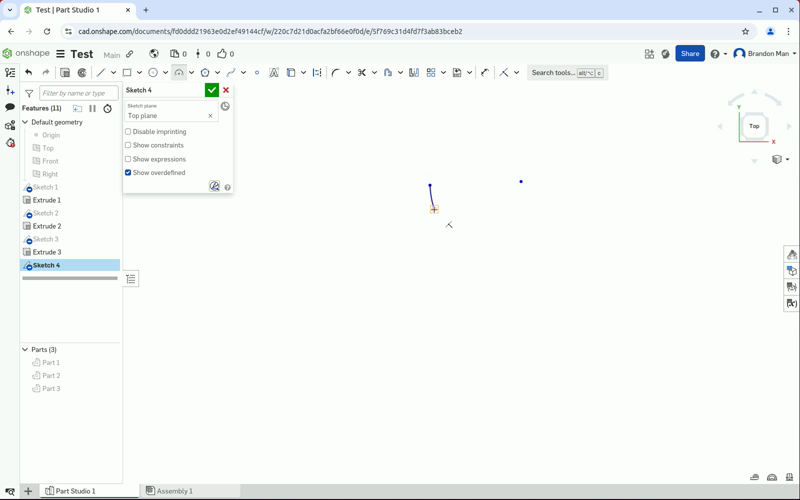
scroll(-6)
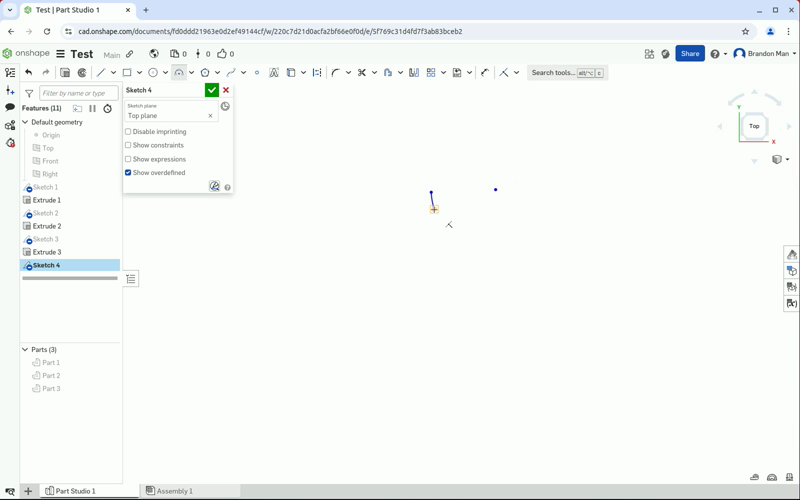
scroll(-6)
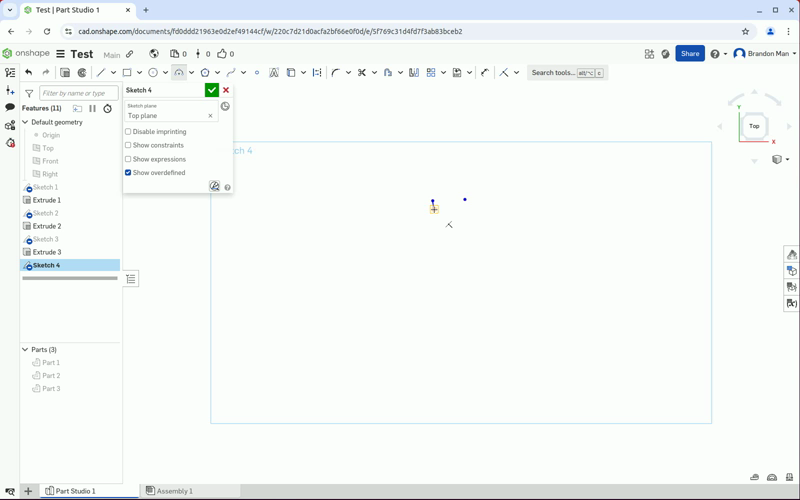
mouse_move(432, 200)
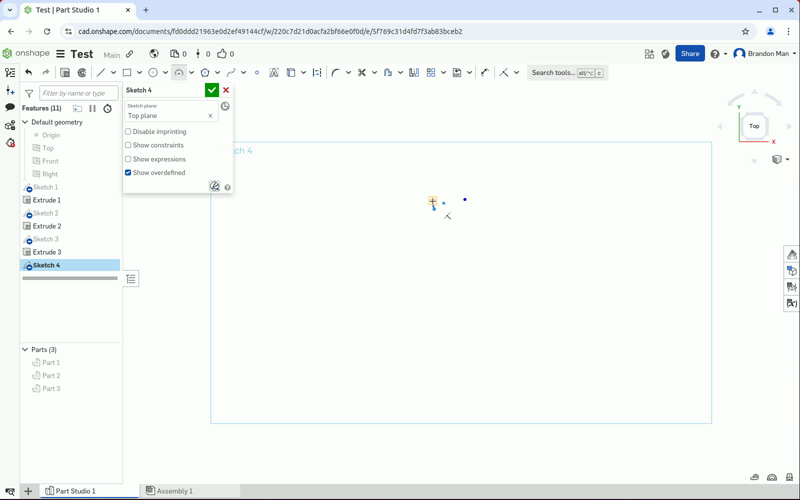
click(432, 200)
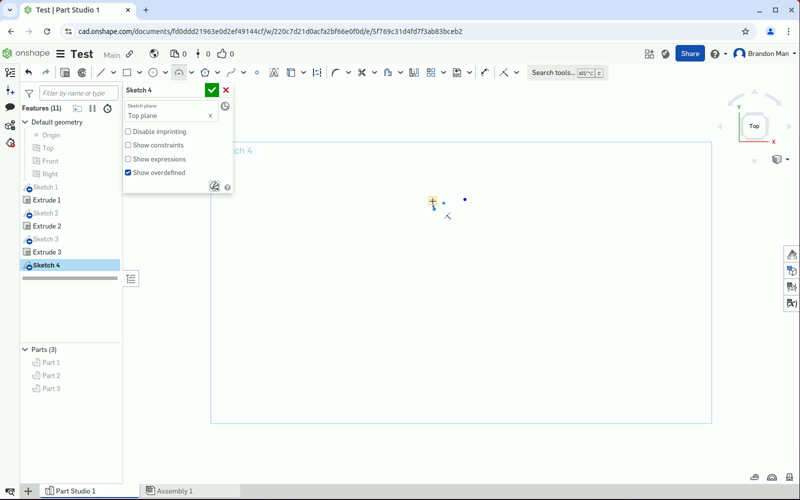
key_down(shift)
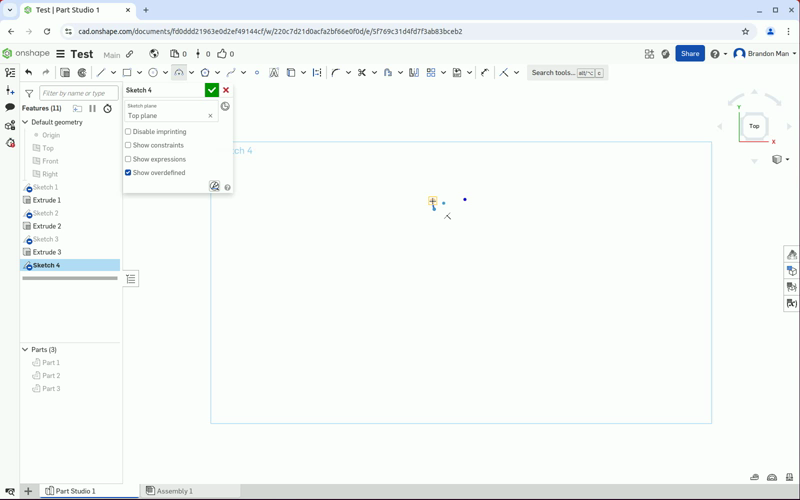
mouse_move(486, 193)
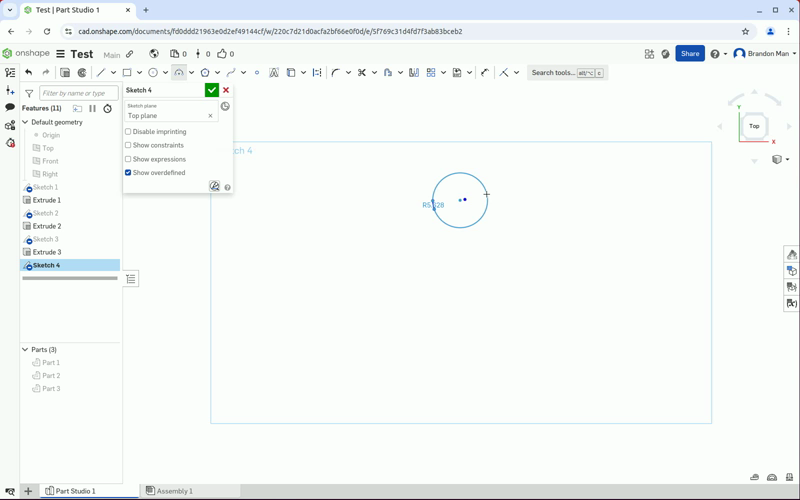
click(486, 193)
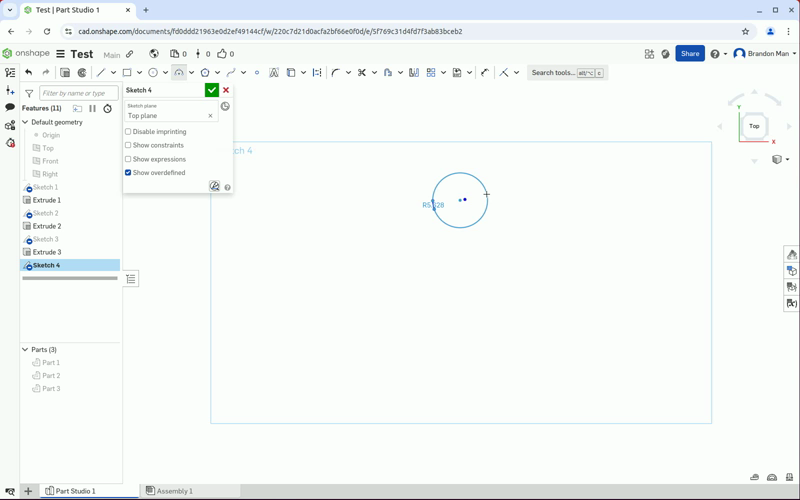
key_up(shift)
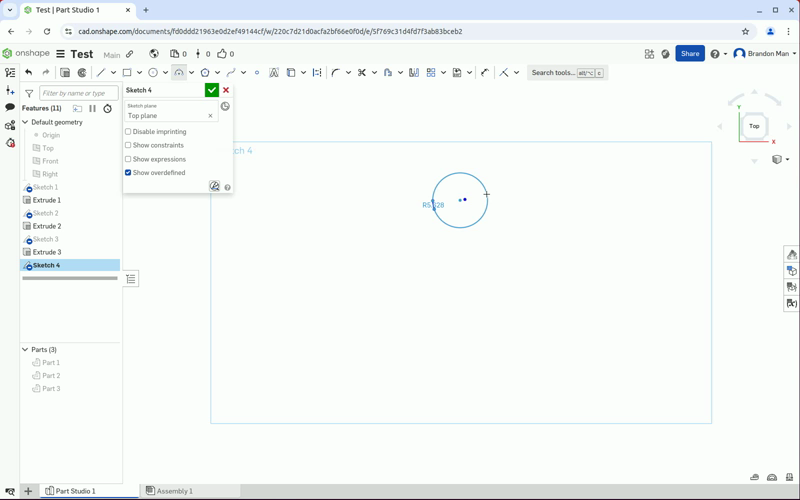
key(esc)
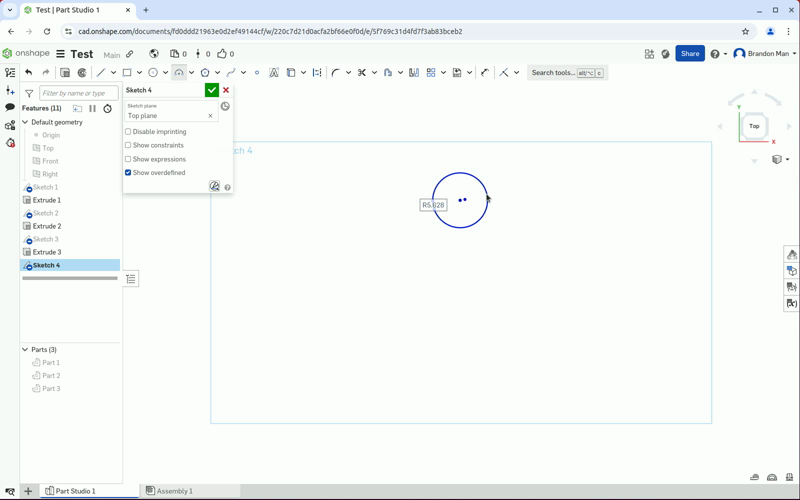
key(c)
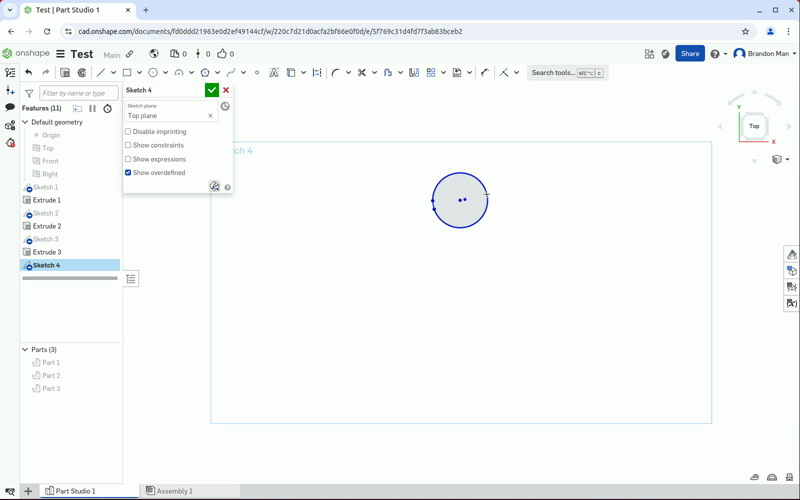
key_down(shift)
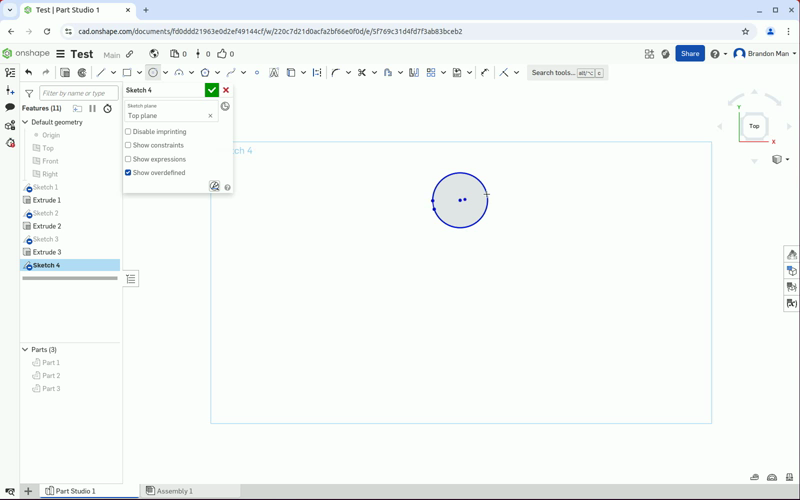
mouse_move(461, 198)
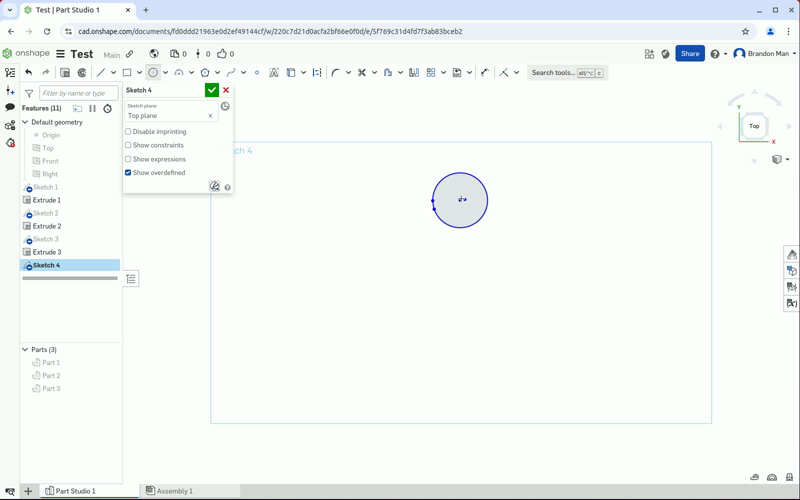
scroll(6)
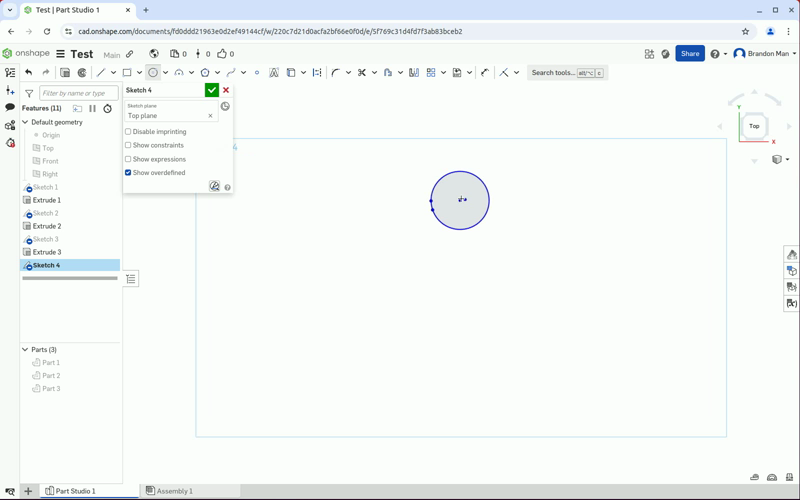
scroll(6)
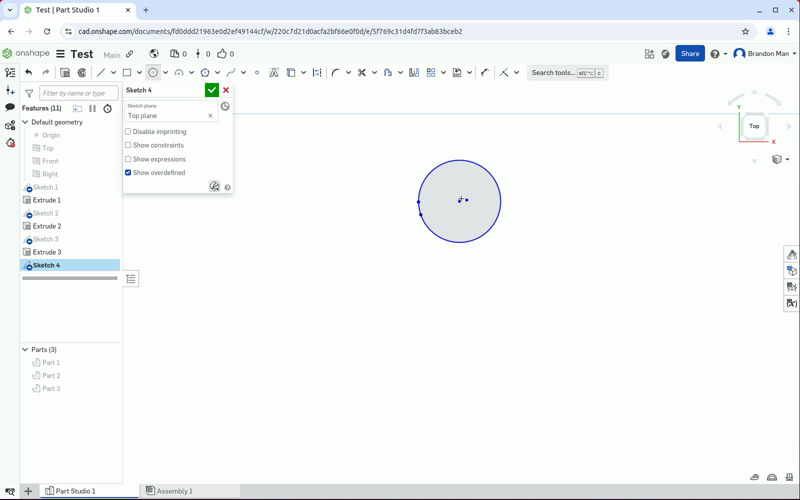
scroll(6)
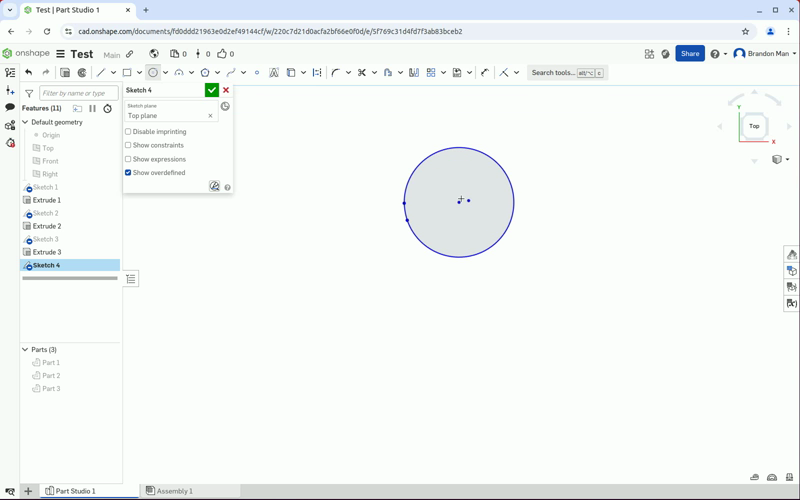
scroll(6)
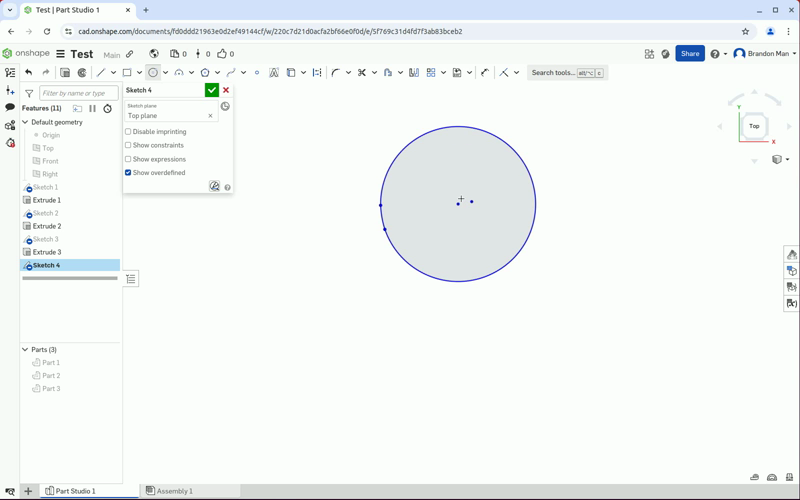
scroll(6)
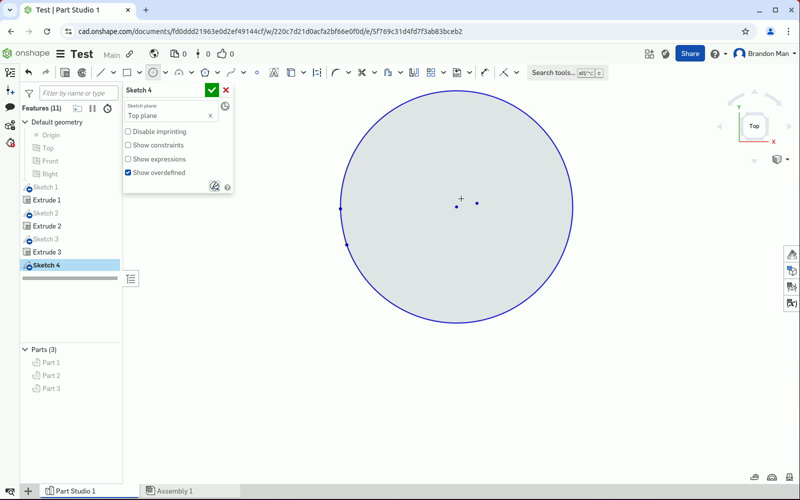
scroll(6)
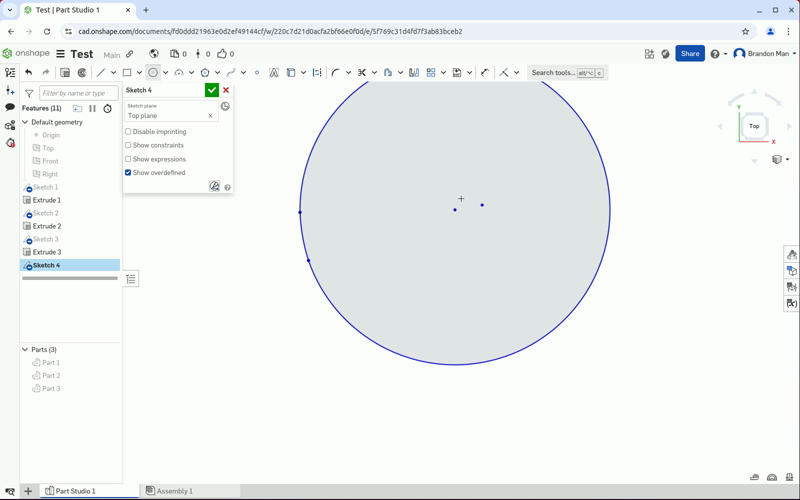
scroll(6)
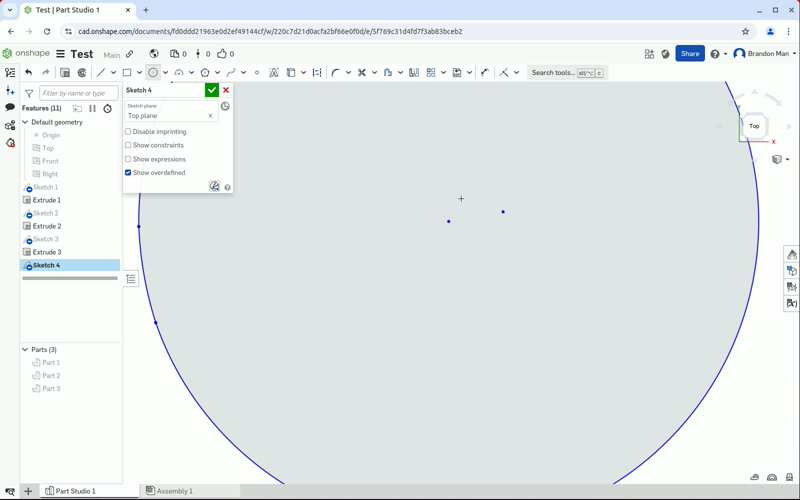
click(461, 198)
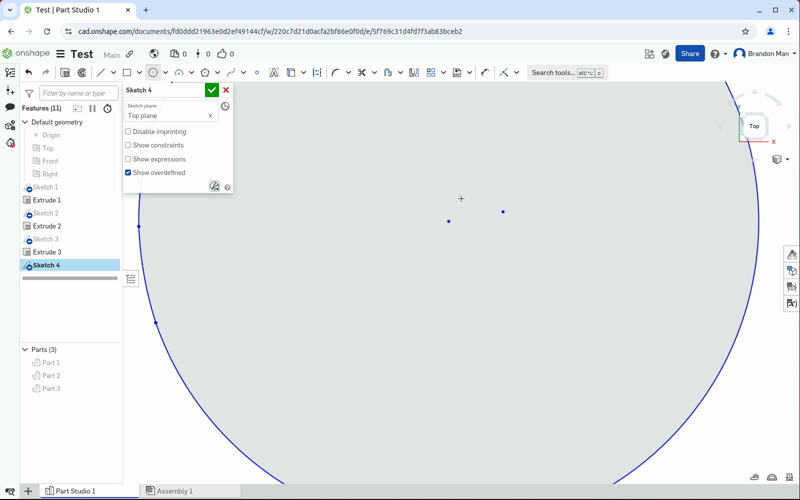
scroll(-6)
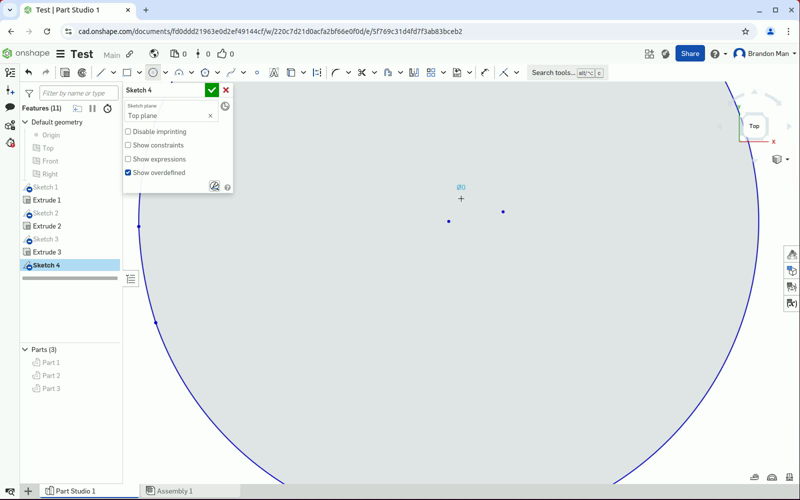
scroll(-6)
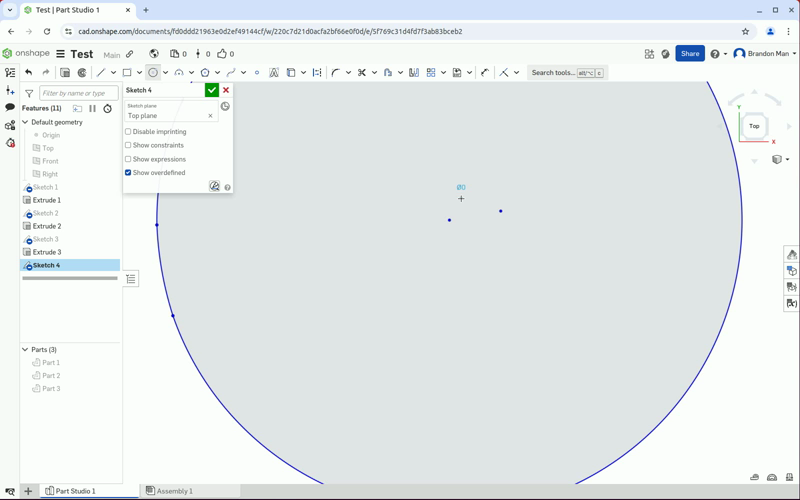
scroll(-6)
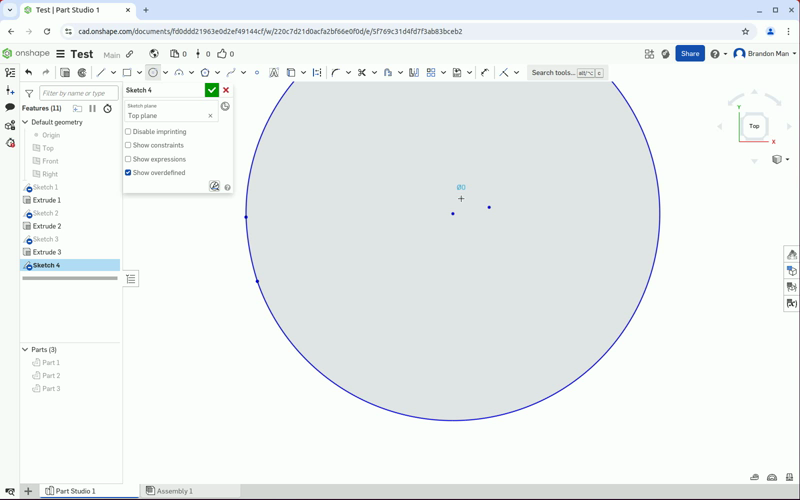
scroll(-6)
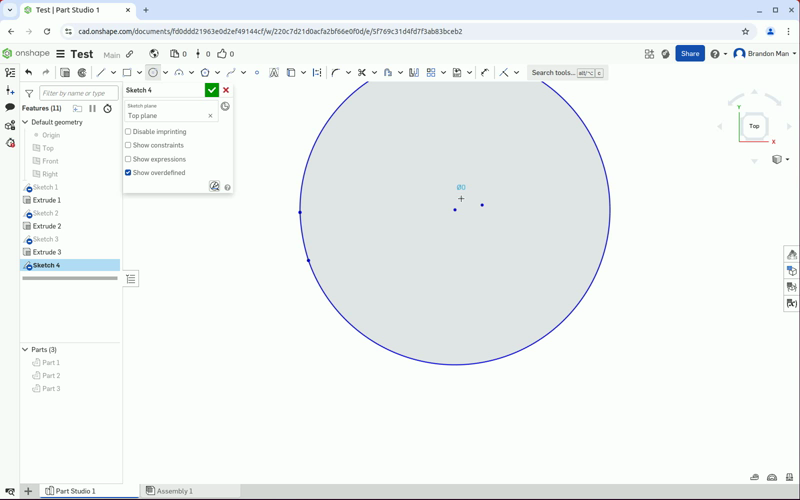
scroll(-6)
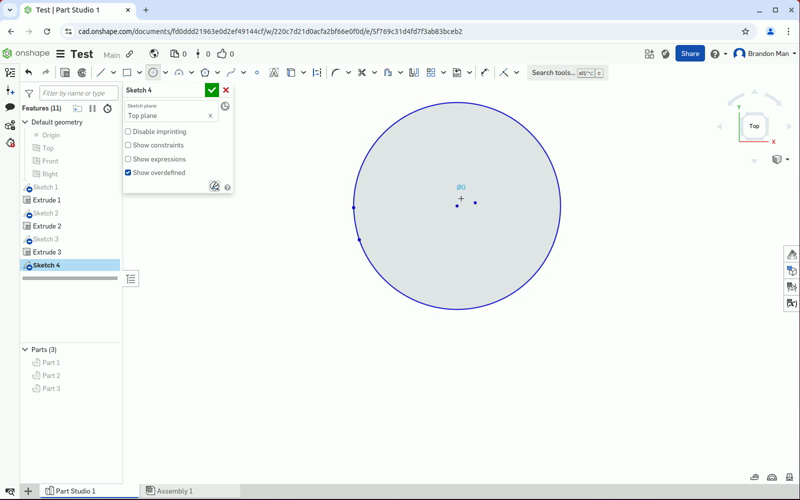
scroll(-6)
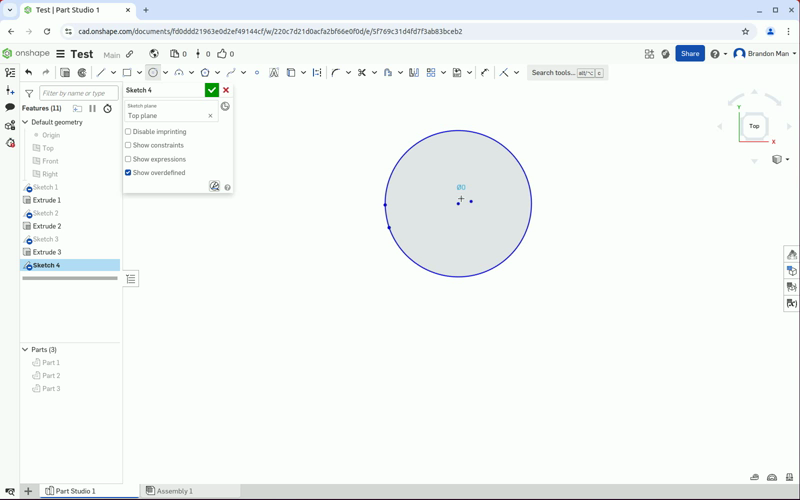
scroll(-6)
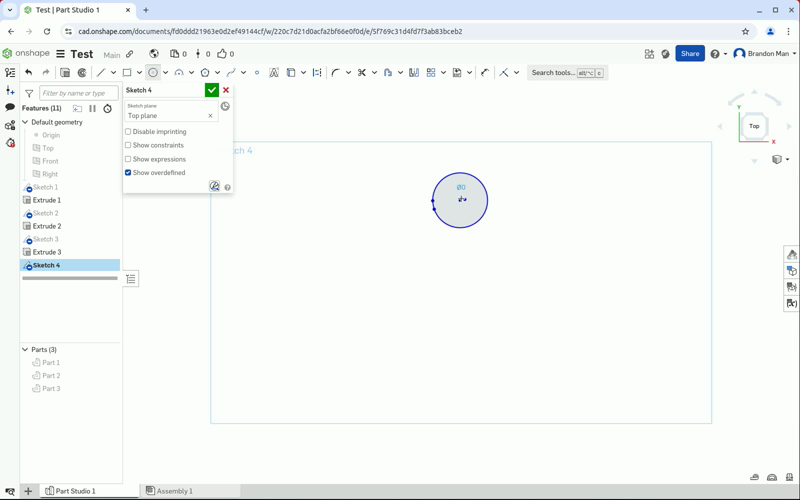
key_up(shift)
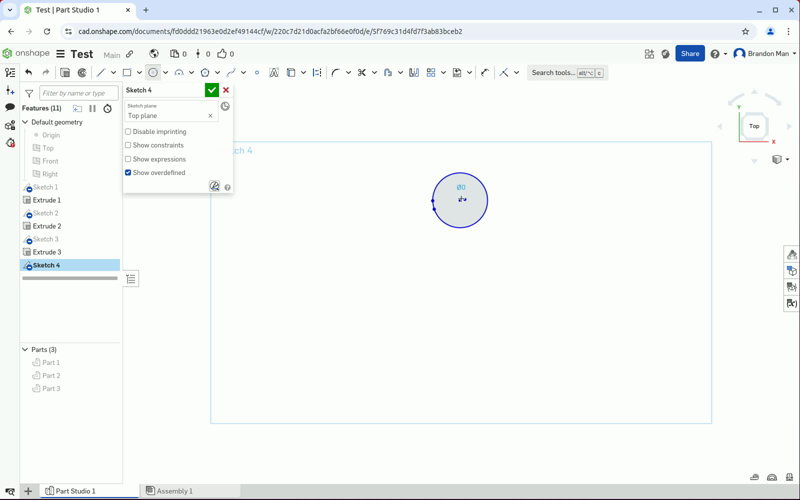
mouse_move(486, 198)
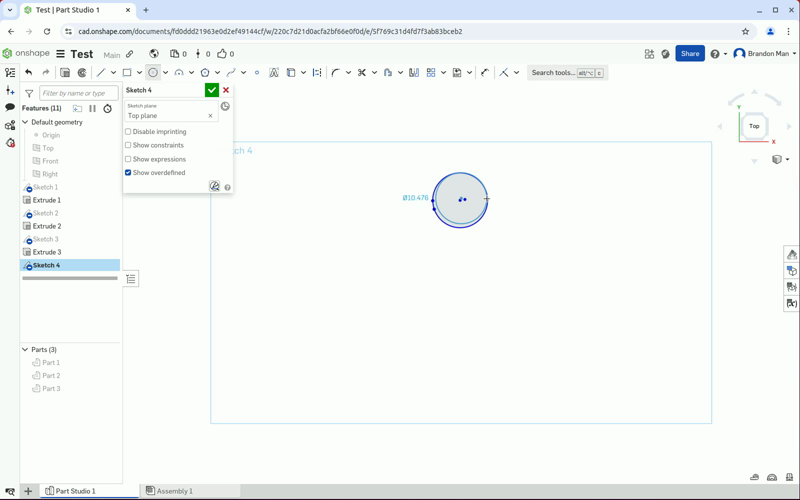
click(486, 198)
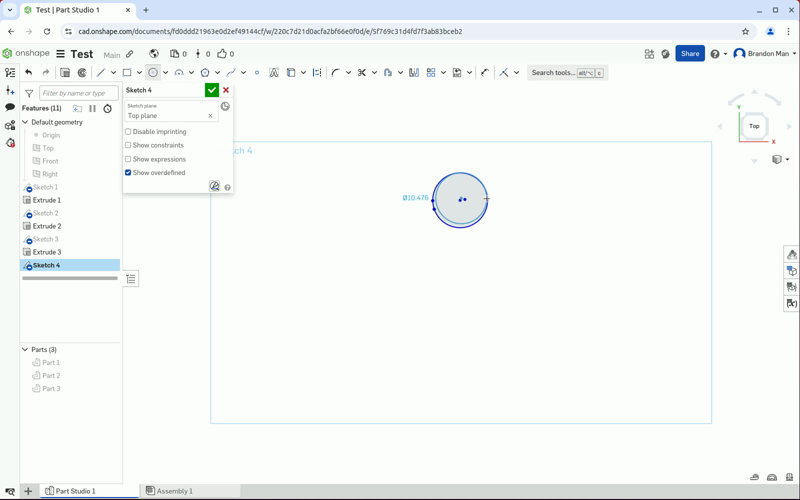
key(esc)
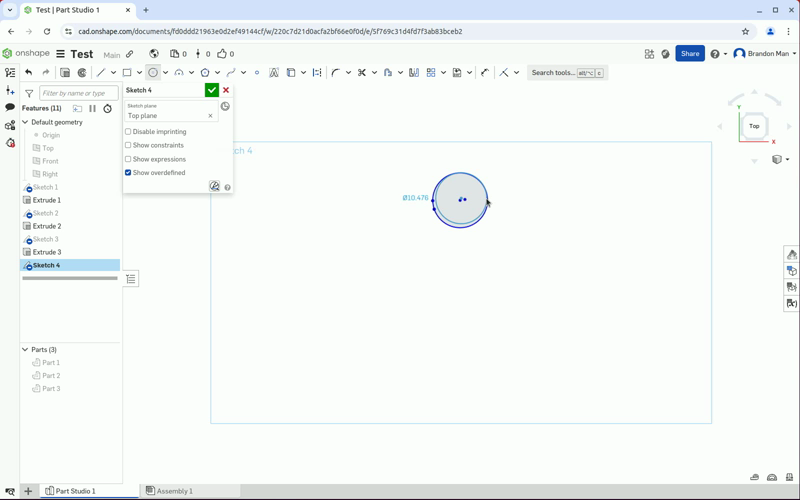
mouse_move(437, 210)
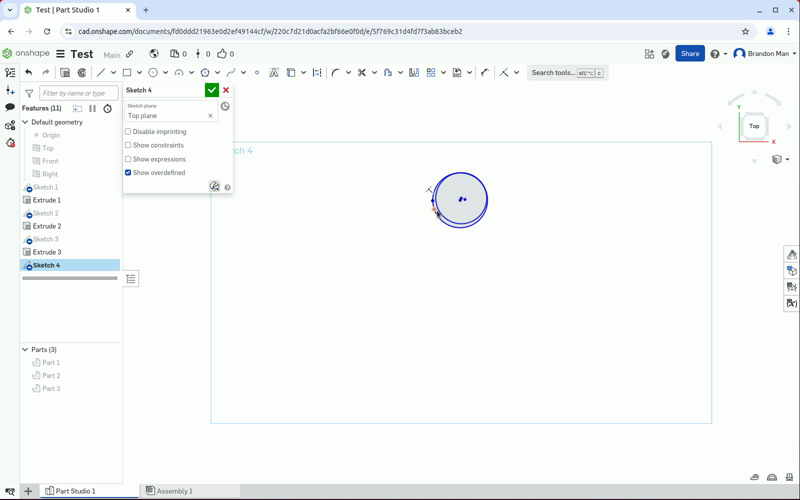
scroll(6)
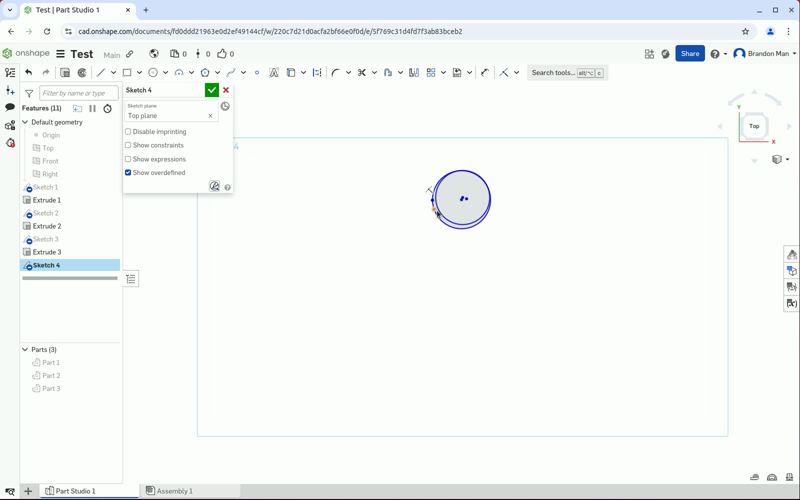
scroll(6)
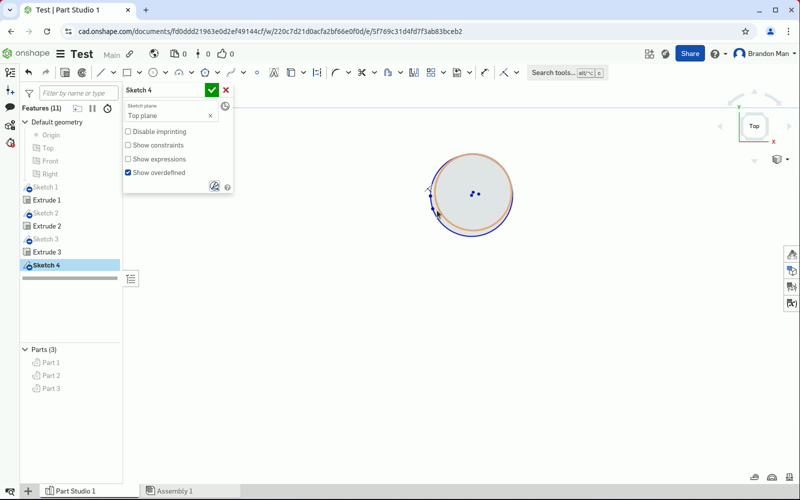
scroll(6)
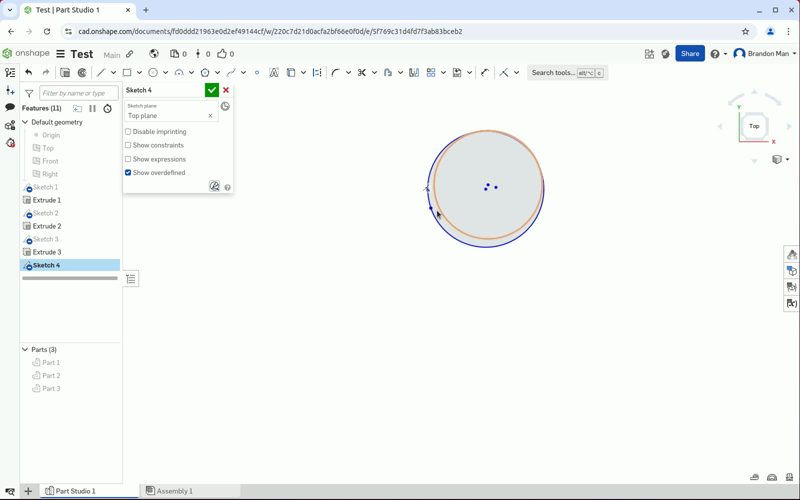
scroll(6)
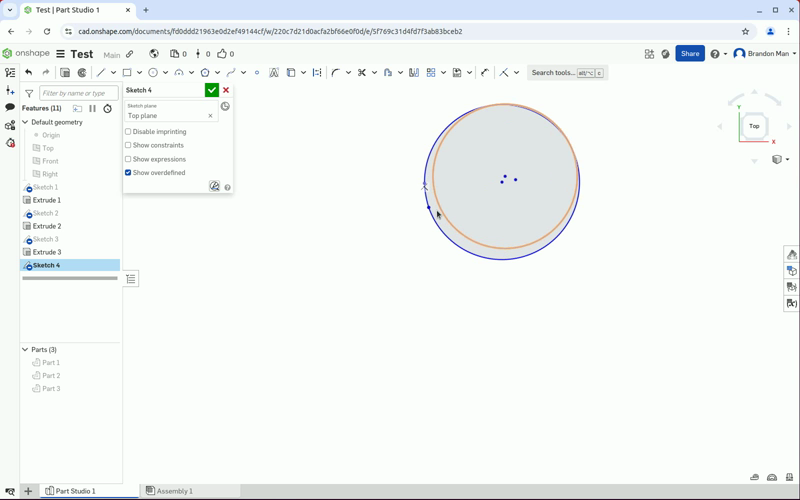
scroll(6)
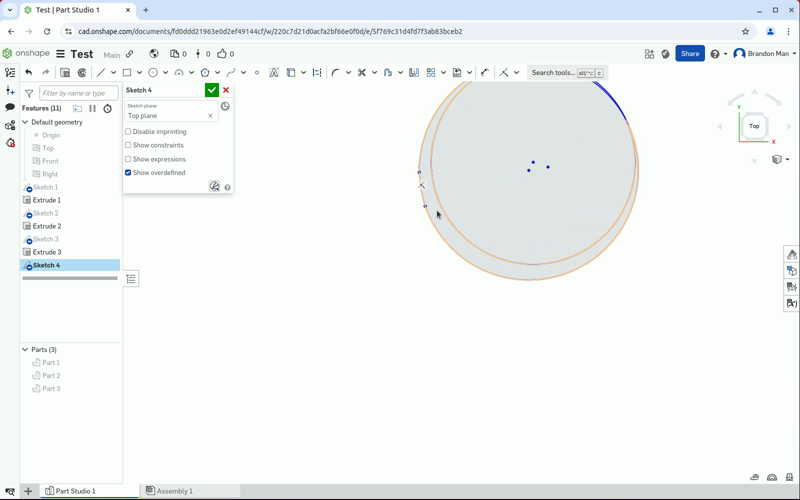
scroll(6)
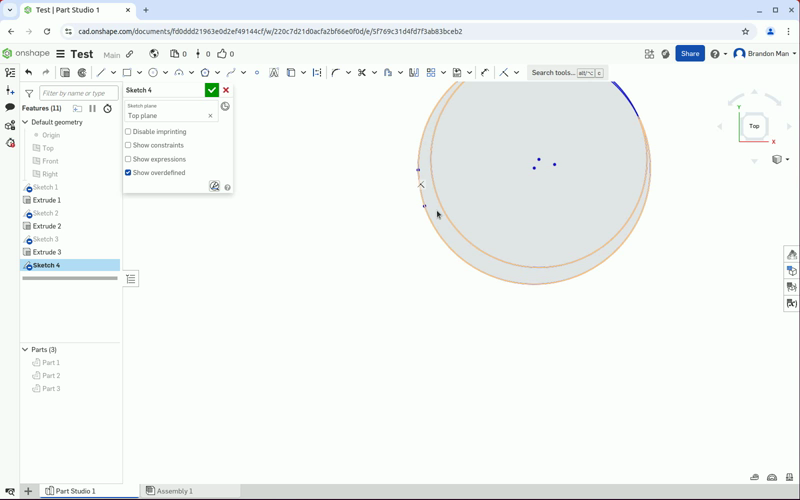
scroll(6)
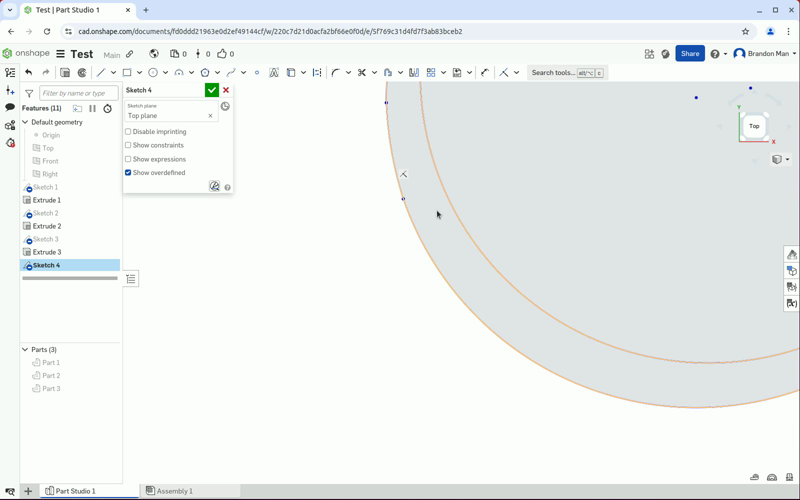
click(437, 210)
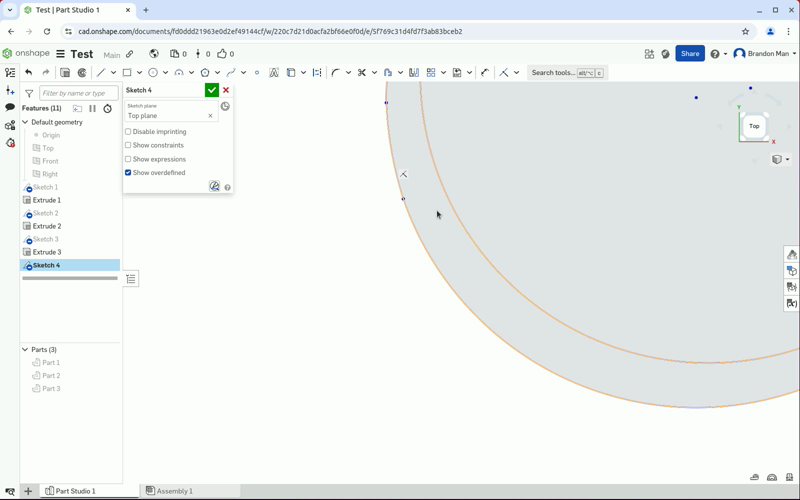
scroll(-6)
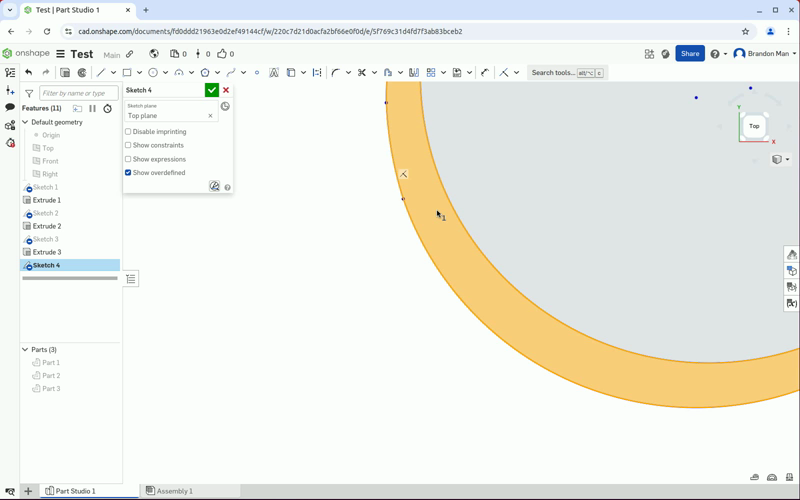
scroll(-6)
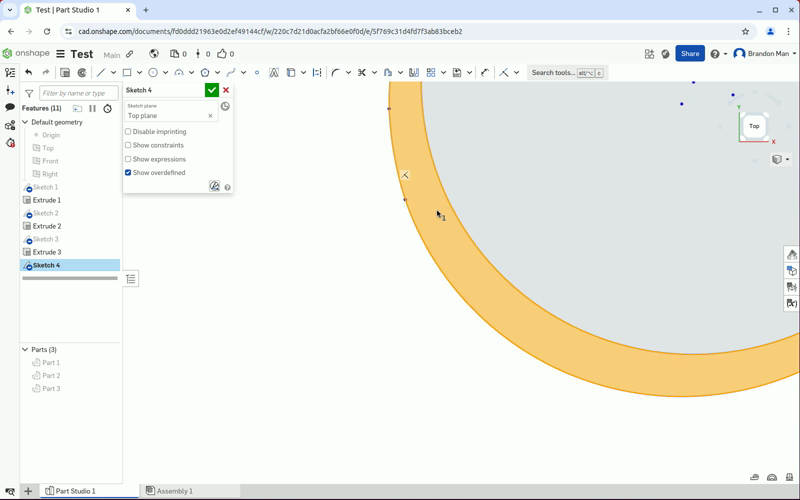
scroll(-6)
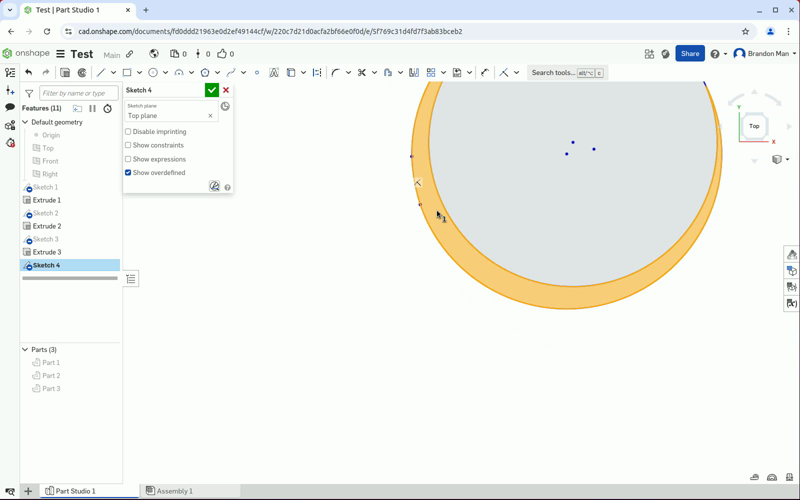
scroll(-6)
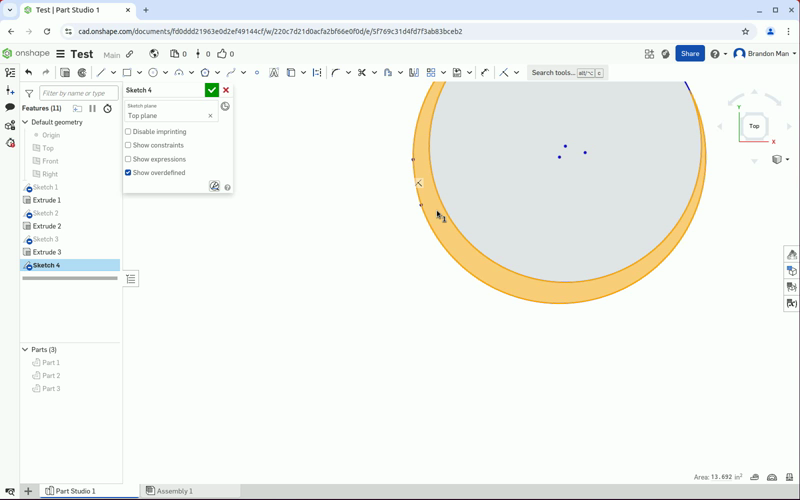
scroll(-6)
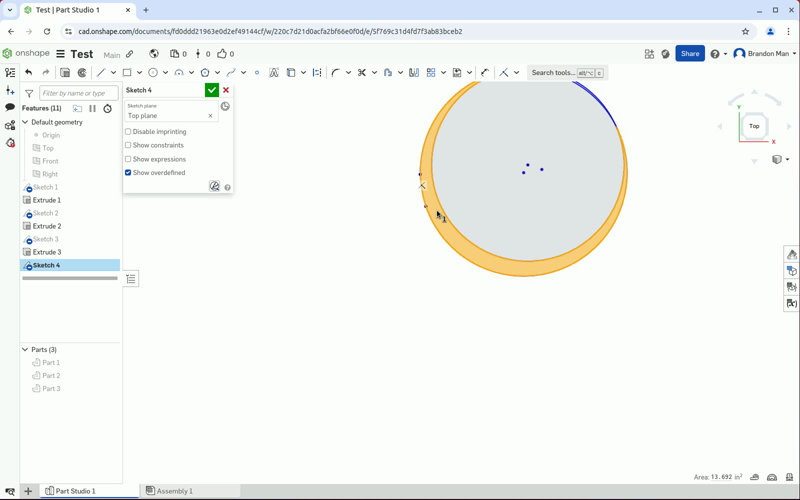
scroll(-6)
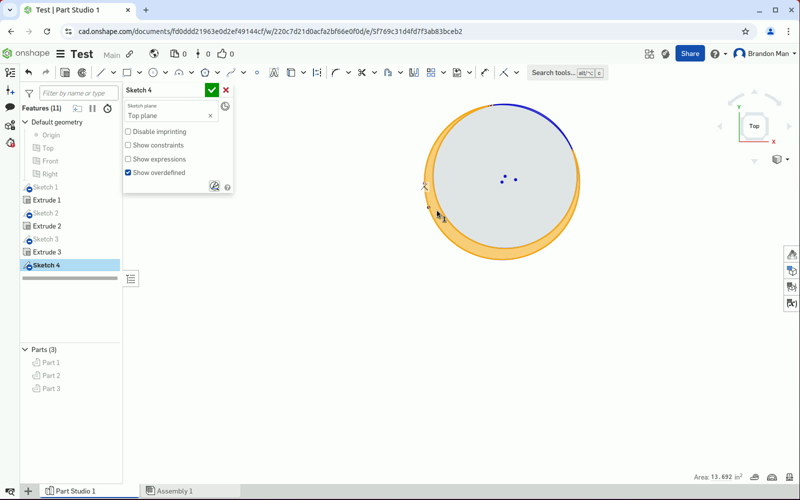
scroll(-6)
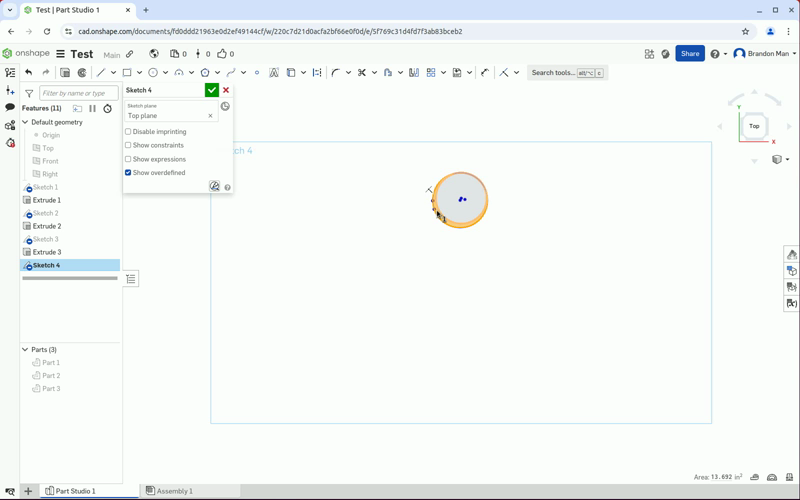
mouse_move(73, 352)
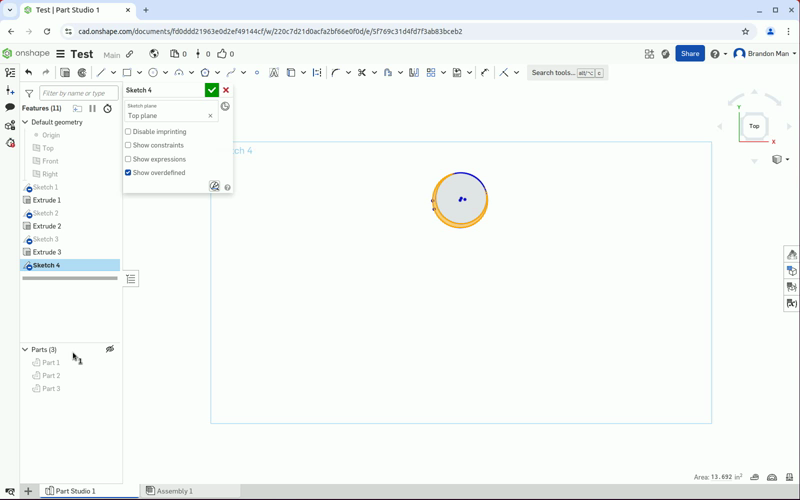
key(shift+y)
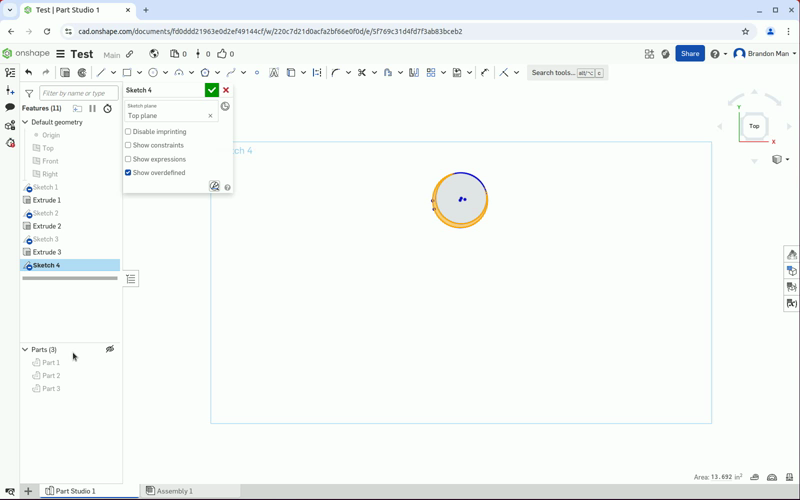
key(shift+e)
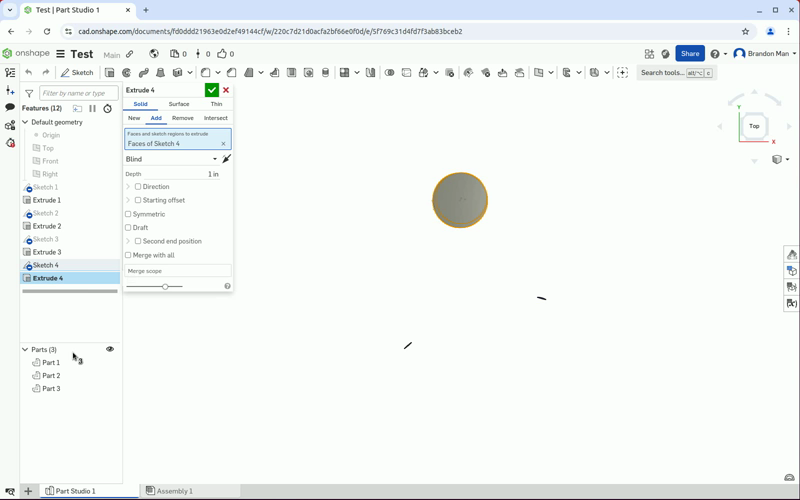
mouse_move(143, 106)
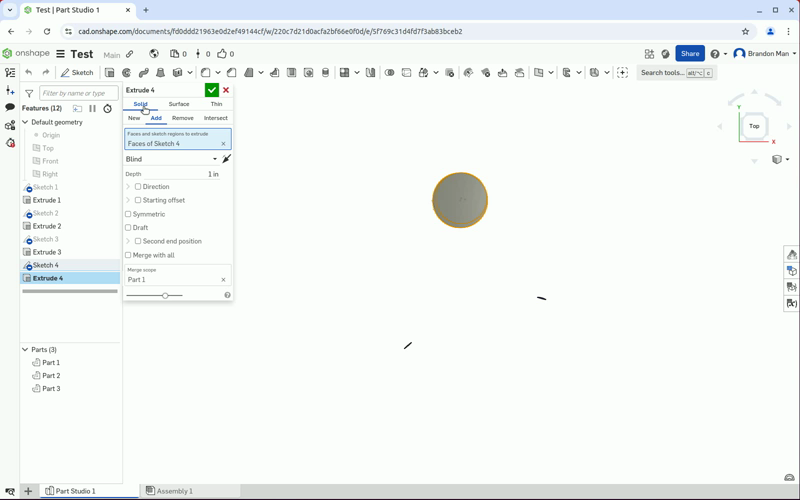
click(143, 106)
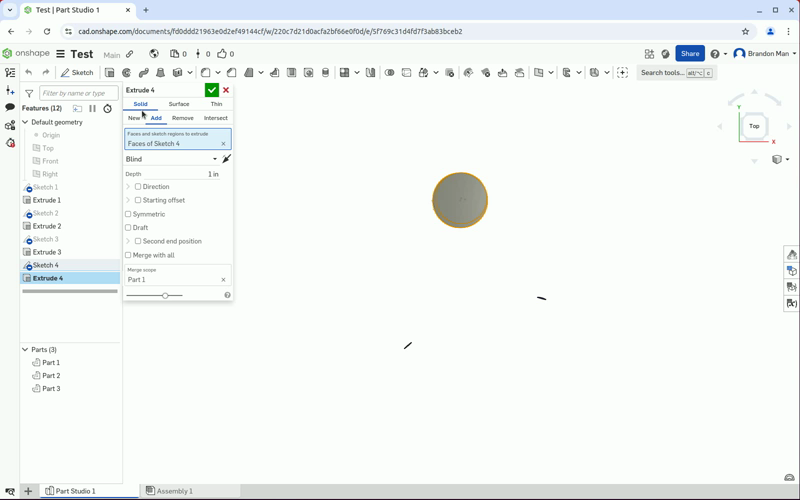
mouse_move(137, 120)
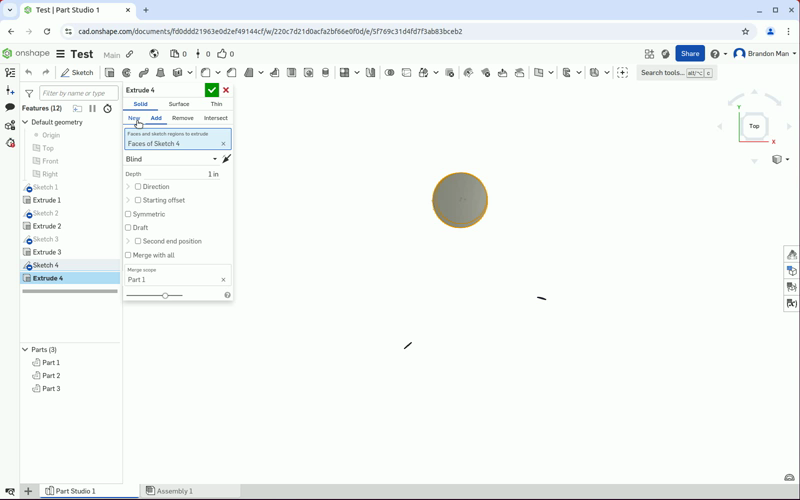
click(137, 120)
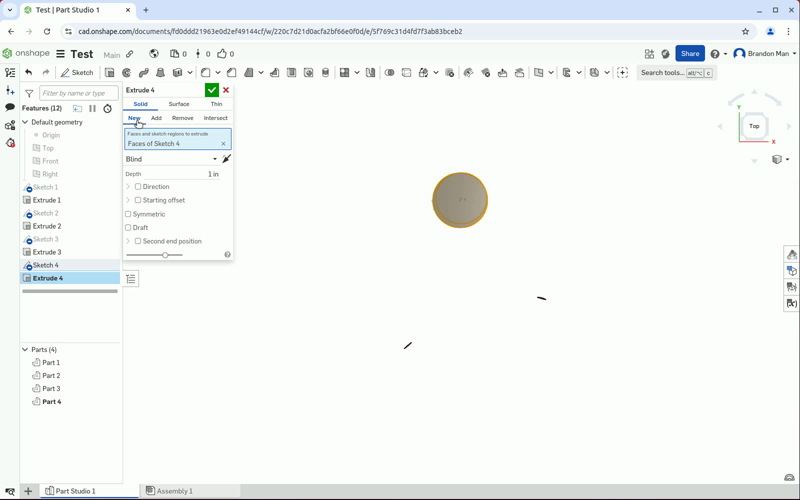
key(tab, 4)
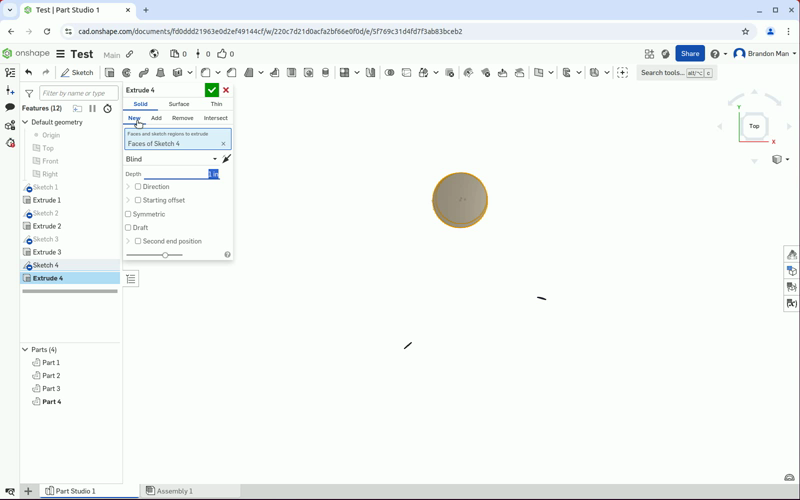
text(2.407)
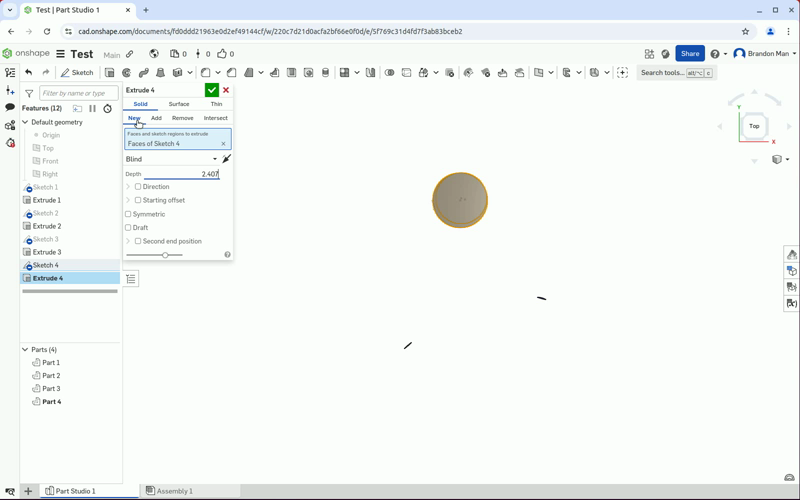
key(enter)
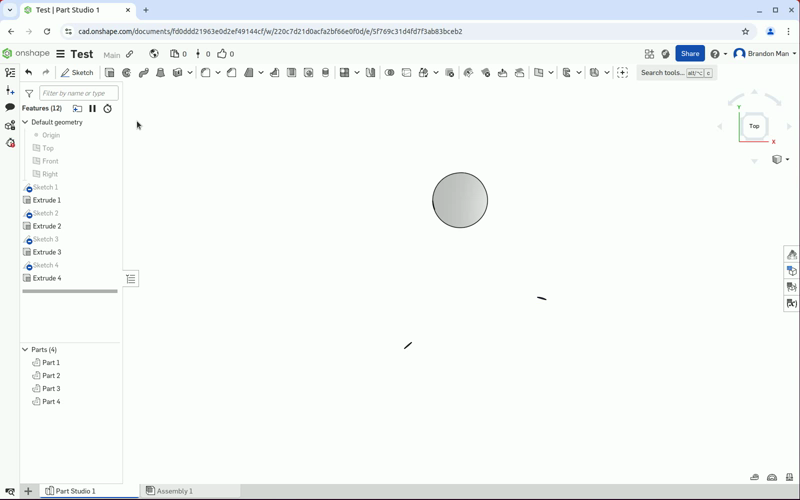
key(shift+h)
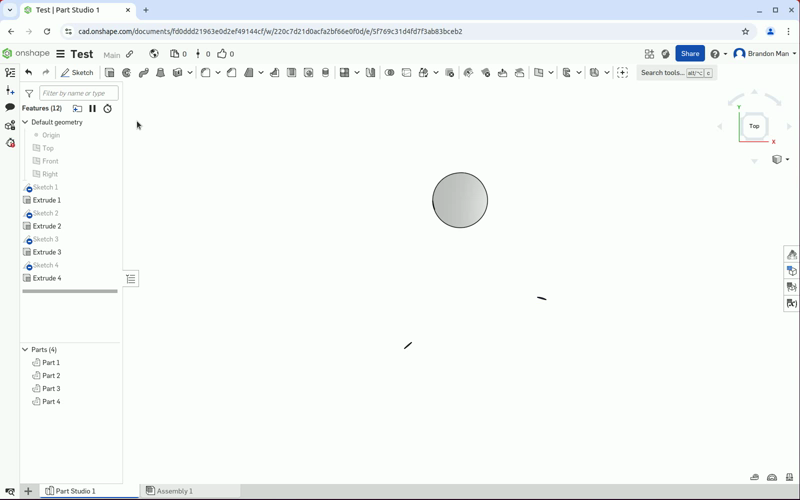
key(shift+h)
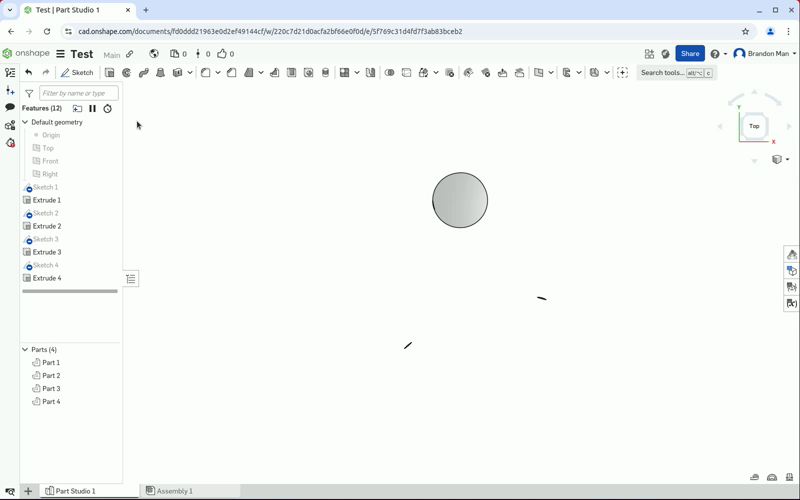
mouse_move(73, 189)
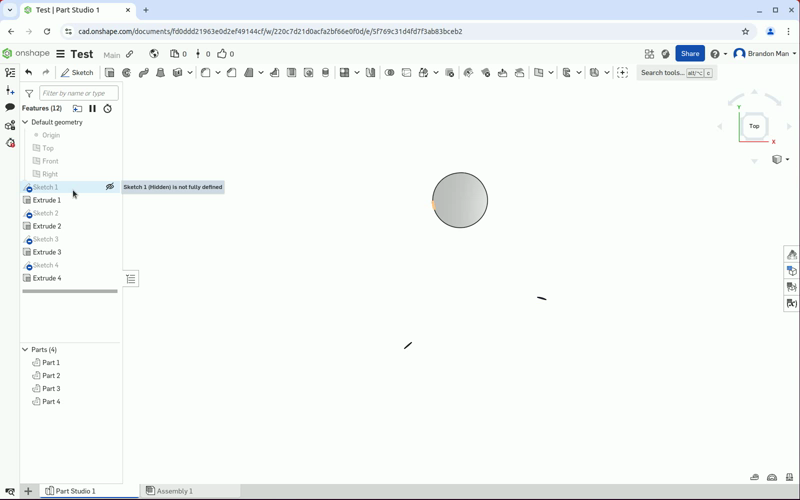
click(73, 189)
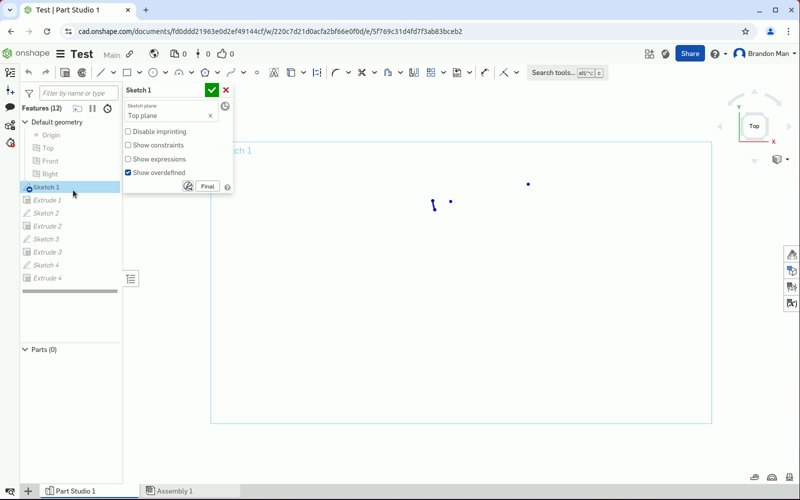
mouse_move(229, 92)
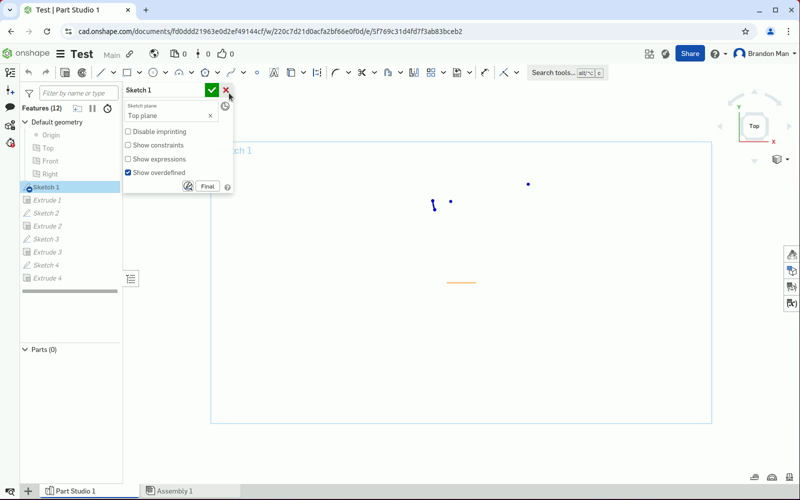
click(229, 92)
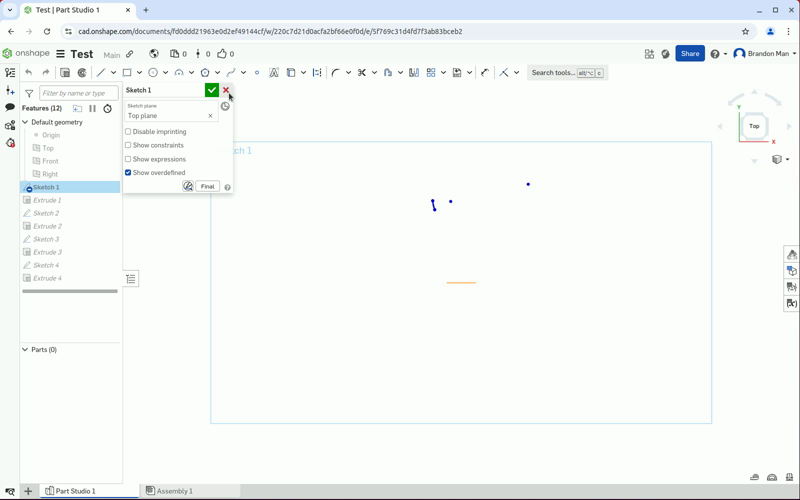
key(shift+s)
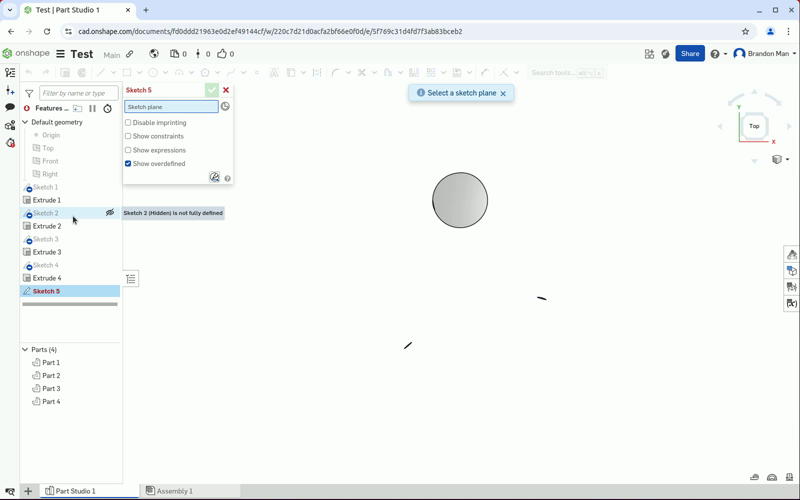
scroll(3)
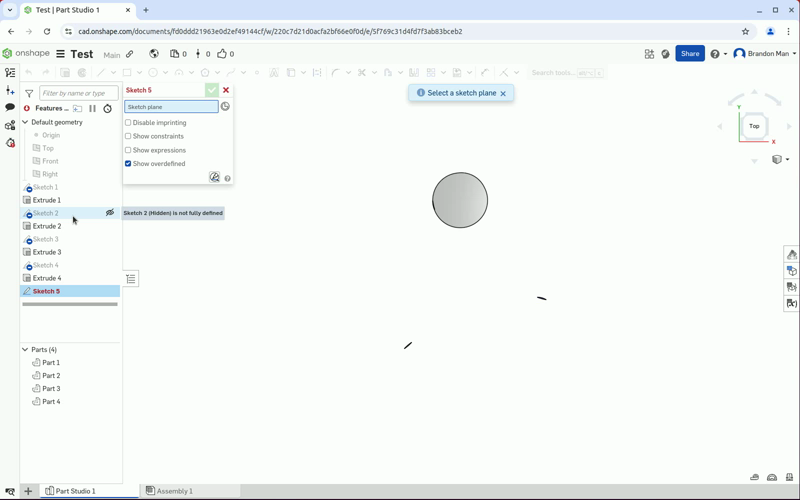
mouse_move(73, 150)
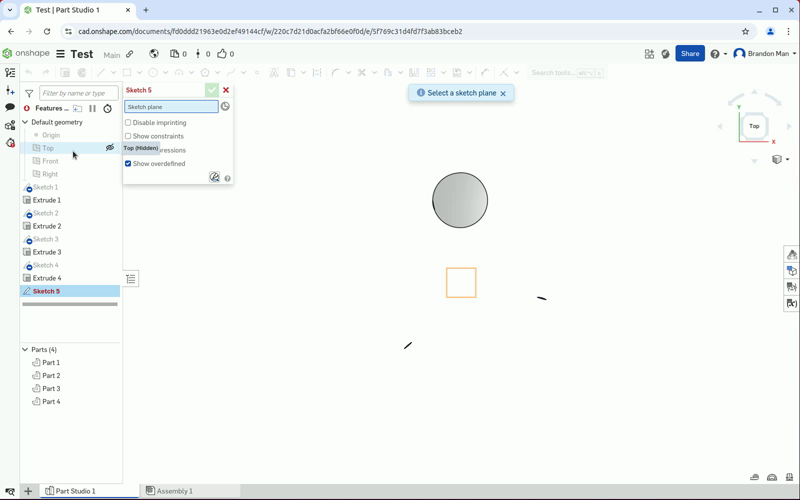
click(73, 150)
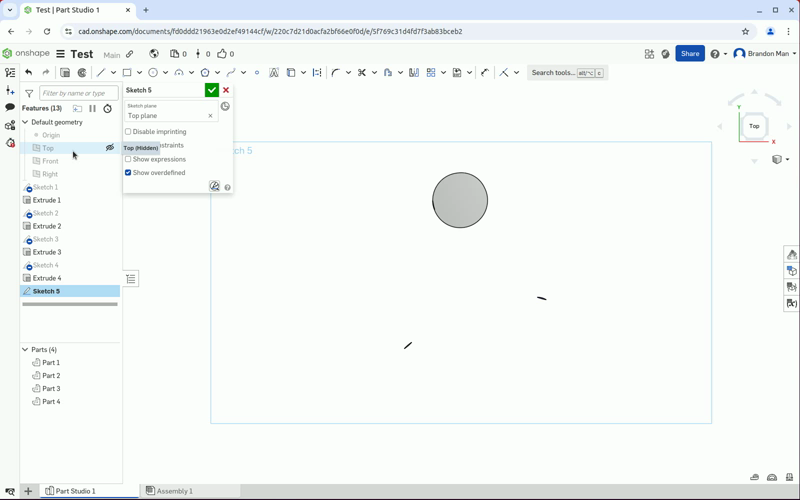
mouse_move(73, 352)
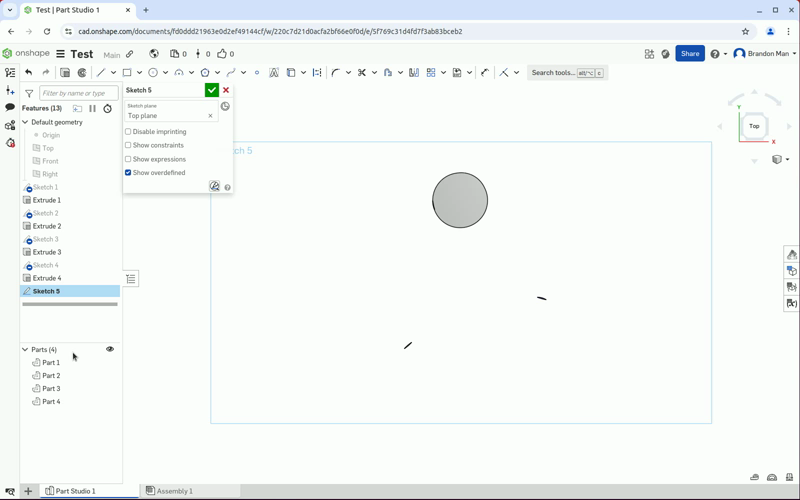
key(y)
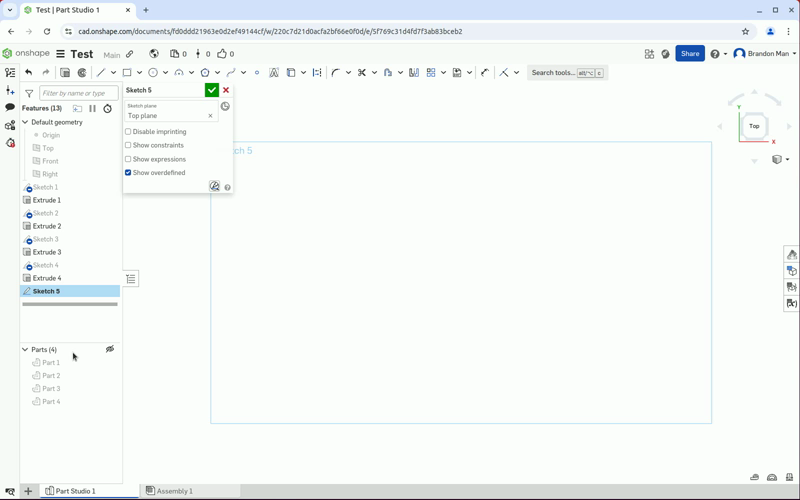
key(a)
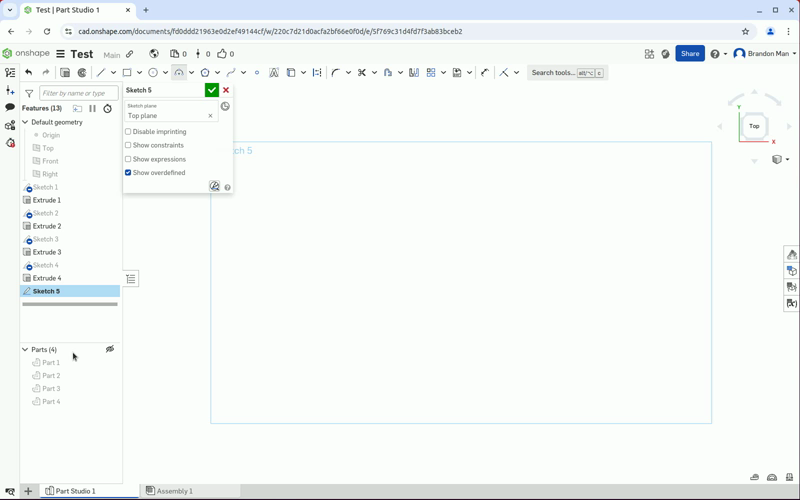
key_down(shift)
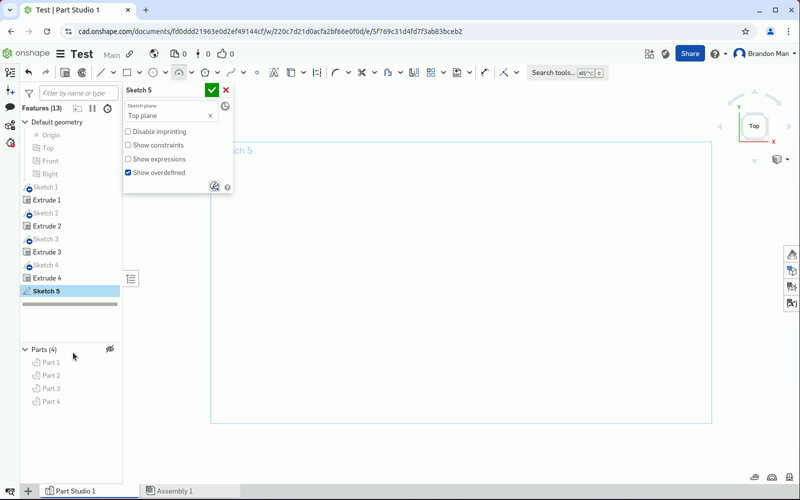
mouse_move(404, 348)
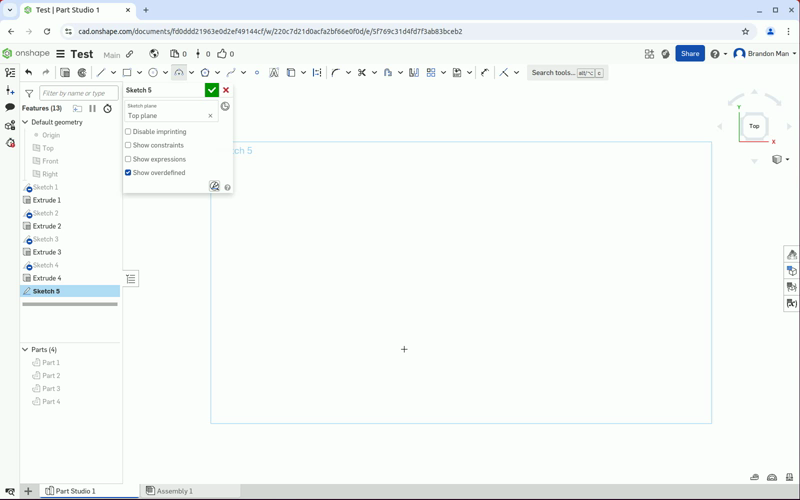
click(404, 348)
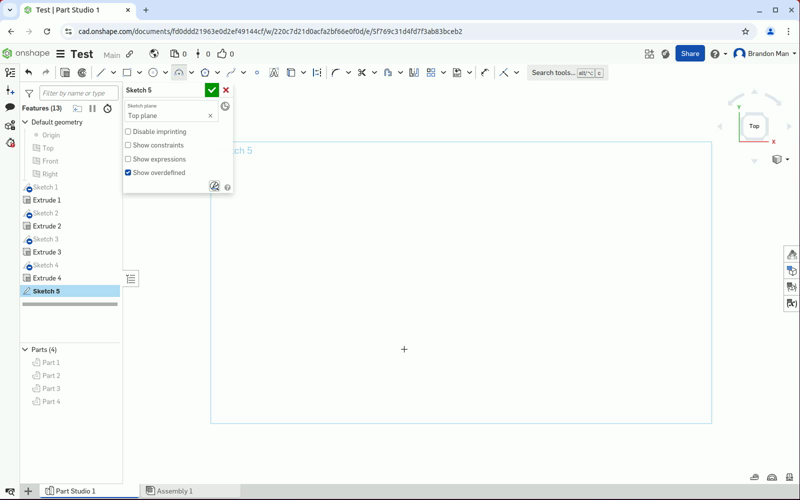
key_up(shift)
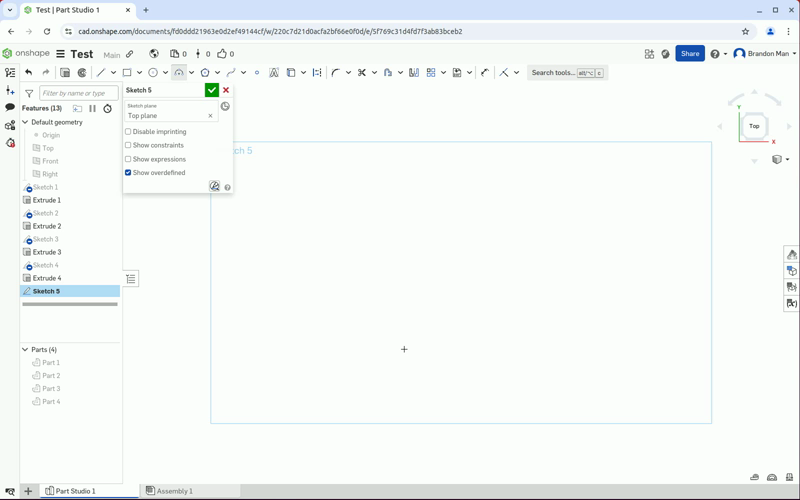
key_down(shift)
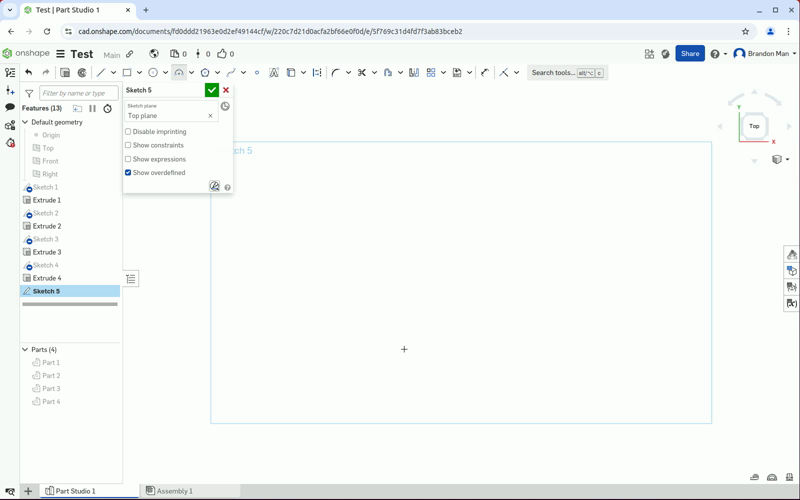
mouse_move(410, 342)
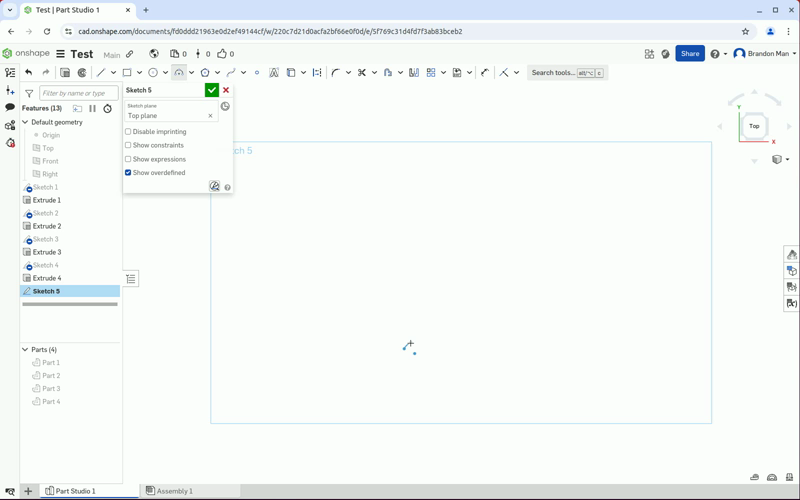
click(410, 342)
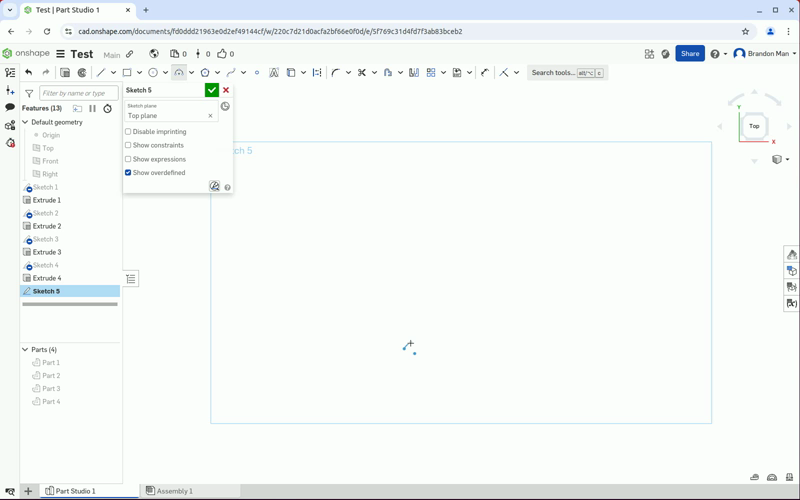
mouse_move(407, 345)
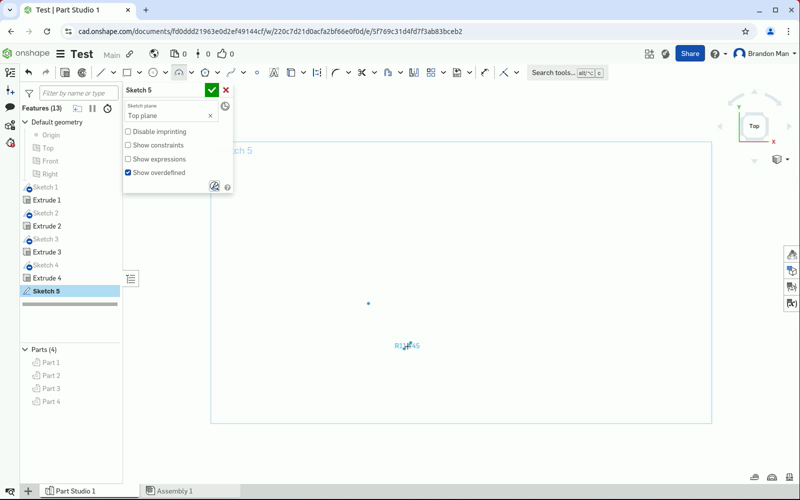
click(407, 345)
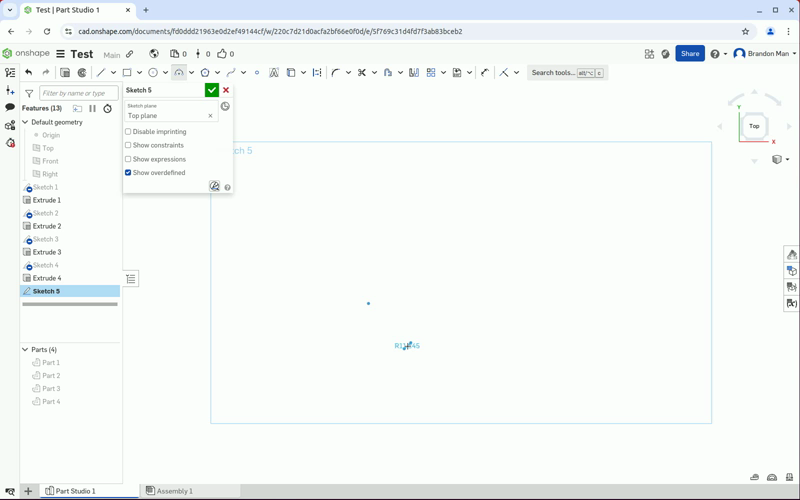
key_up(shift)
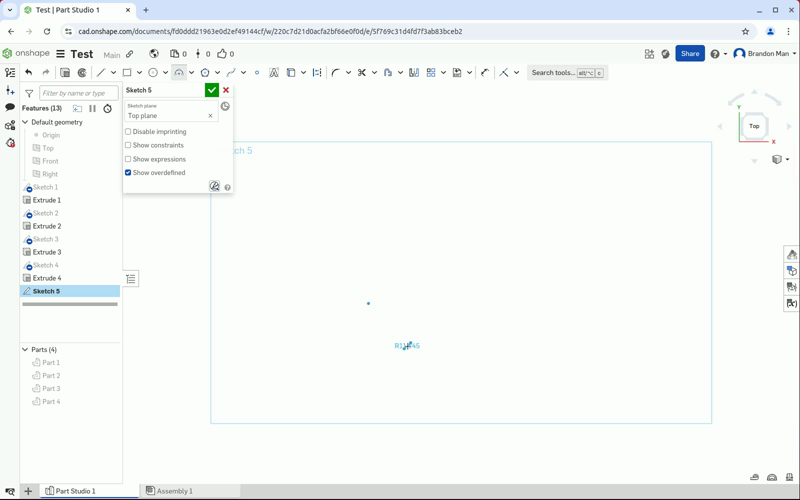
mouse_move(410, 342)
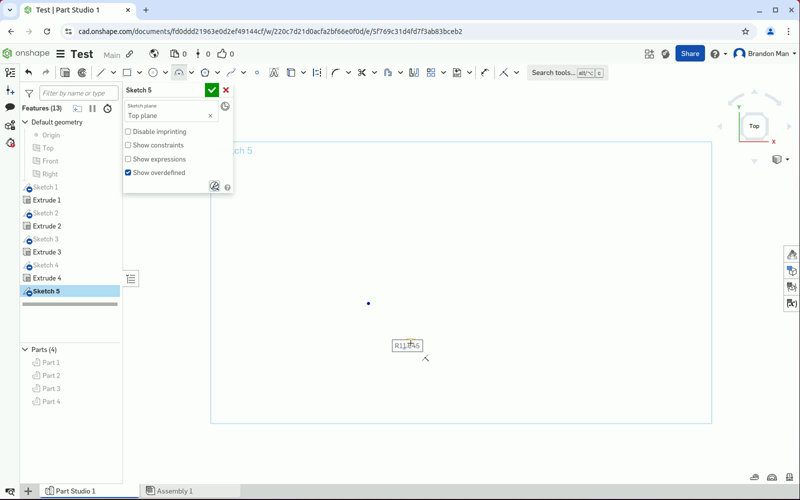
scroll(6)
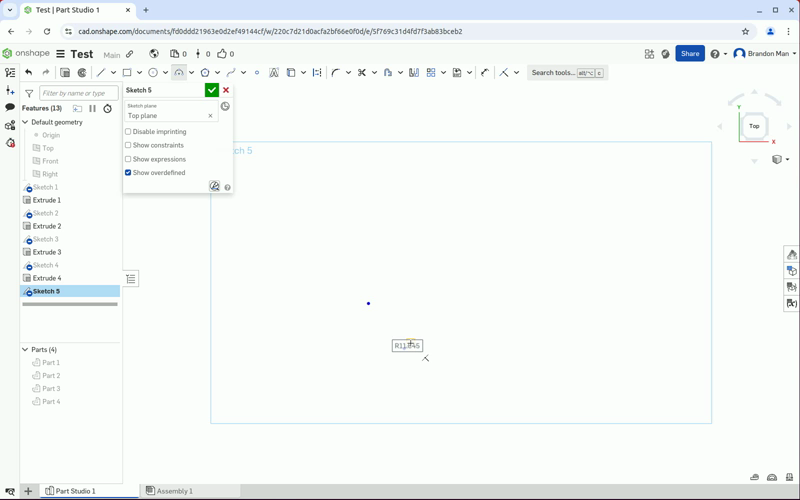
scroll(6)
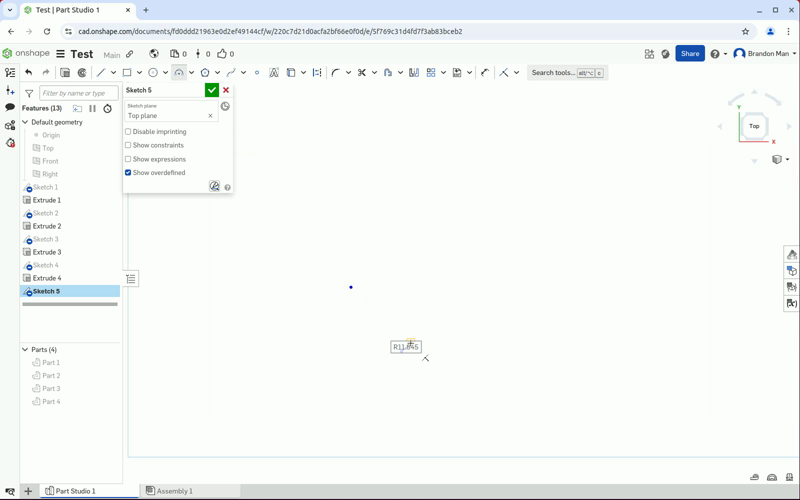
scroll(6)
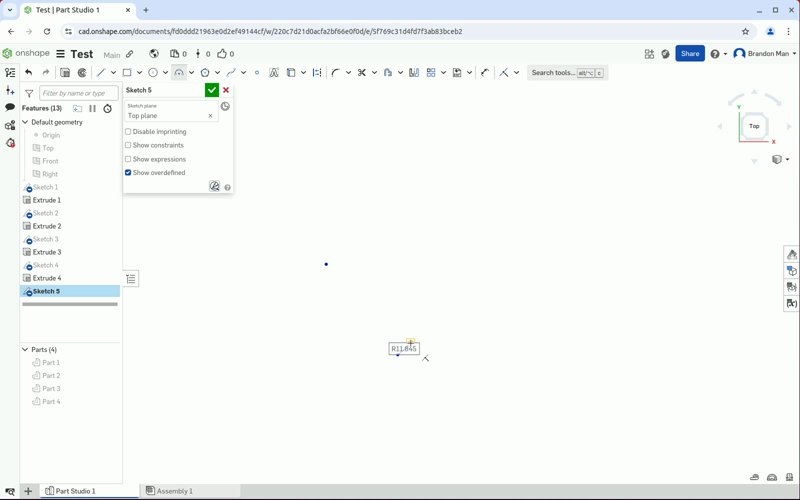
scroll(6)
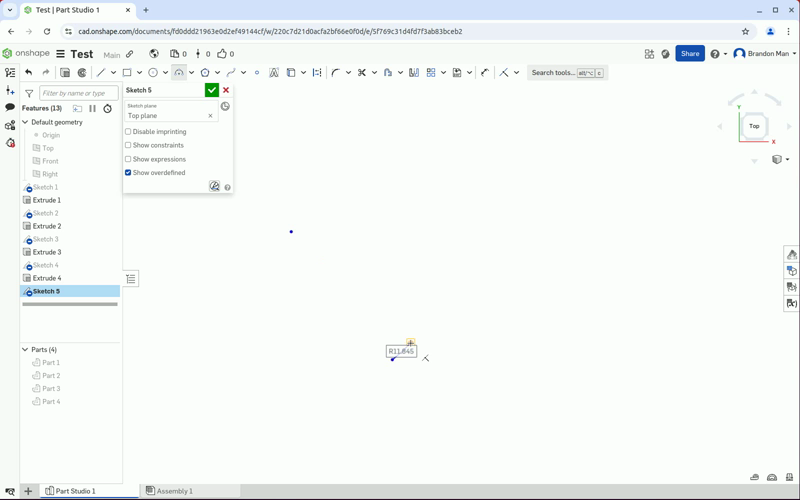
scroll(6)
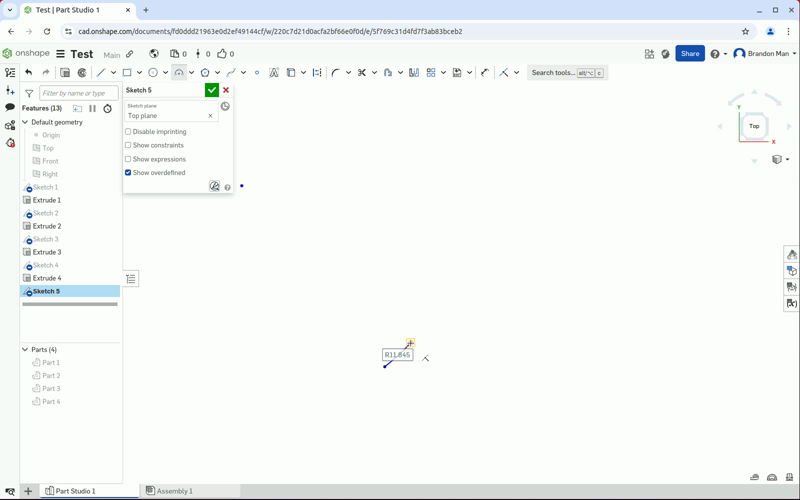
scroll(6)
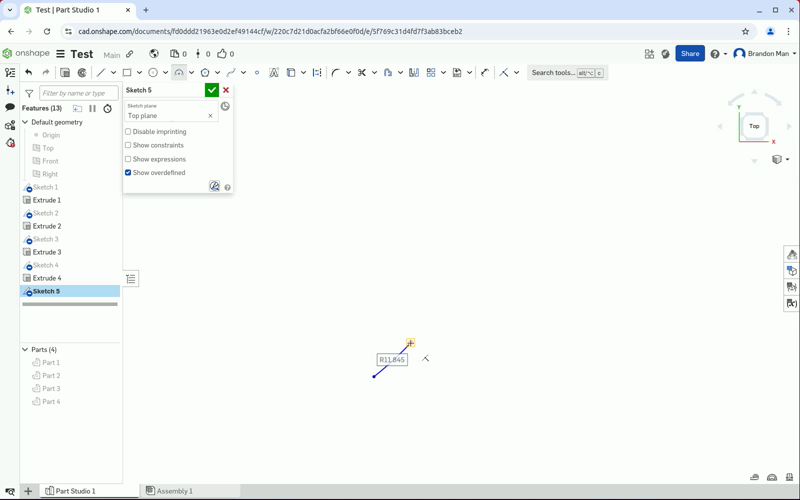
scroll(6)
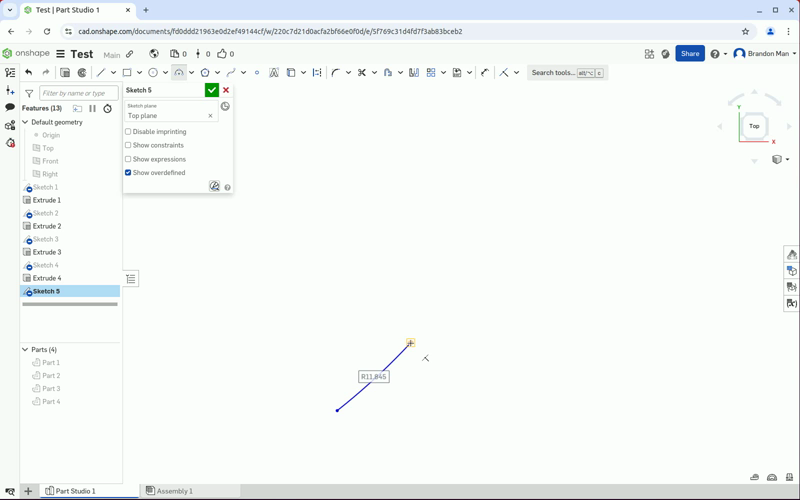
click(410, 342)
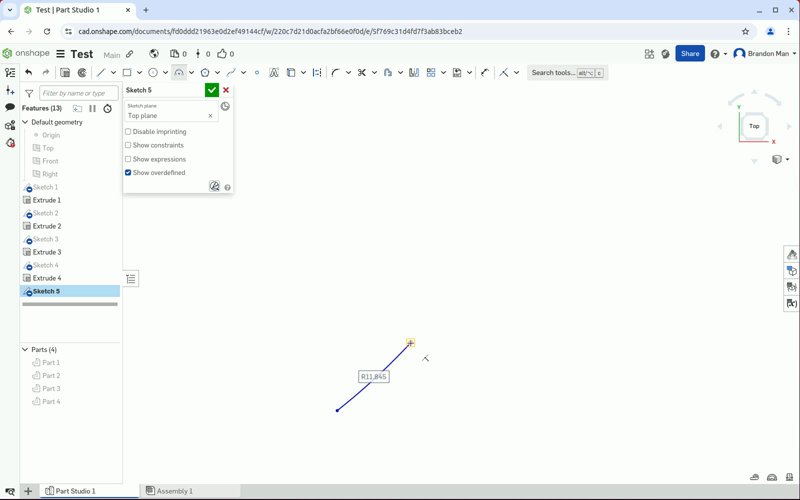
scroll(-6)
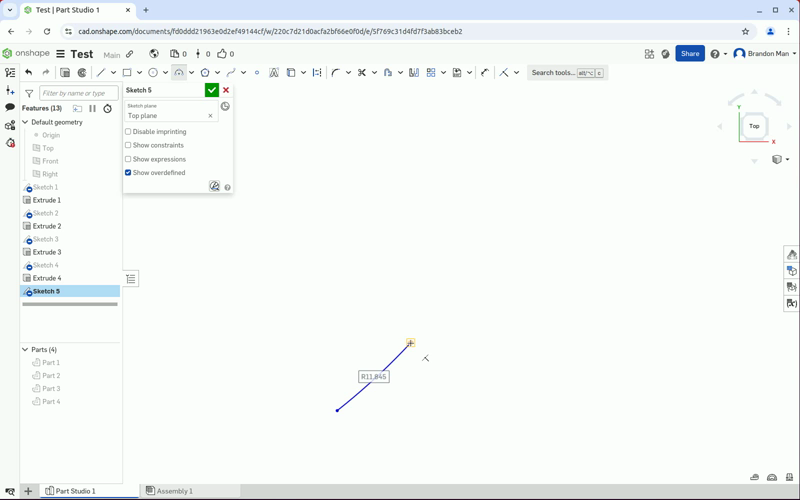
scroll(-6)
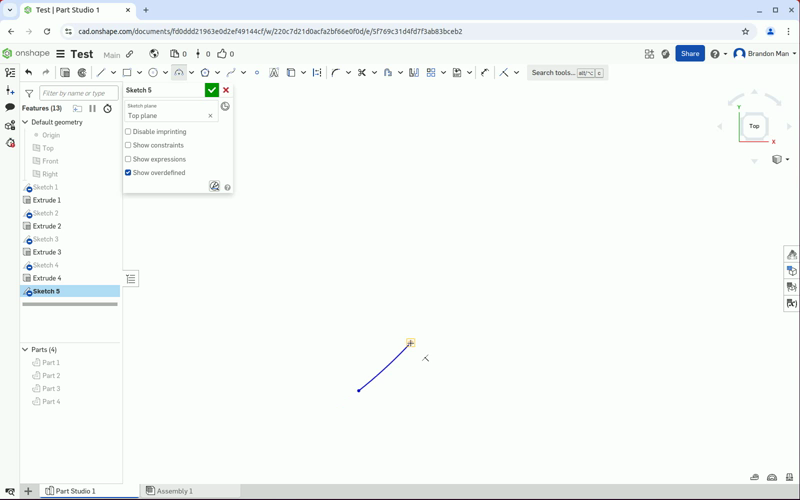
scroll(-6)
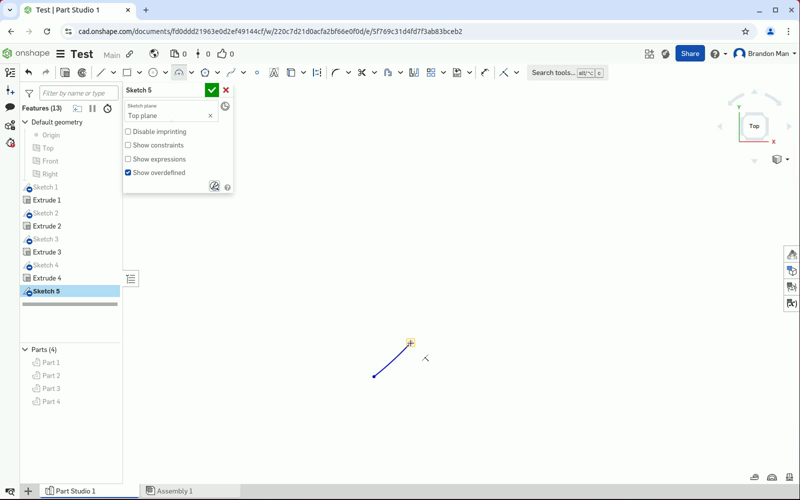
scroll(-6)
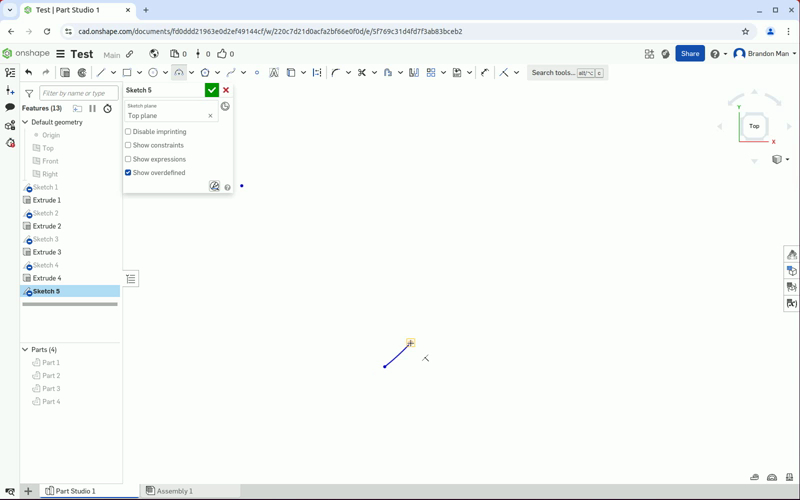
scroll(-6)
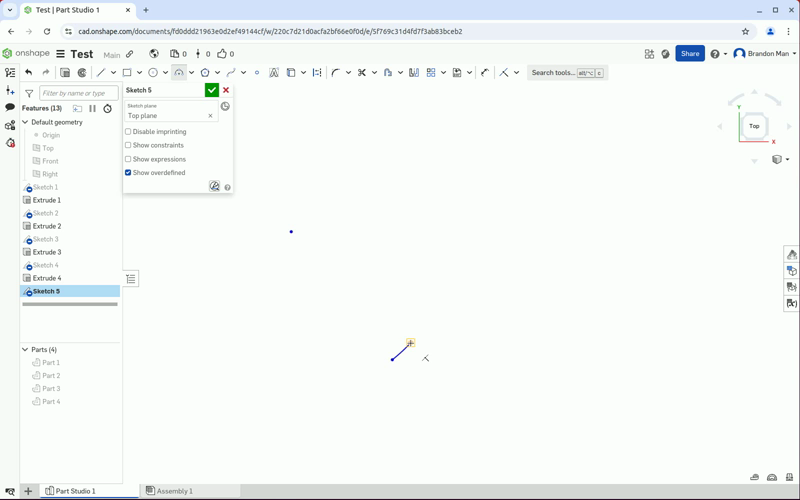
scroll(-6)
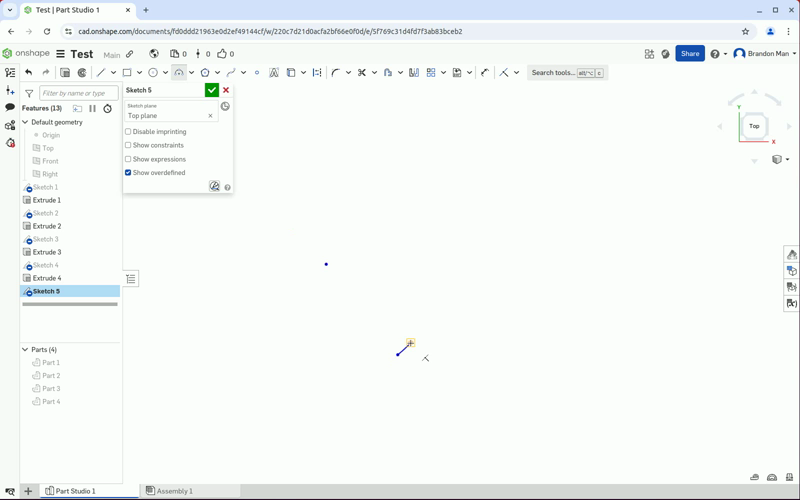
scroll(-6)
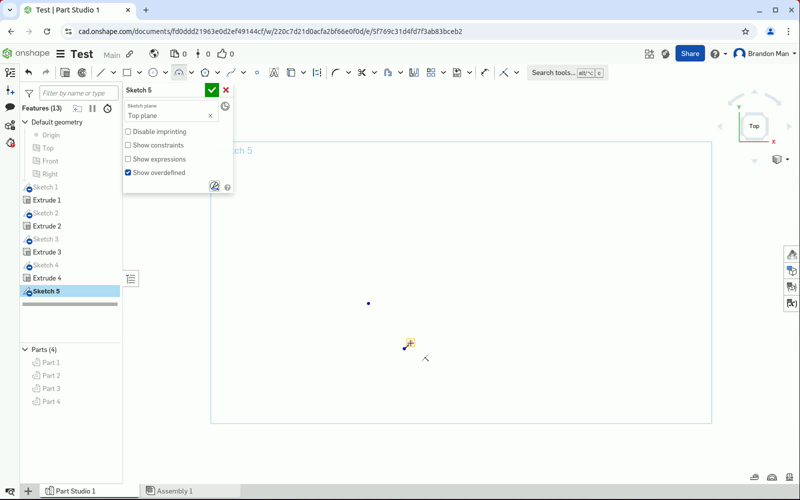
mouse_move(404, 348)
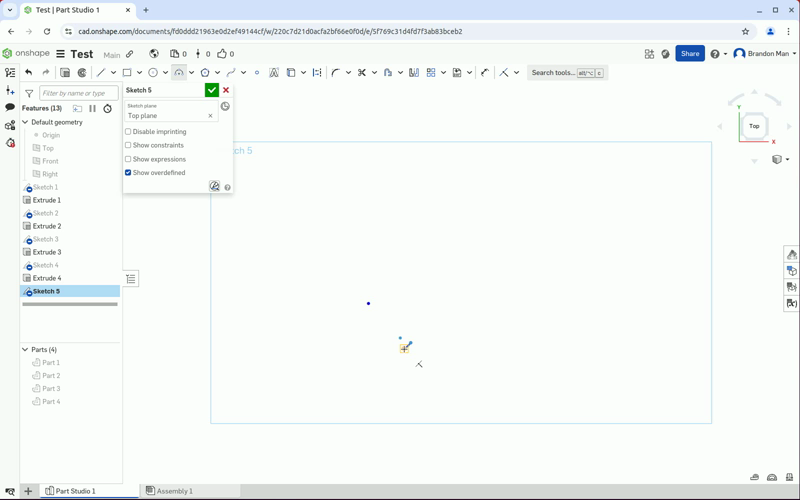
scroll(6)
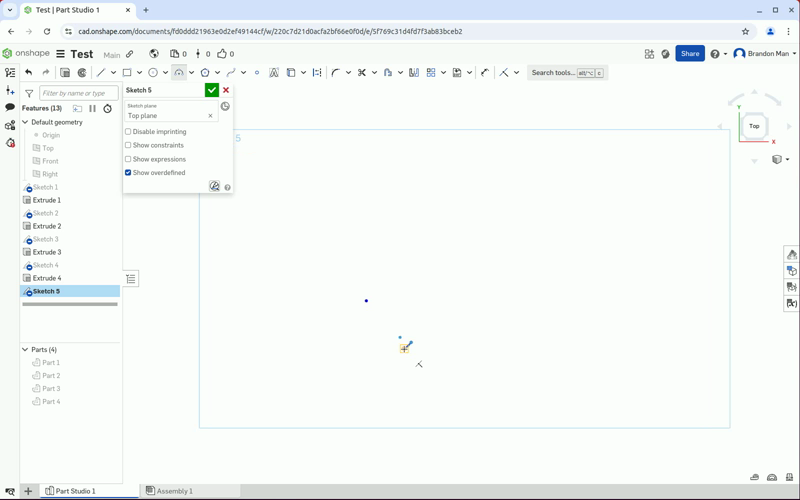
scroll(6)
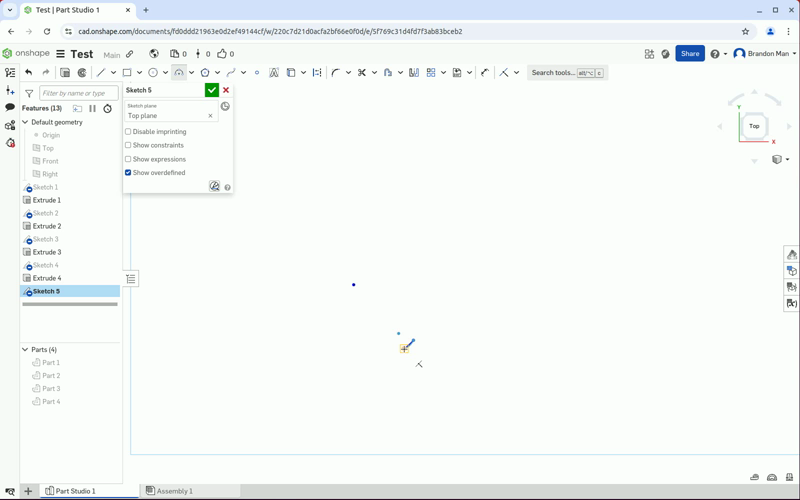
scroll(6)
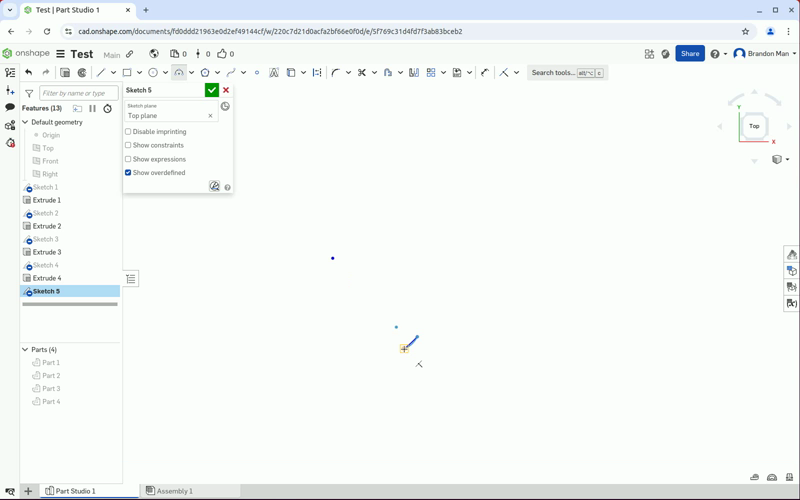
scroll(6)
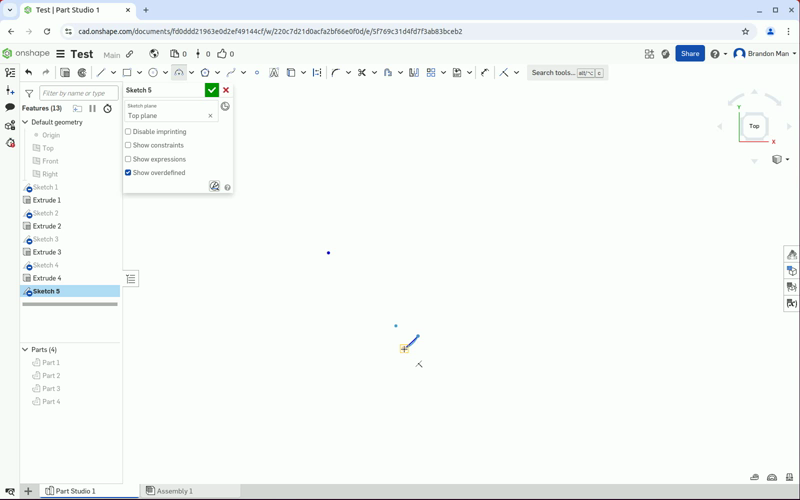
scroll(6)
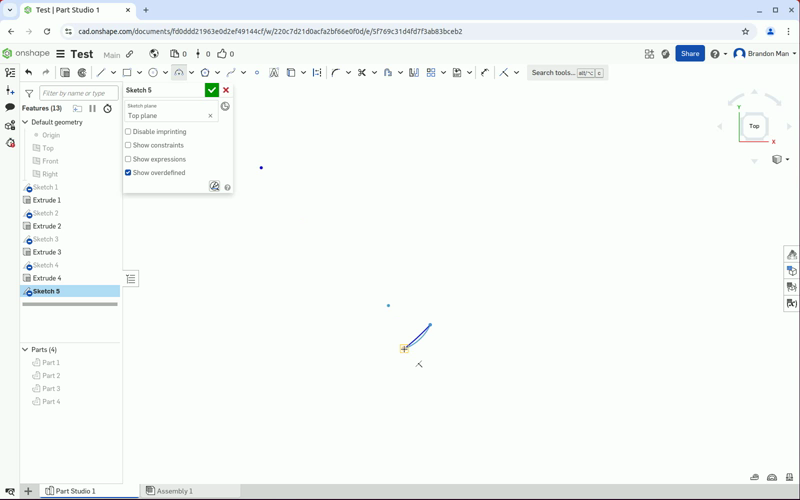
scroll(6)
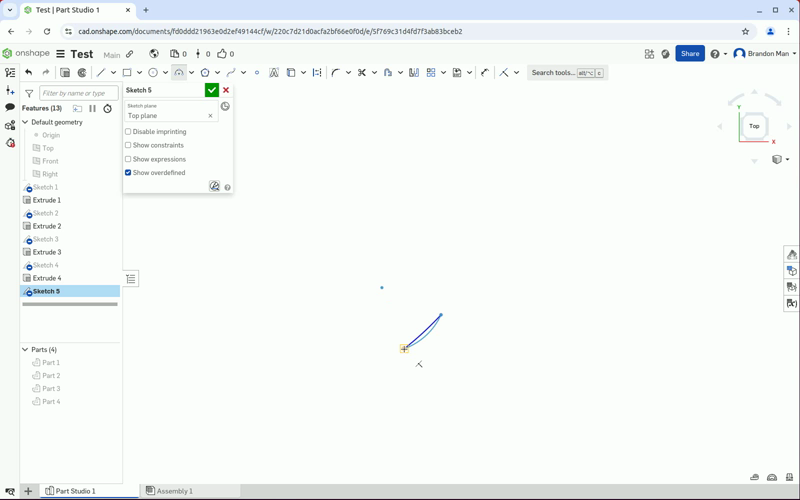
scroll(6)
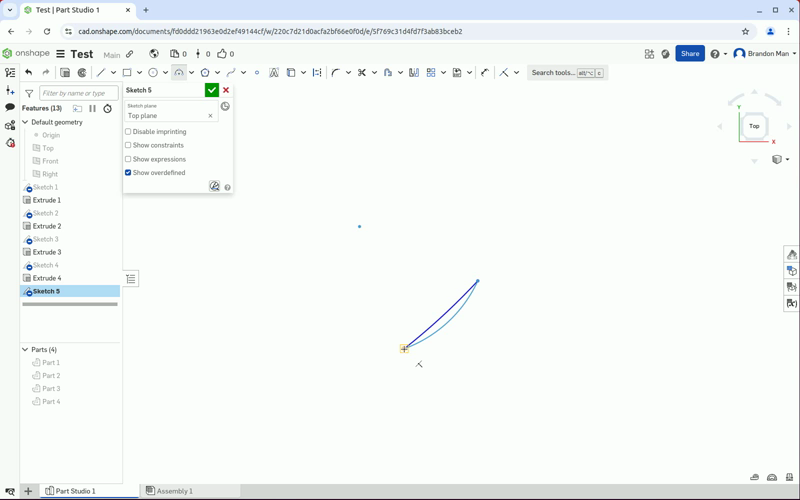
click(404, 348)
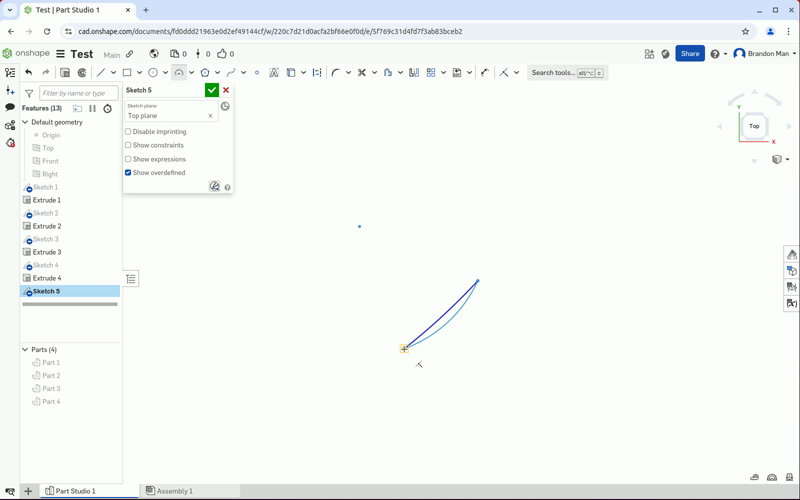
scroll(-6)
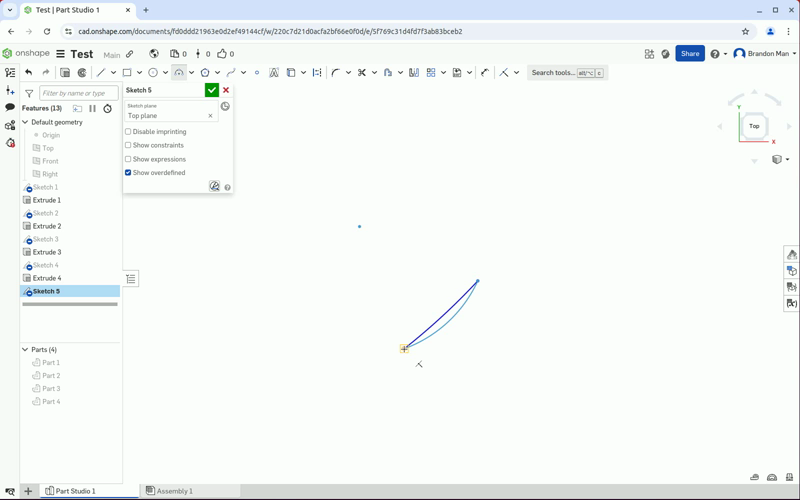
scroll(-6)
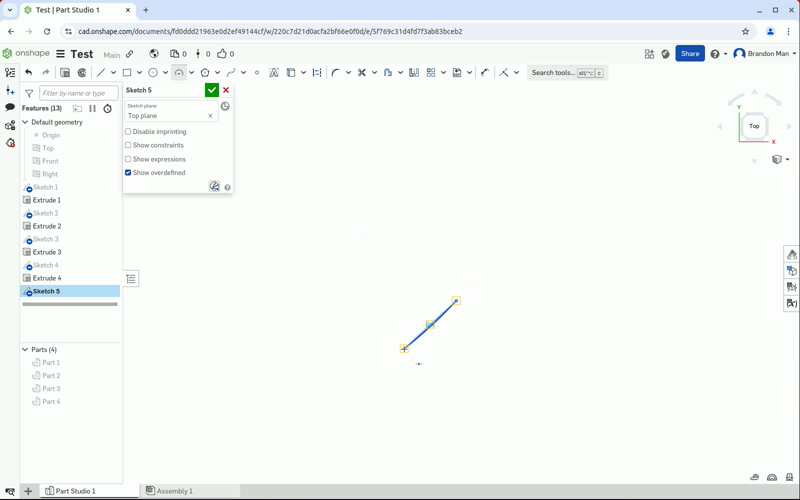
scroll(-6)
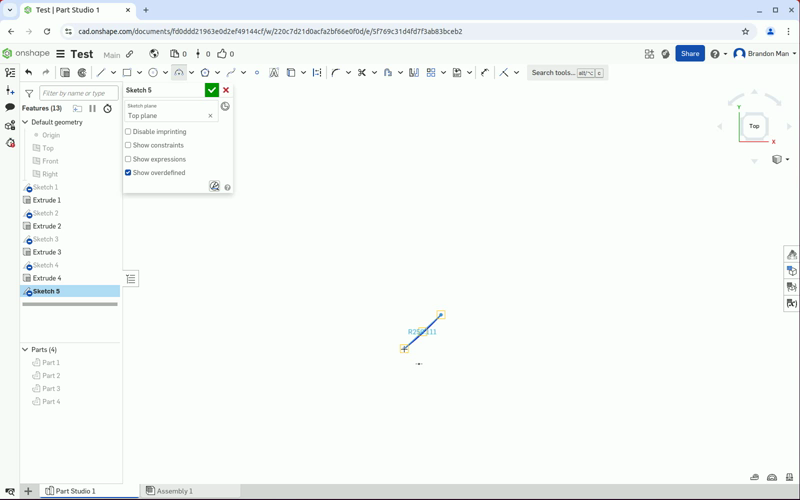
scroll(-6)
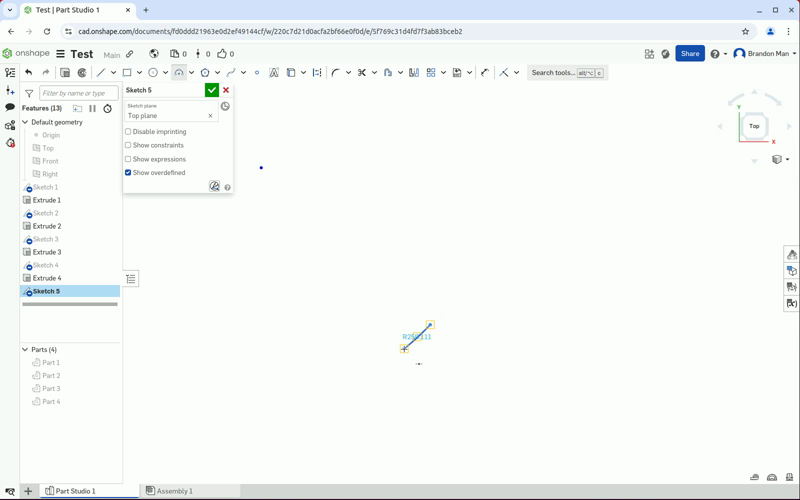
scroll(-6)
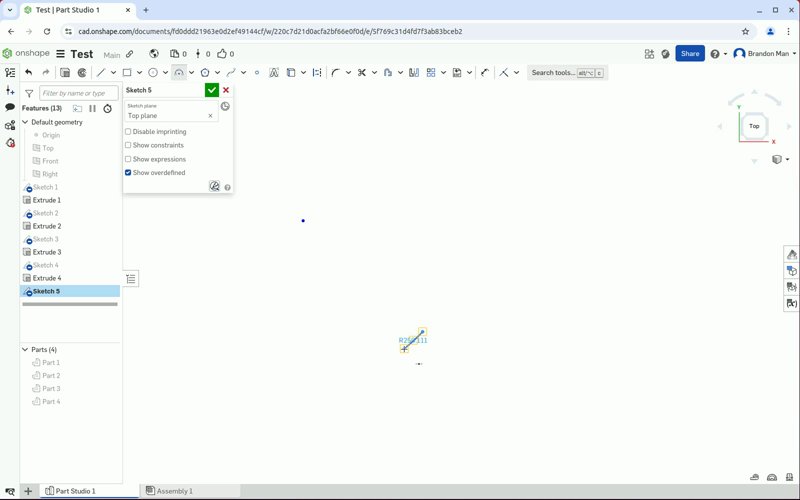
scroll(-6)
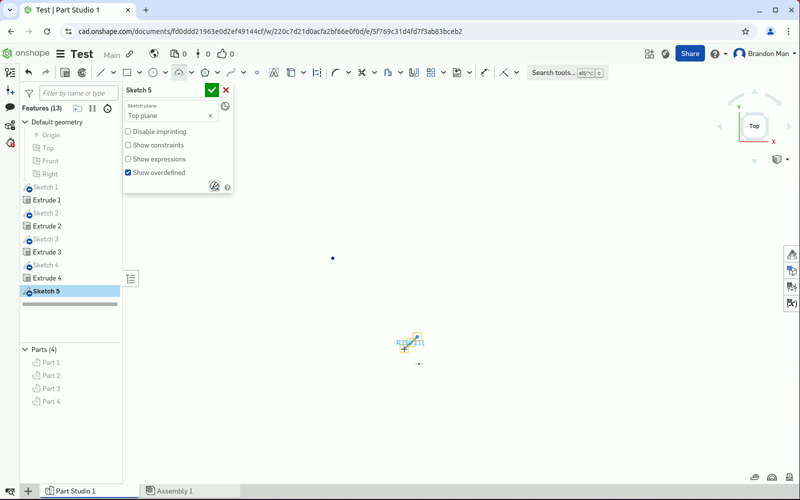
scroll(-6)
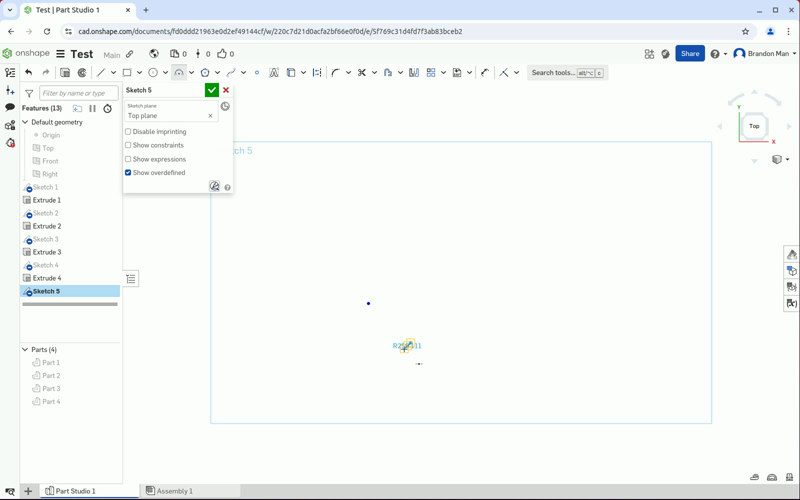
key_down(shift)
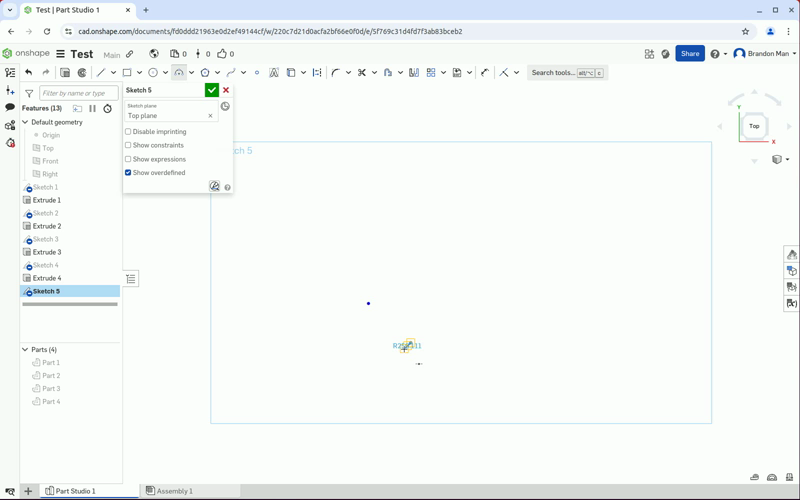
mouse_move(370, 304)
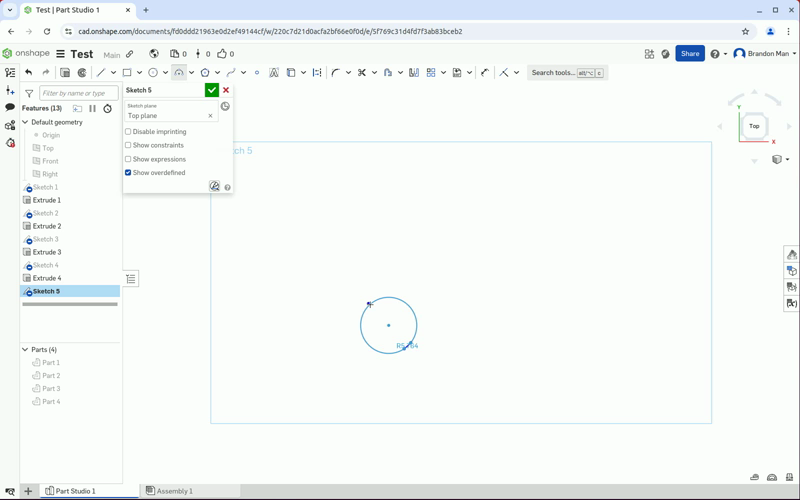
click(370, 304)
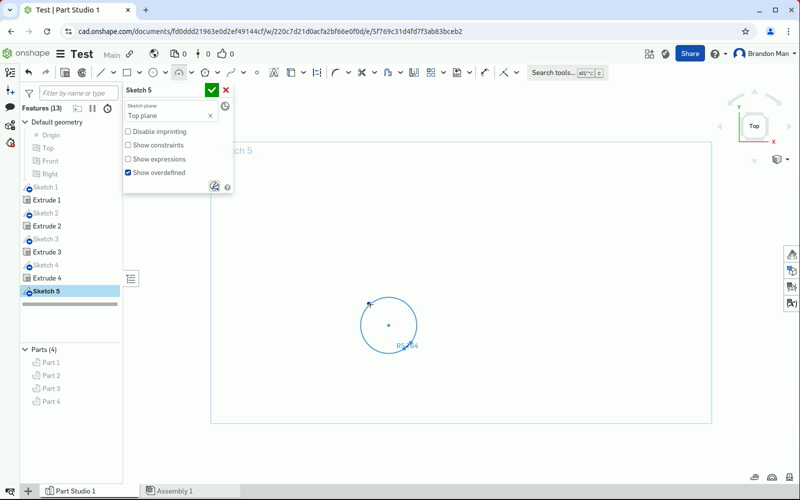
key_up(shift)
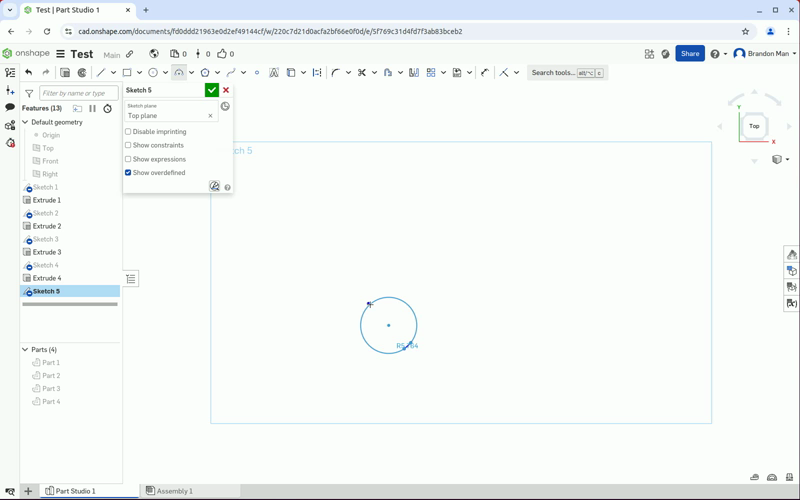
key(esc)
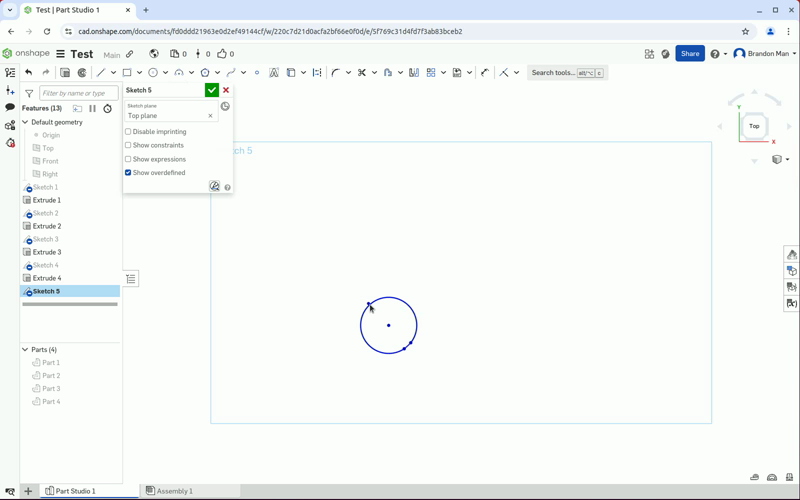
key(c)
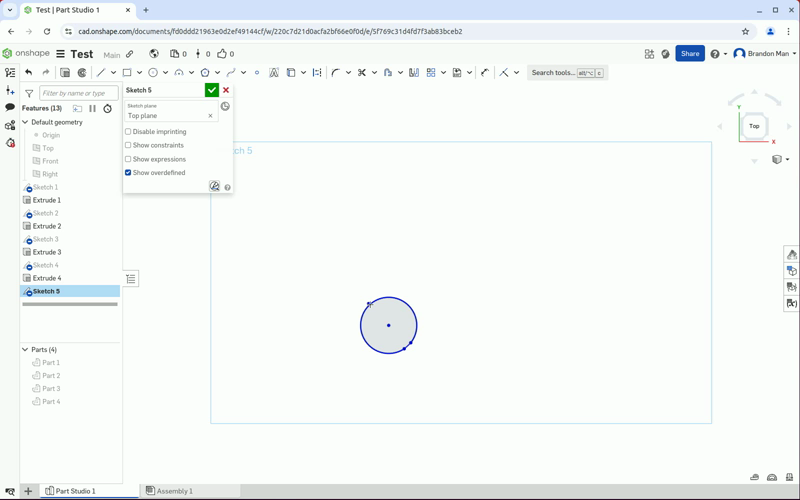
key_down(shift)
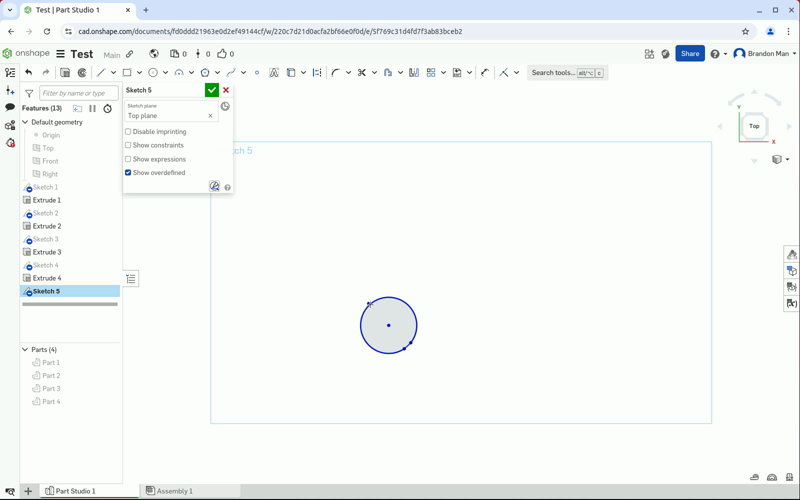
mouse_move(388, 324)
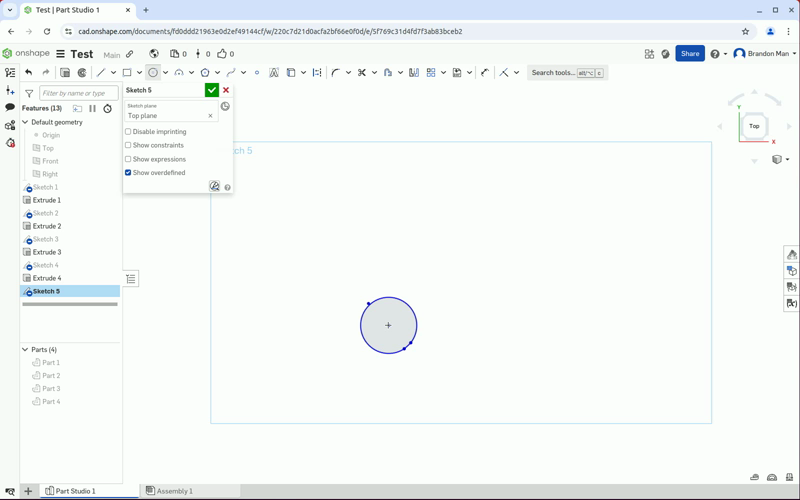
scroll(6)
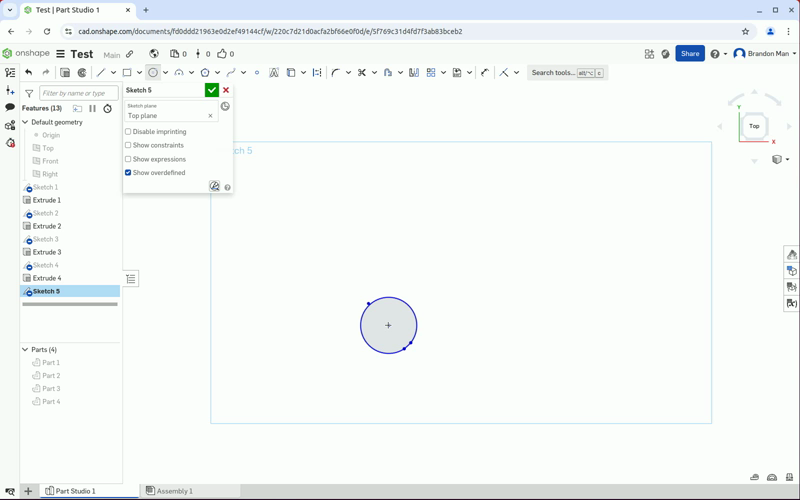
scroll(6)
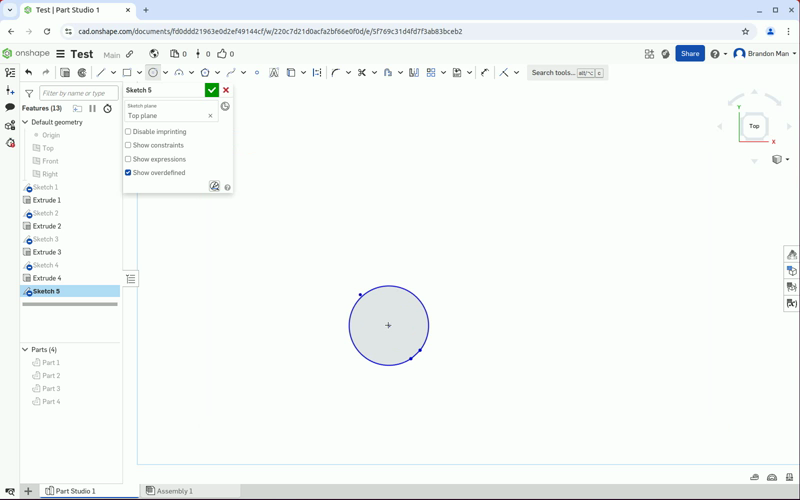
scroll(6)
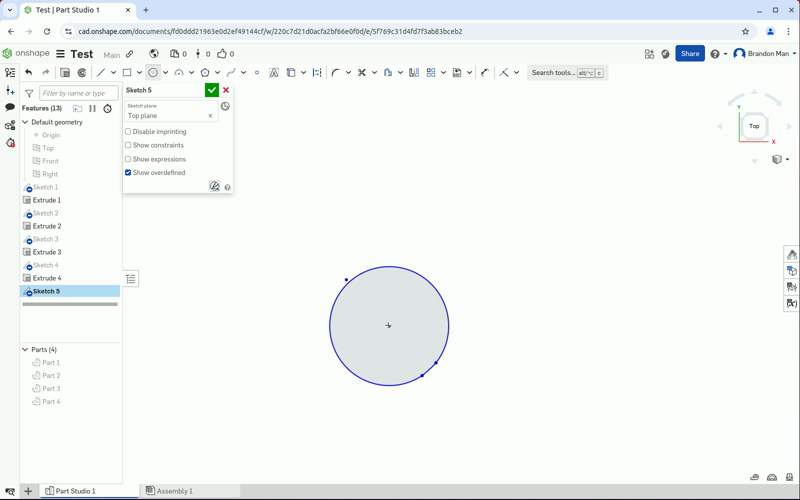
scroll(6)
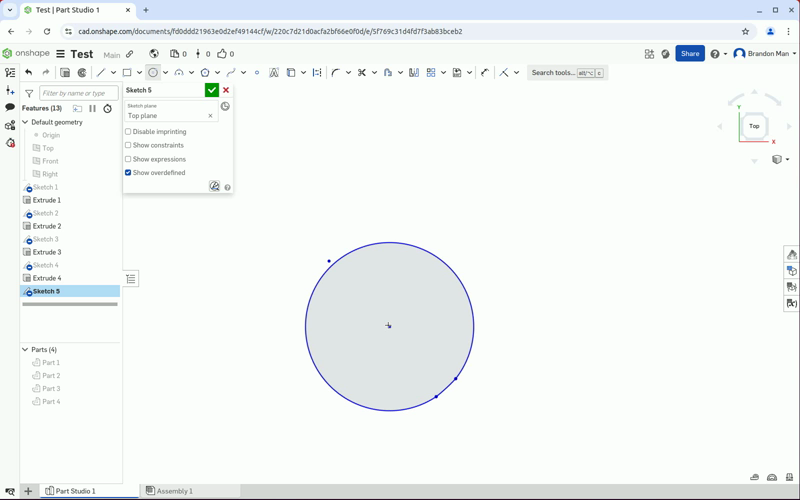
scroll(6)
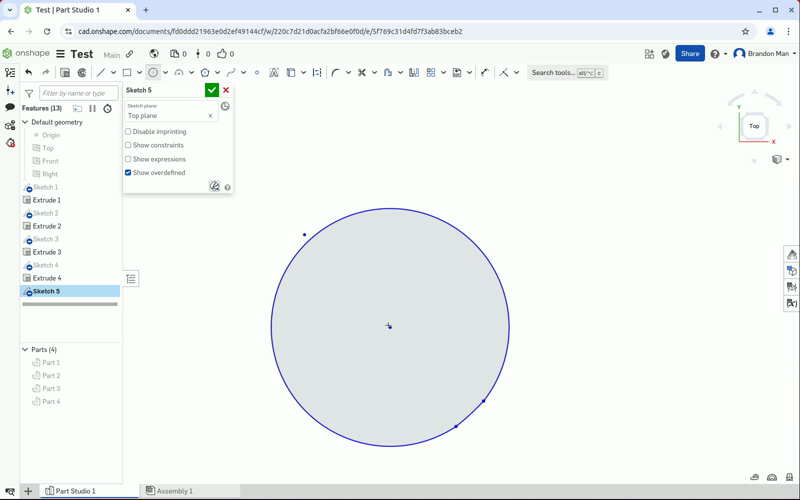
scroll(6)
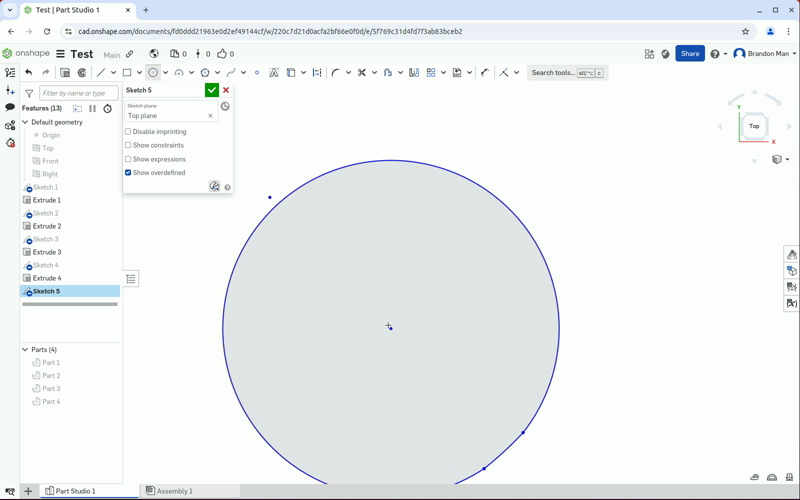
scroll(6)
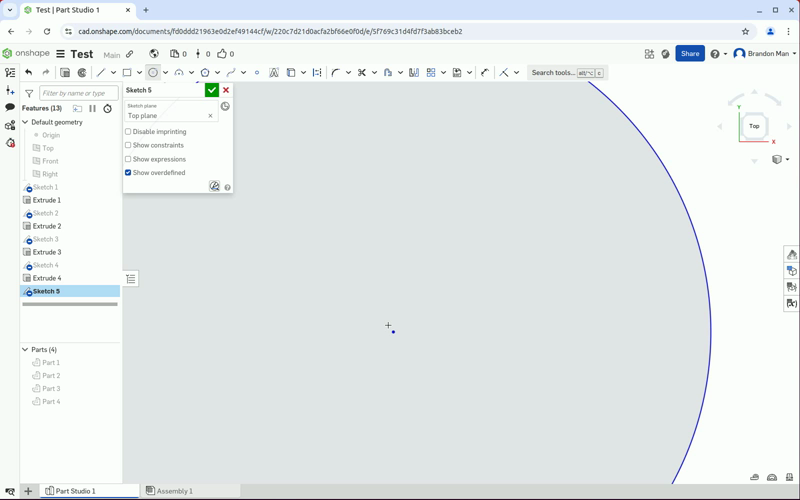
click(388, 324)
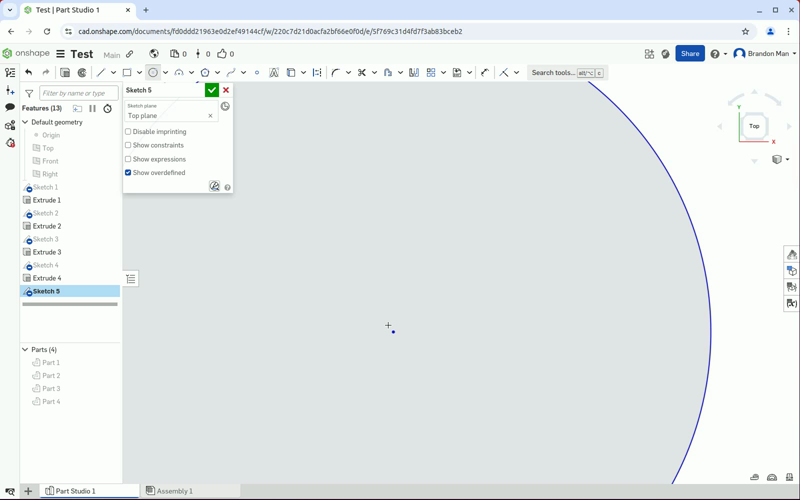
scroll(-6)
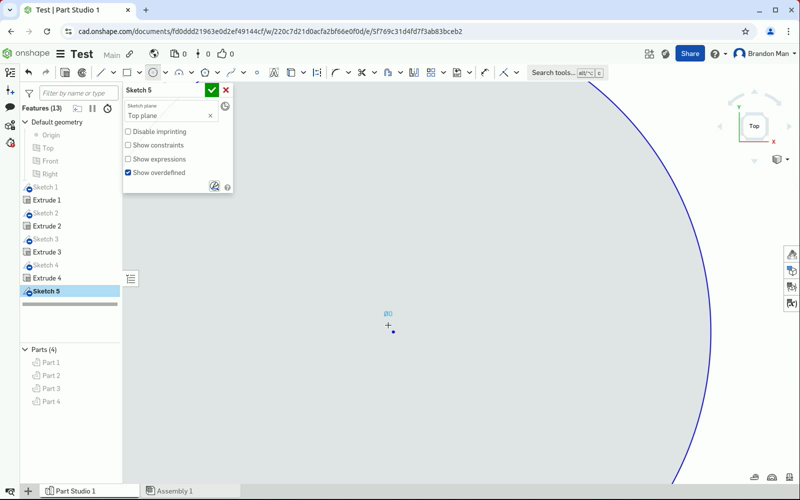
scroll(-6)
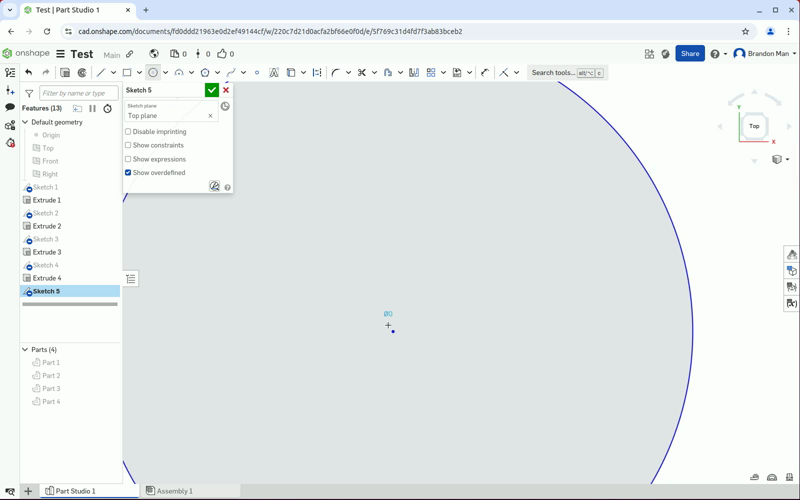
scroll(-6)
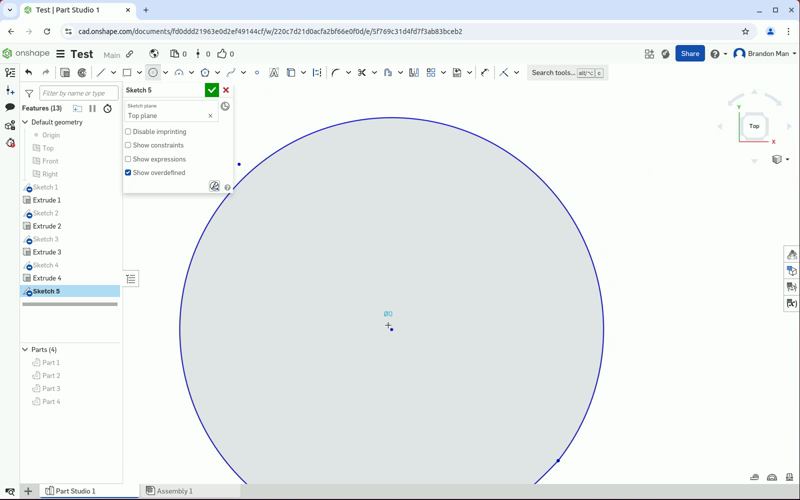
scroll(-6)
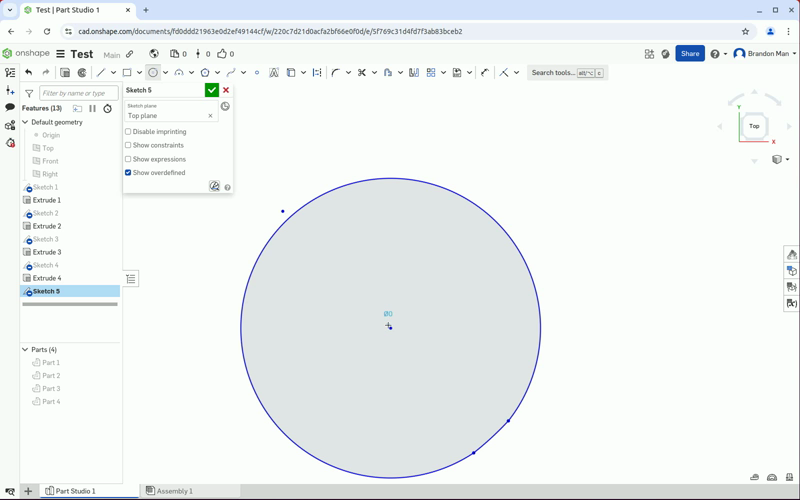
scroll(-6)
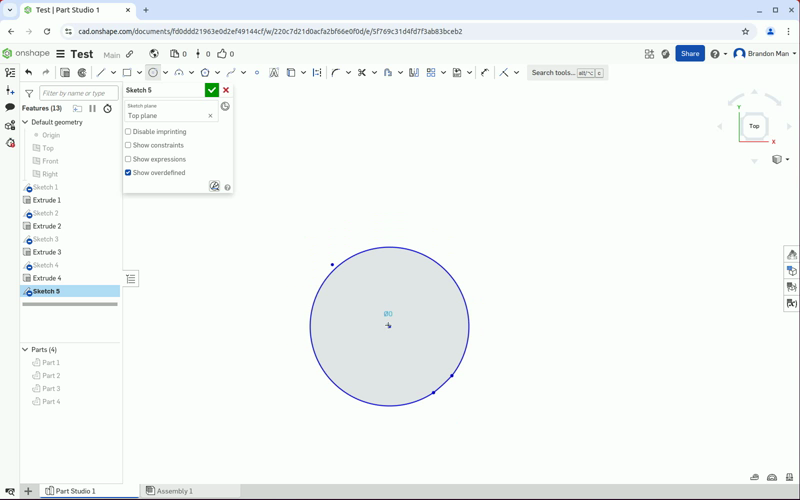
scroll(-6)
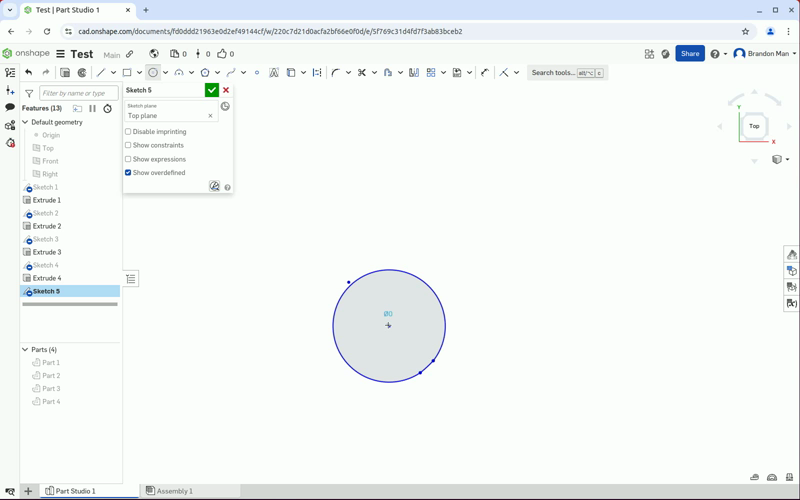
scroll(-6)
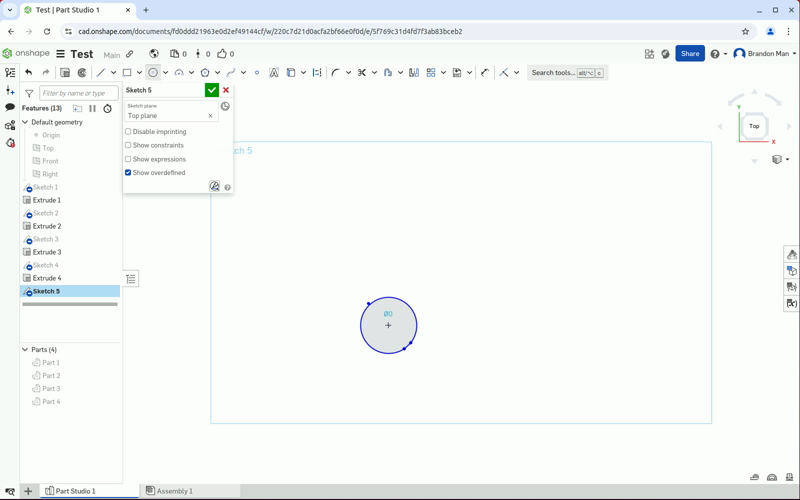
key_up(shift)
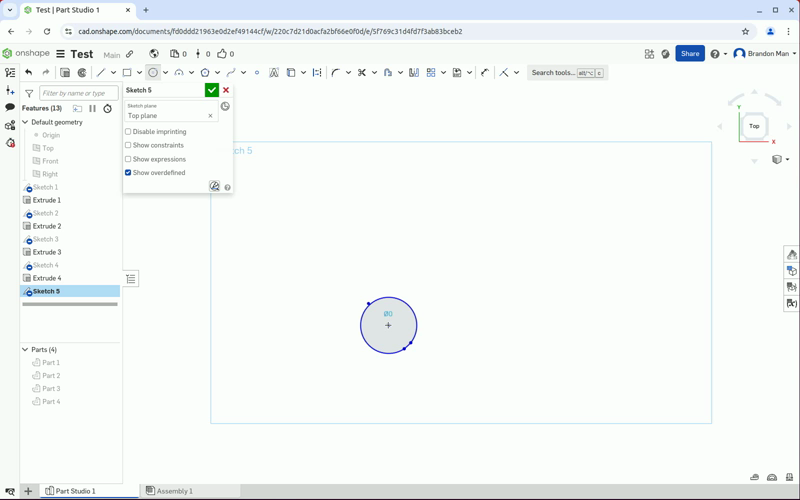
mouse_move(413, 324)
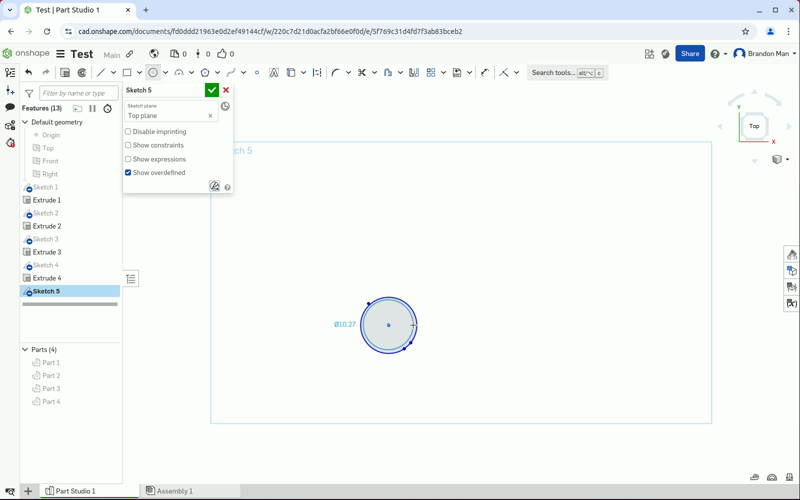
click(413, 324)
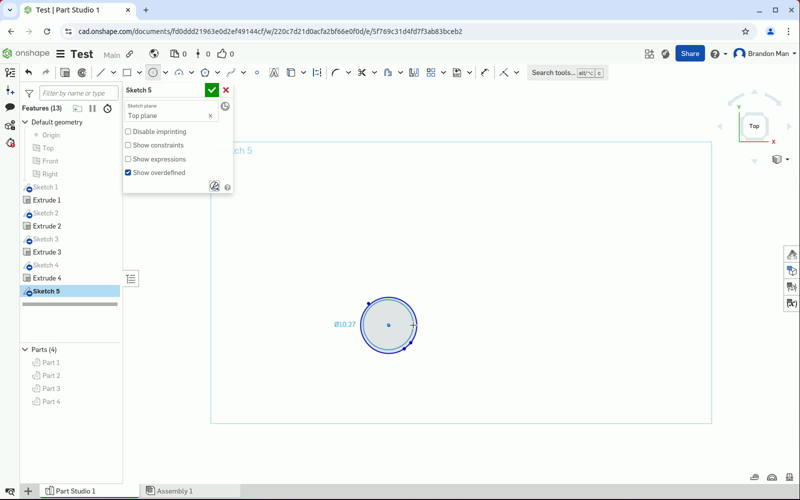
key(esc)
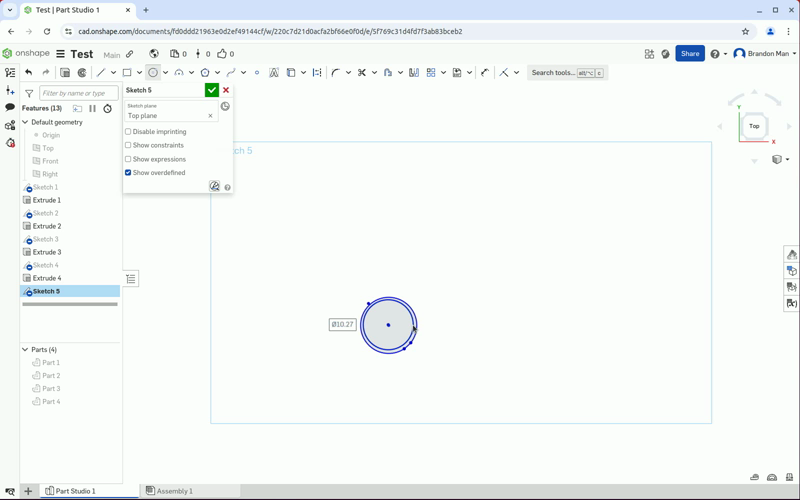
mouse_move(410, 309)
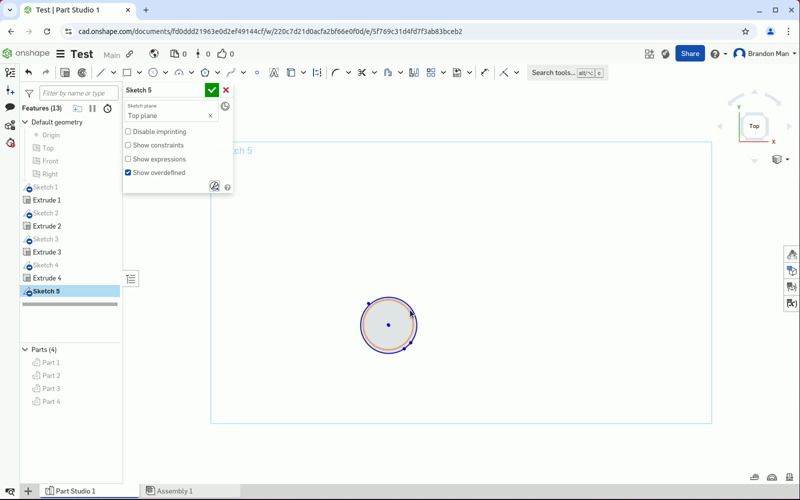
scroll(6)
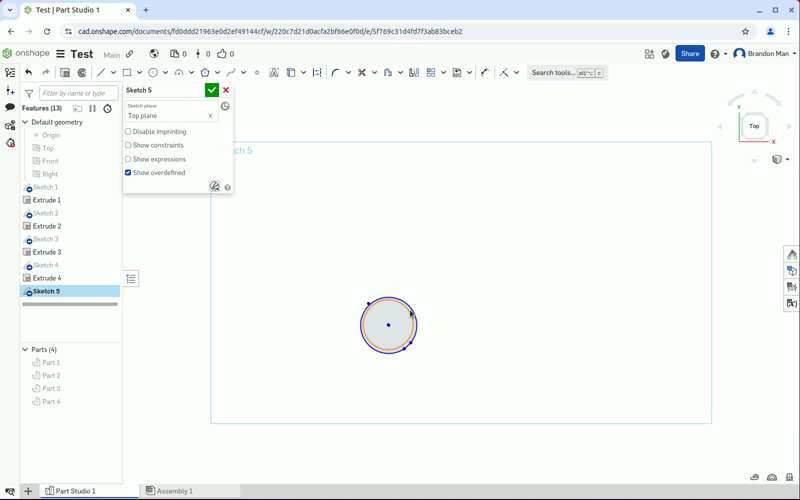
scroll(6)
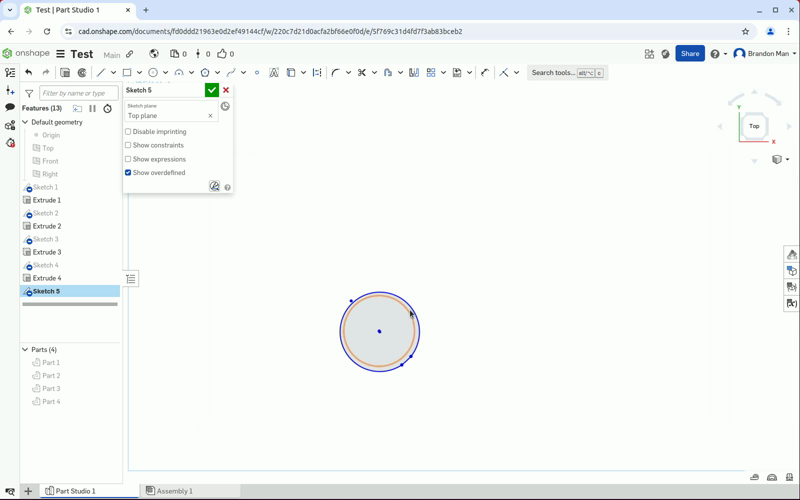
scroll(6)
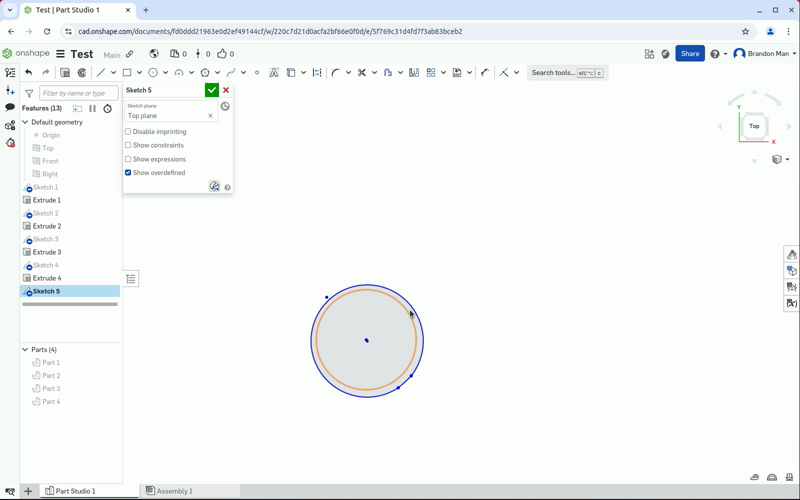
scroll(6)
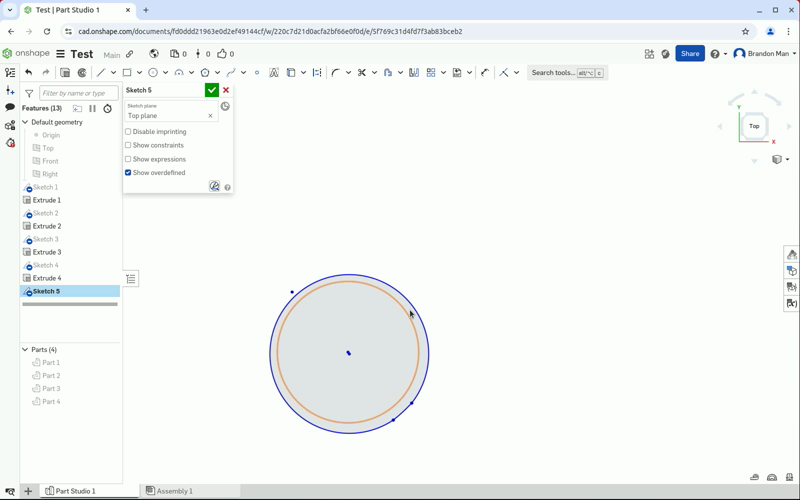
scroll(6)
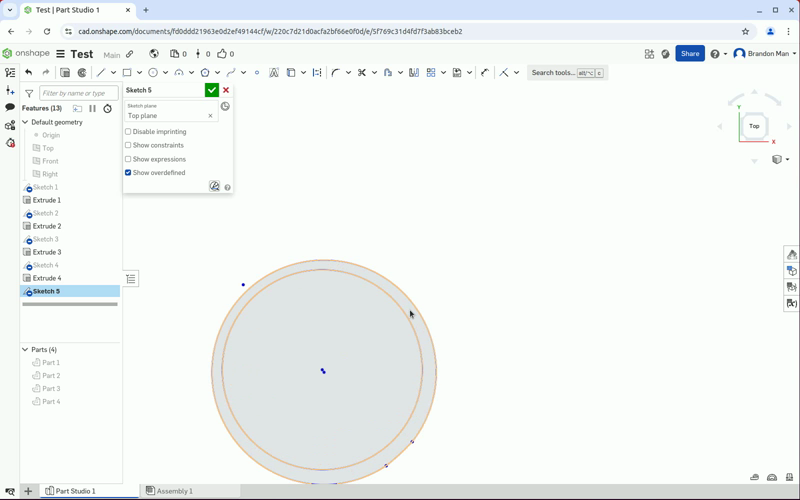
scroll(6)
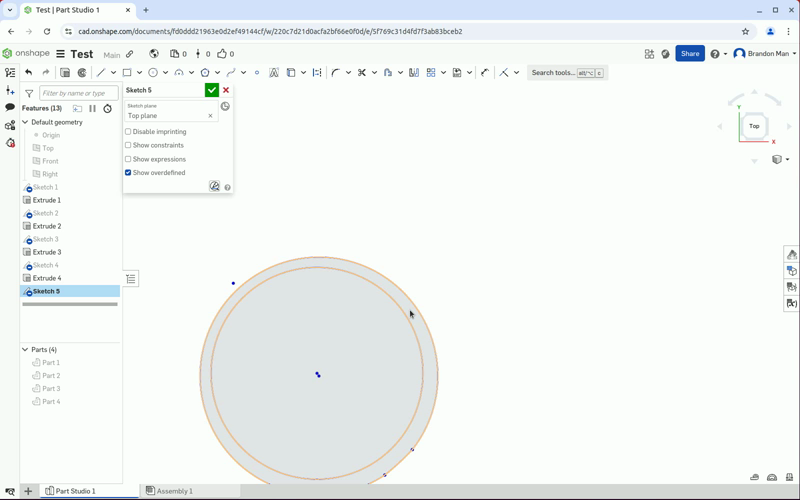
scroll(6)
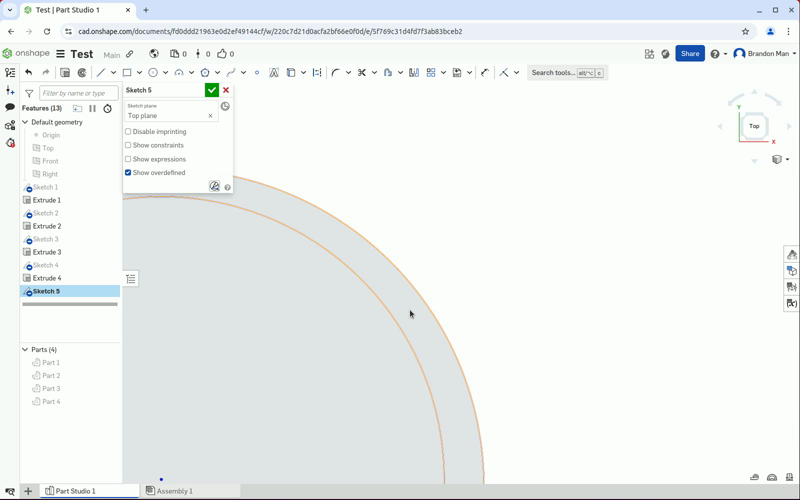
click(410, 309)
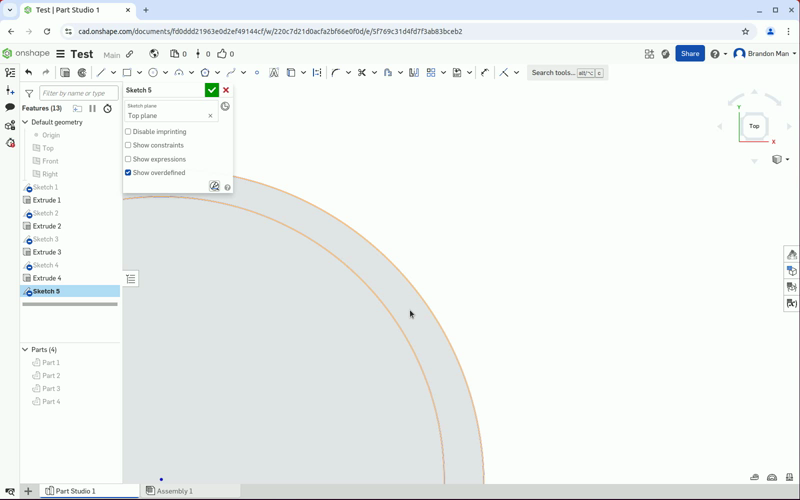
scroll(-6)
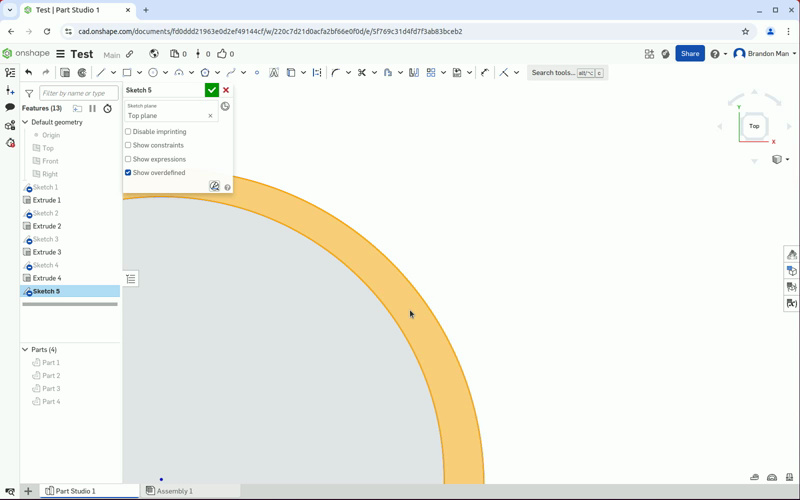
scroll(-6)
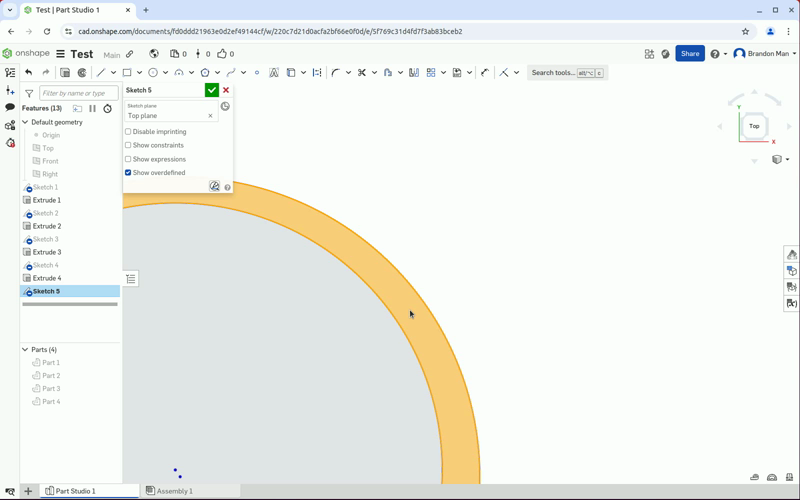
scroll(-6)
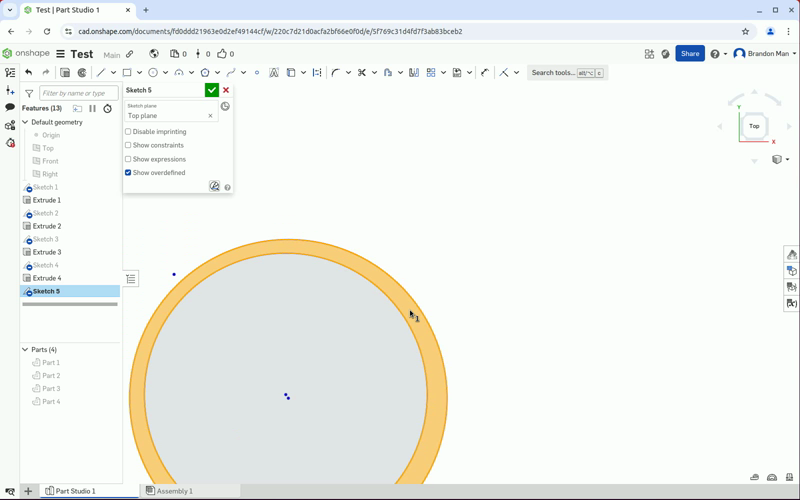
scroll(-6)
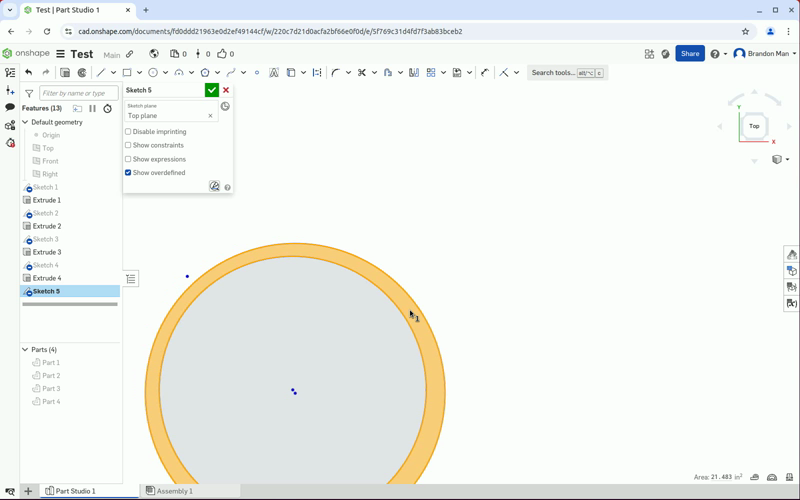
scroll(-6)
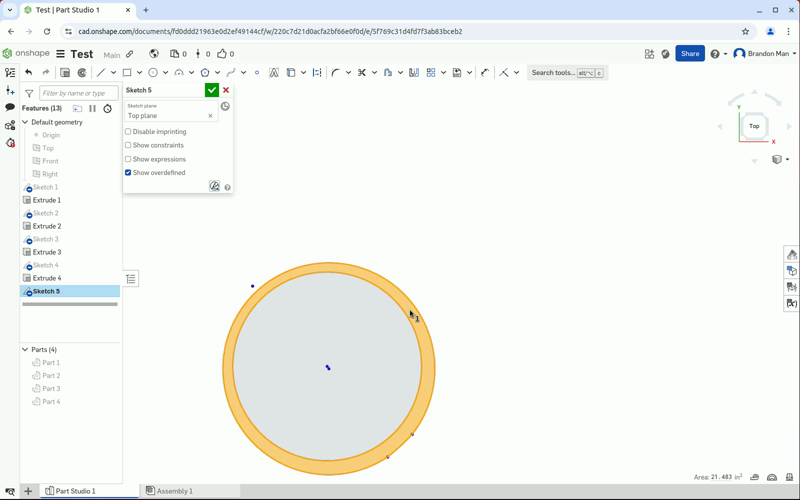
scroll(-6)
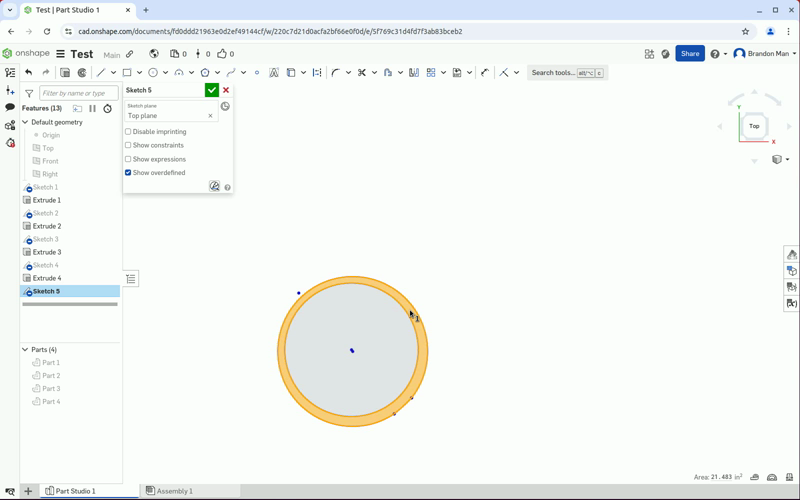
scroll(-6)
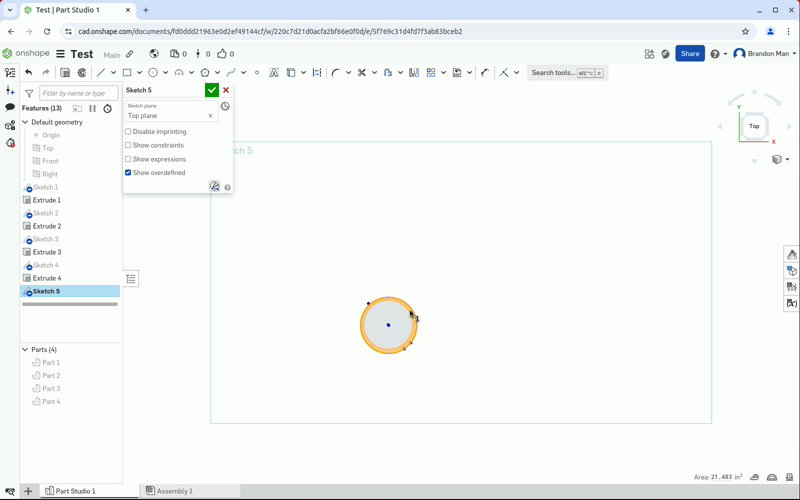
mouse_move(73, 352)
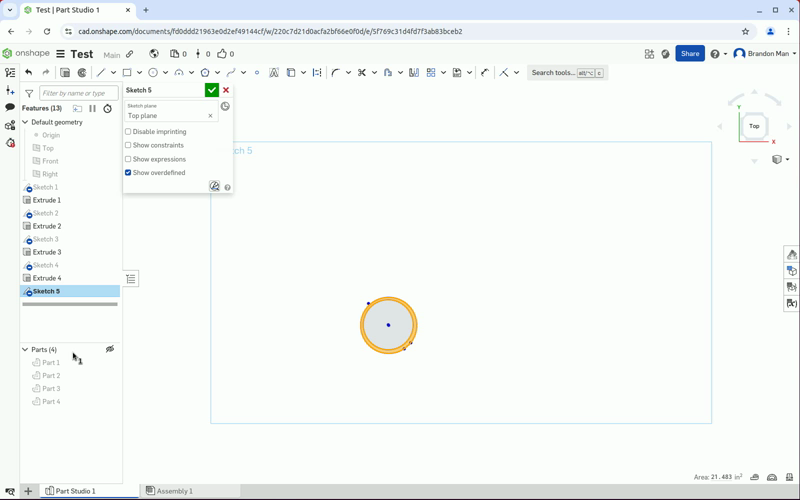
key(shift+y)
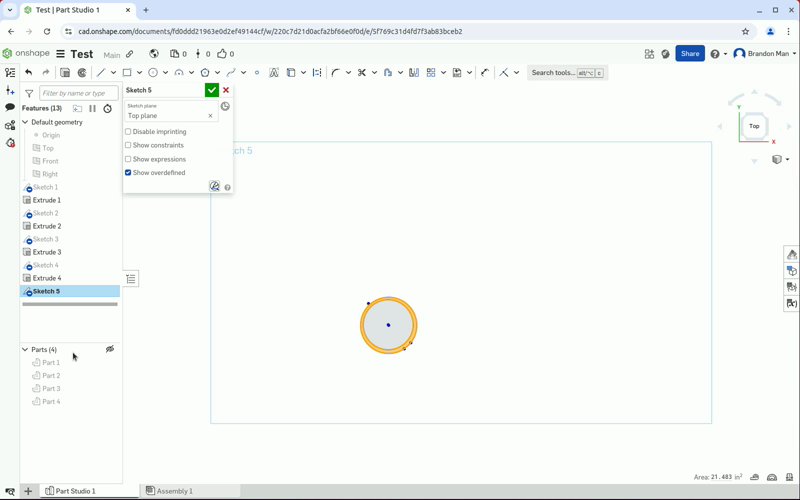
key(shift+e)
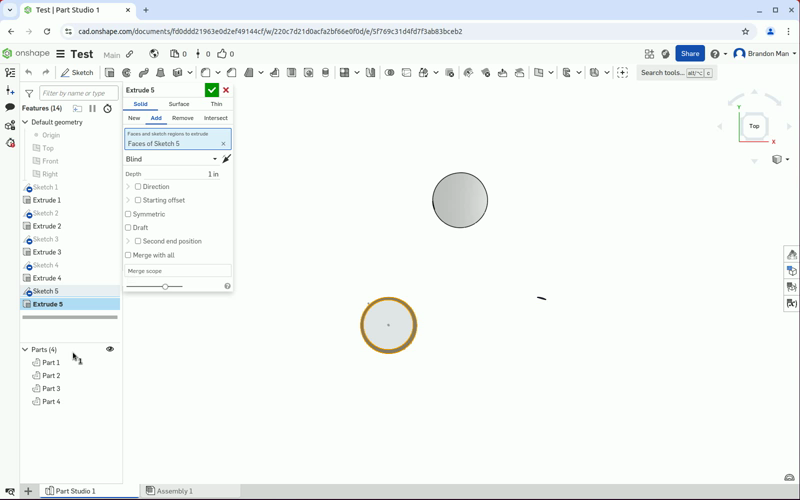
mouse_move(143, 106)
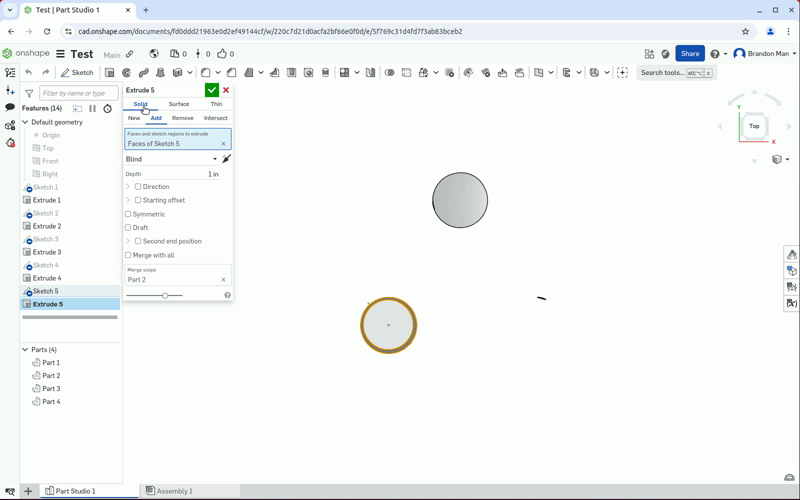
click(143, 106)
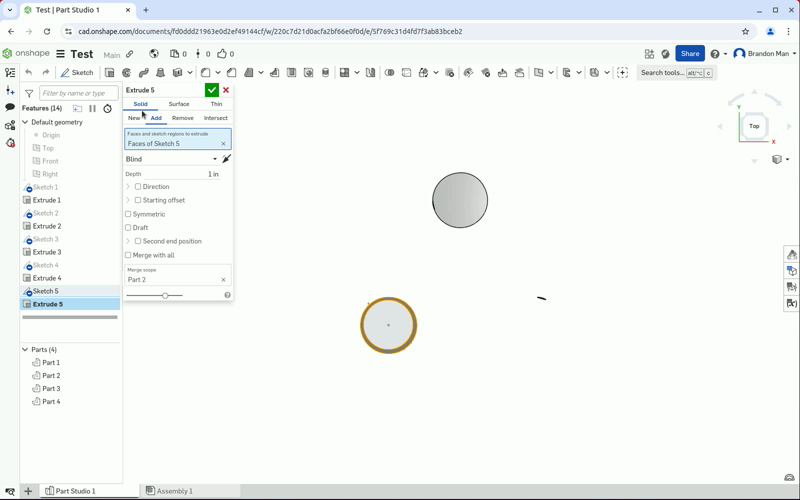
mouse_move(137, 120)
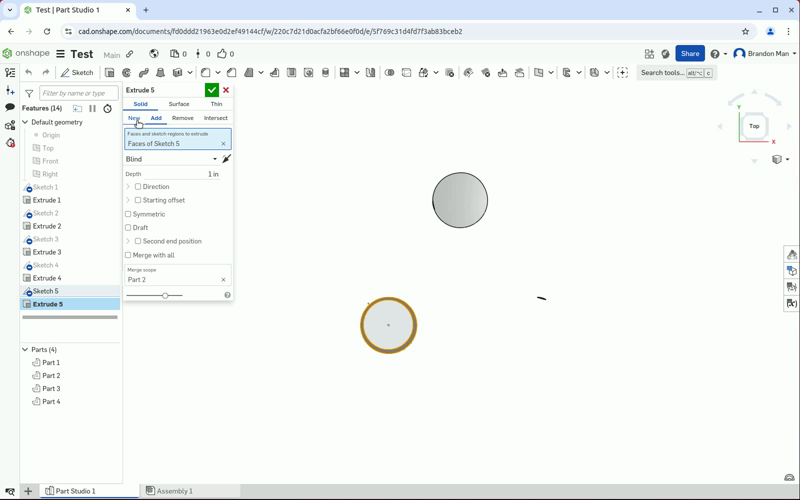
click(137, 120)
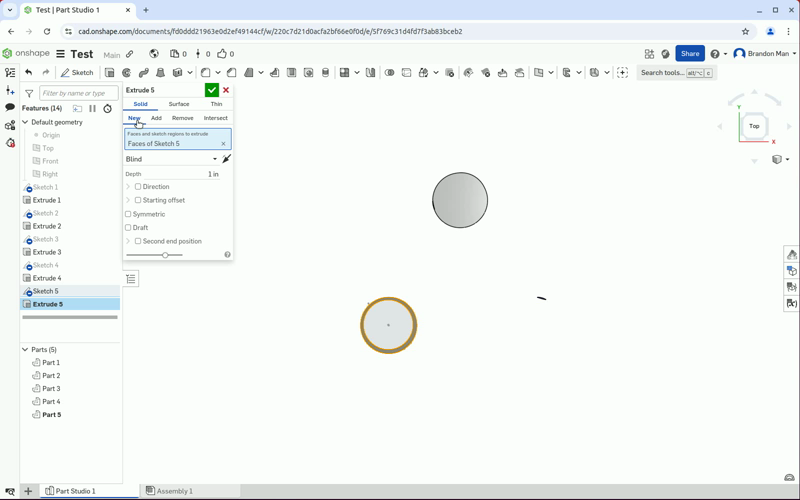
key(tab, 4)
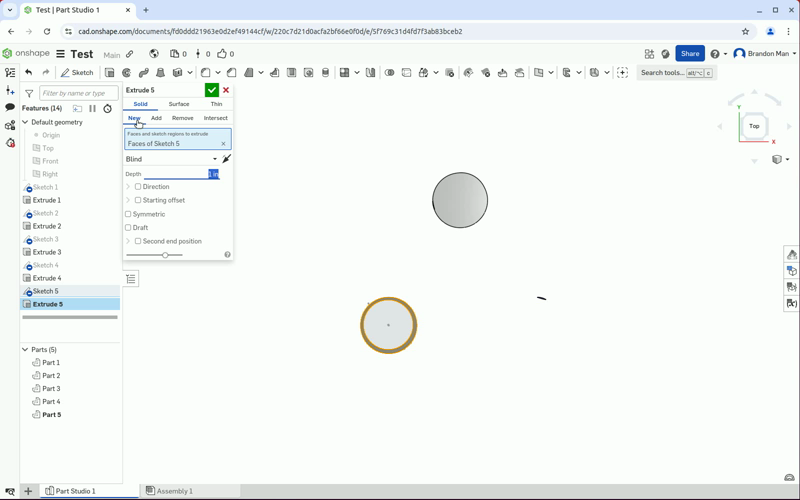
text(2.407)
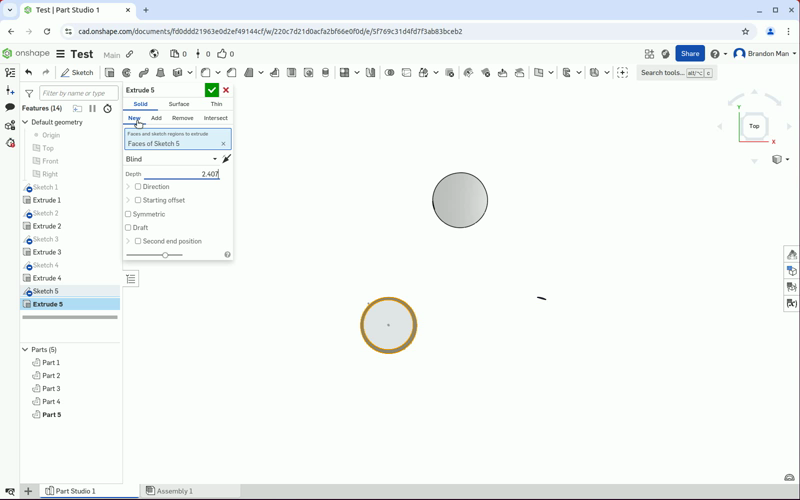
key(enter)
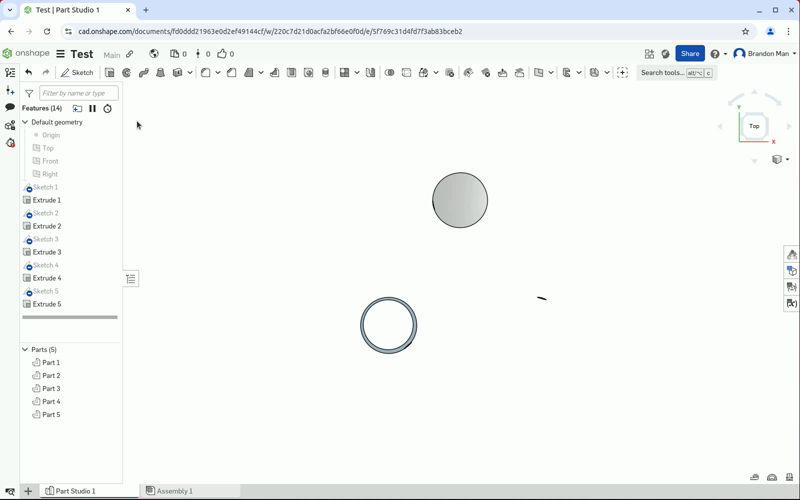
key(shift+h)
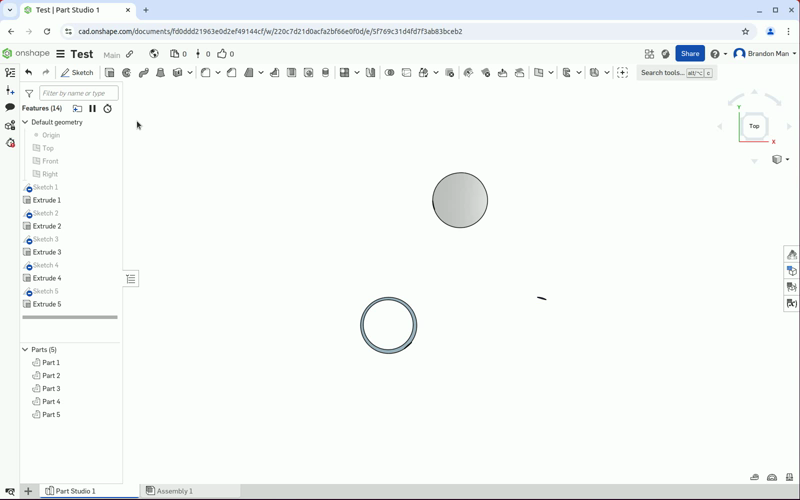
key(shift+h)
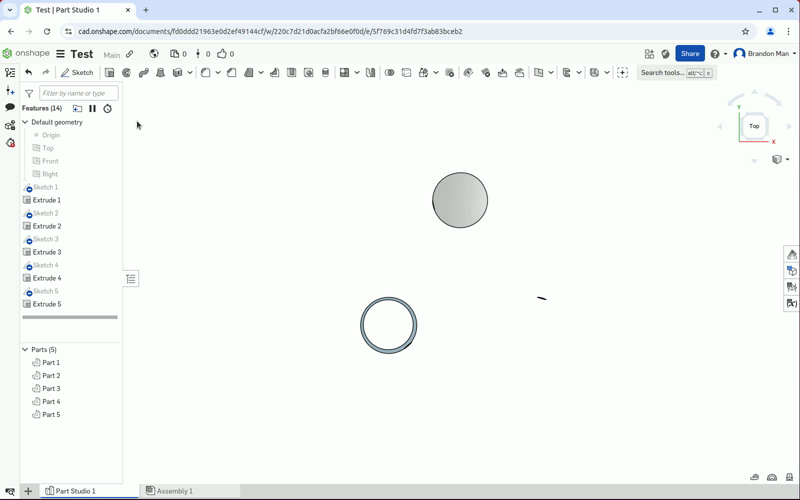
mouse_move(73, 189)
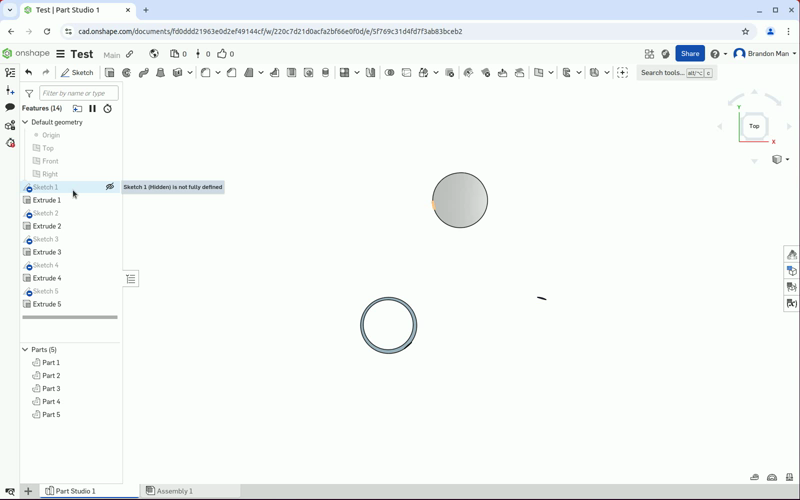
click(73, 189)
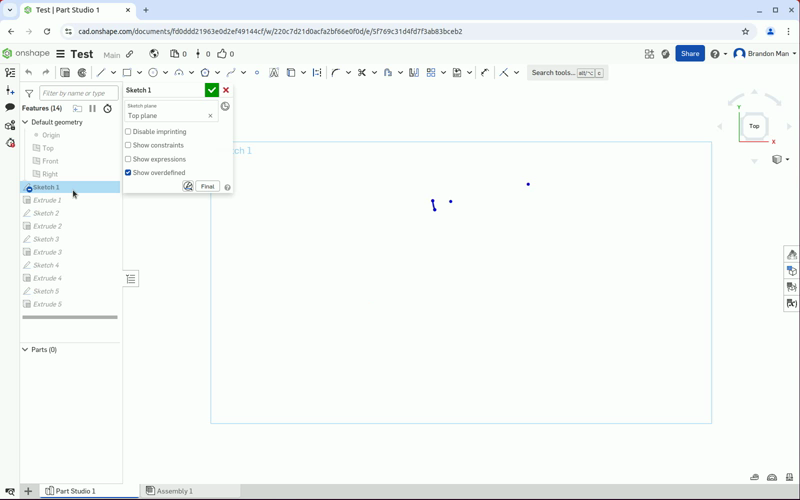
mouse_move(229, 92)
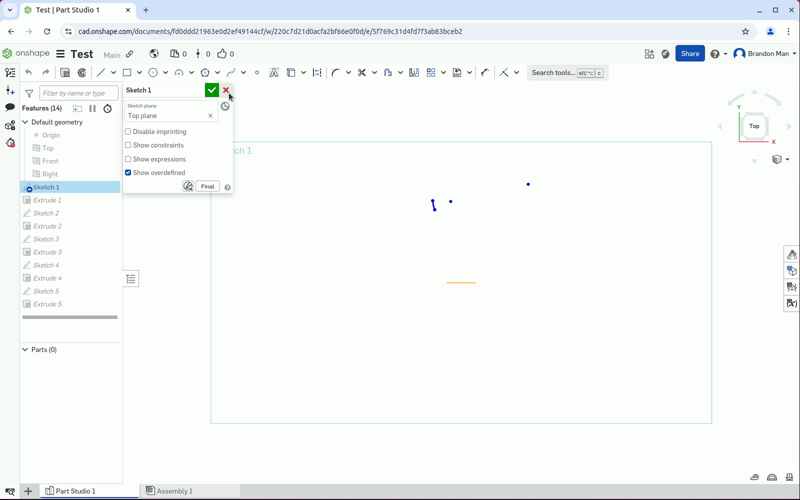
click(229, 92)
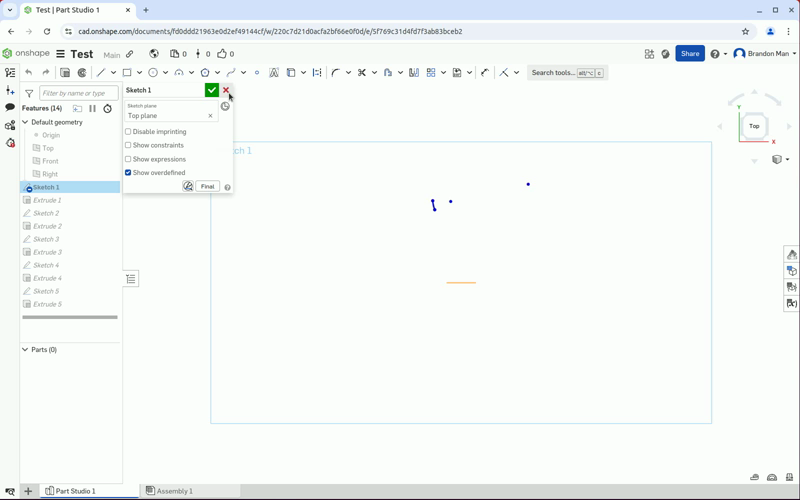
key(shift+s)
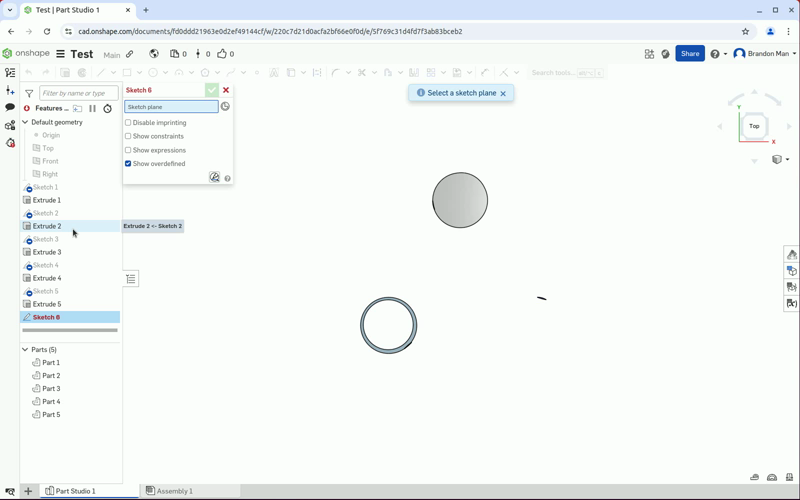
scroll(3)
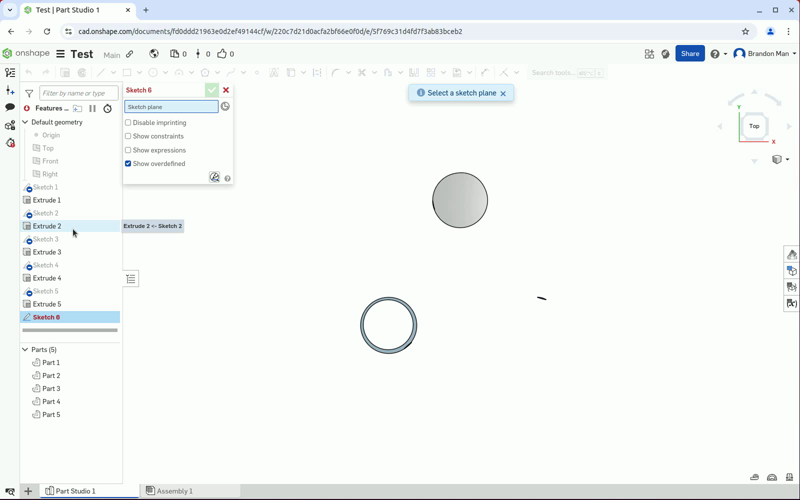
mouse_move(73, 150)
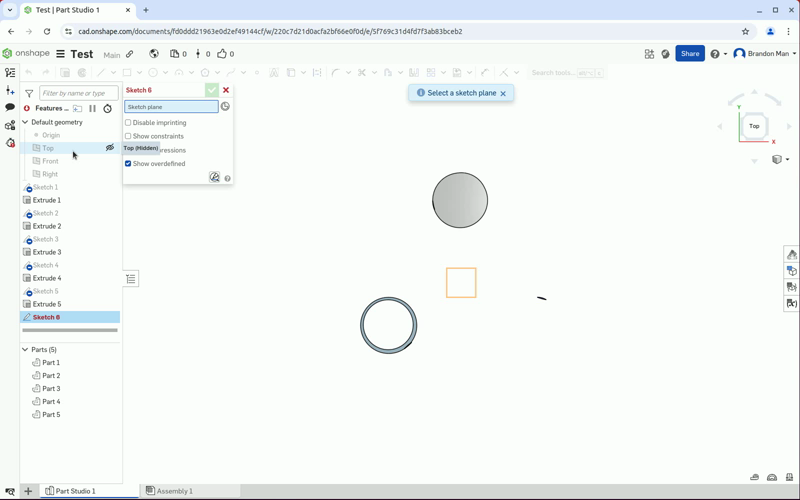
click(73, 150)
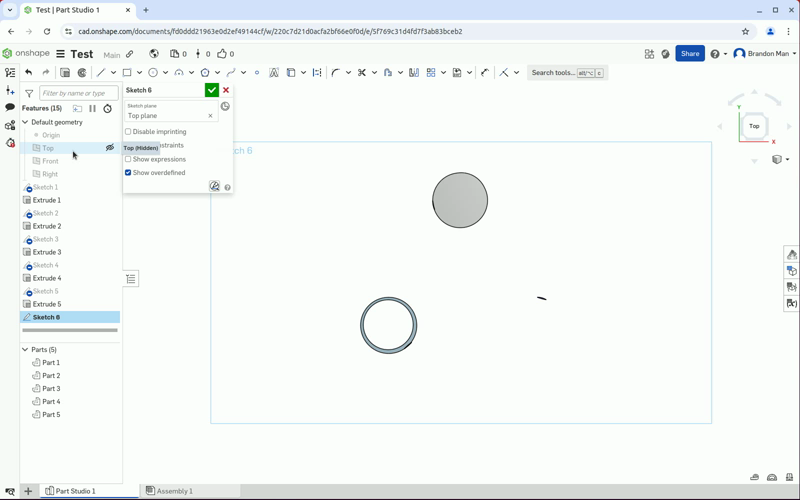
mouse_move(73, 352)
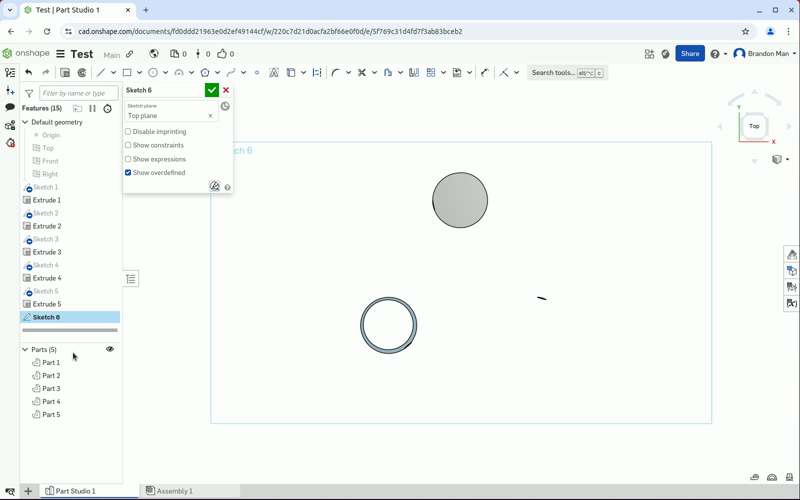
key(y)
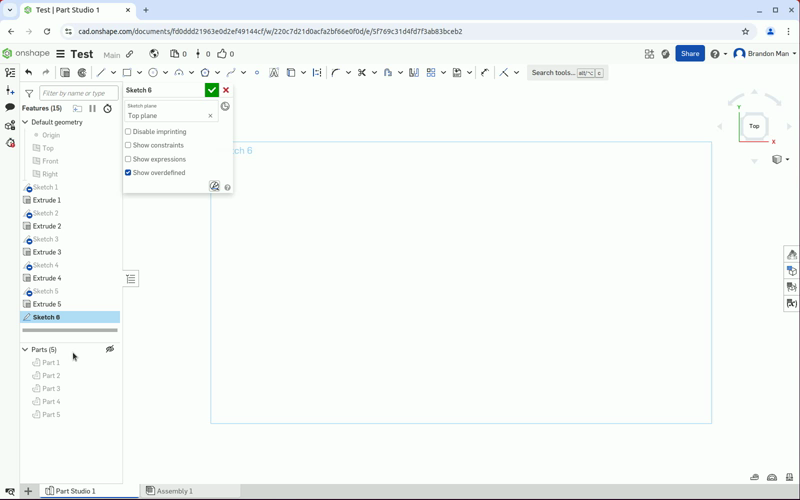
key(a)
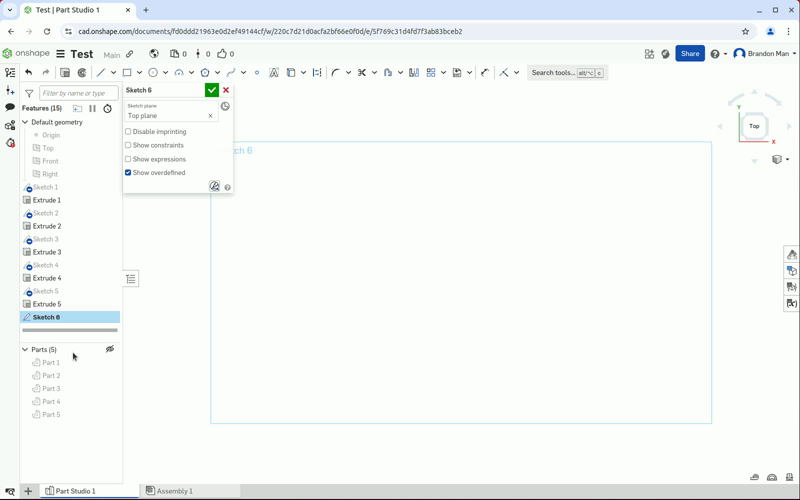
key_down(shift)
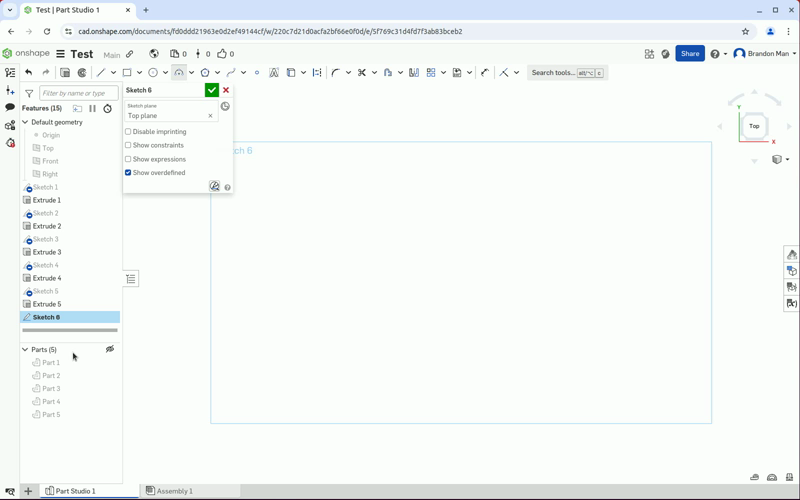
mouse_move(537, 297)
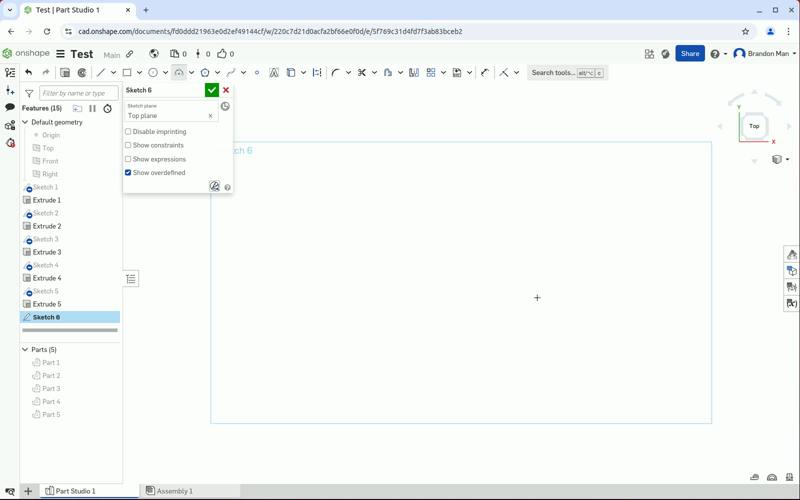
click(537, 297)
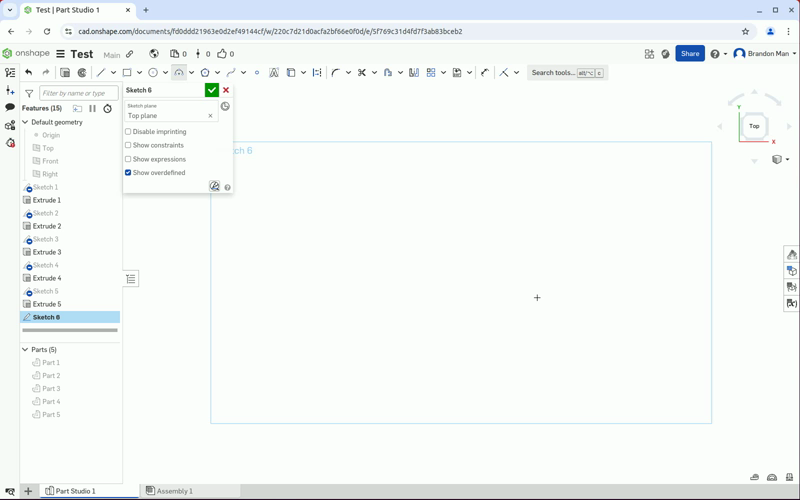
key_up(shift)
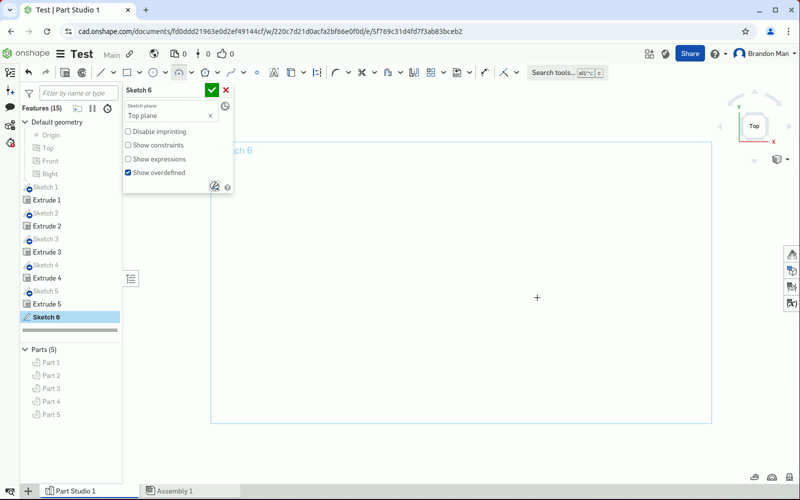
key_down(shift)
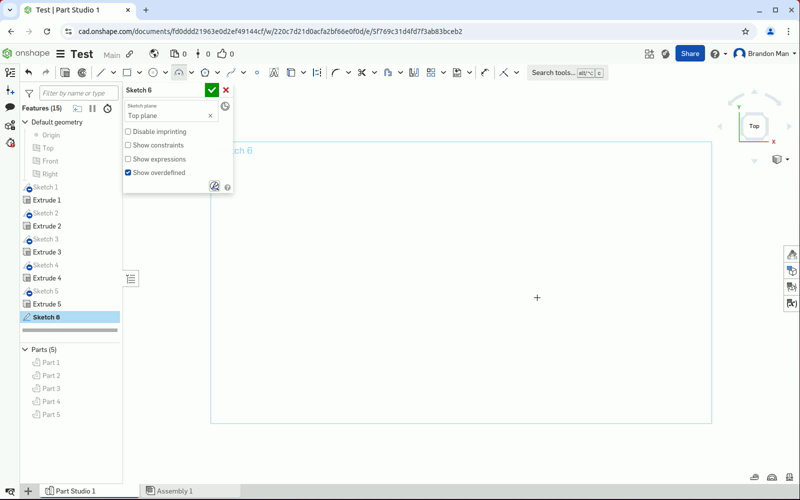
mouse_move(545, 299)
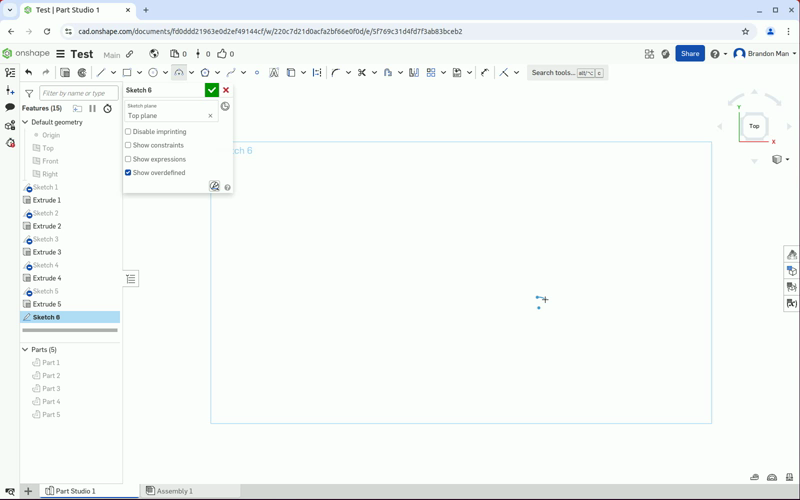
click(545, 299)
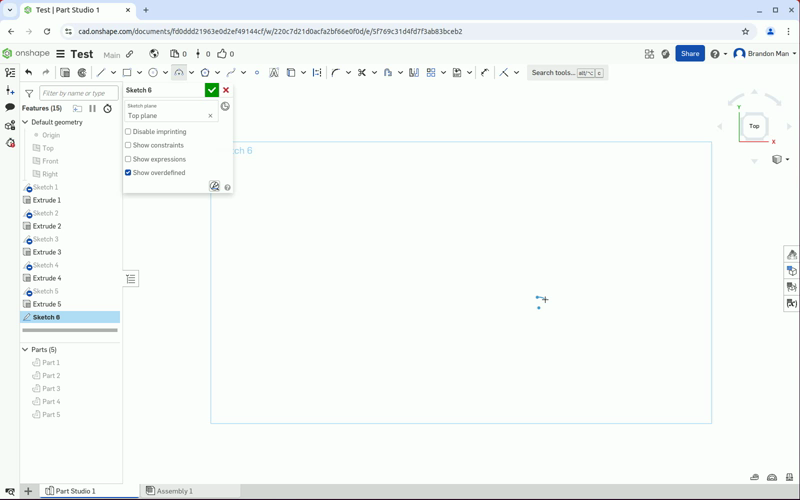
mouse_move(525, 351)
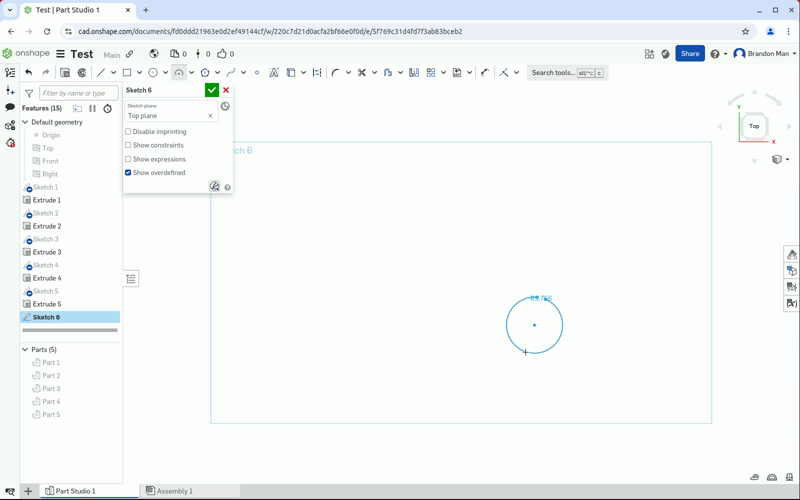
click(525, 351)
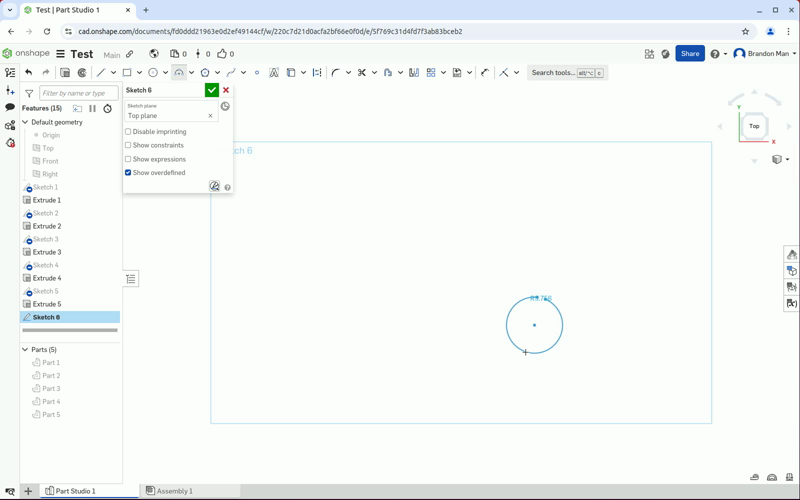
key_up(shift)
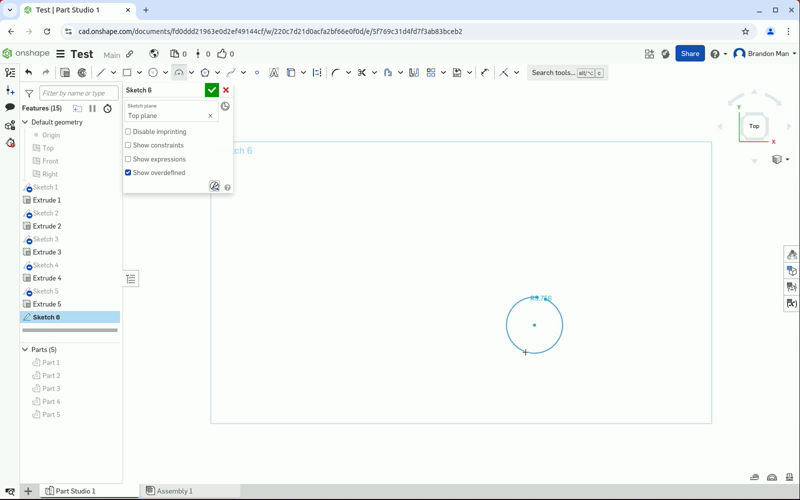
mouse_move(545, 299)
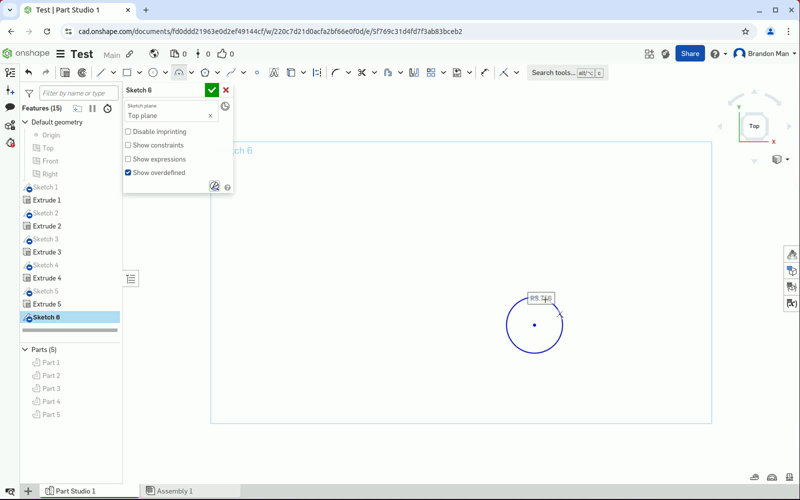
click(545, 299)
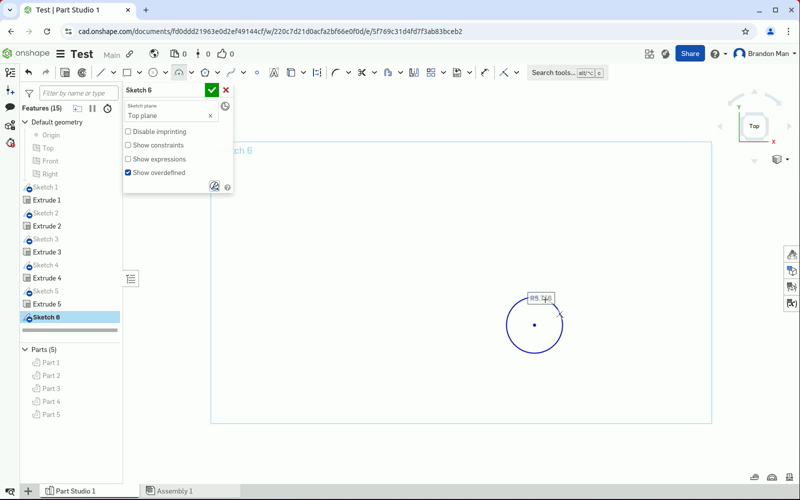
mouse_move(537, 297)
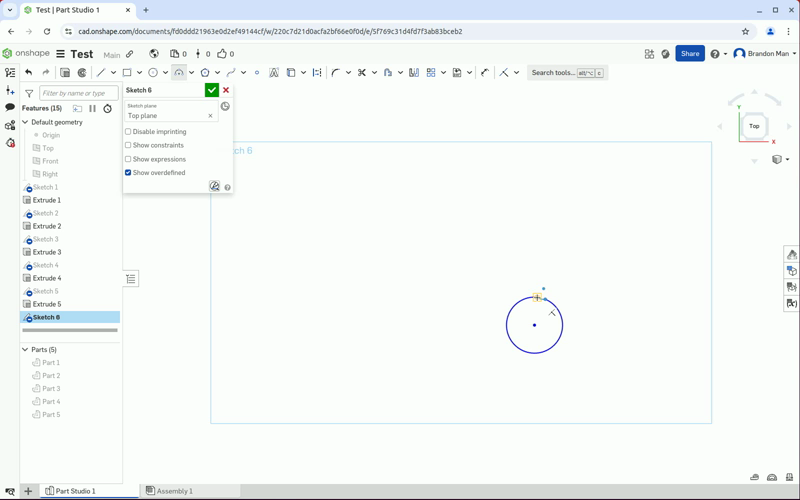
click(537, 297)
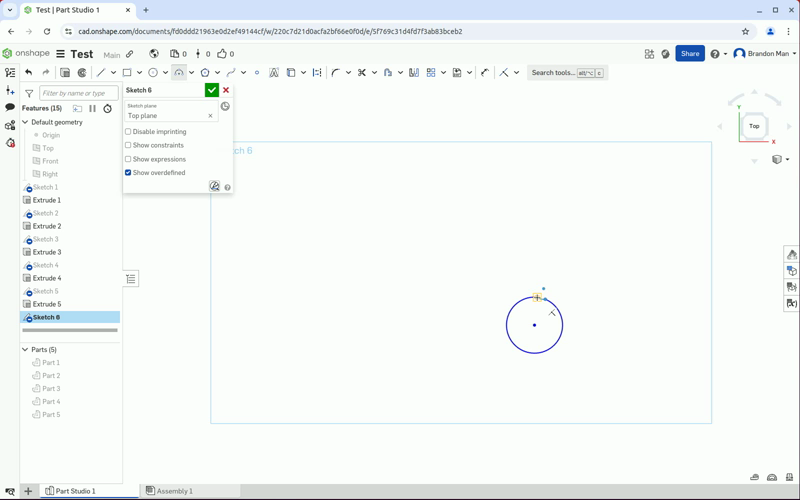
key_down(shift)
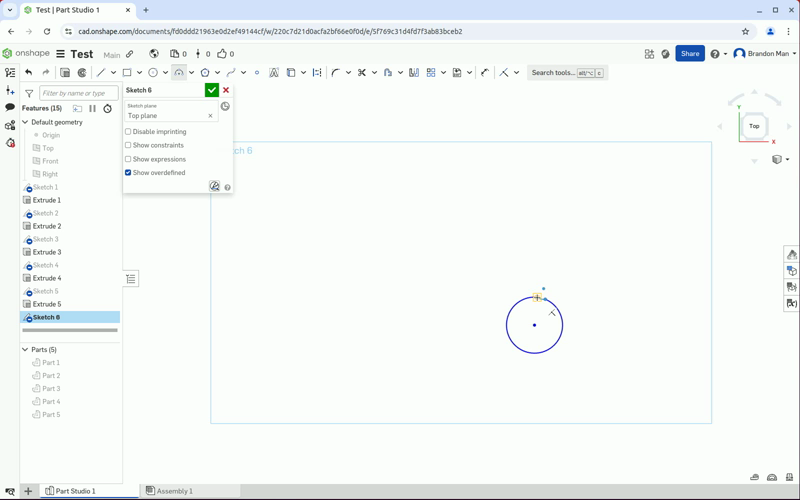
mouse_move(541, 298)
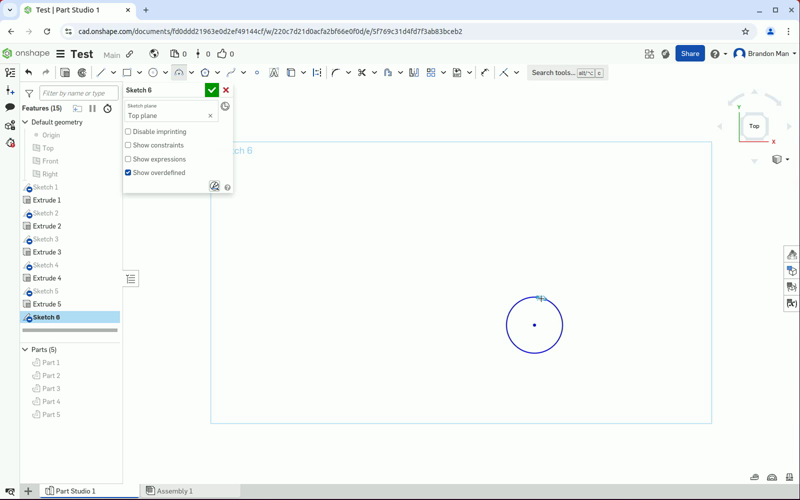
scroll(6)
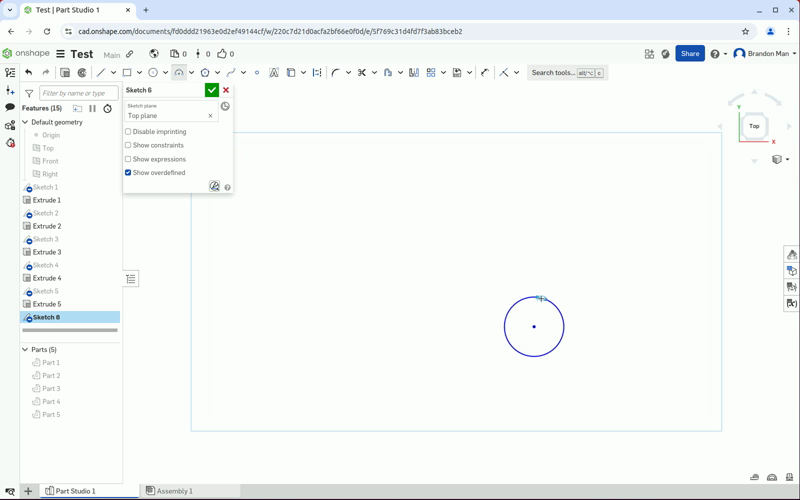
scroll(6)
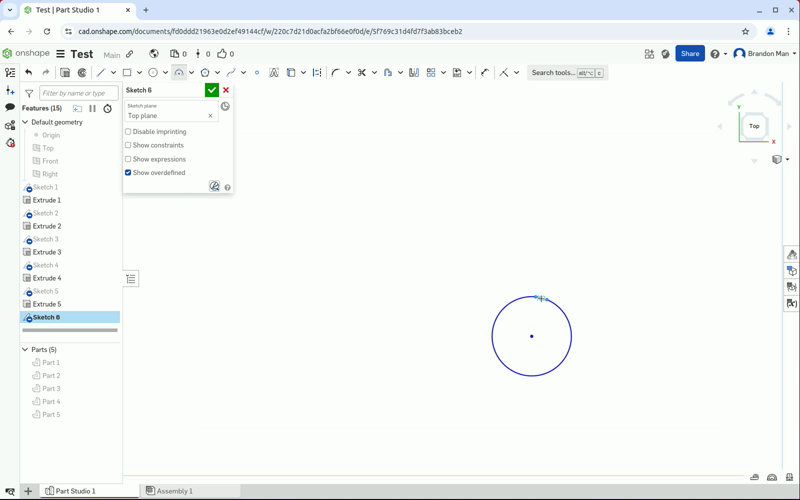
scroll(6)
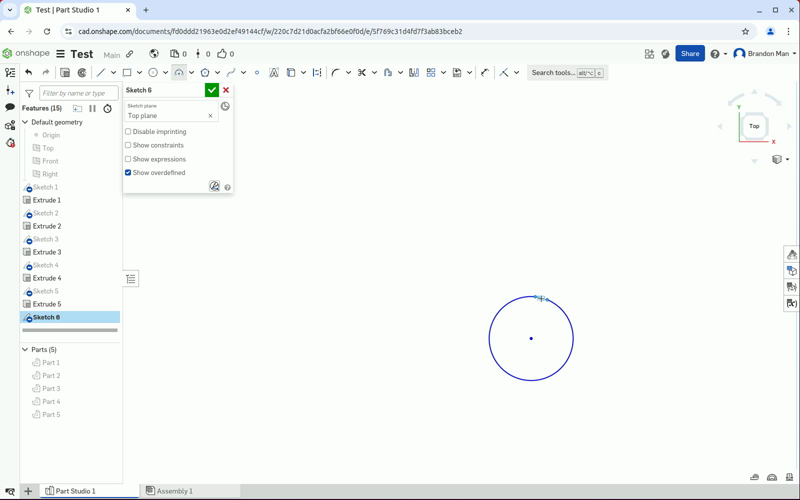
scroll(6)
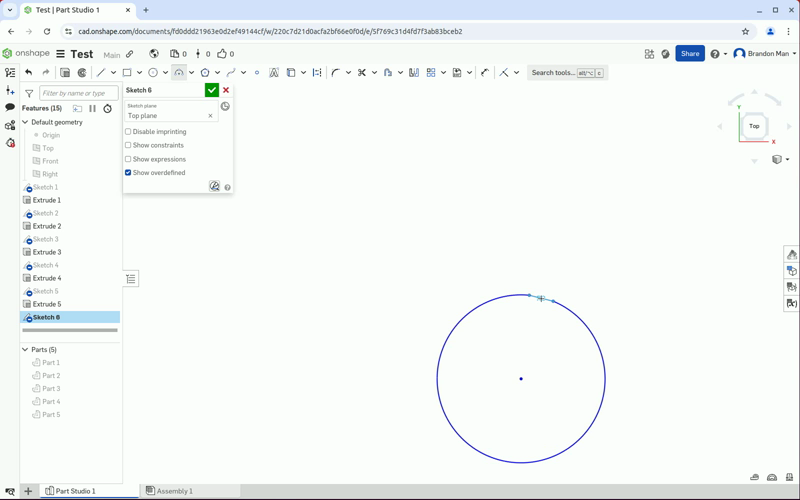
scroll(6)
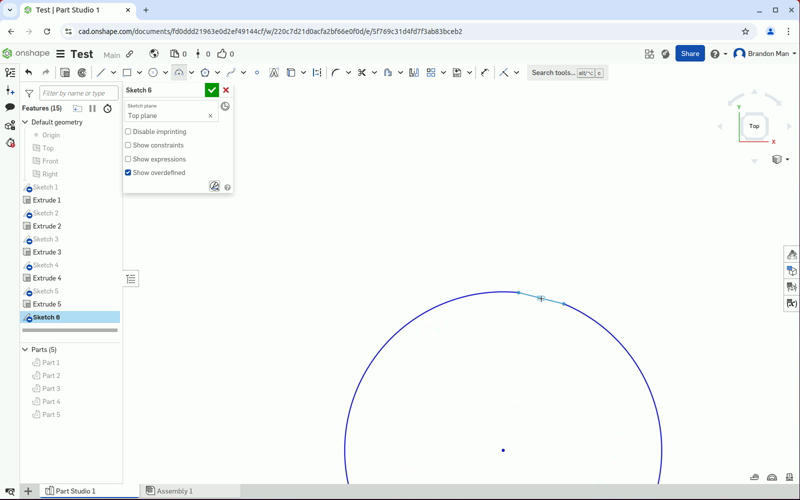
scroll(6)
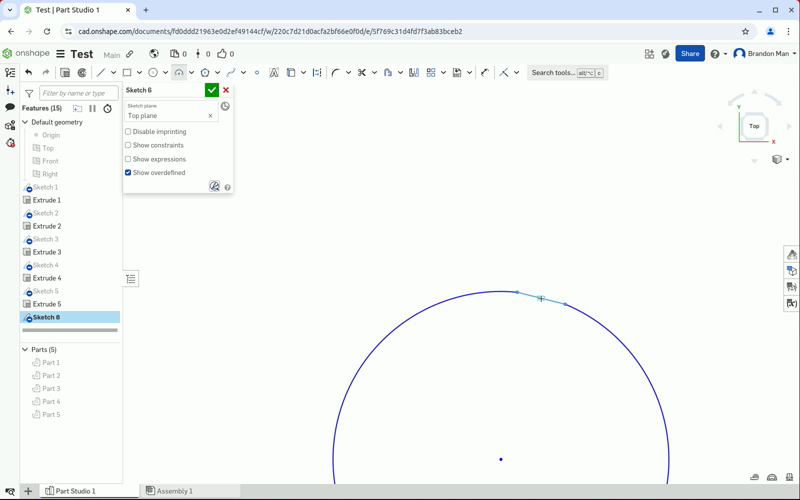
scroll(6)
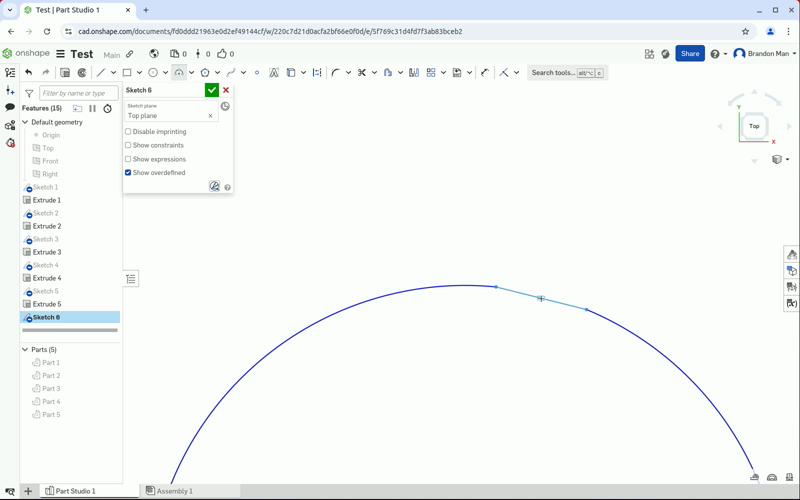
click(541, 298)
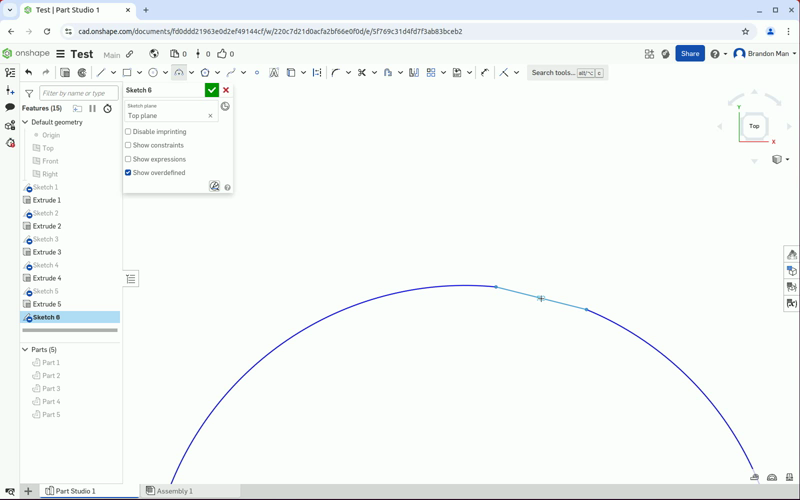
scroll(-6)
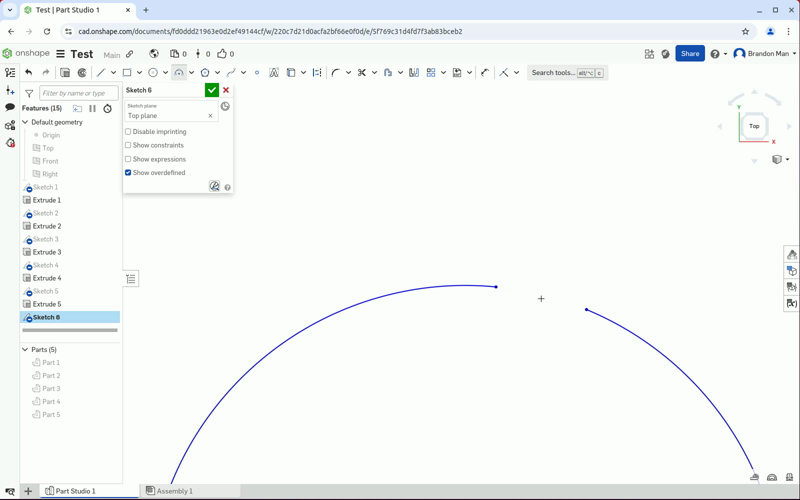
scroll(-6)
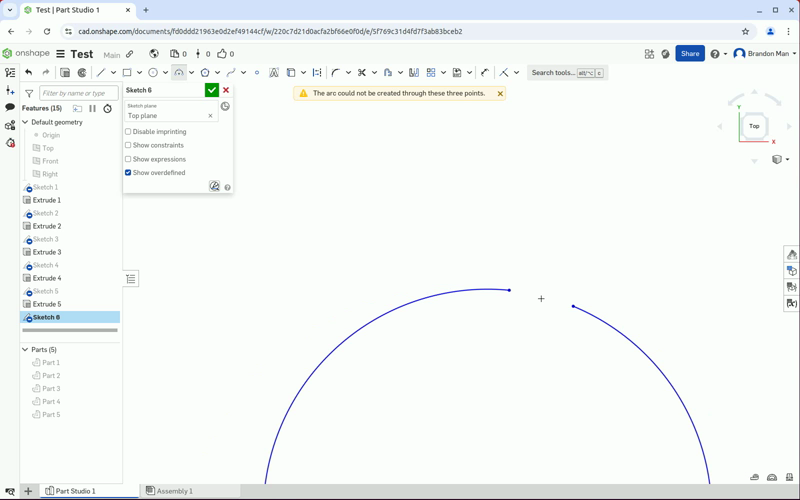
scroll(-6)
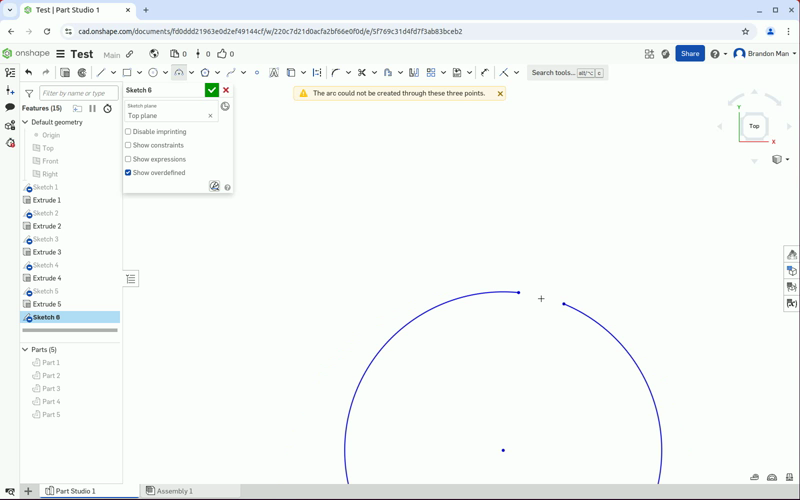
scroll(-6)
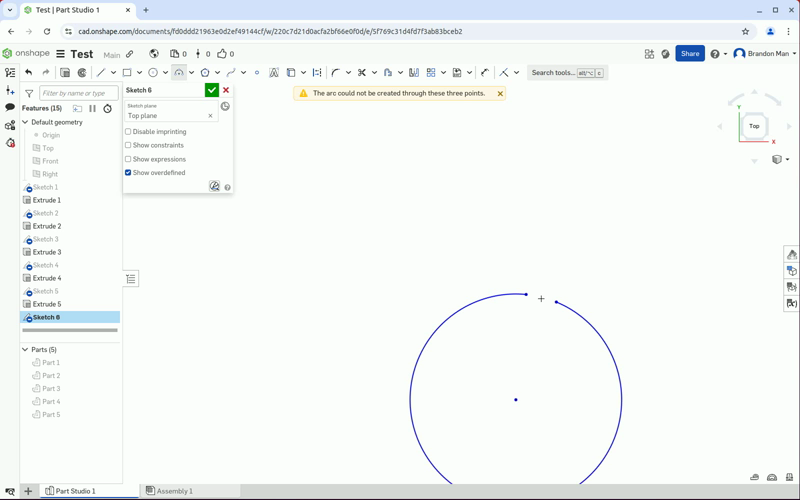
scroll(-6)
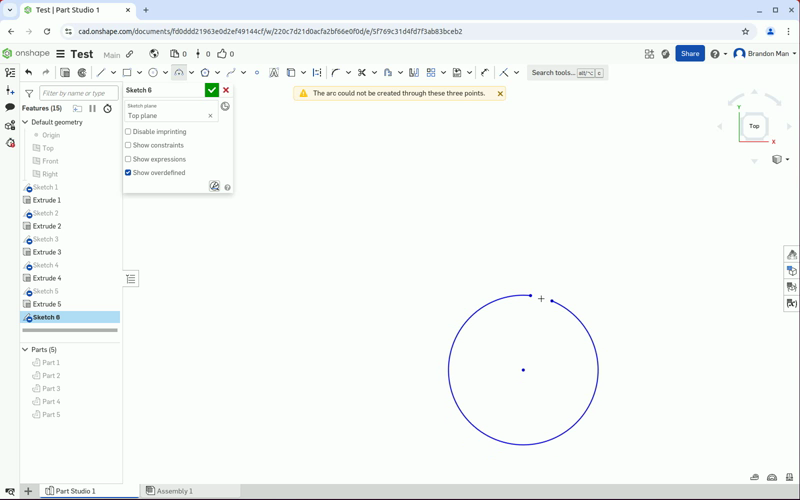
scroll(-6)
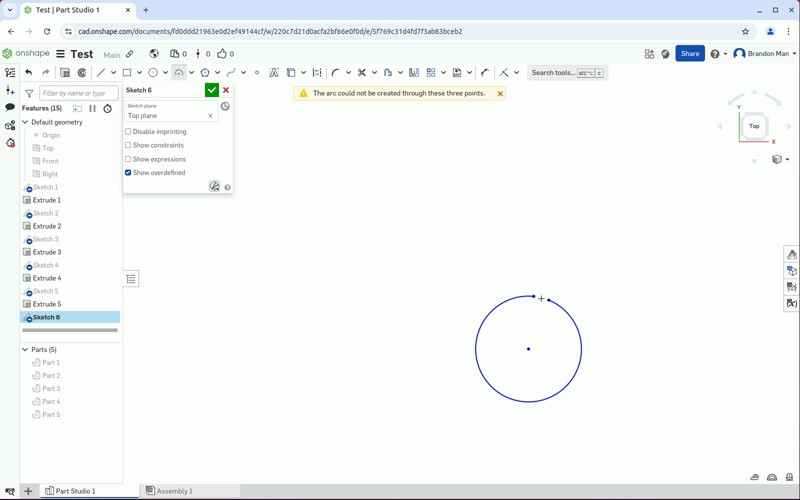
scroll(-6)
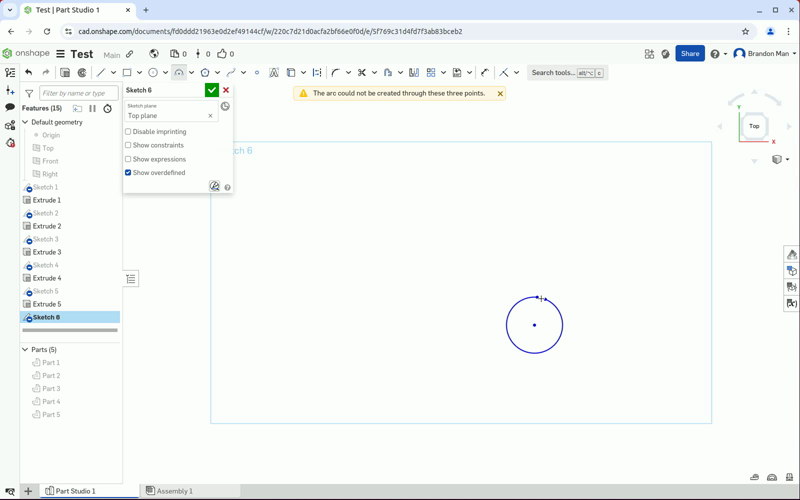
key_up(shift)
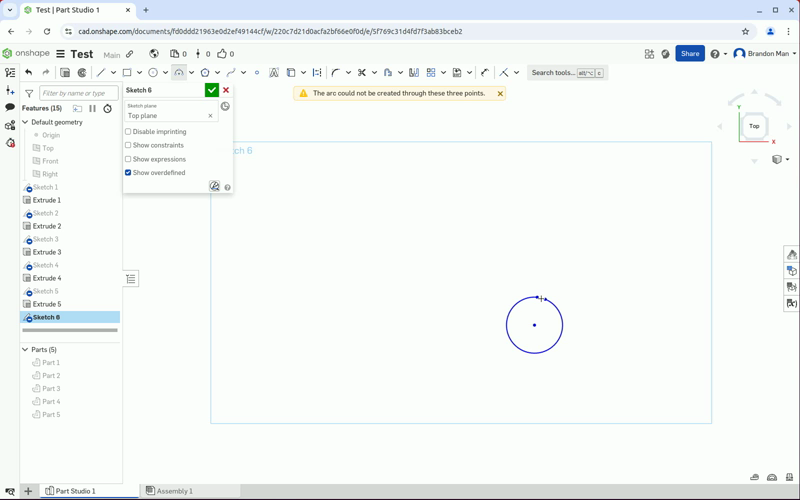
key(esc)
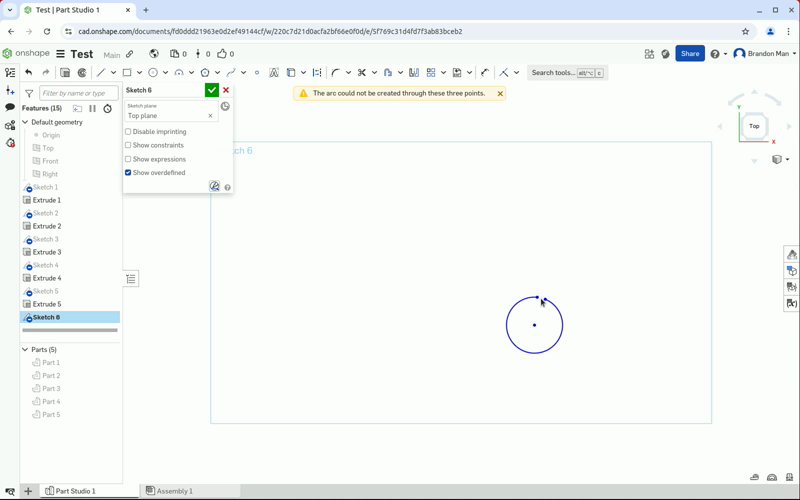
key(c)
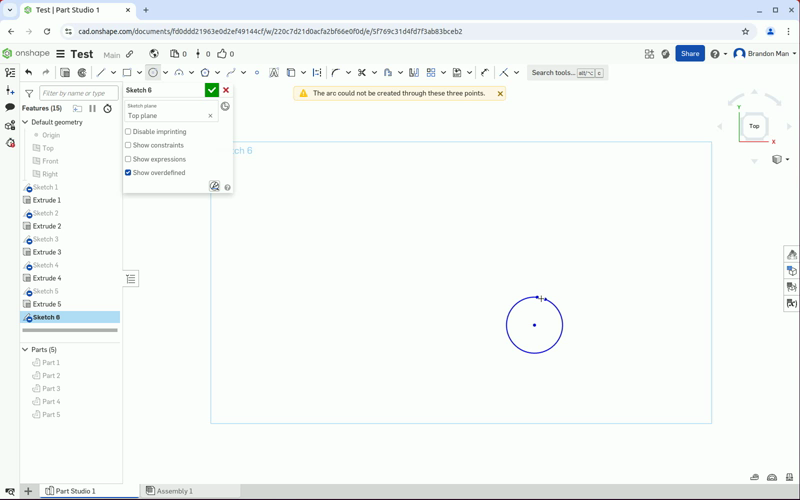
key_down(shift)
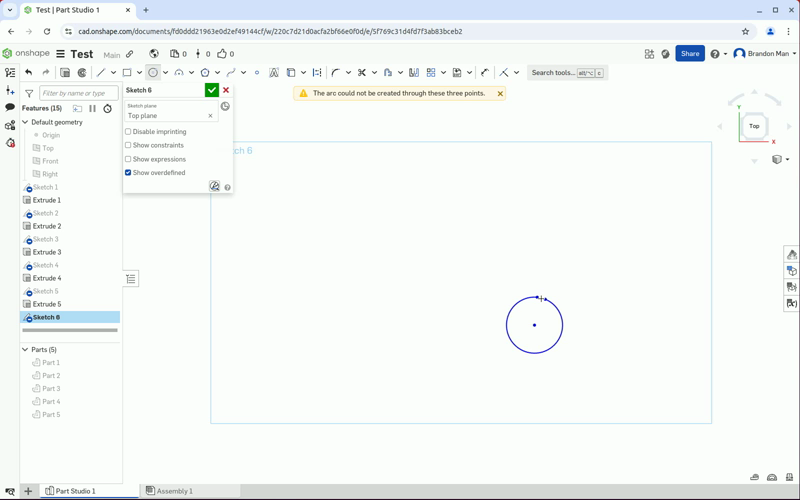
mouse_move(533, 325)
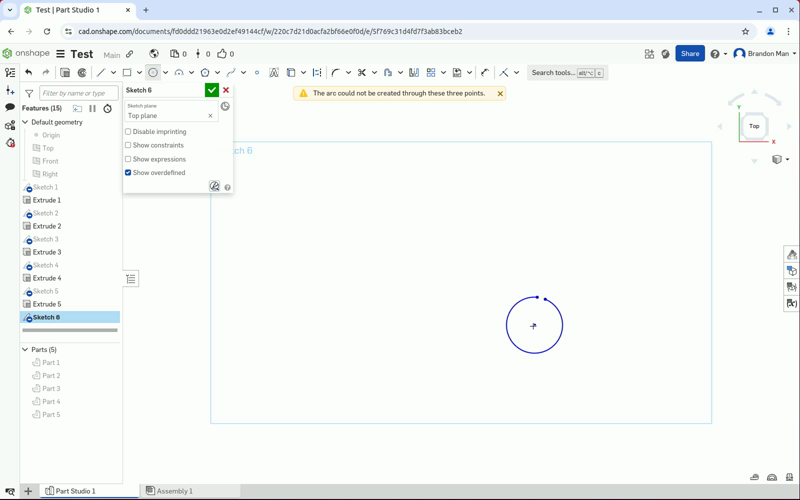
scroll(6)
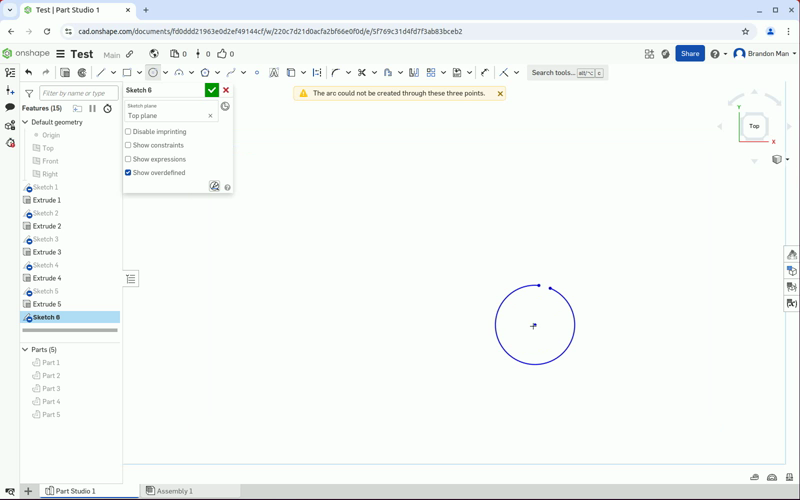
scroll(6)
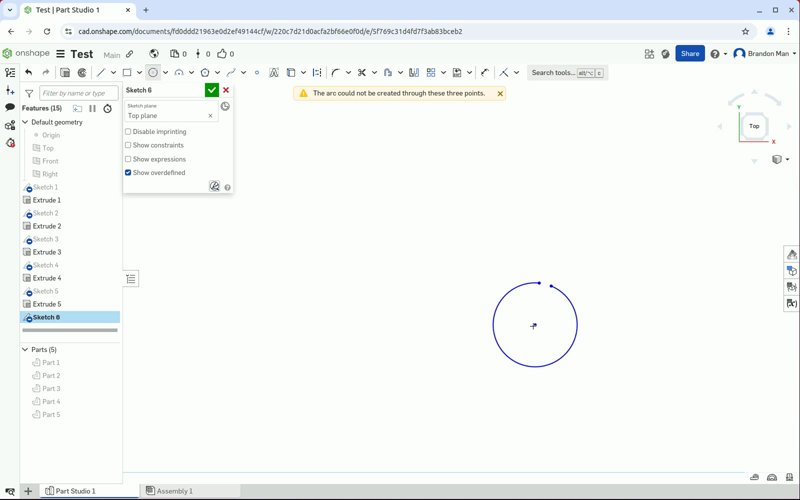
scroll(6)
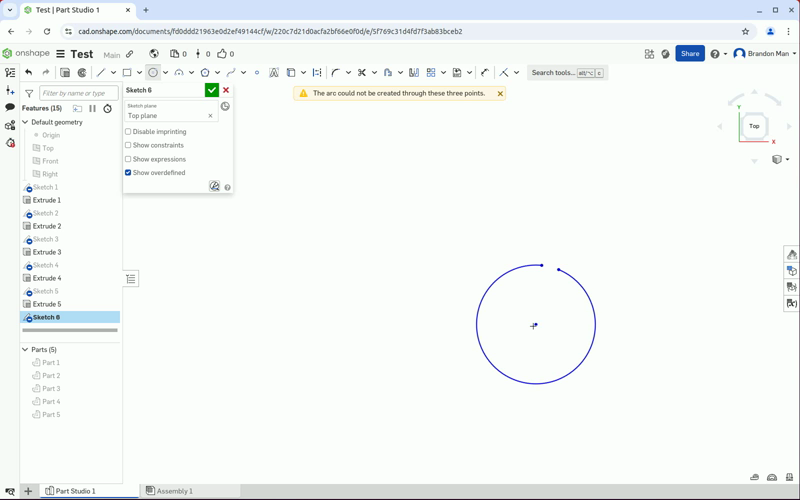
scroll(6)
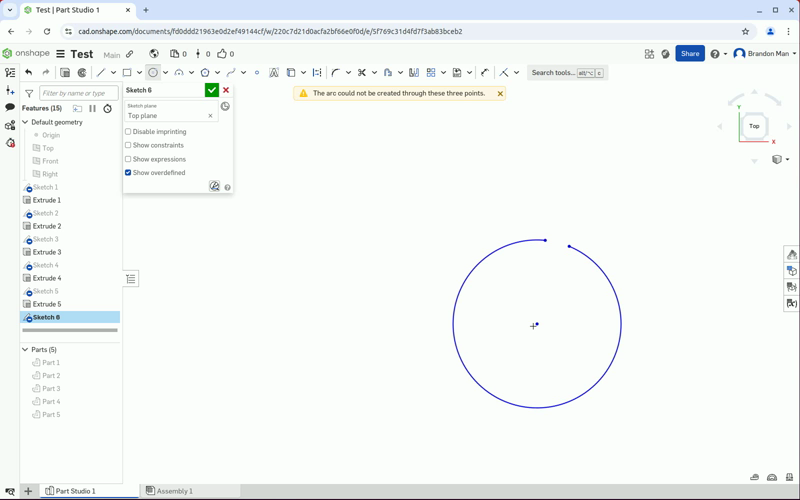
scroll(6)
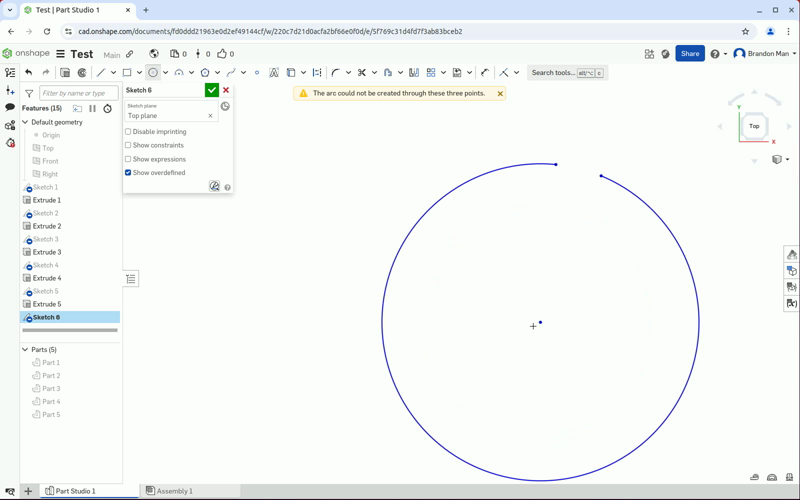
scroll(6)
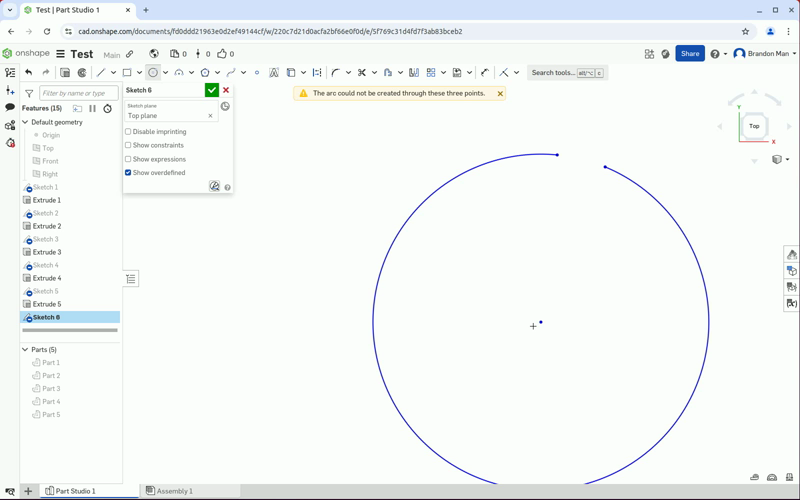
scroll(6)
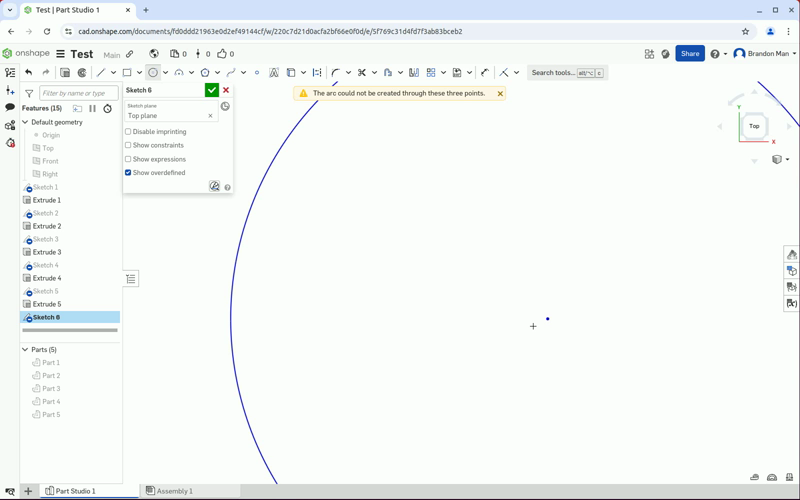
click(533, 325)
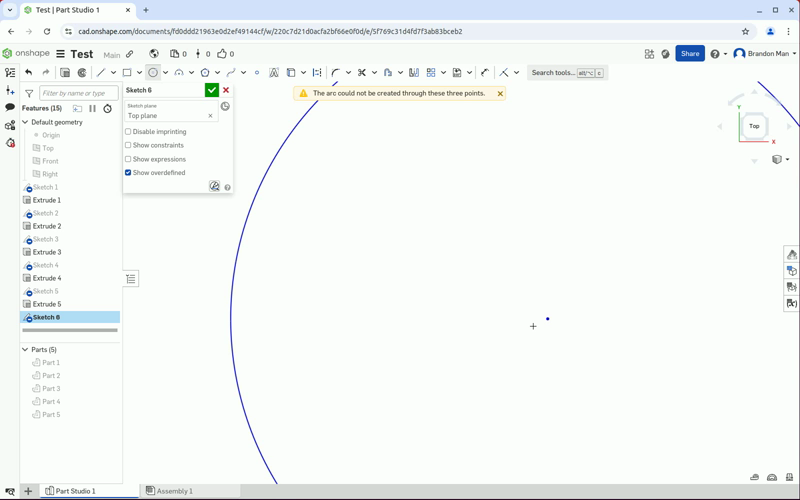
scroll(-6)
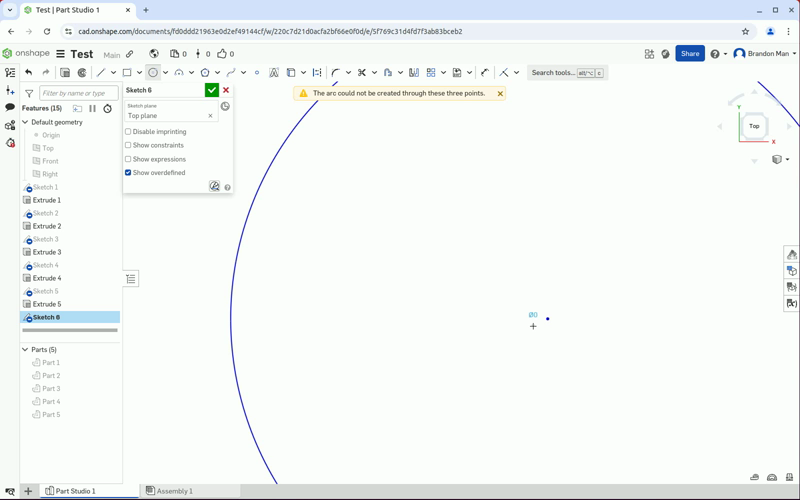
scroll(-6)
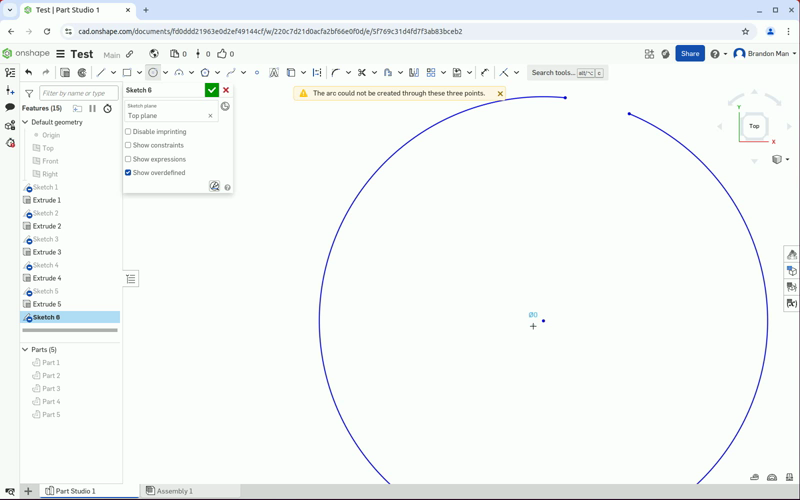
scroll(-6)
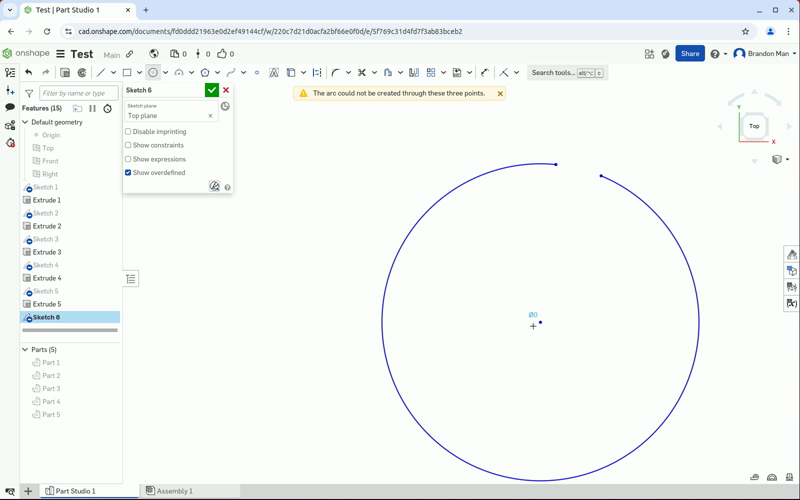
scroll(-6)
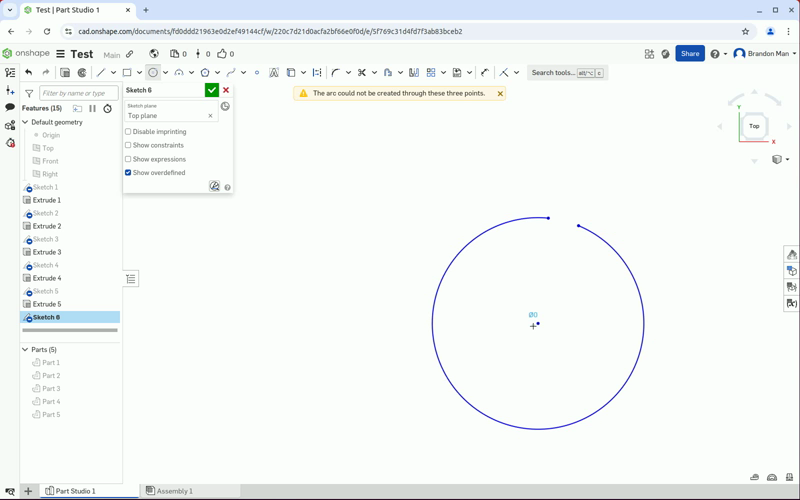
scroll(-6)
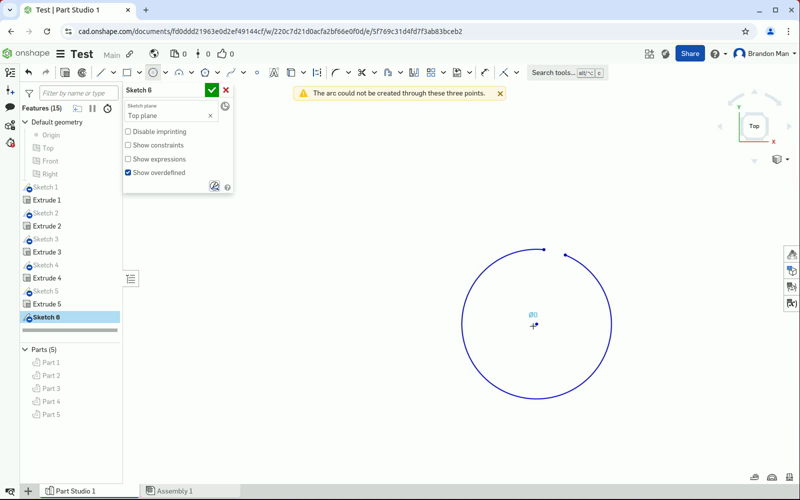
scroll(-6)
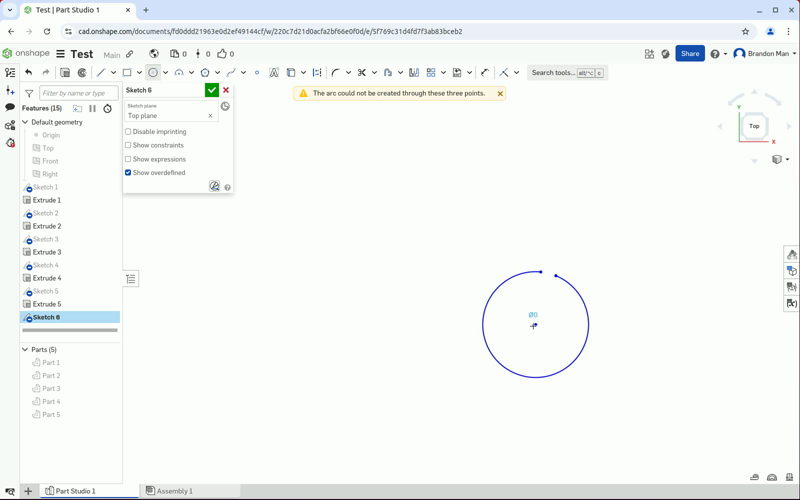
scroll(-6)
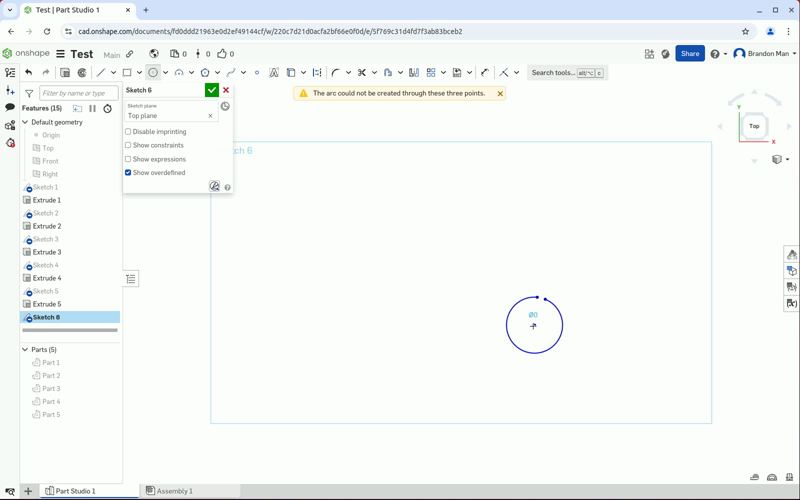
key_up(shift)
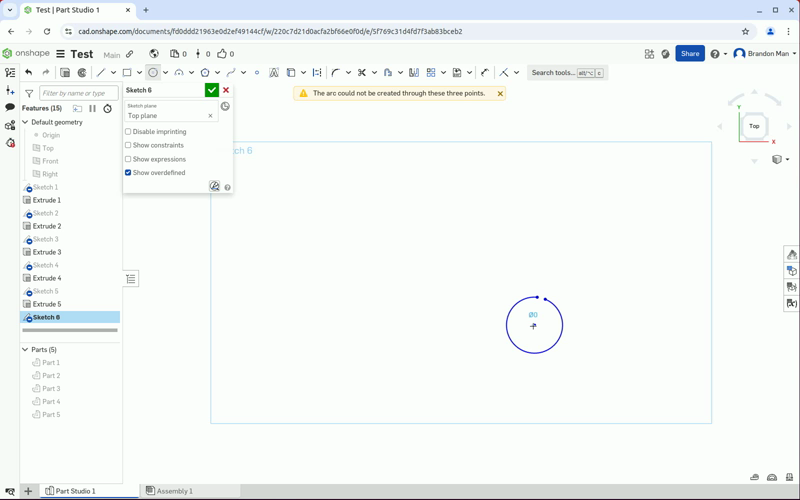
mouse_move(558, 325)
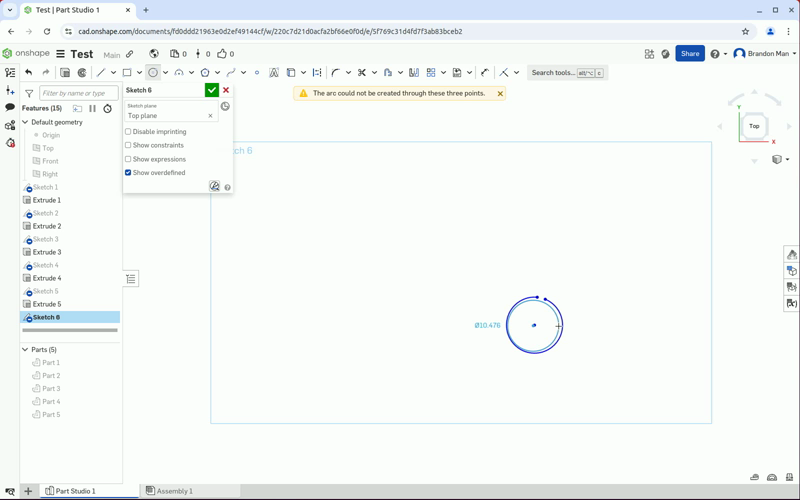
click(558, 325)
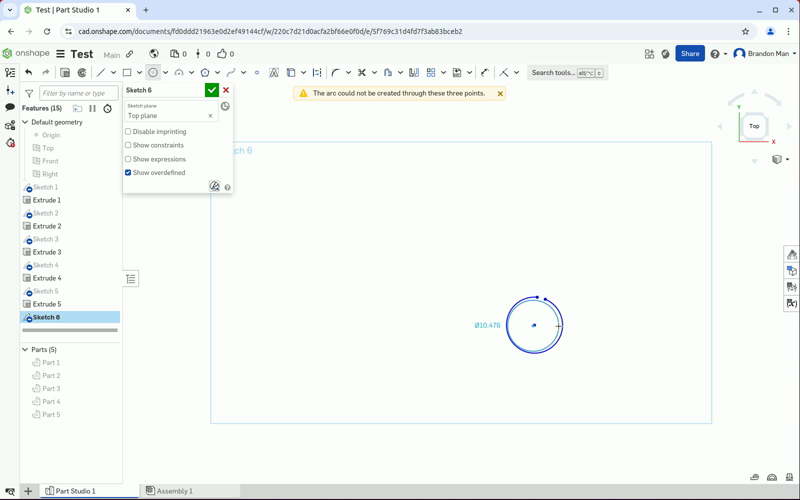
key(esc)
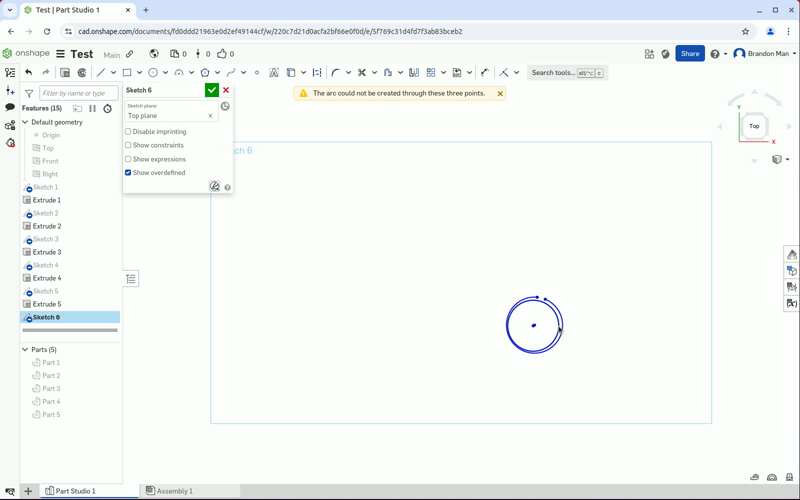
mouse_move(531, 352)
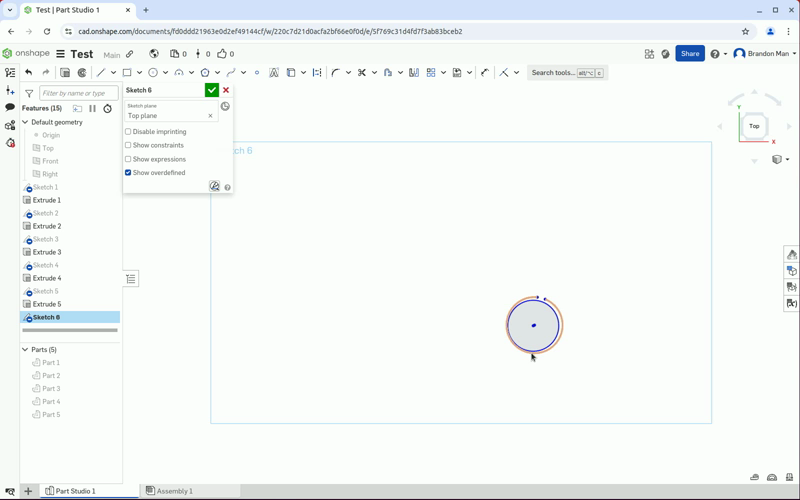
scroll(6)
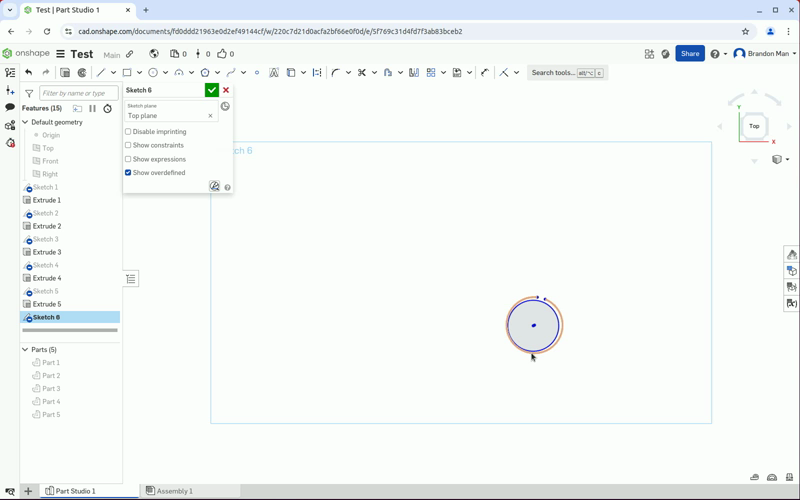
scroll(6)
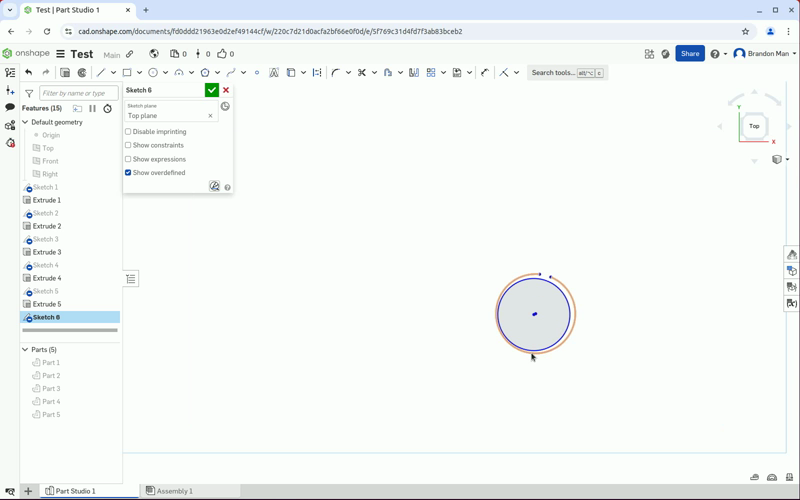
scroll(6)
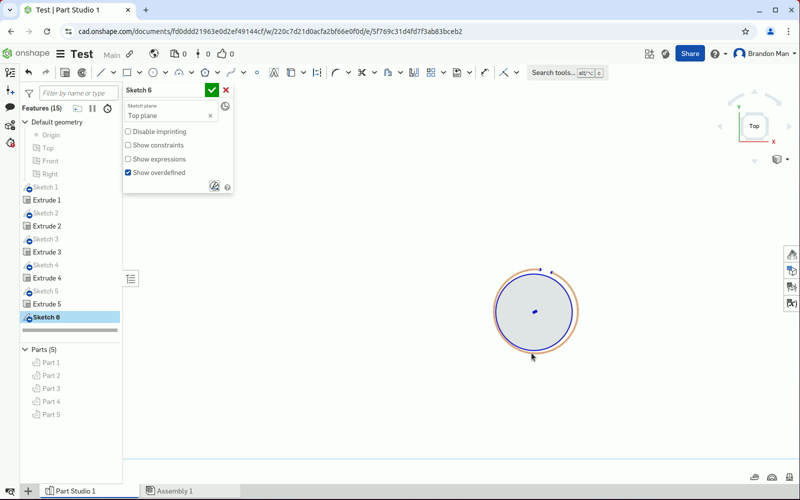
scroll(6)
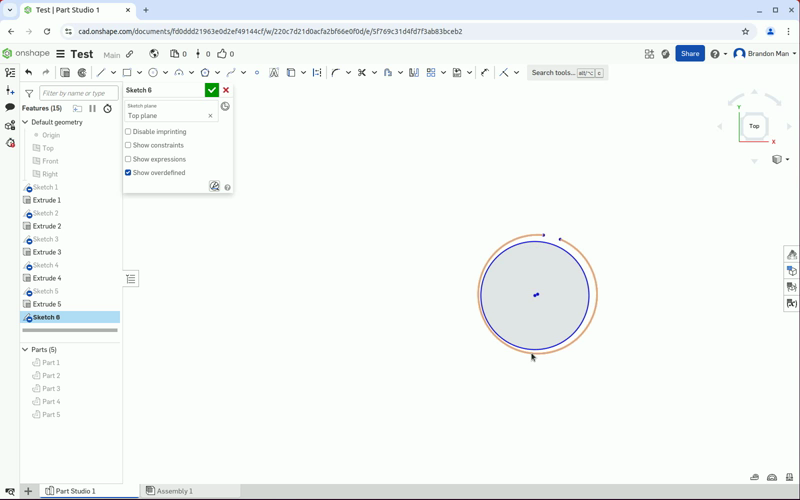
scroll(6)
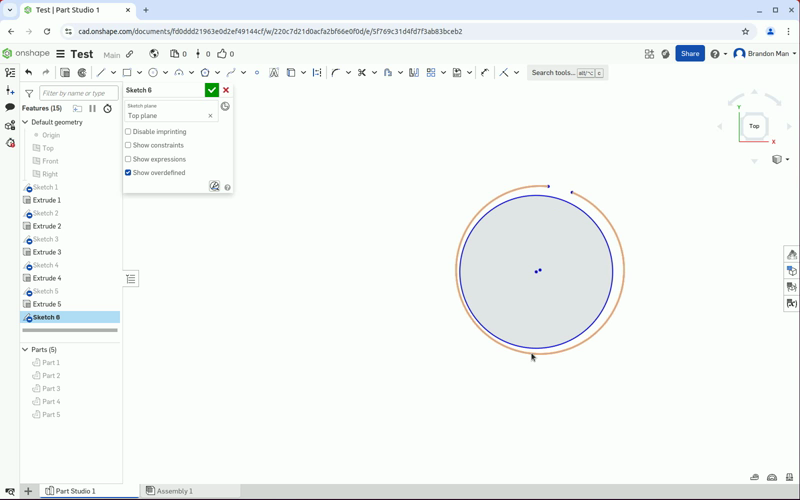
scroll(6)
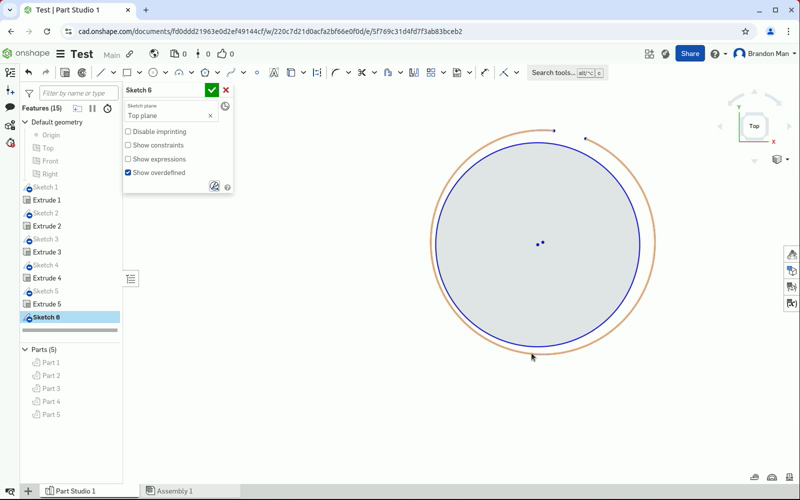
scroll(6)
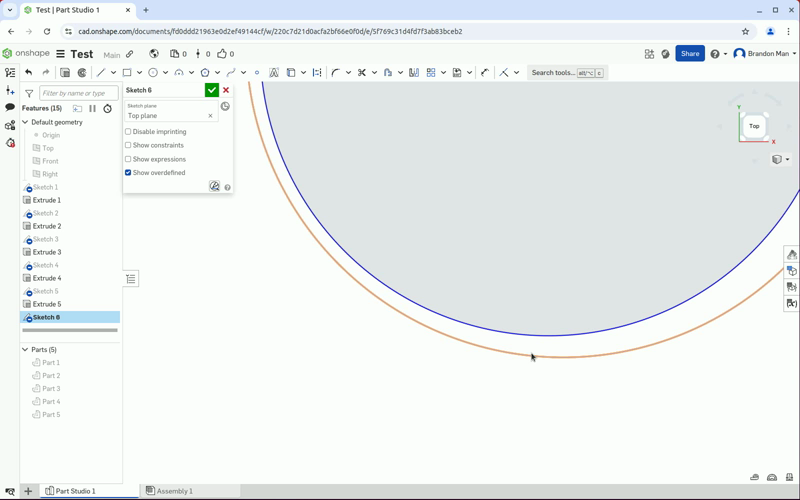
click(531, 352)
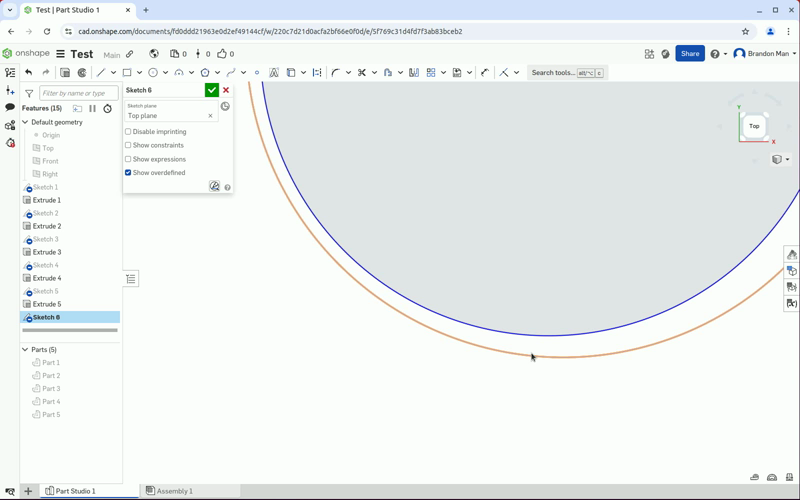
scroll(-6)
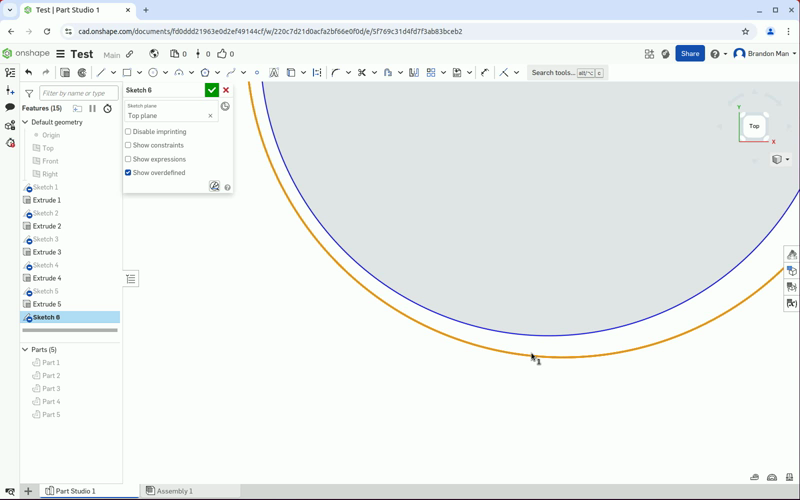
scroll(-6)
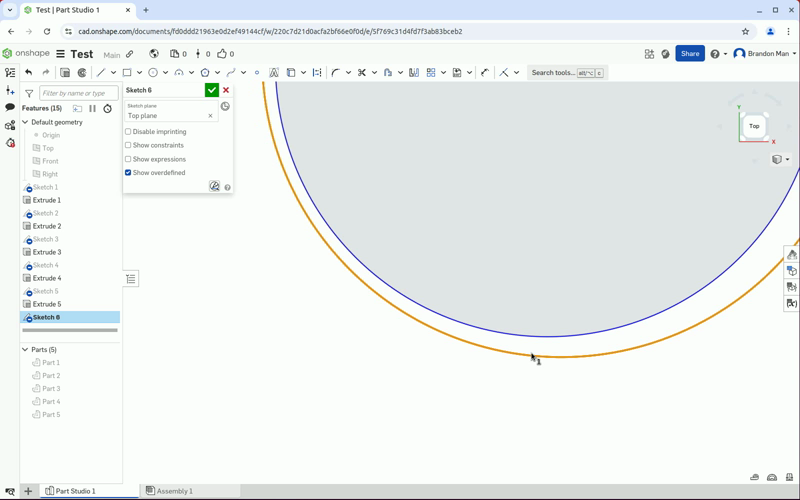
scroll(-6)
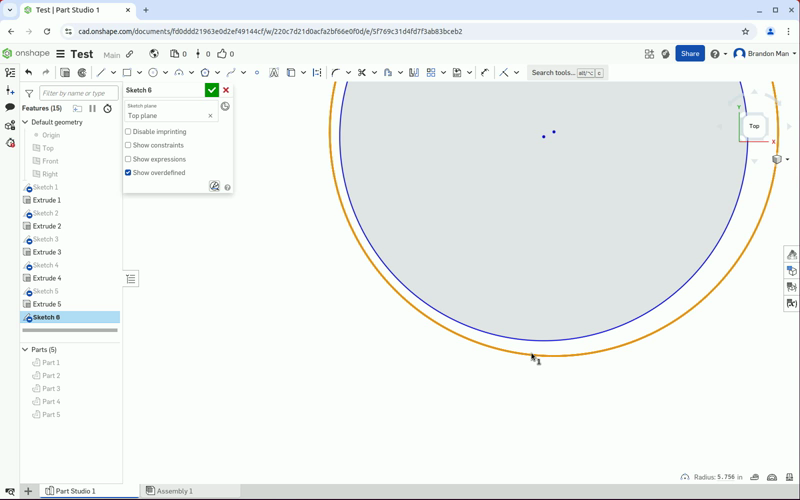
scroll(-6)
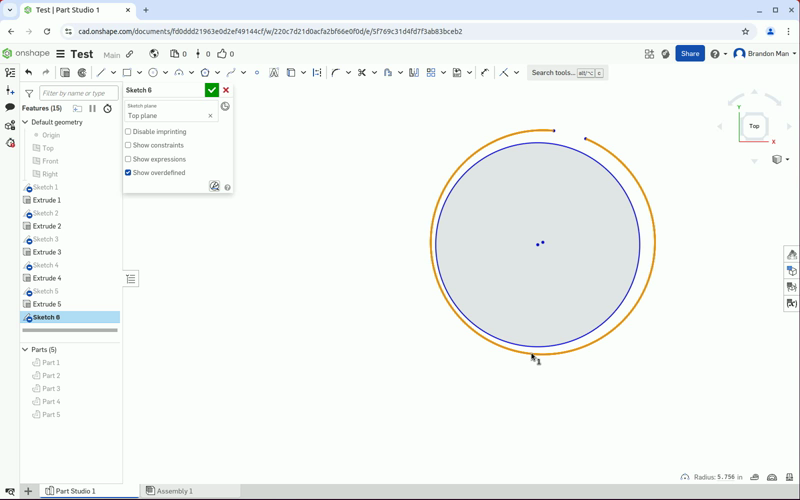
scroll(-6)
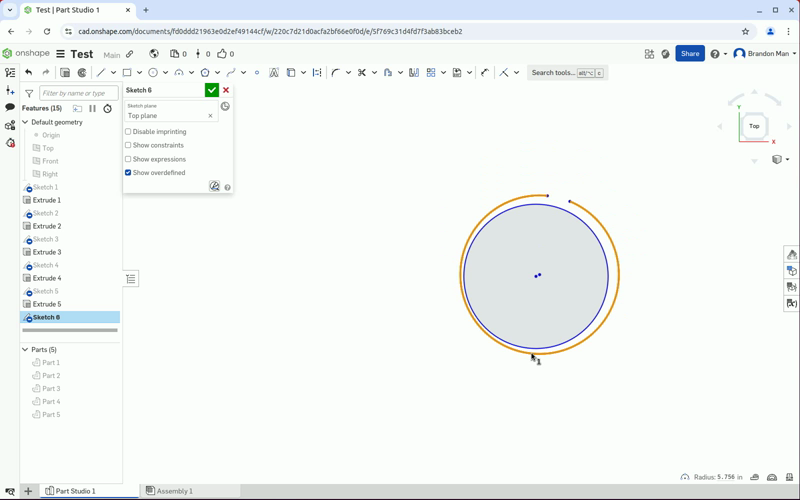
scroll(-6)
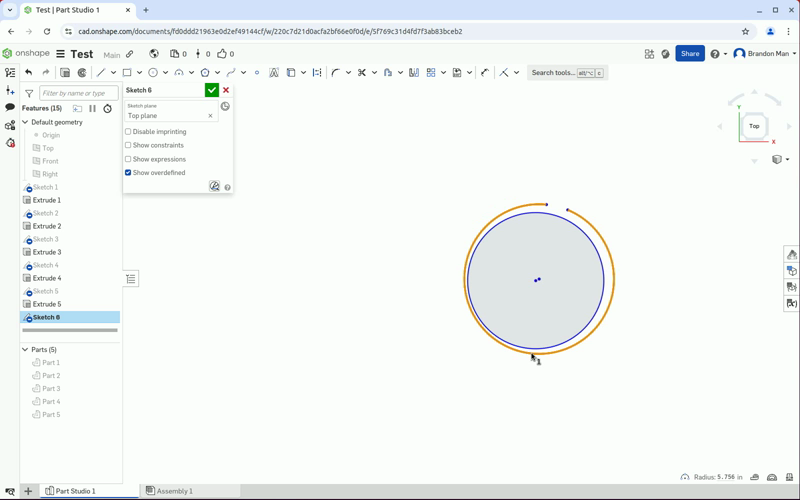
scroll(-6)
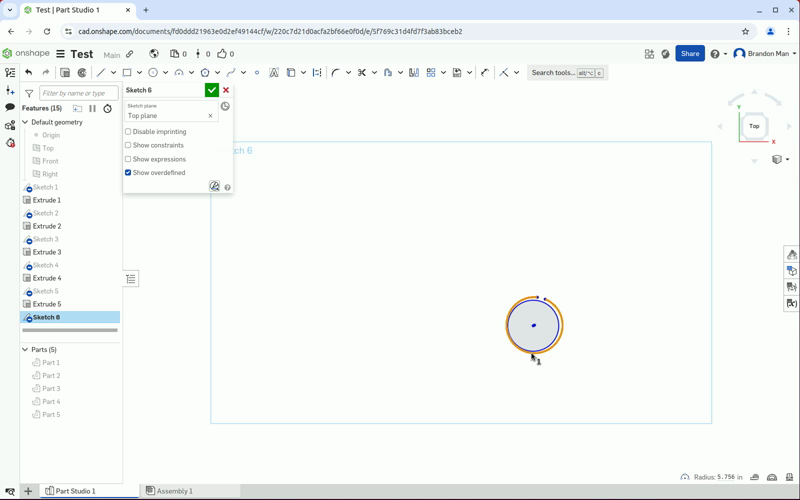
mouse_move(73, 352)
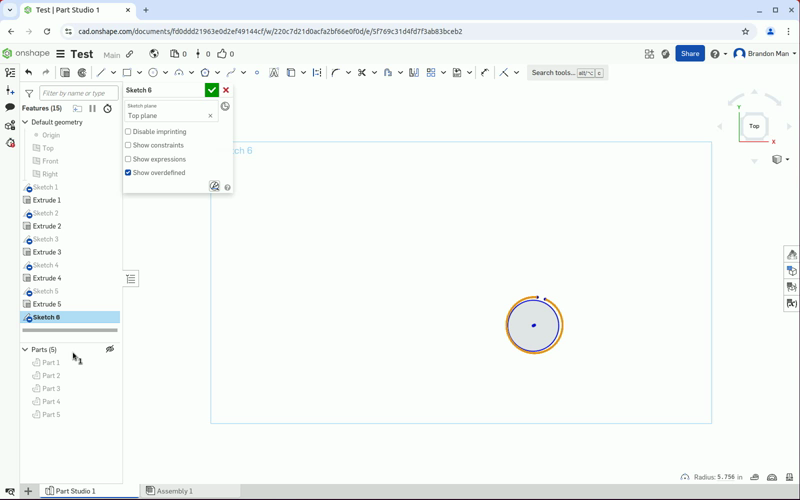
key(shift+y)
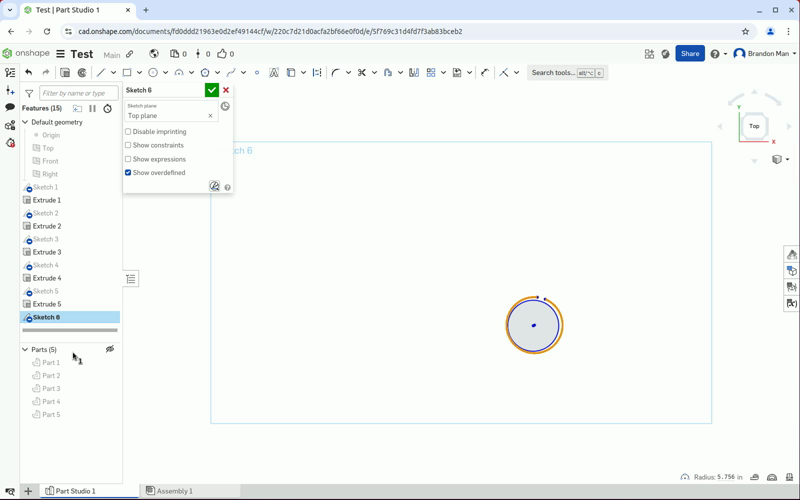
key(shift+e)
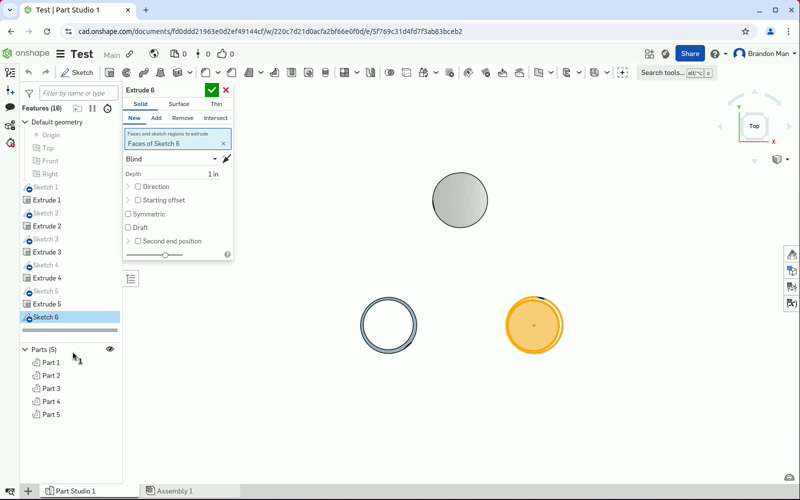
mouse_move(143, 106)
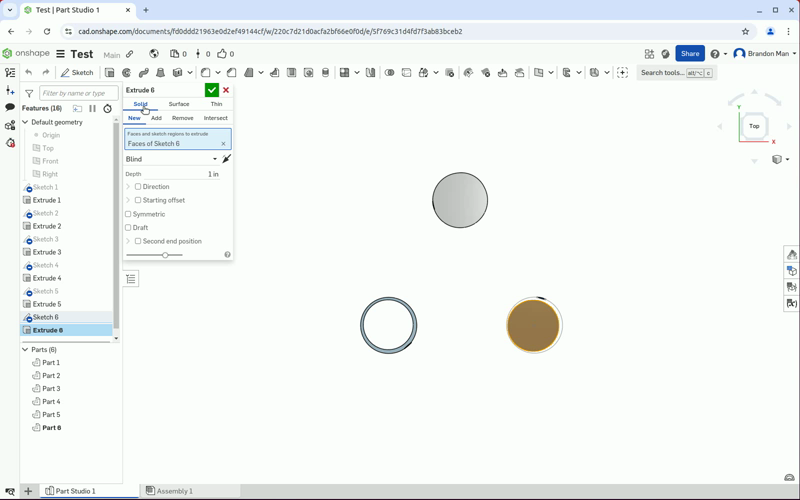
click(143, 106)
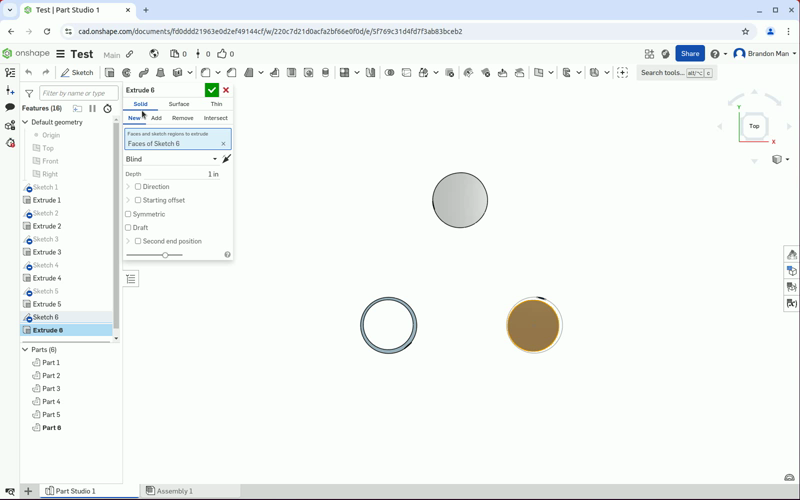
mouse_move(137, 120)
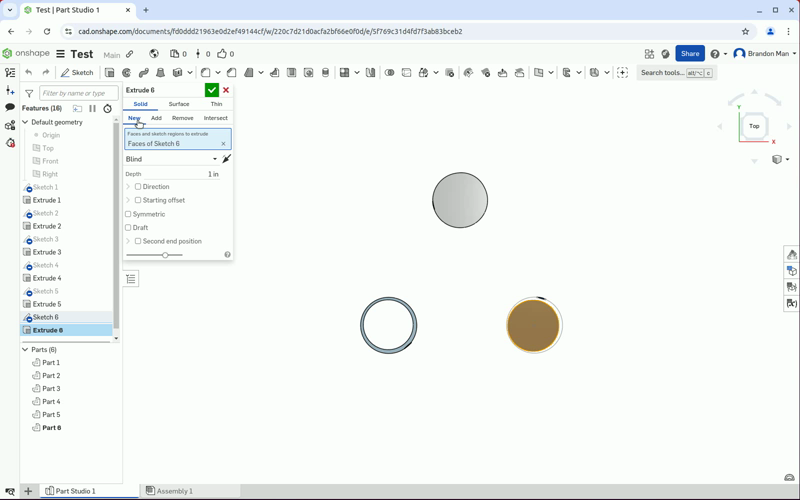
click(137, 120)
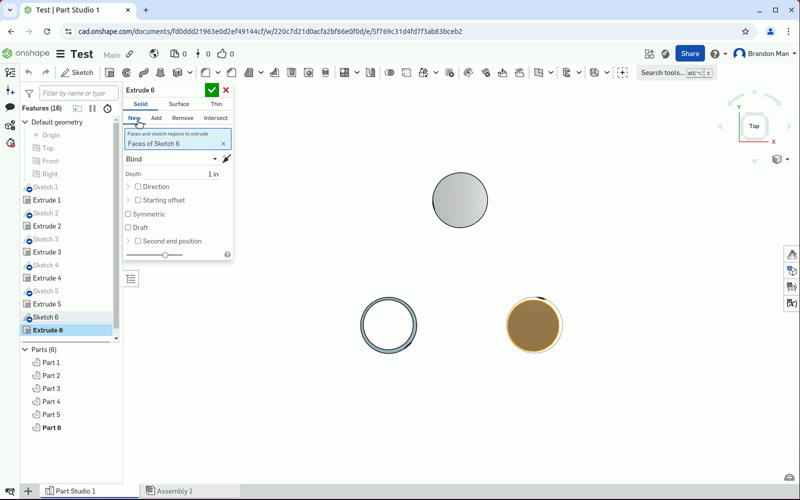
key(tab, 4)
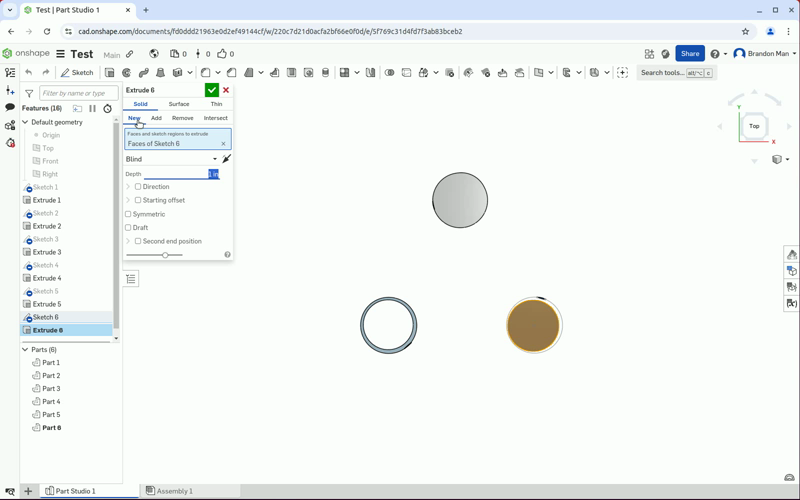
text(2.407)
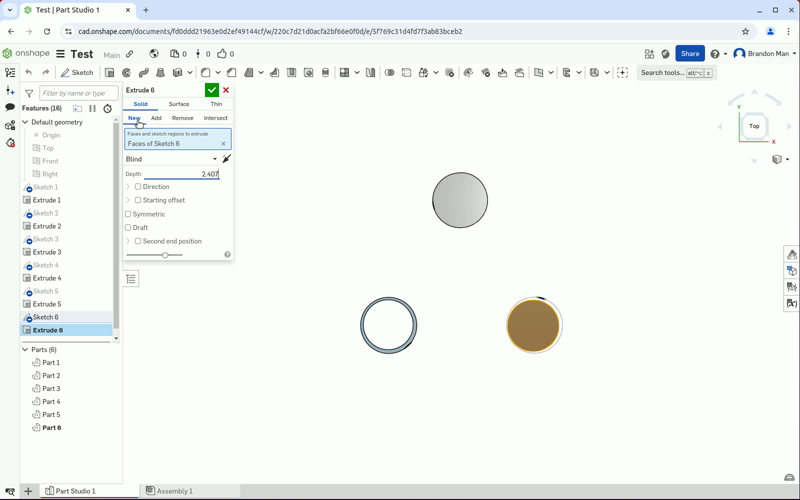
key(enter)
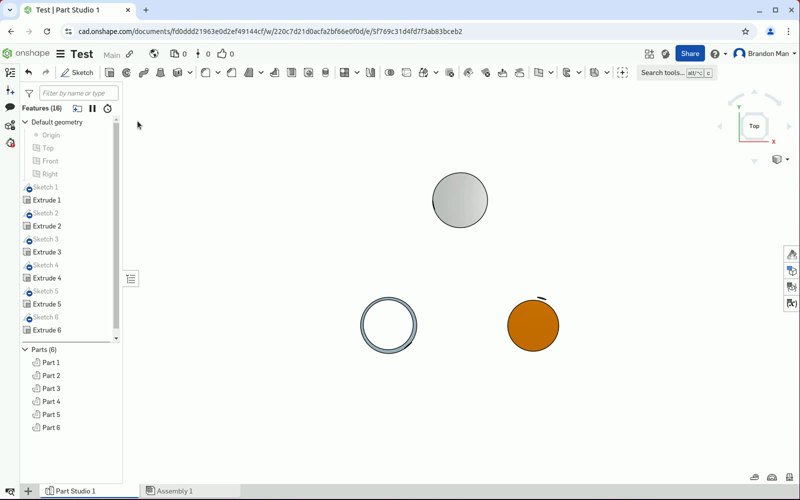
key(shift+h)
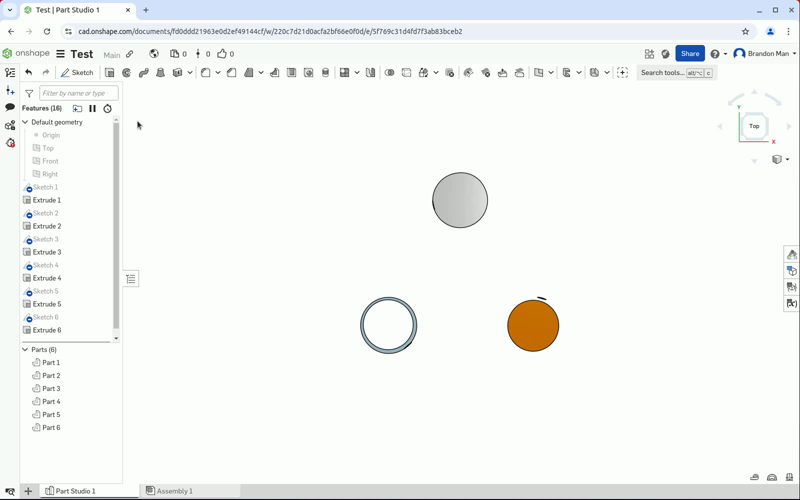
key(shift+h)
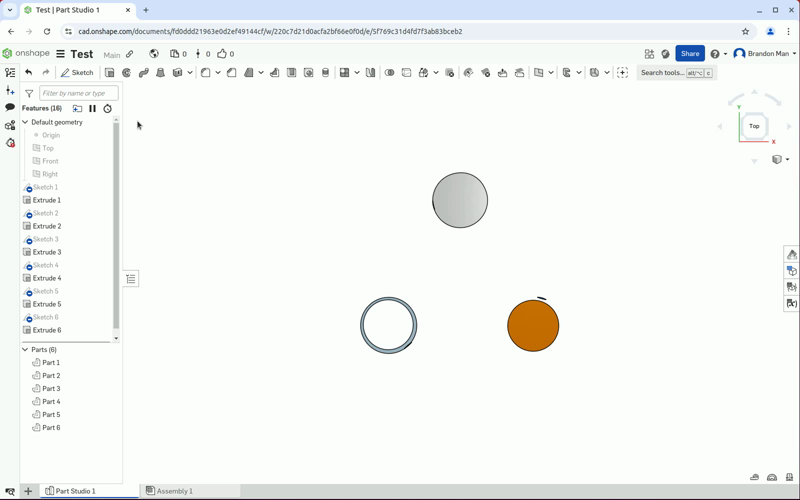
mouse_move(69, 189)
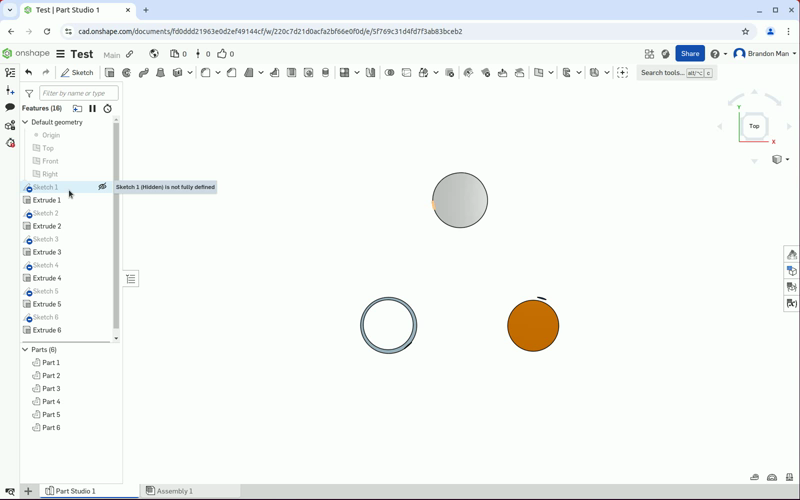
click(69, 189)
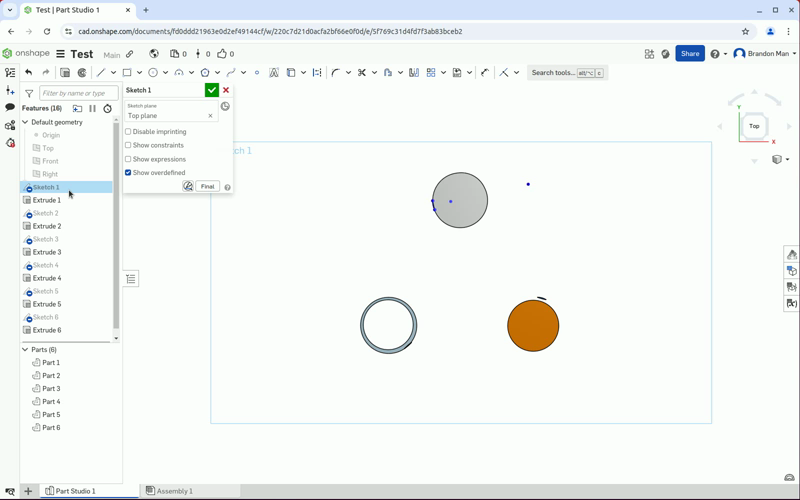
mouse_move(229, 92)
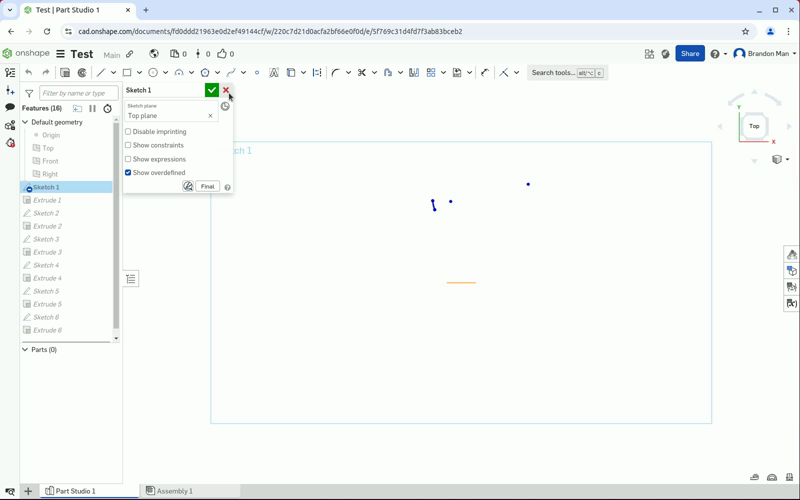
click(229, 92)
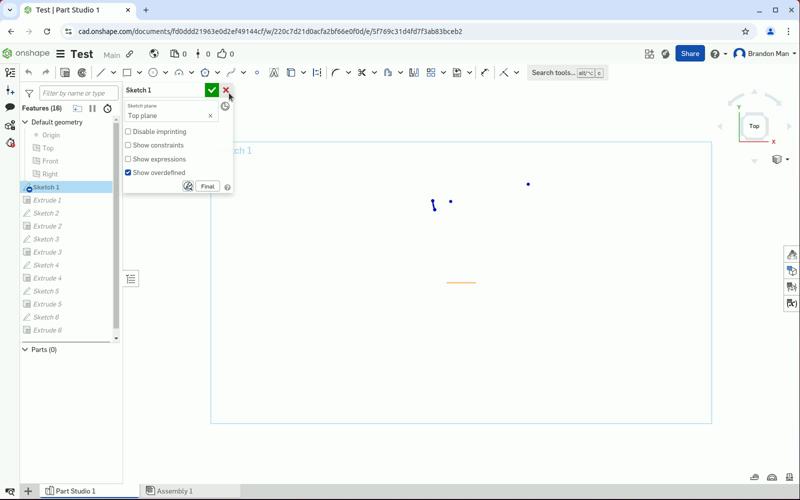
key(shift+s)
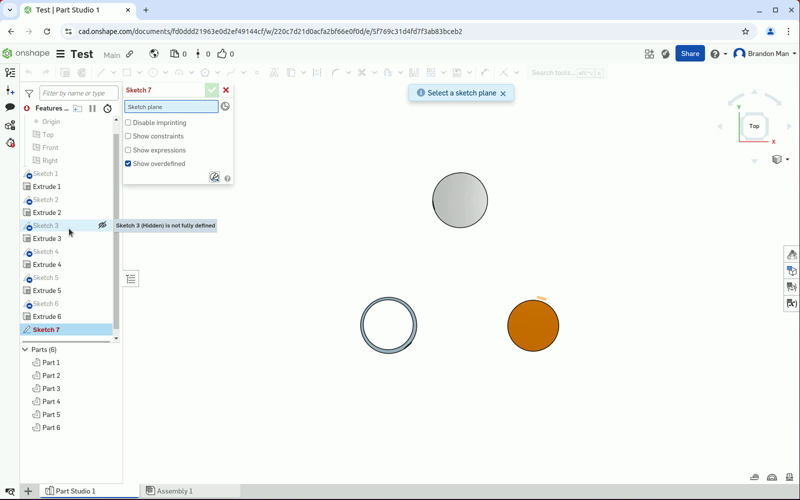
scroll(3)
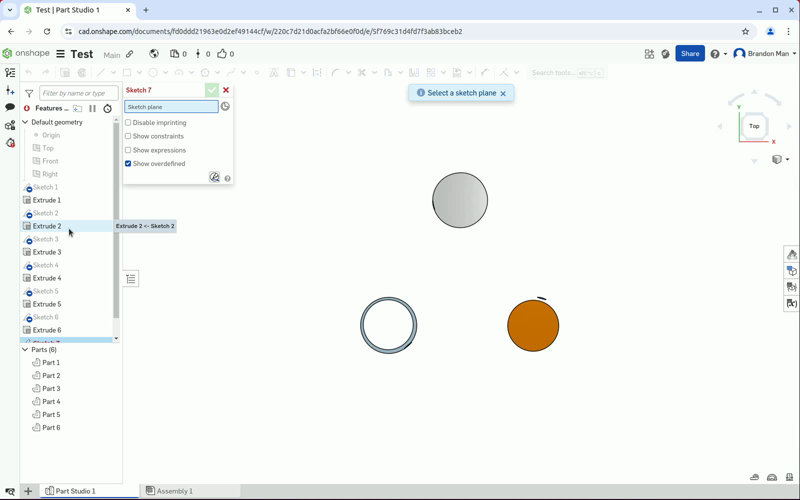
mouse_move(69, 150)
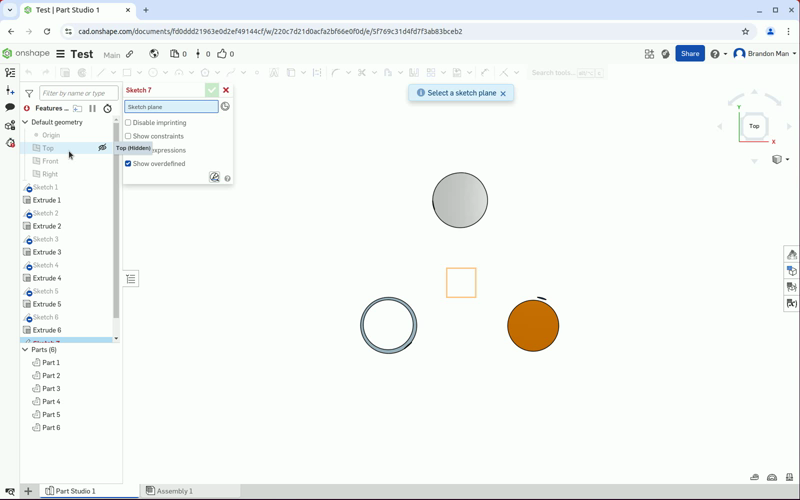
click(69, 150)
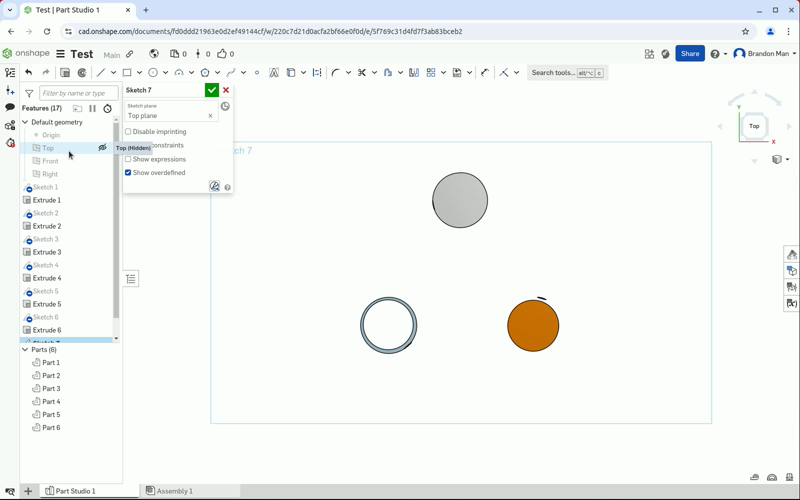
mouse_move(73, 352)
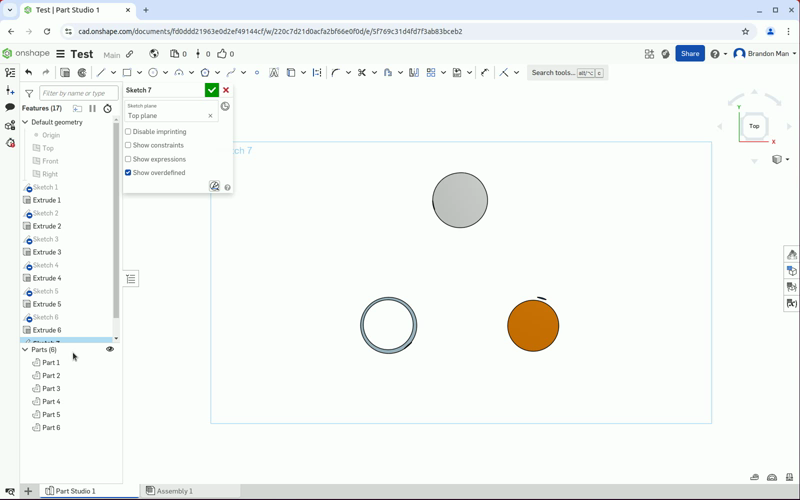
key(y)
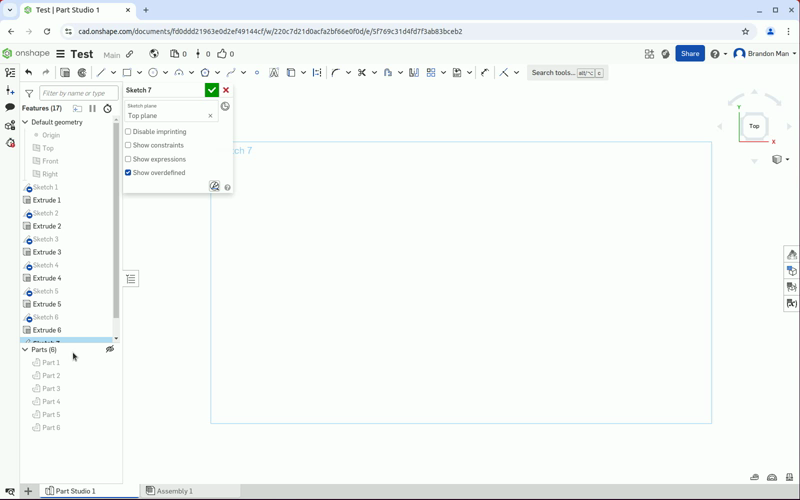
key(a)
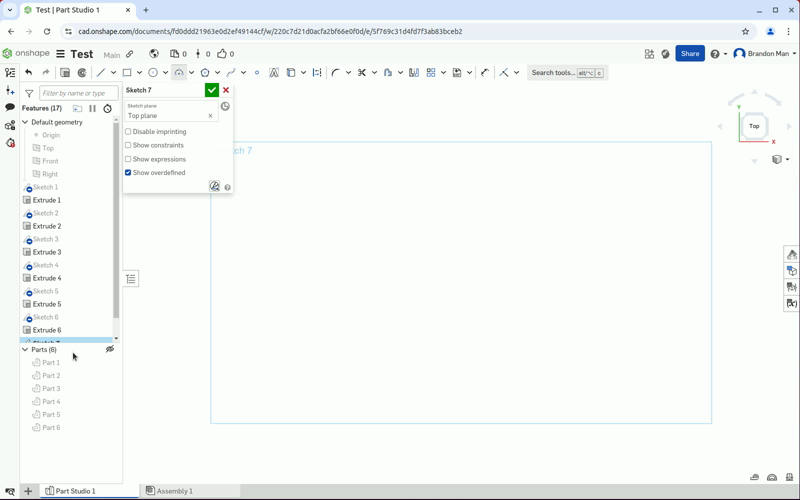
key_down(shift)
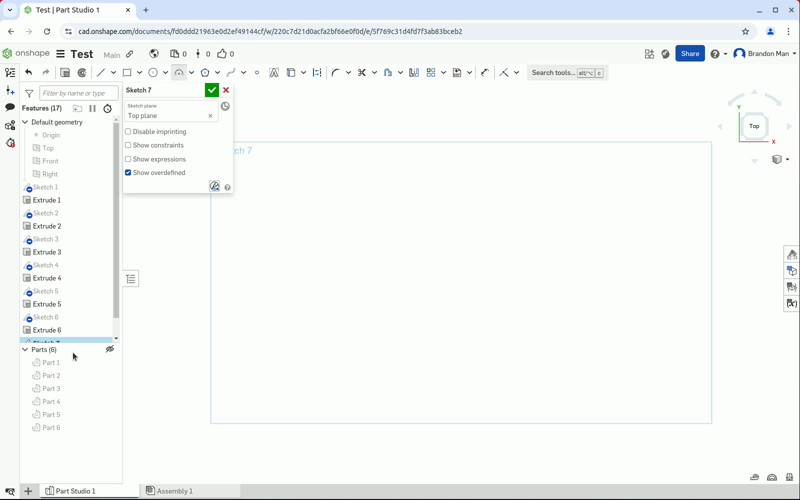
mouse_move(382, 297)
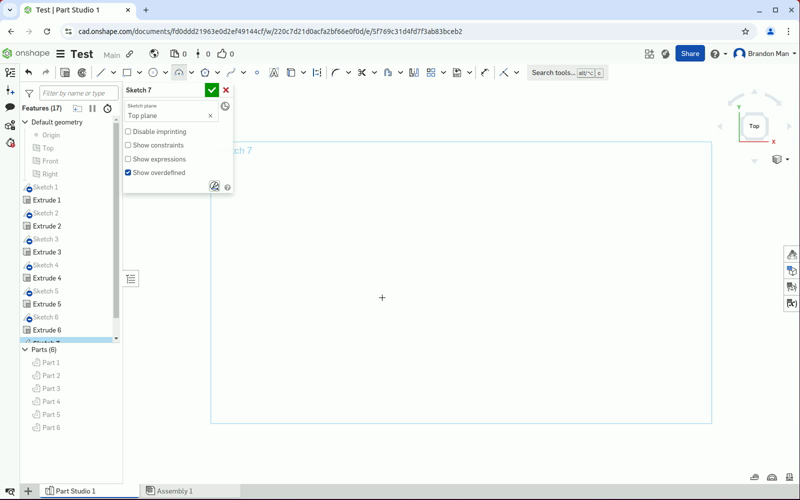
click(382, 297)
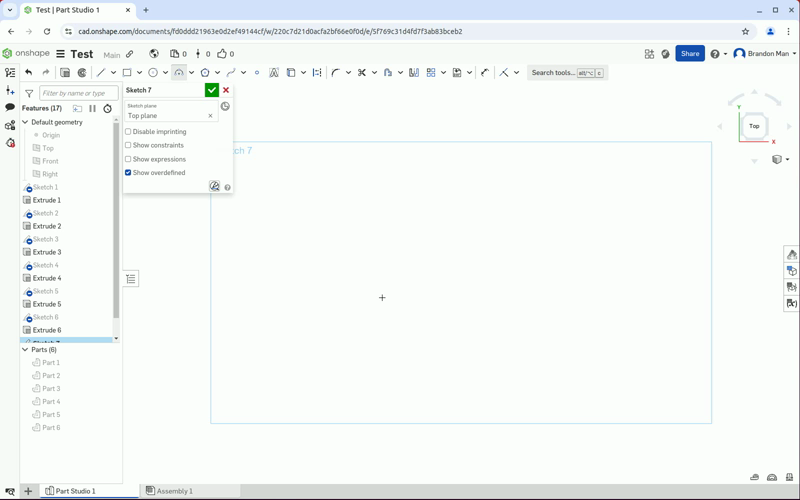
key_up(shift)
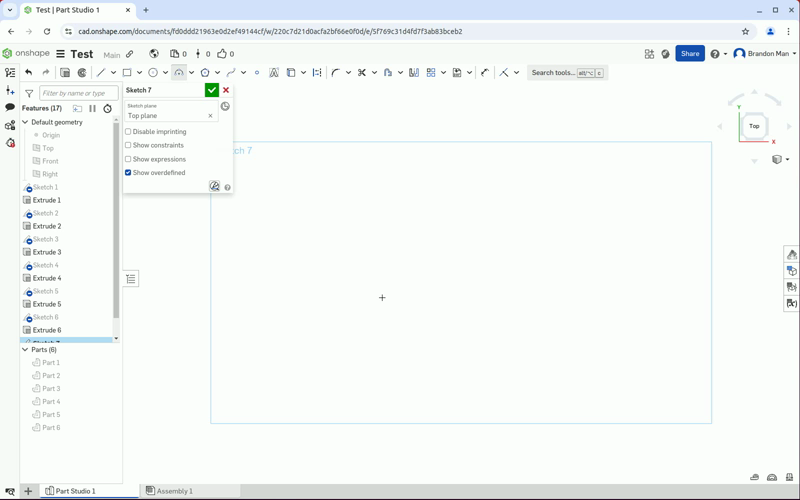
key_down(shift)
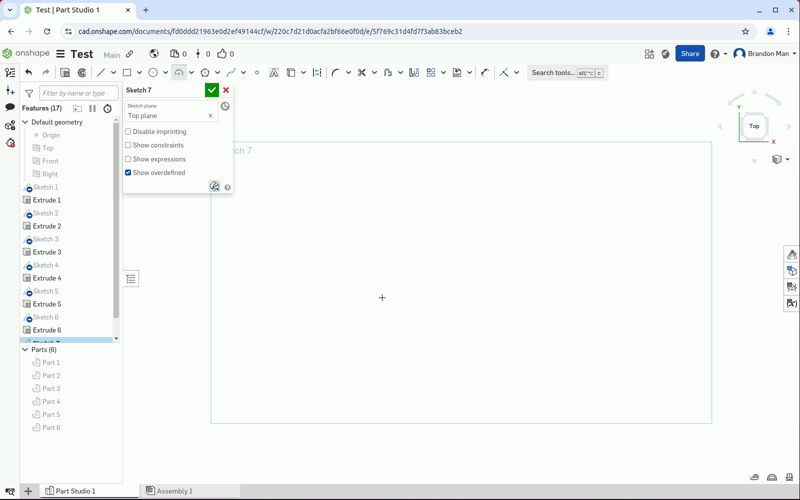
mouse_move(410, 342)
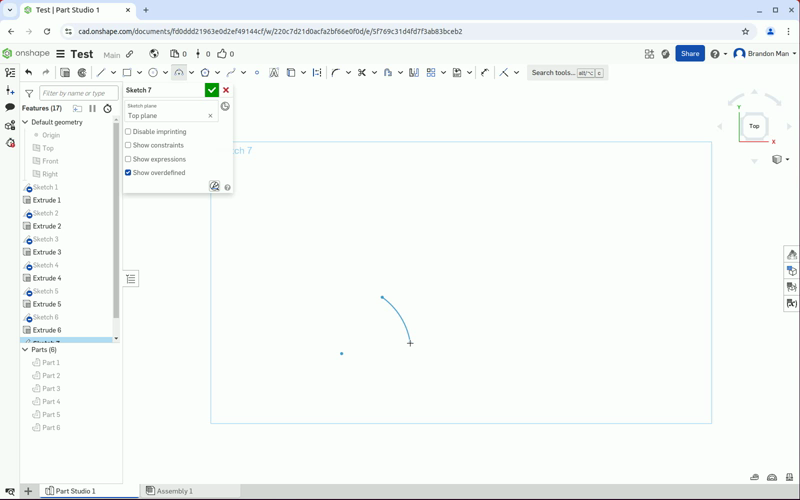
click(410, 342)
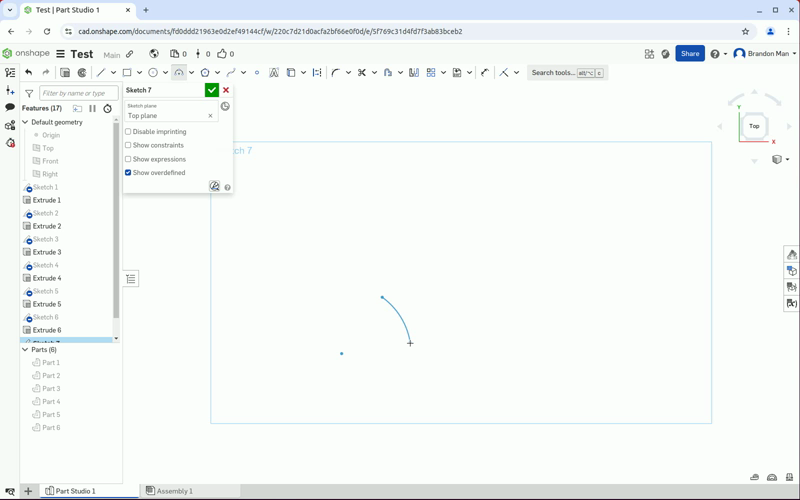
mouse_move(411, 310)
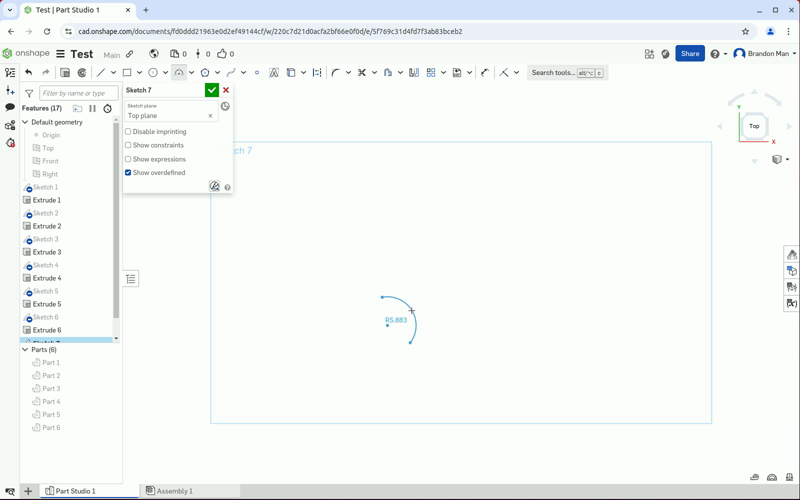
click(411, 310)
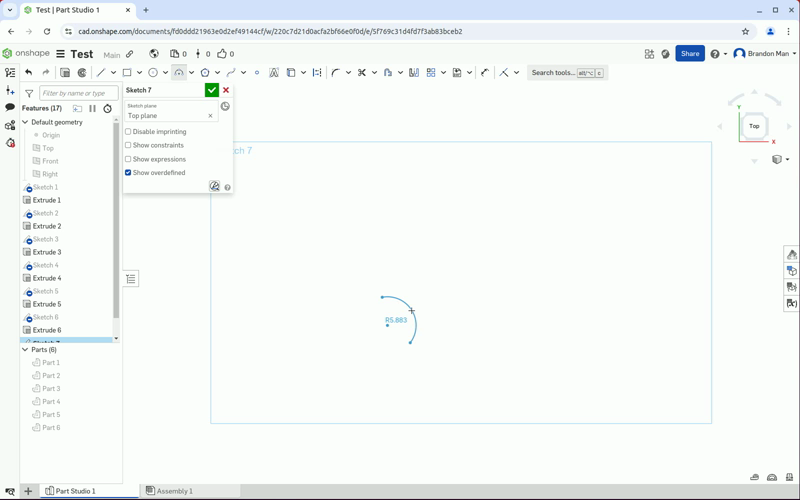
key_up(shift)
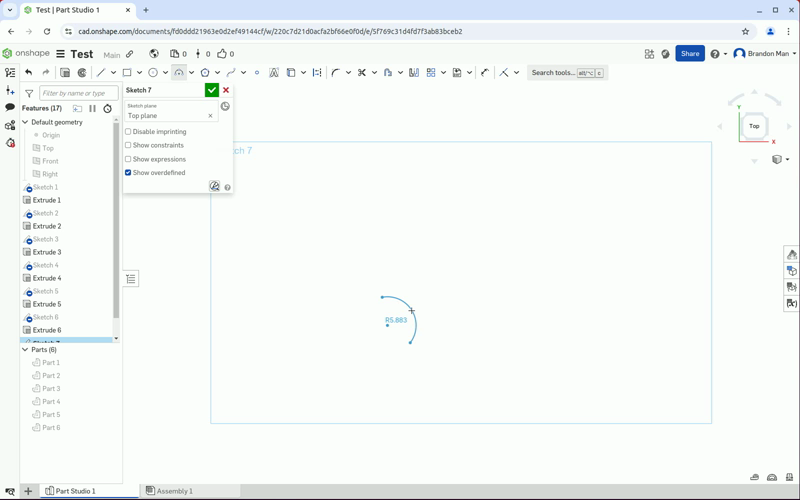
mouse_move(410, 342)
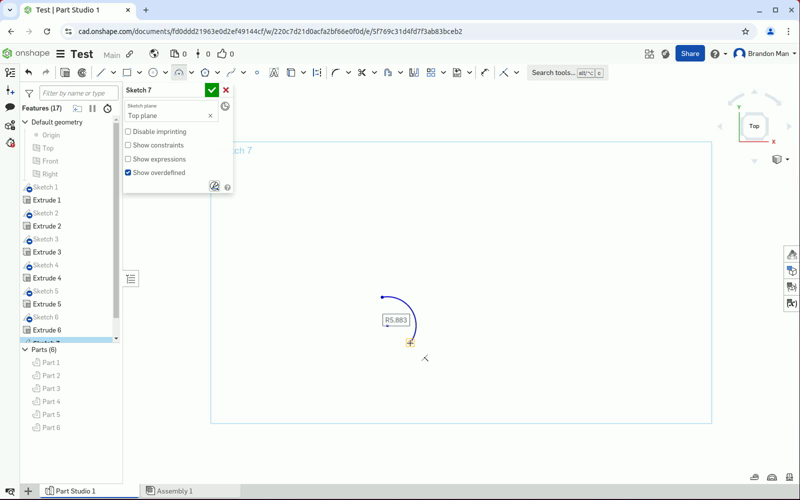
click(410, 342)
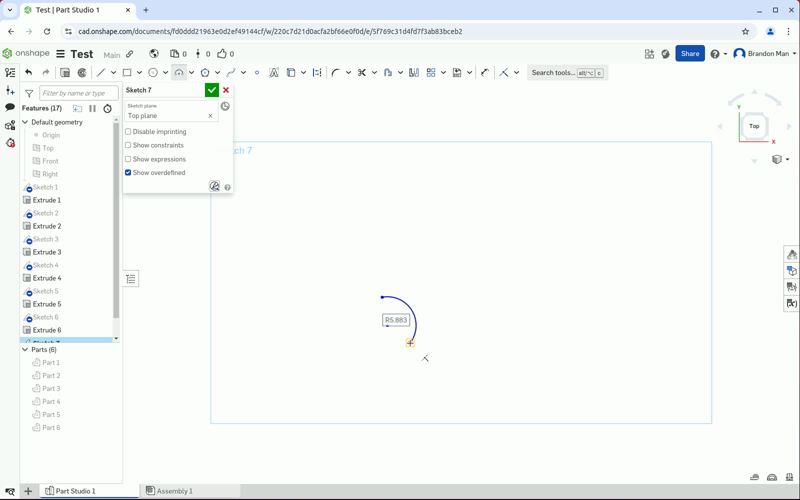
key_down(shift)
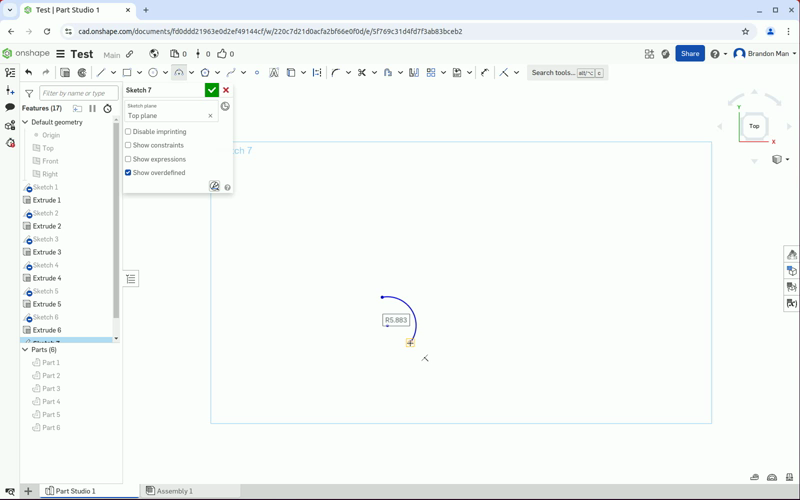
mouse_move(512, 344)
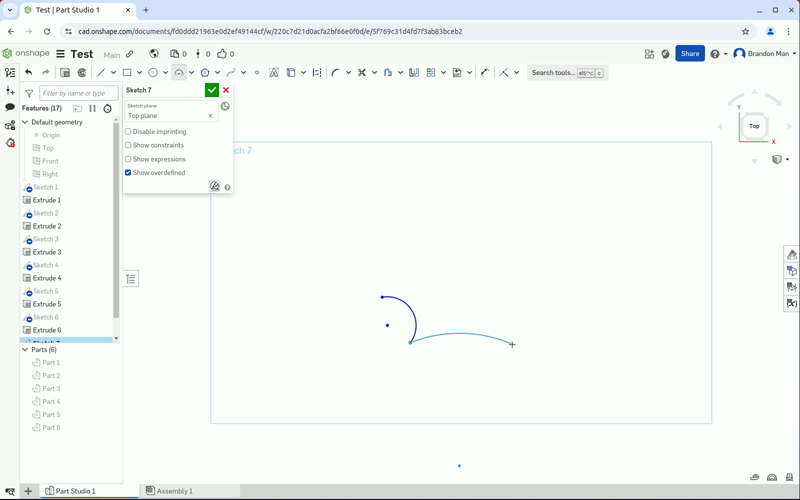
click(512, 344)
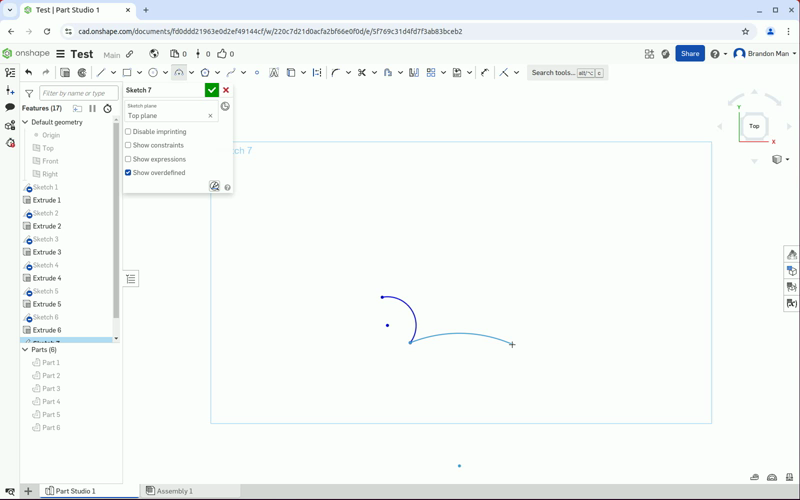
mouse_move(461, 324)
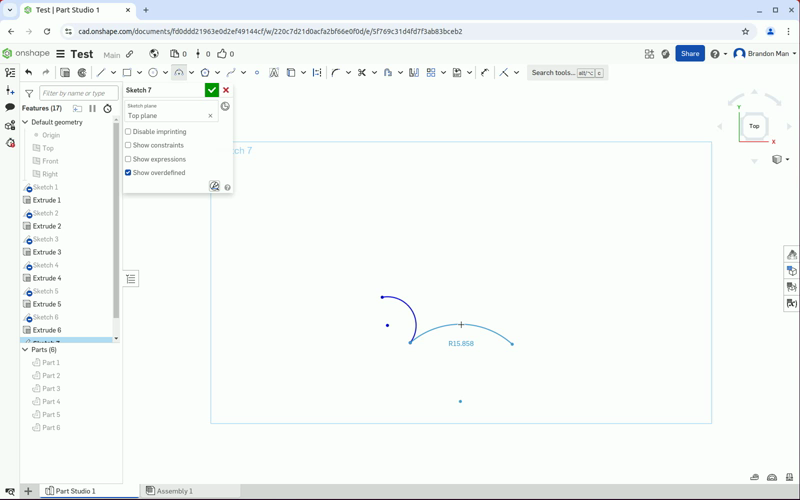
click(461, 324)
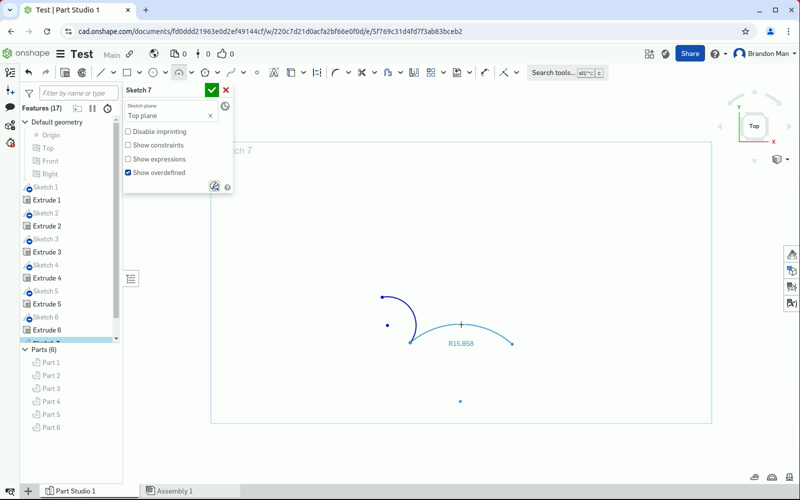
key_up(shift)
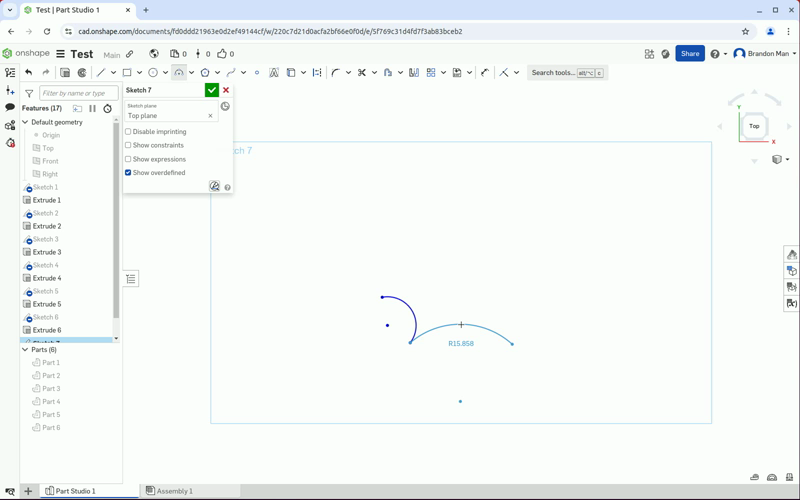
mouse_move(512, 344)
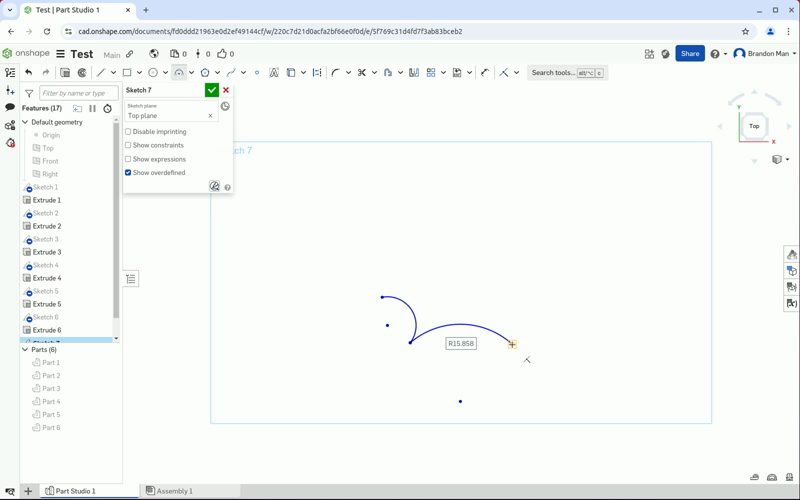
click(512, 344)
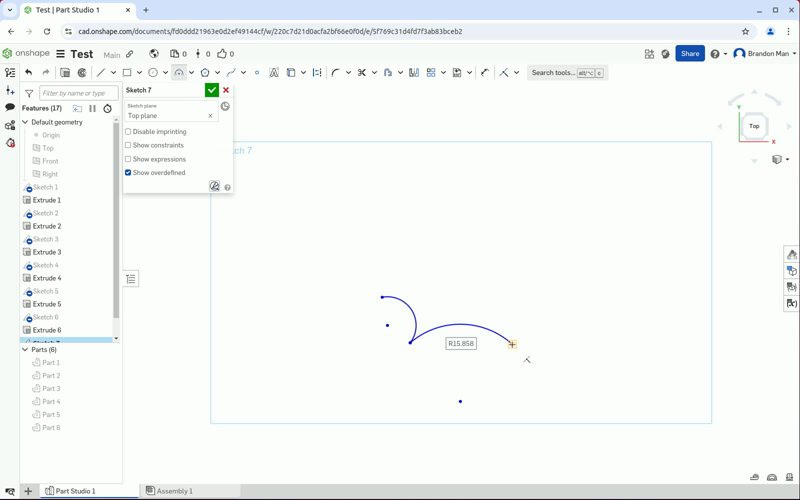
key_down(shift)
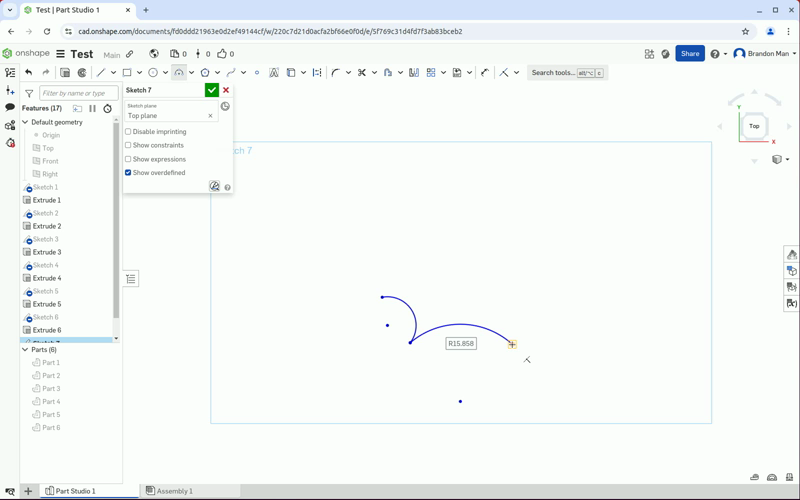
mouse_move(536, 297)
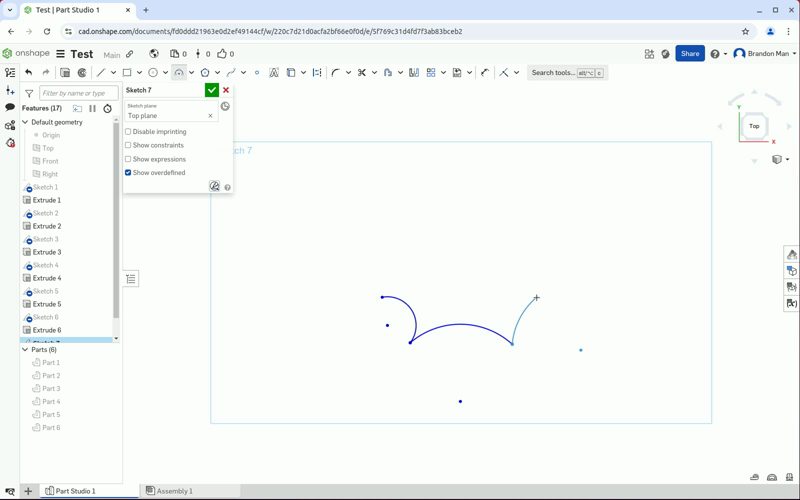
click(536, 297)
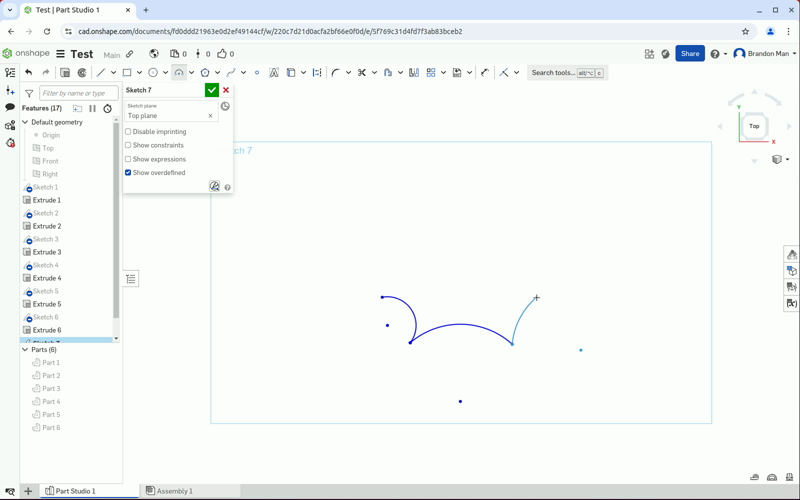
mouse_move(507, 312)
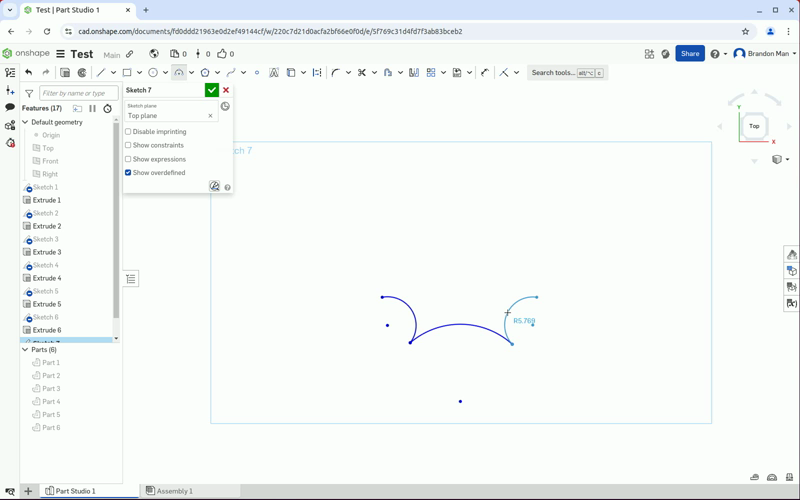
click(507, 312)
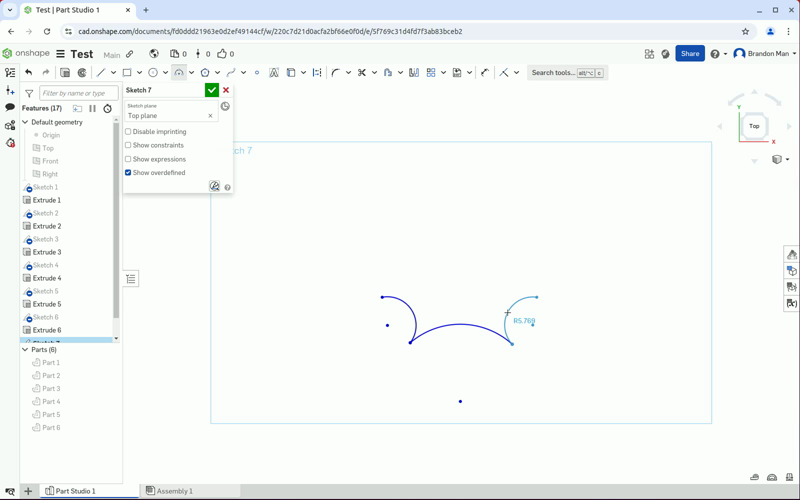
key_up(shift)
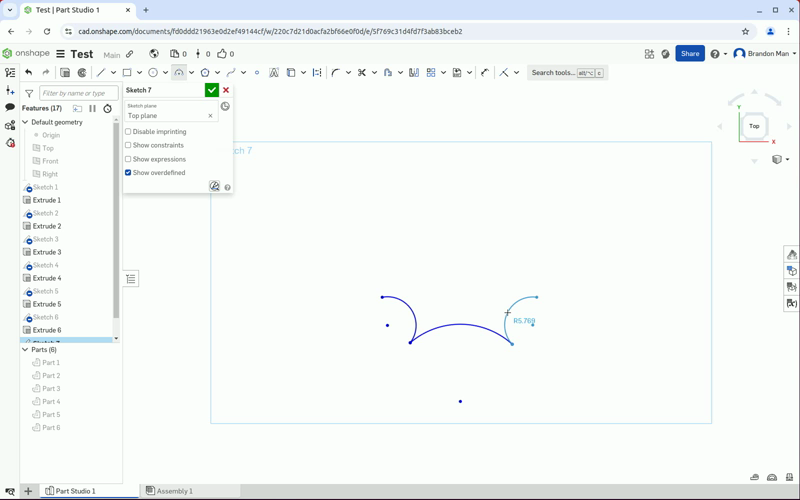
mouse_move(536, 297)
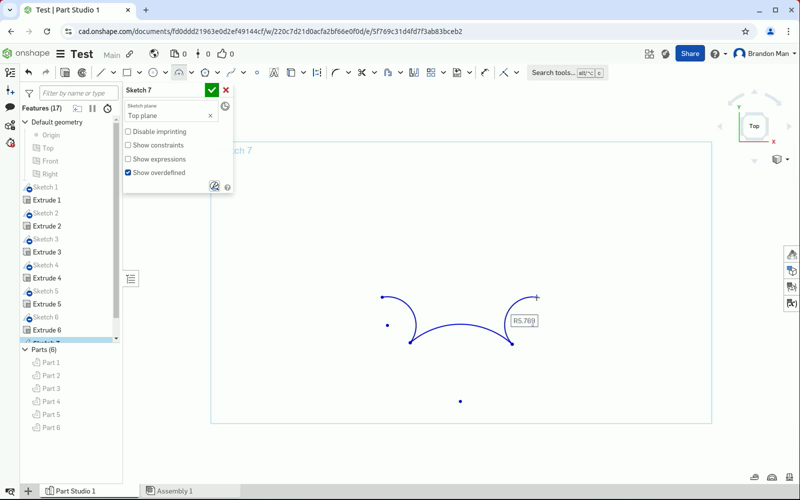
click(536, 297)
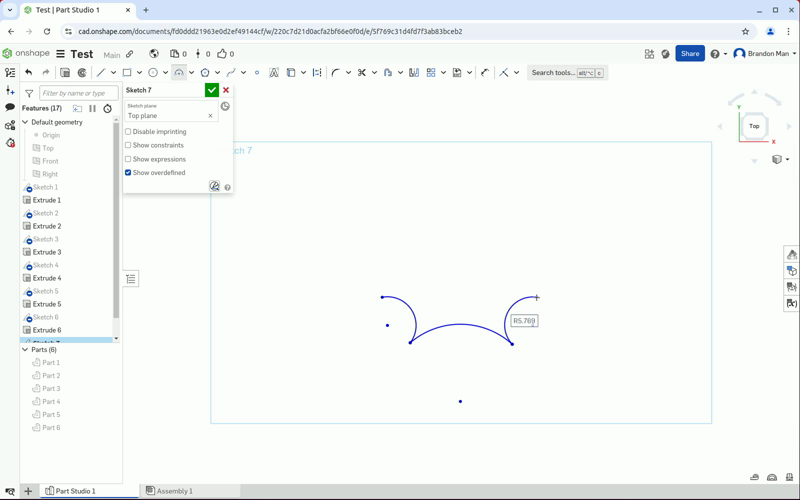
key_down(shift)
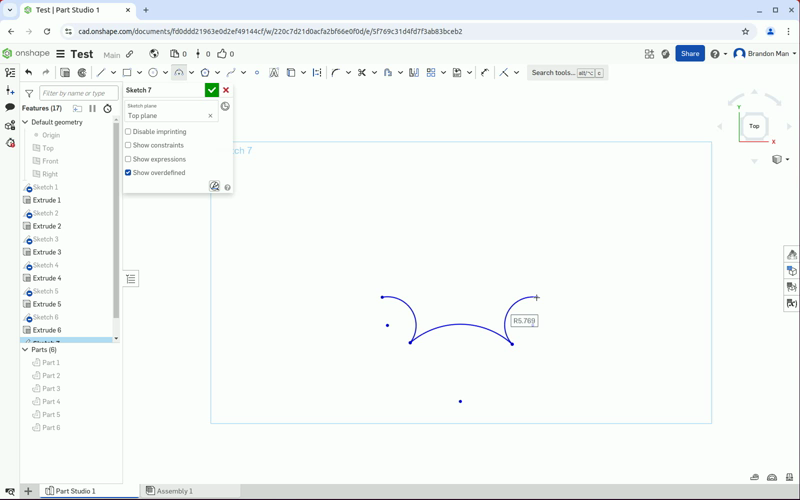
mouse_move(487, 207)
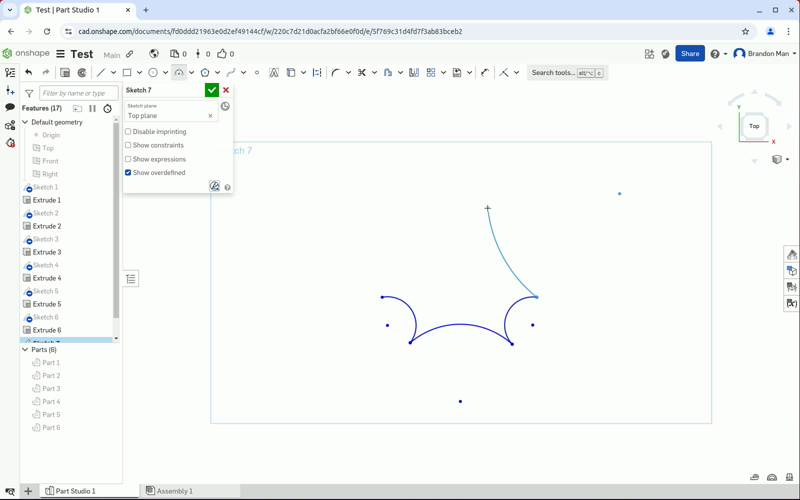
click(487, 207)
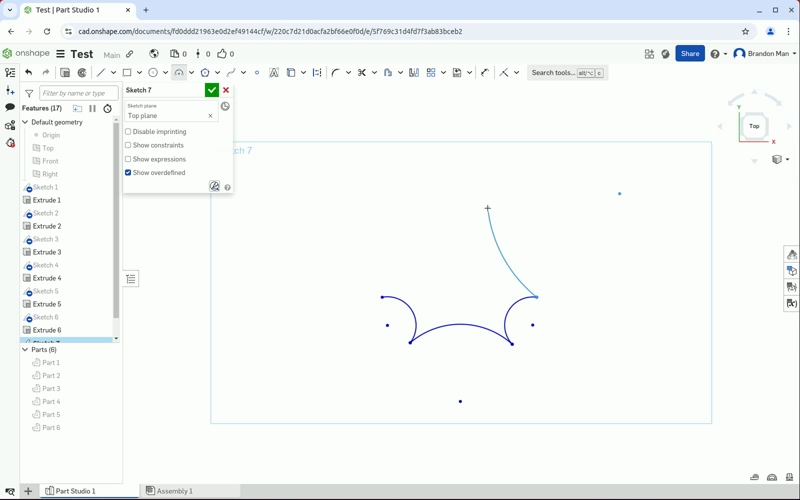
mouse_move(495, 261)
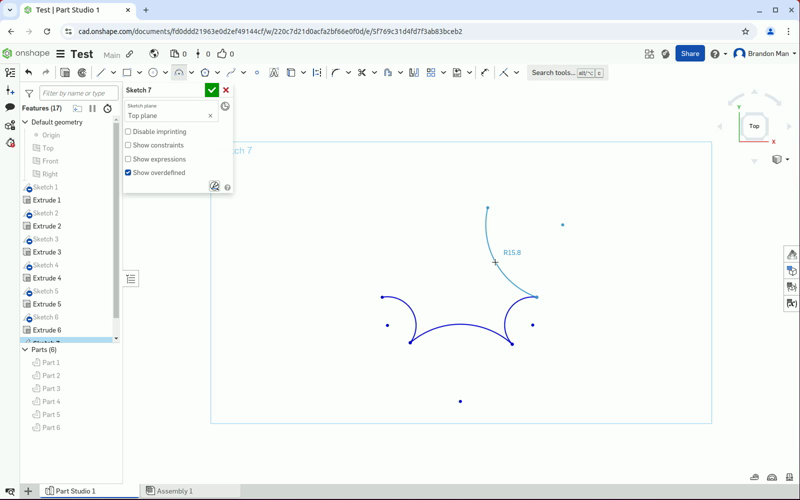
click(495, 261)
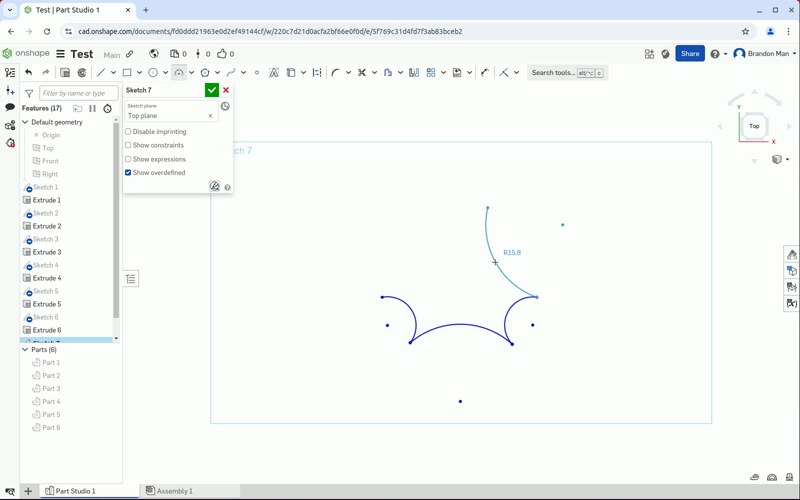
key_up(shift)
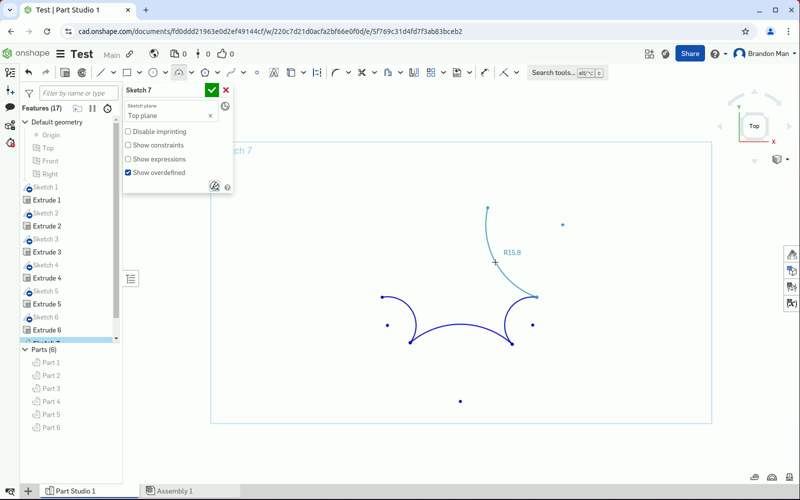
mouse_move(487, 207)
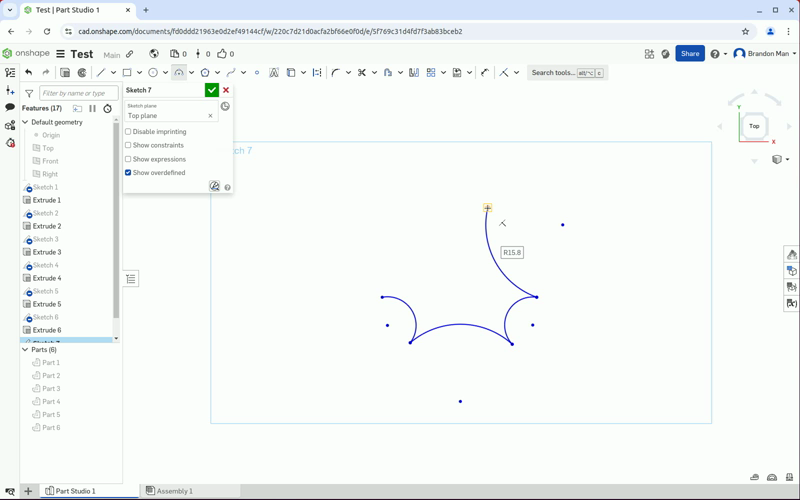
click(487, 207)
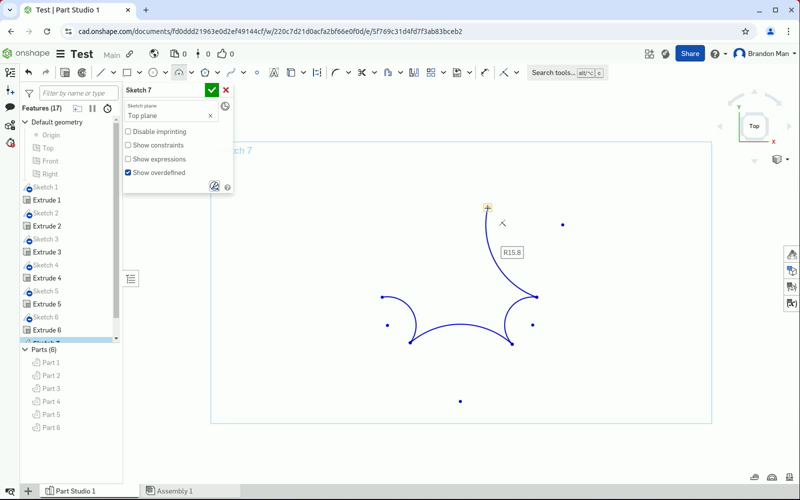
key_down(shift)
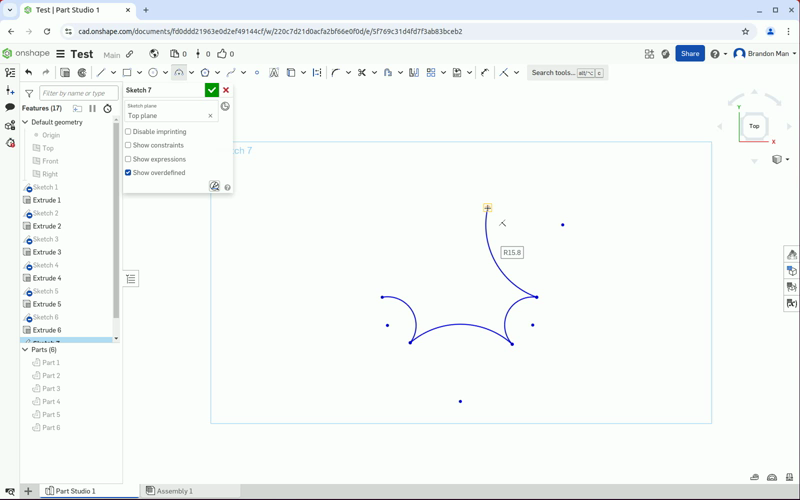
mouse_move(434, 210)
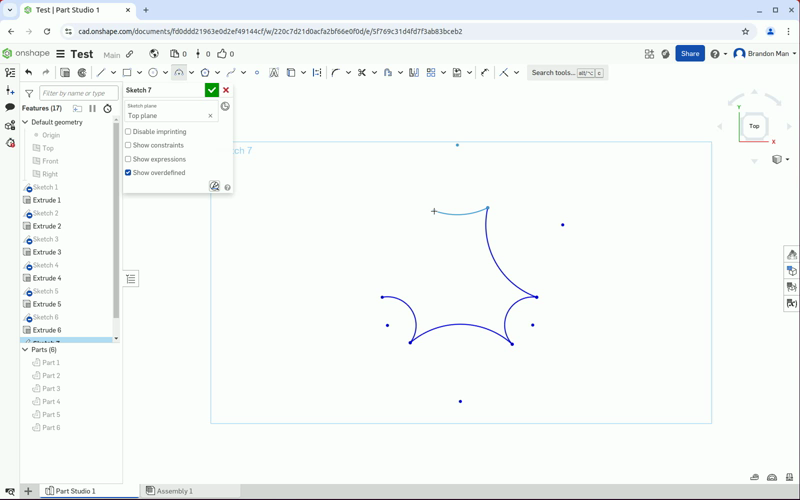
click(434, 210)
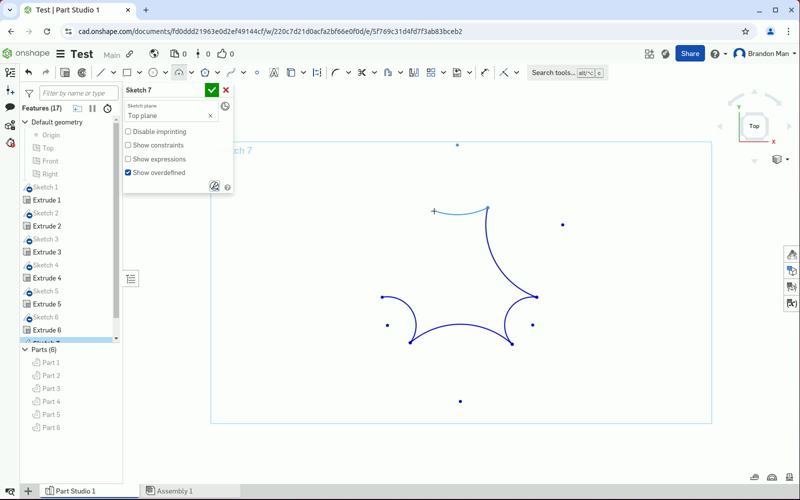
mouse_move(462, 228)
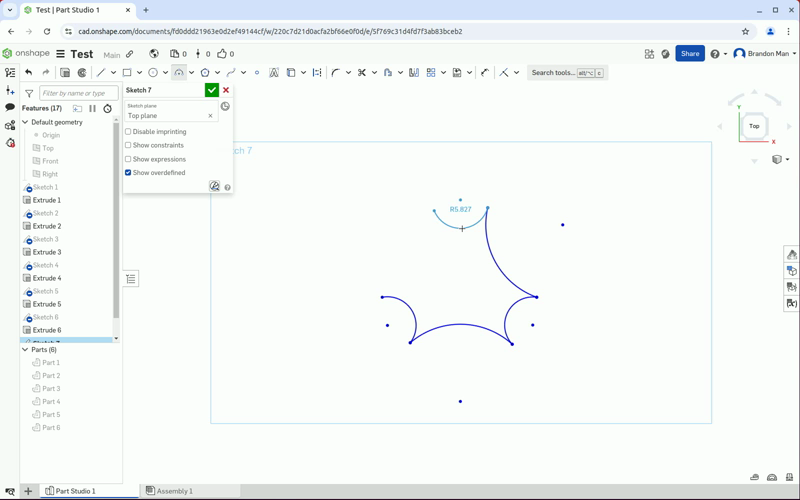
click(462, 228)
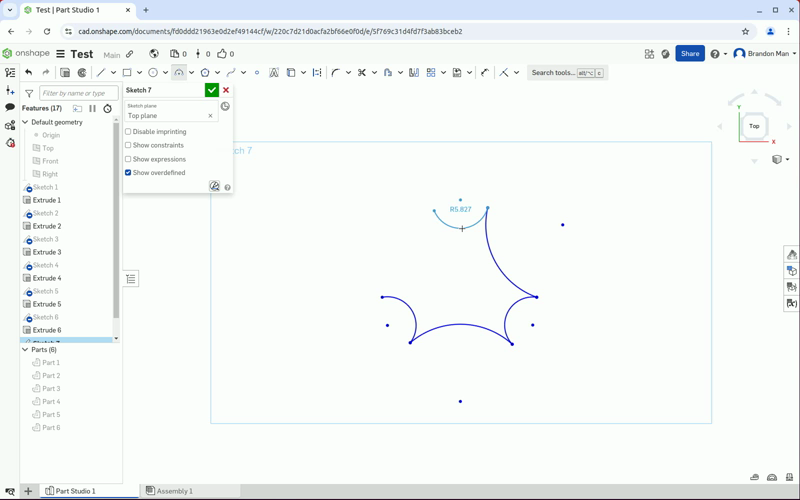
key_up(shift)
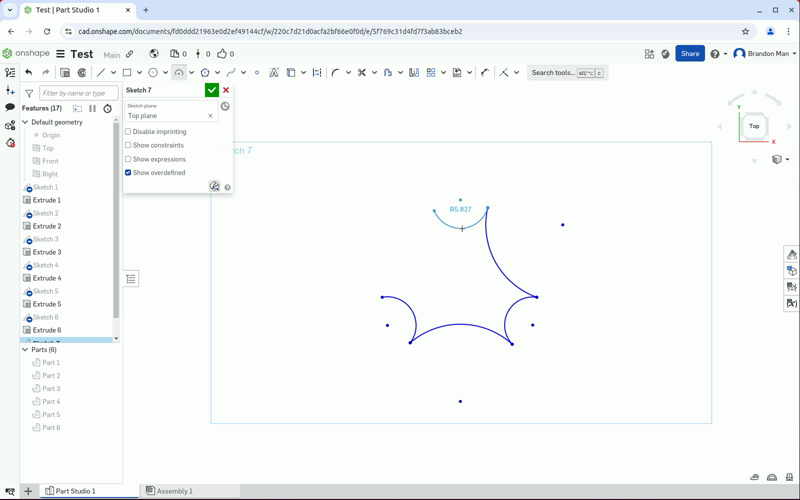
mouse_move(434, 210)
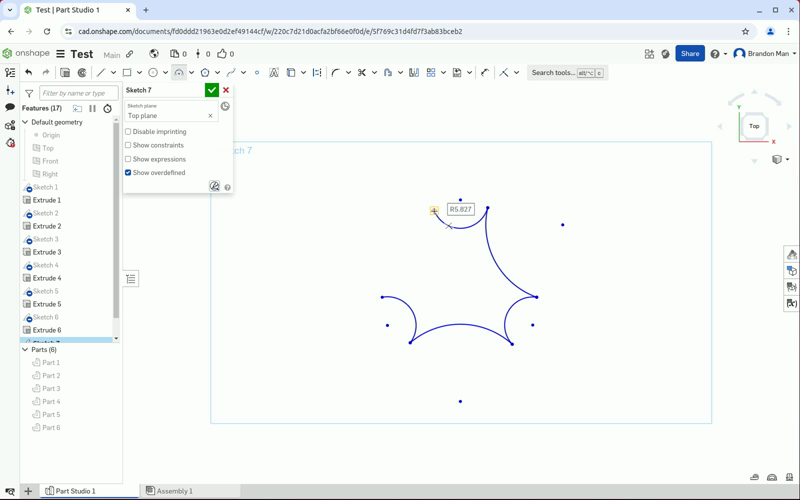
click(434, 210)
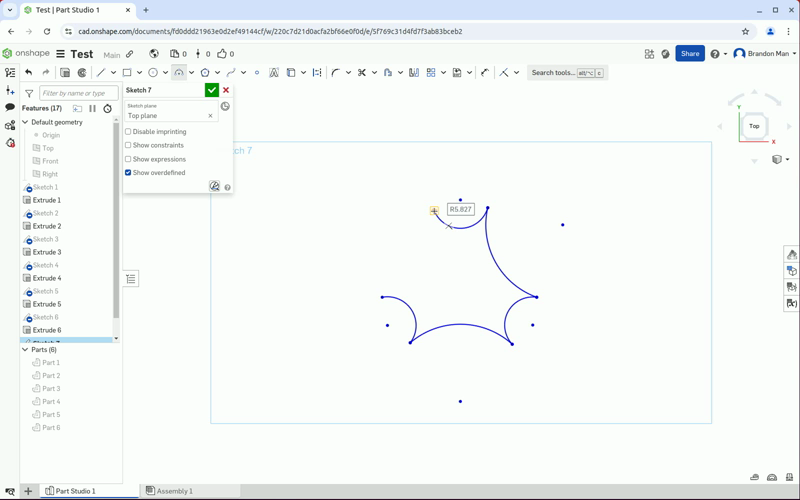
mouse_move(382, 297)
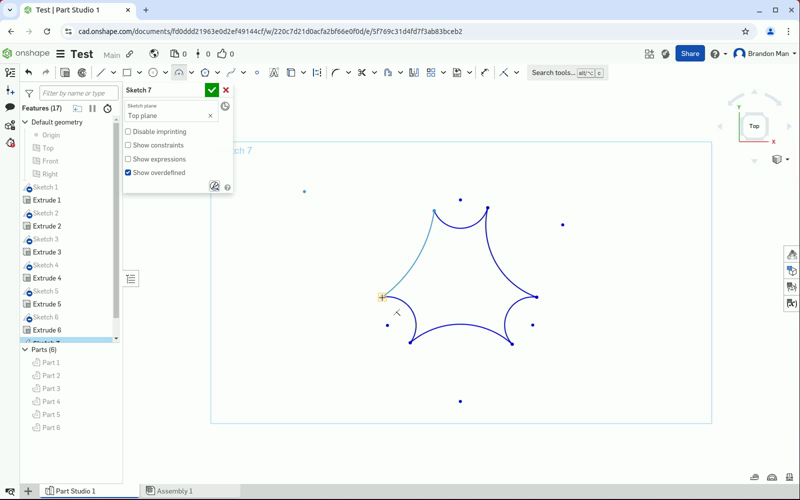
click(382, 297)
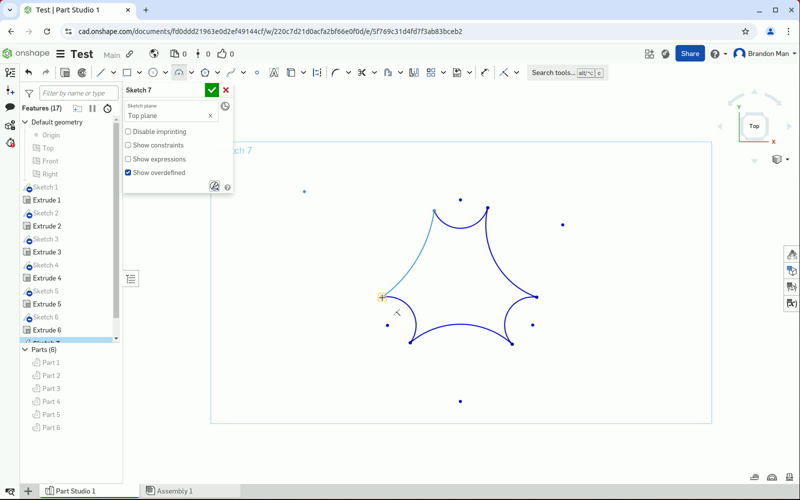
key_down(shift)
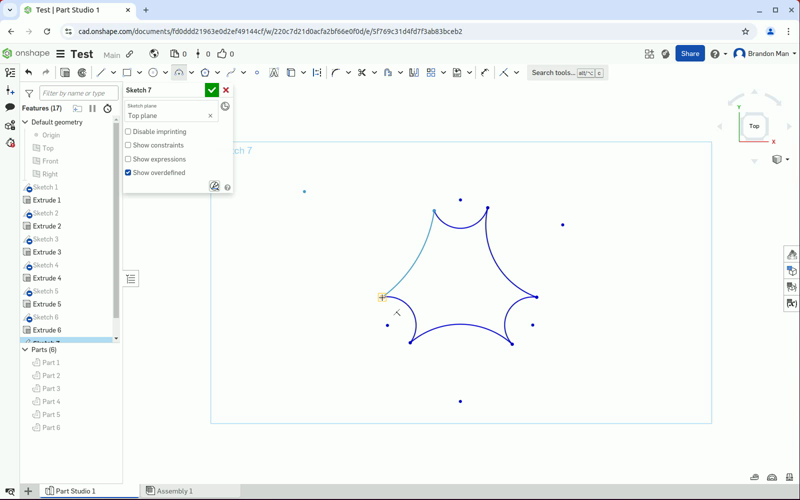
mouse_move(424, 263)
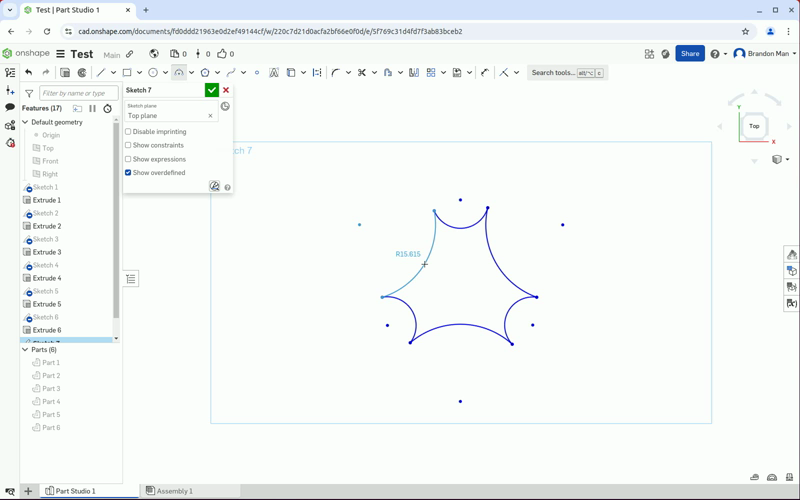
click(424, 263)
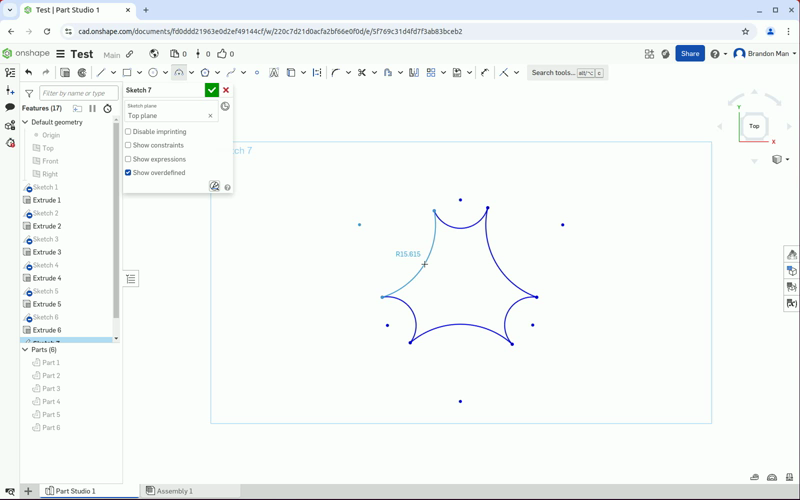
key_up(shift)
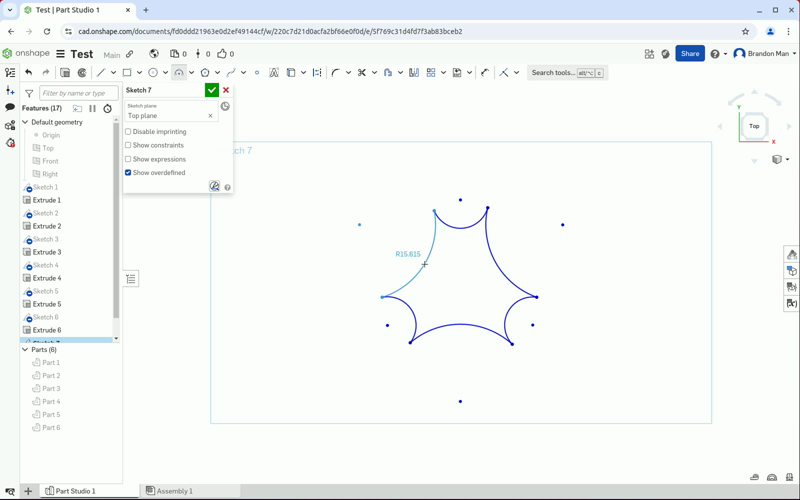
key(esc)
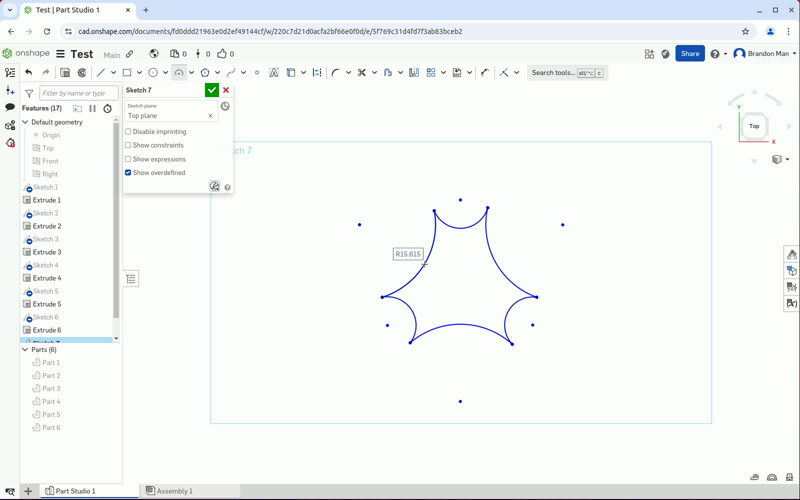
key(c)
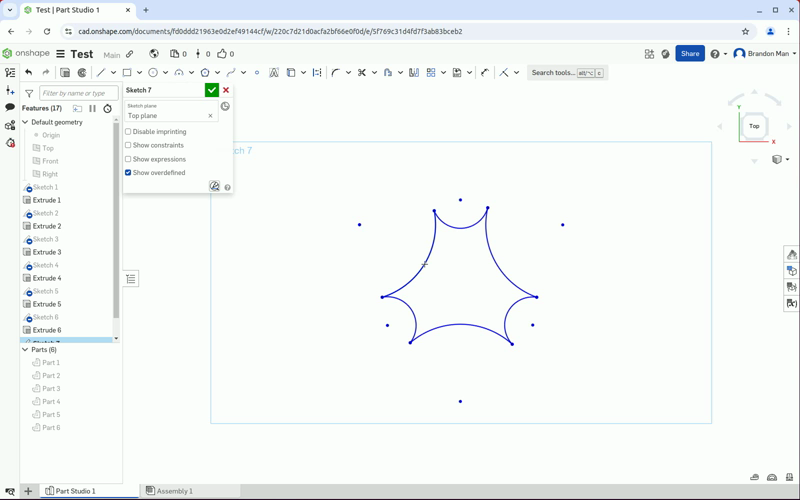
key_down(shift)
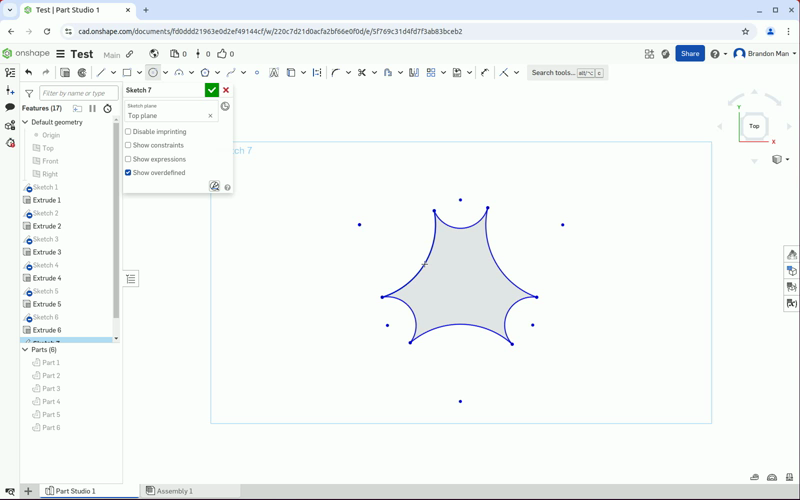
mouse_move(460, 282)
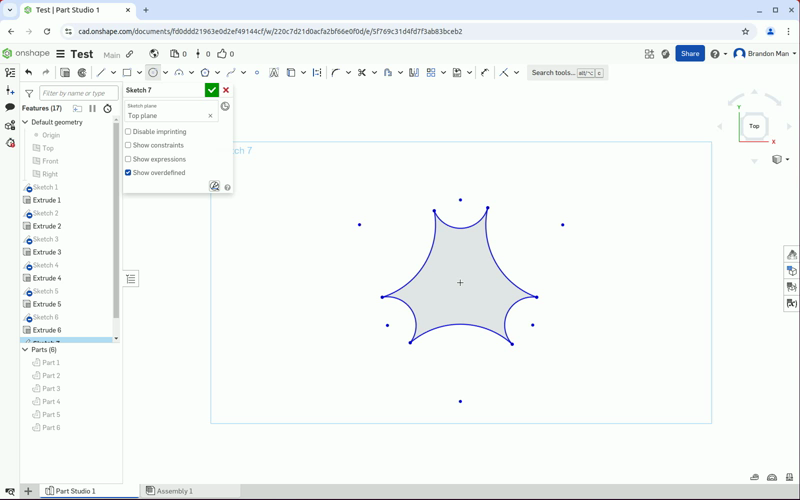
click(460, 282)
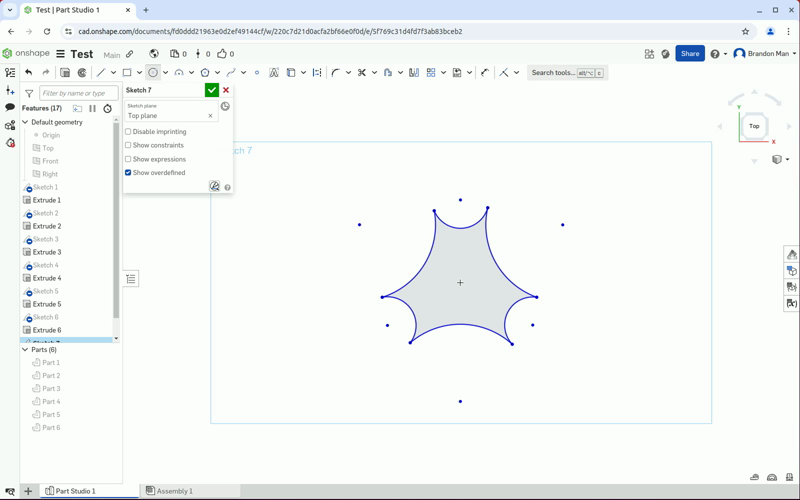
key_up(shift)
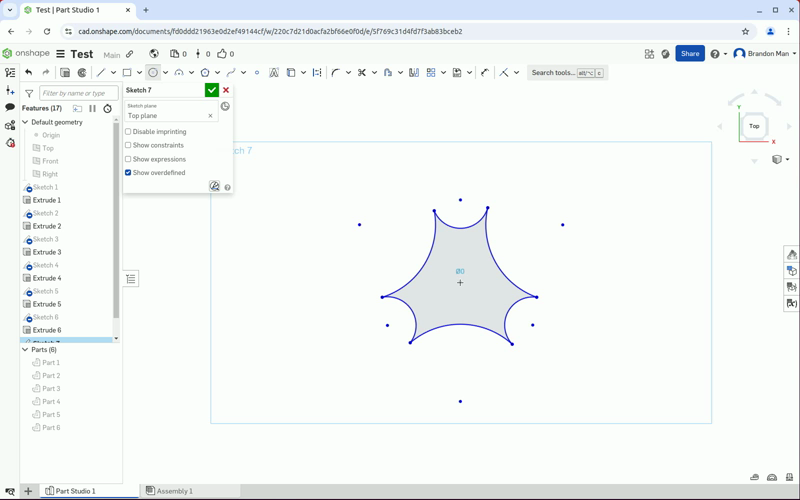
mouse_move(484, 282)
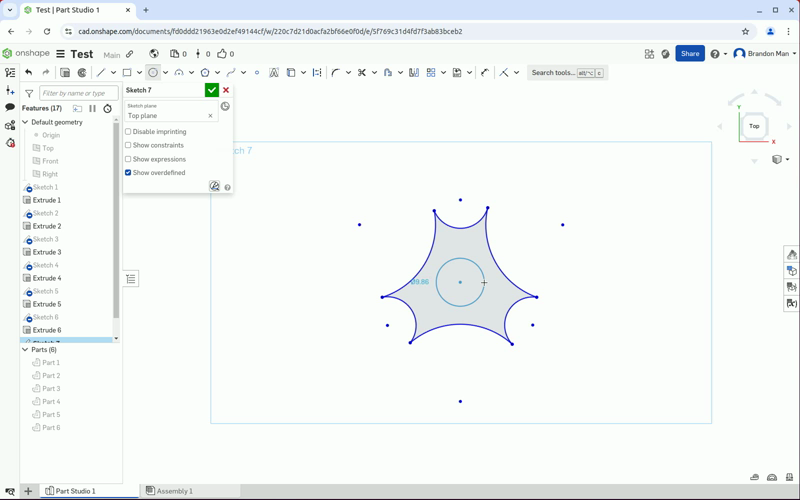
click(484, 282)
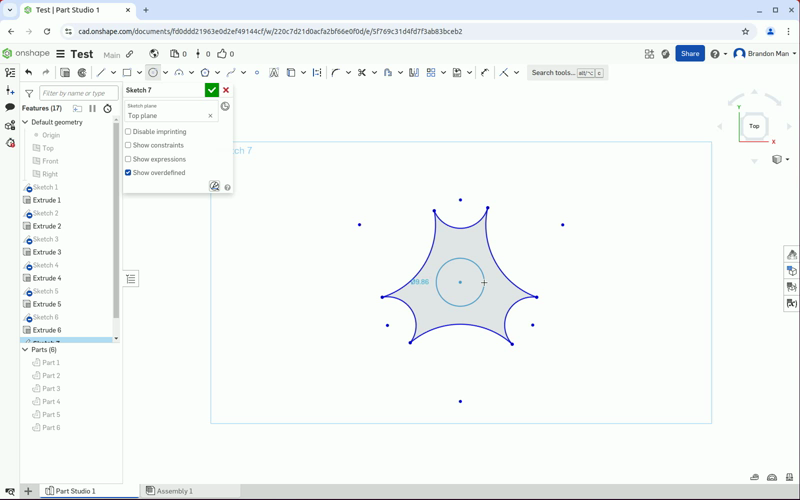
key(esc)
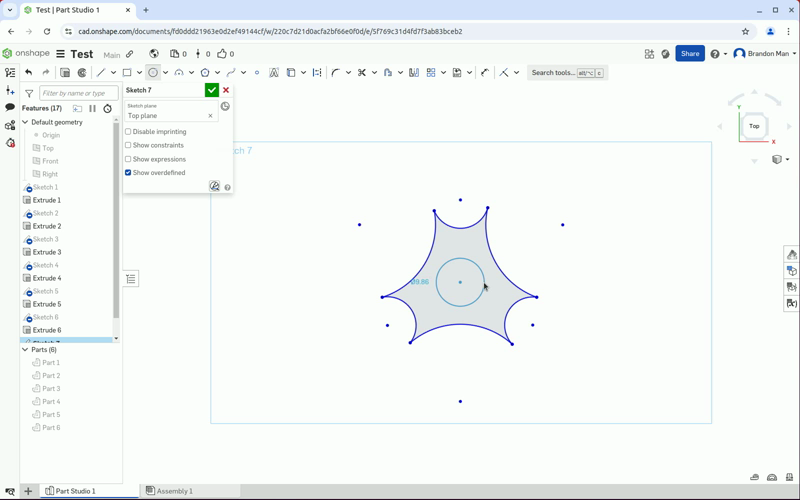
mouse_move(436, 263)
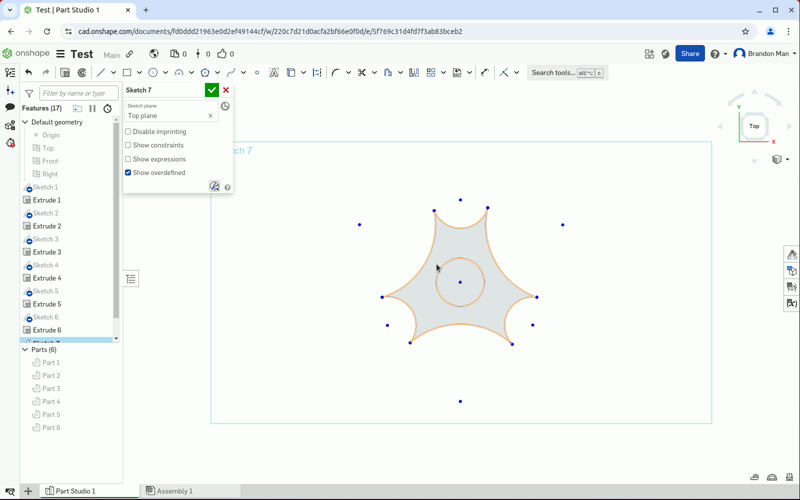
click(436, 263)
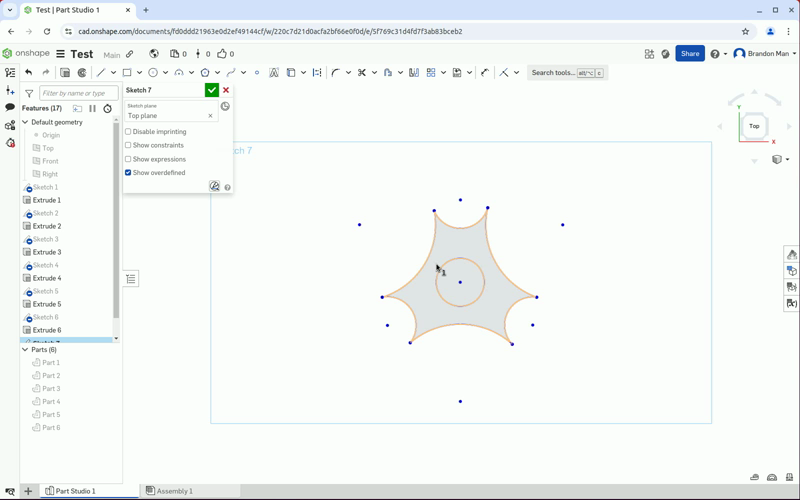
mouse_move(73, 352)
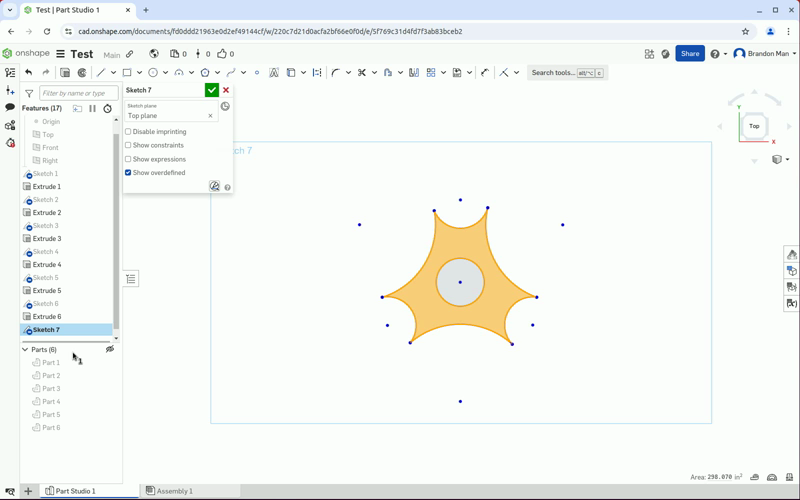
key(shift+y)
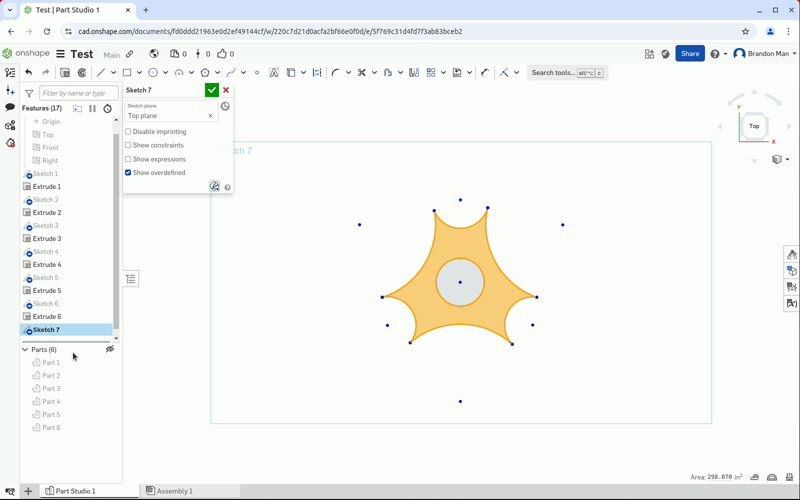
key(shift+e)
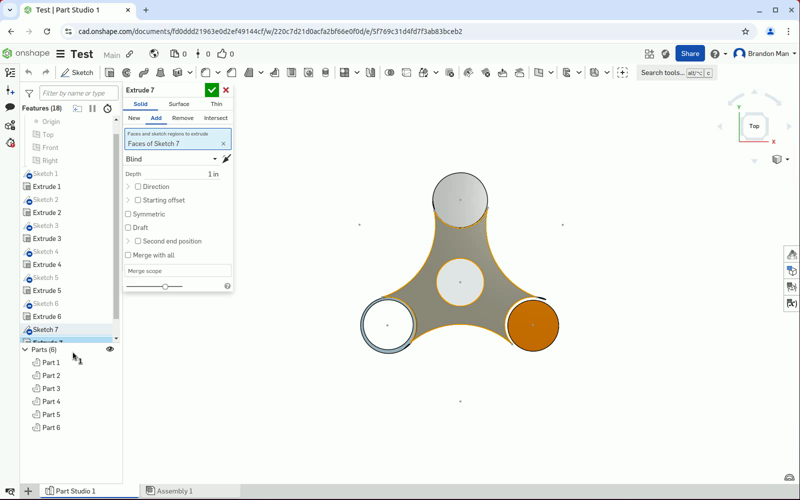
mouse_move(143, 106)
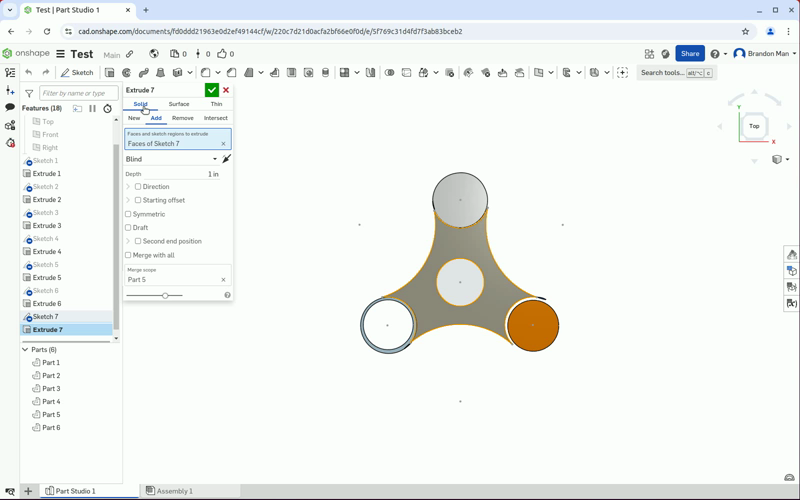
click(143, 106)
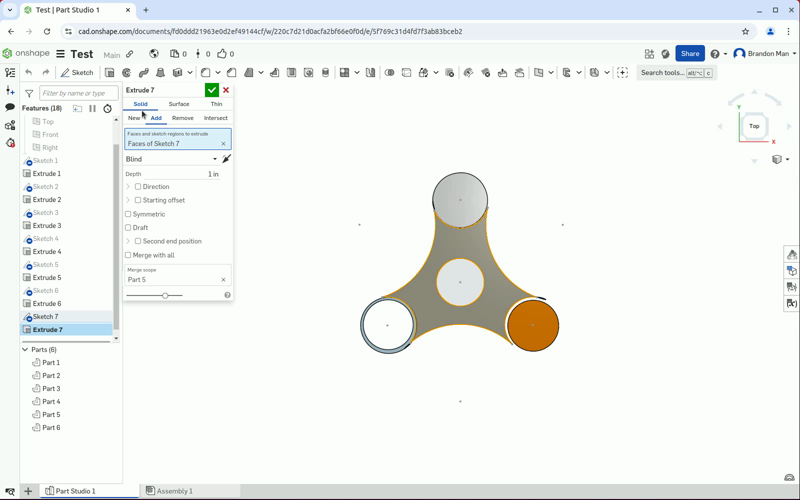
mouse_move(137, 120)
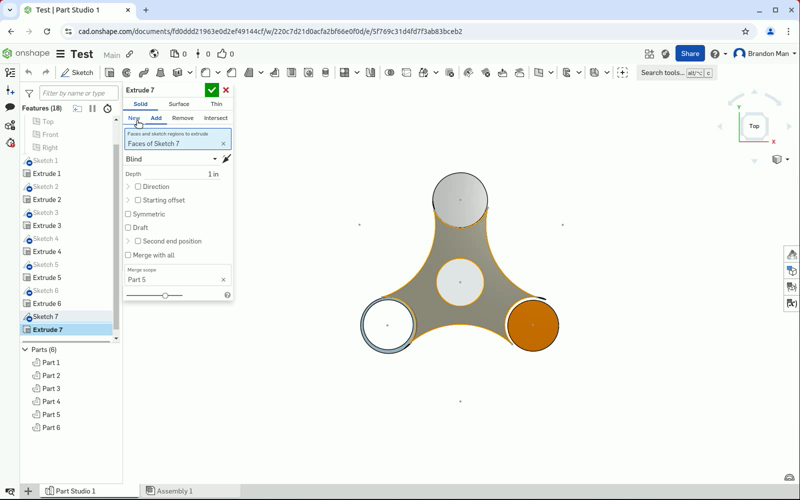
click(137, 120)
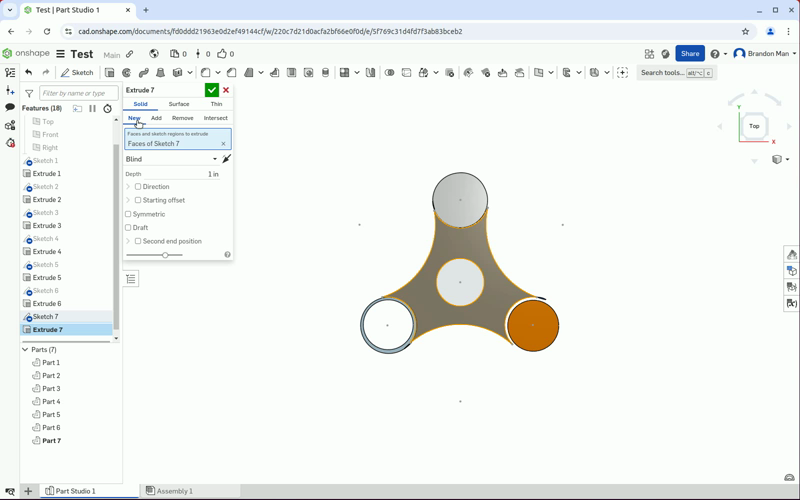
key(tab, 4)
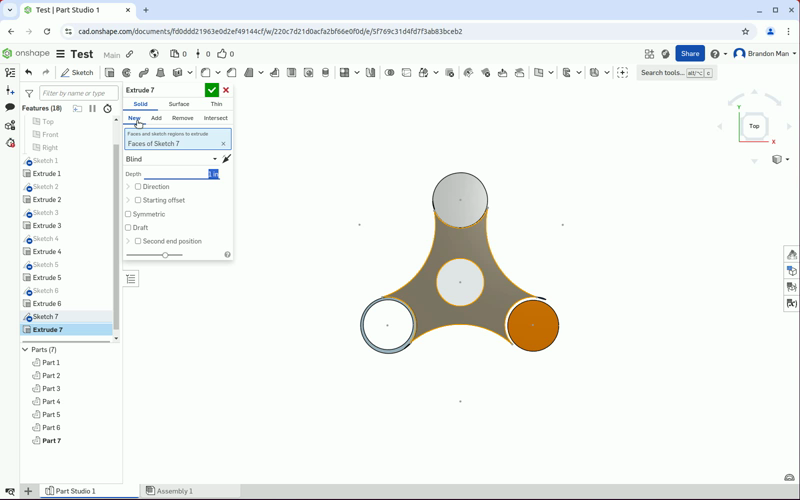
text(2.407)
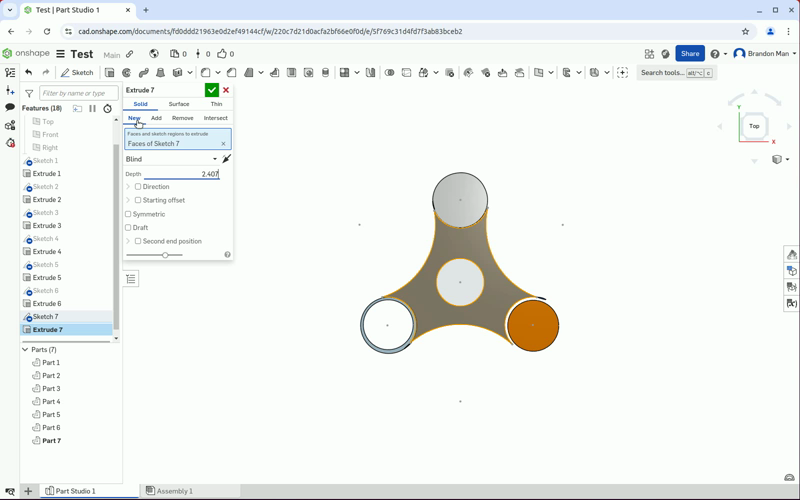
key(enter)
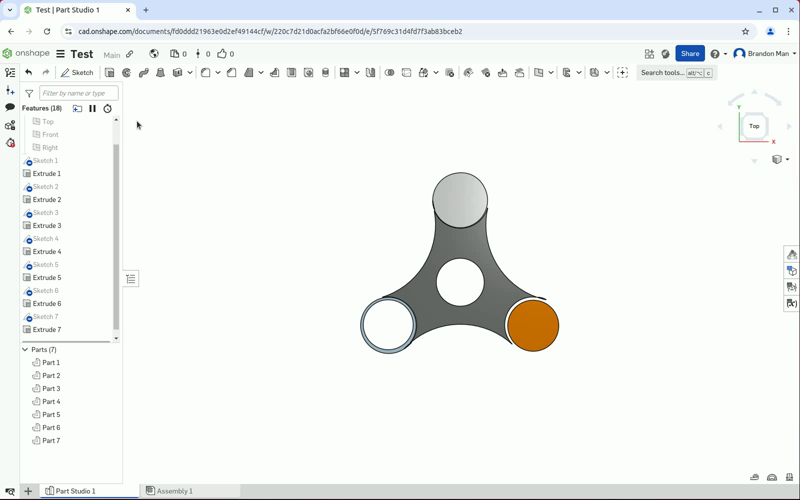
key(shift+h)
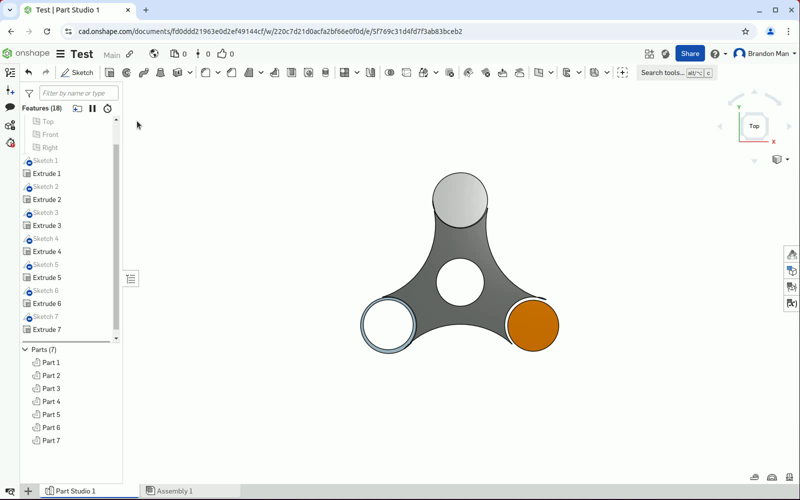
key(shift+h)
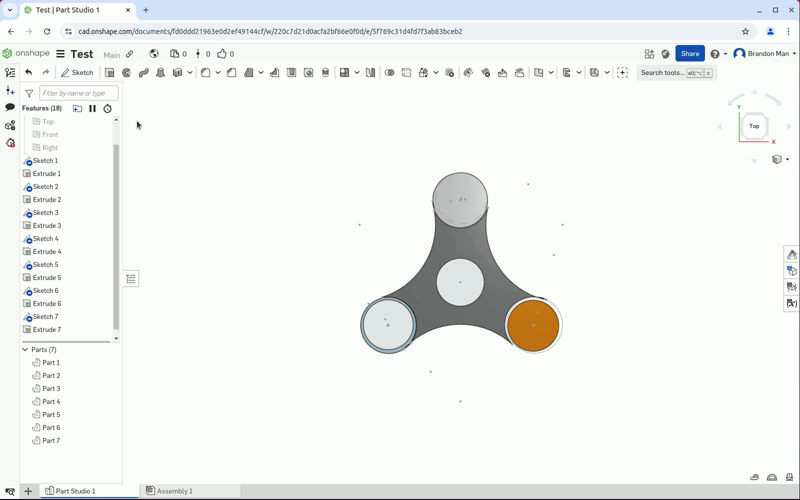
key(shift+7)
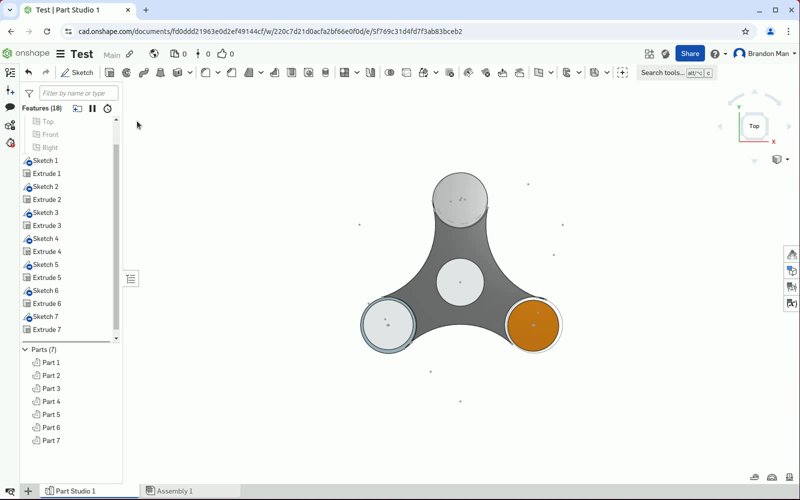
key(up, 3)
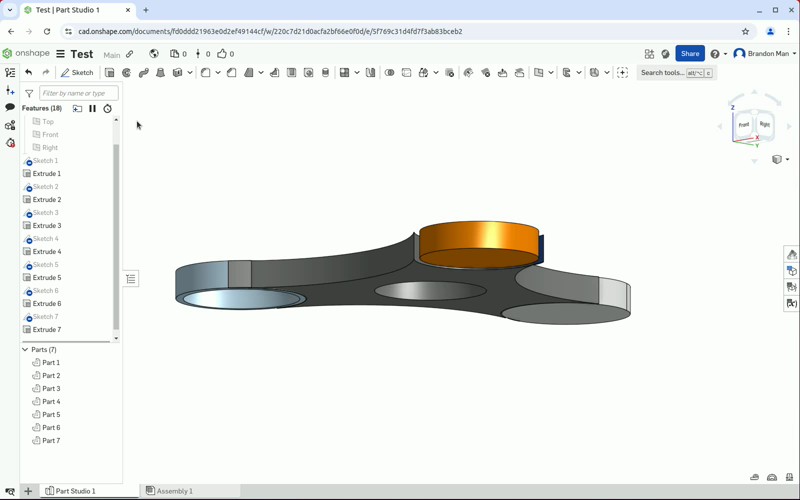
key(left, 3)
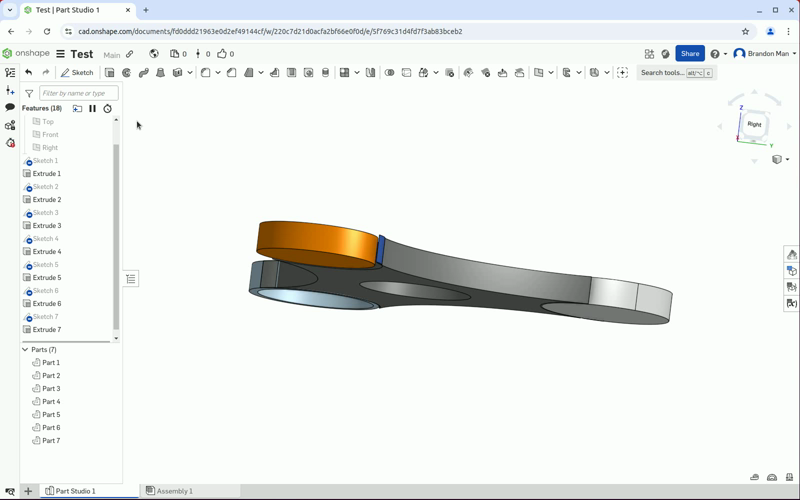
key(right, 3)
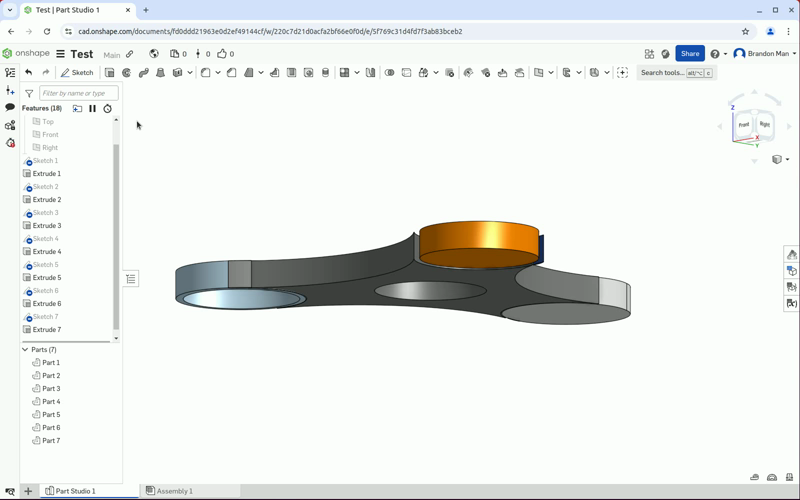
key(down, 3)
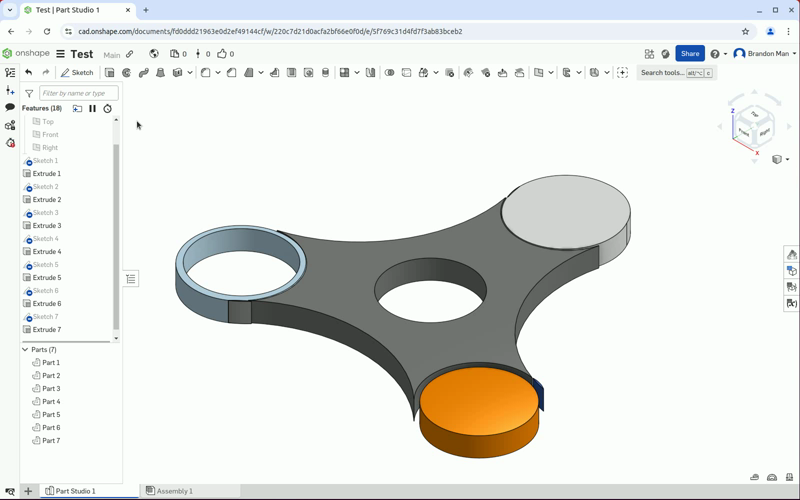
mouse_move(69, 163)
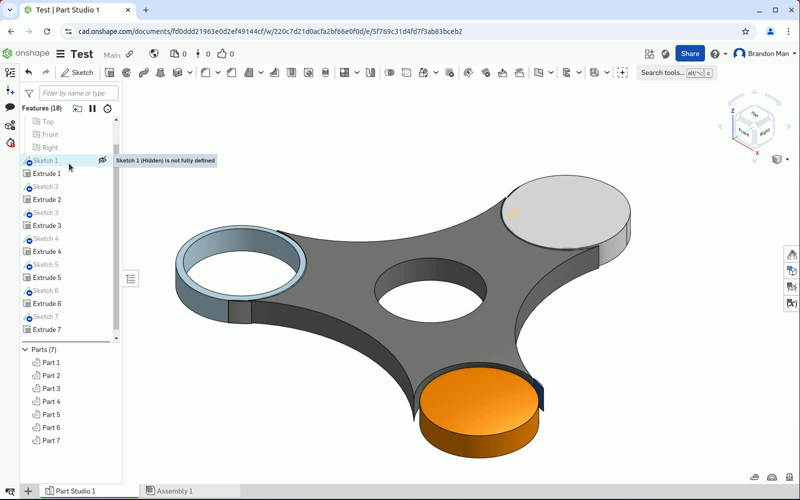
click(69, 163)